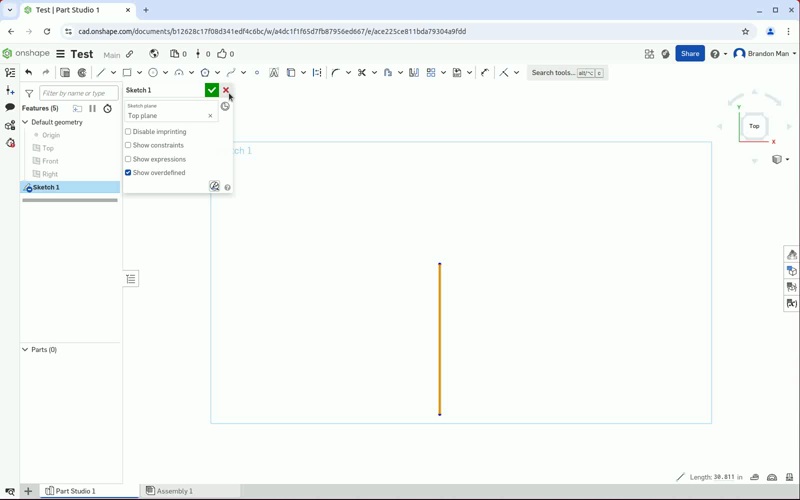
key(shift+h)
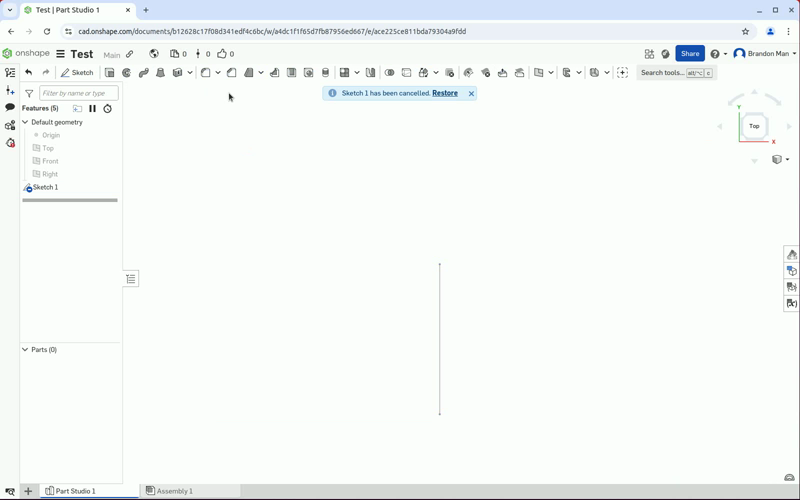
key(shift+s)
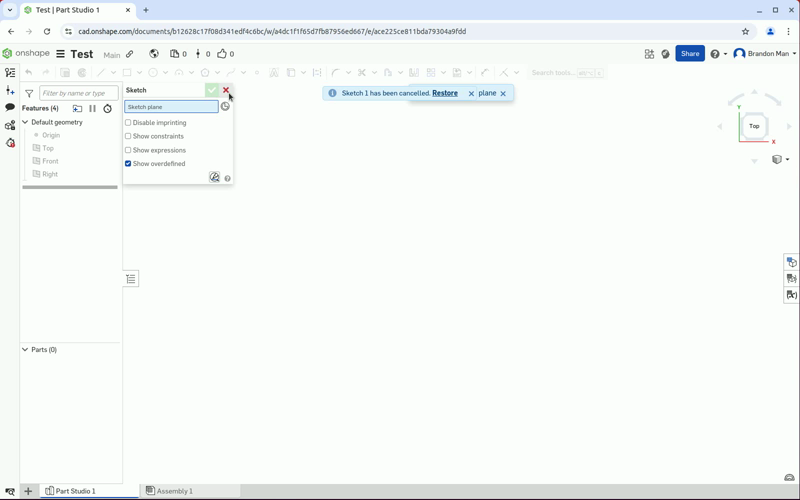
mouse_move(73, 150)
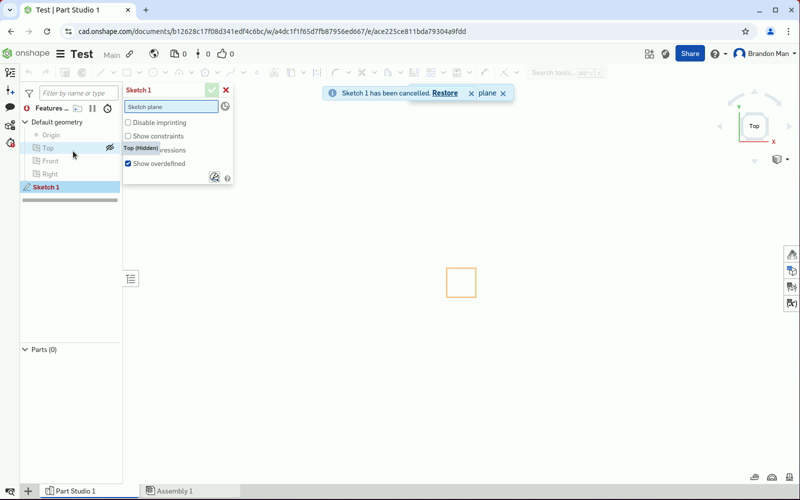
click(73, 150)
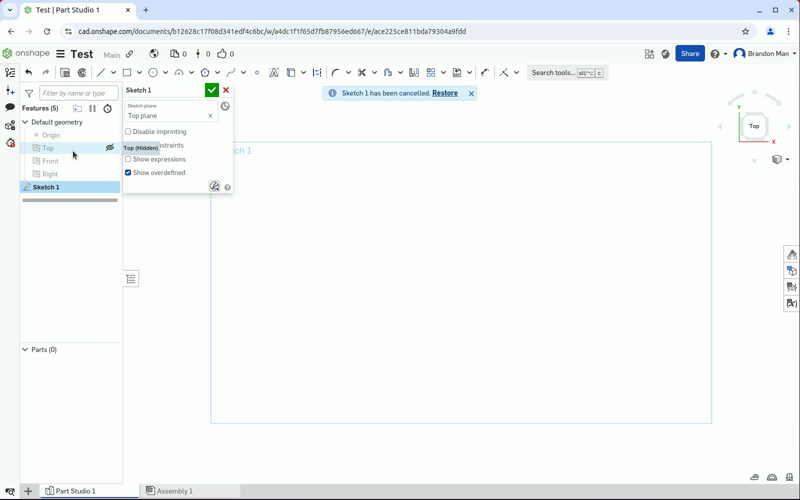
mouse_move(73, 352)
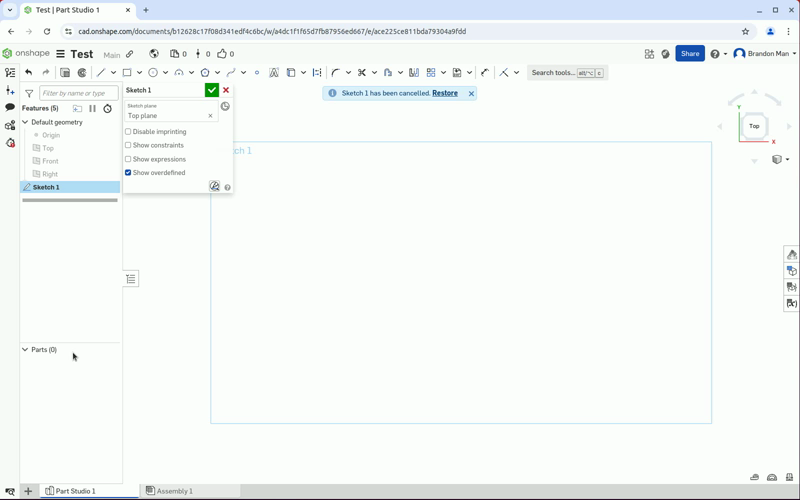
key(y)
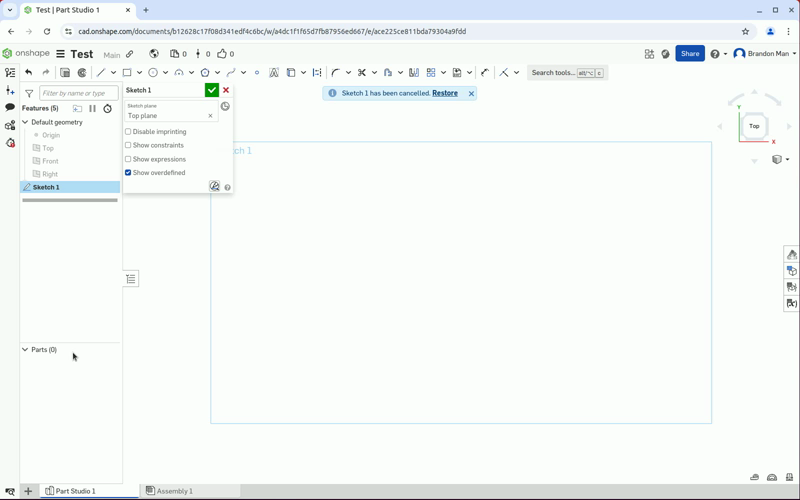
key(l)
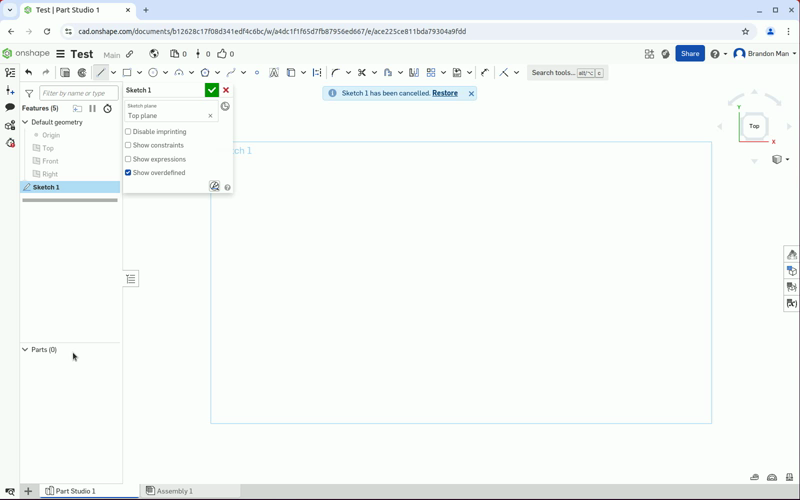
key_down(shift)
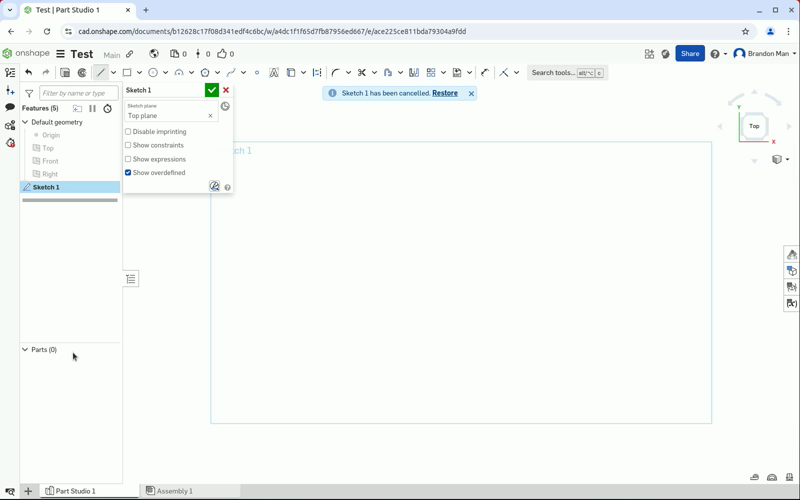
mouse_move(430, 297)
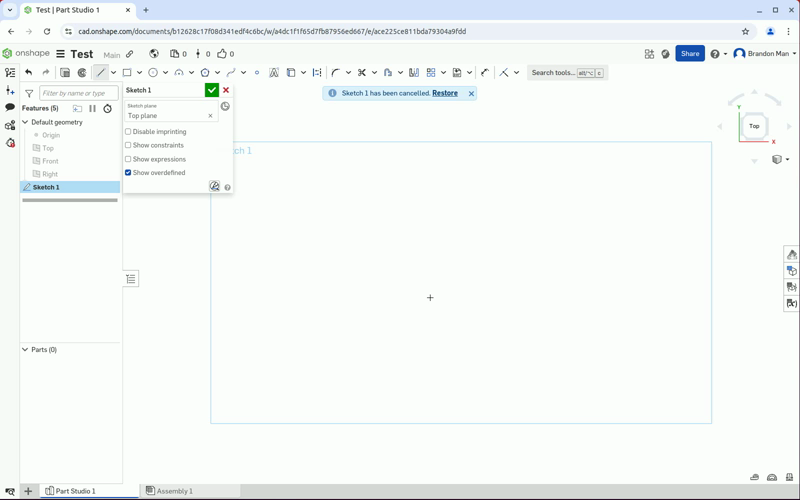
click(430, 297)
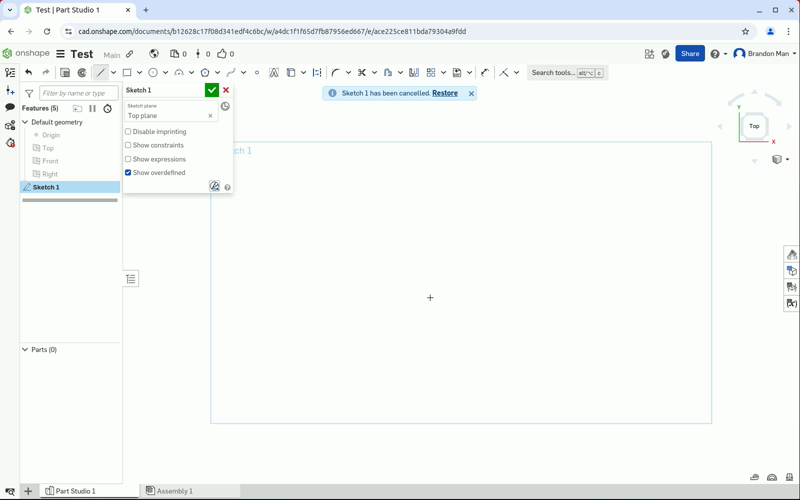
key_up(shift)
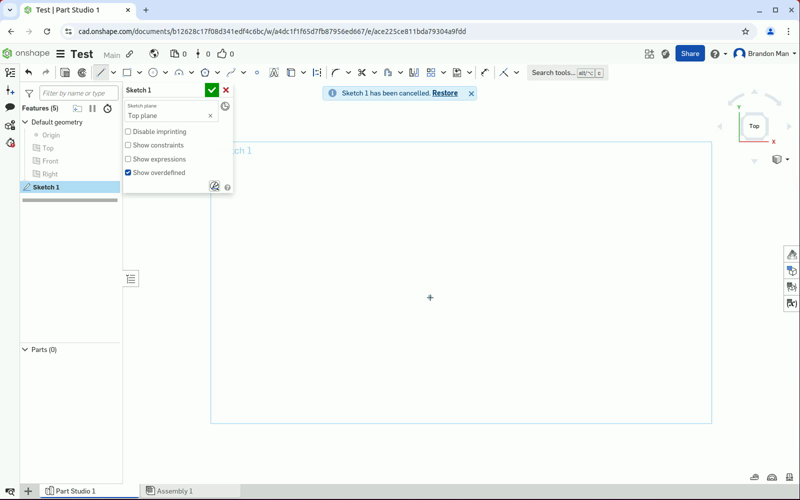
key_down(shift)
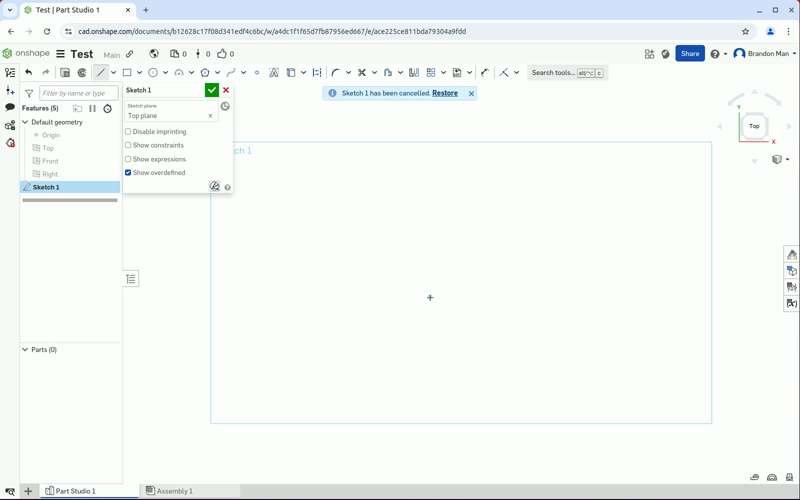
mouse_move(460, 297)
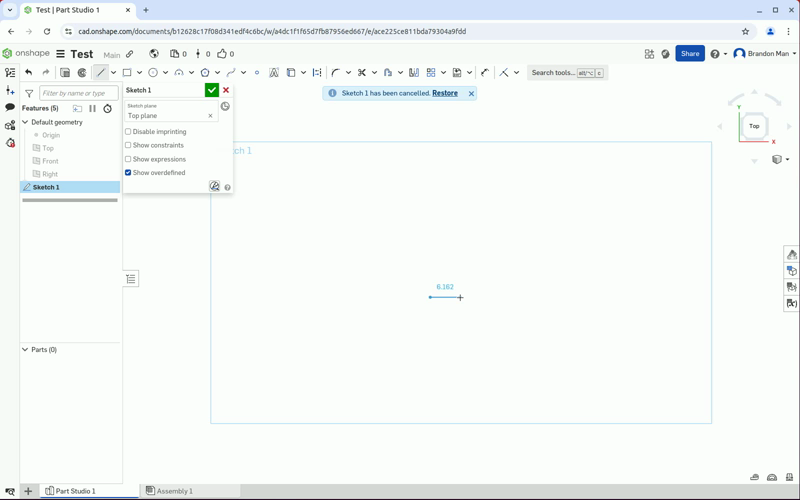
mouse_move(443, 297)
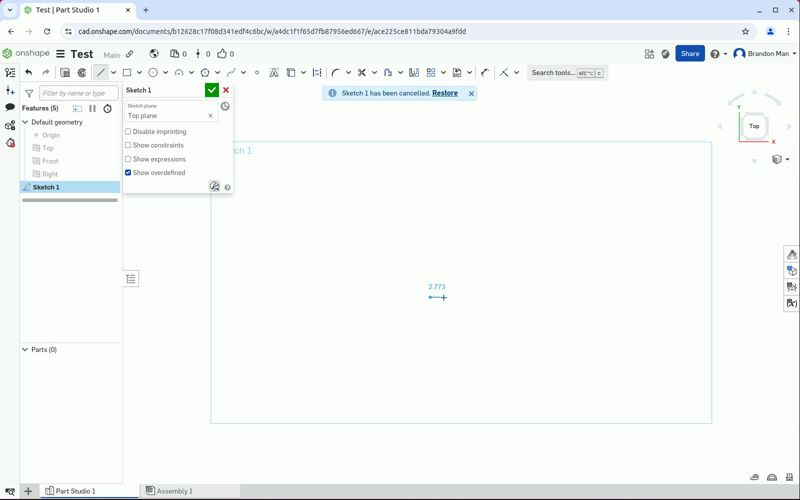
click(443, 297)
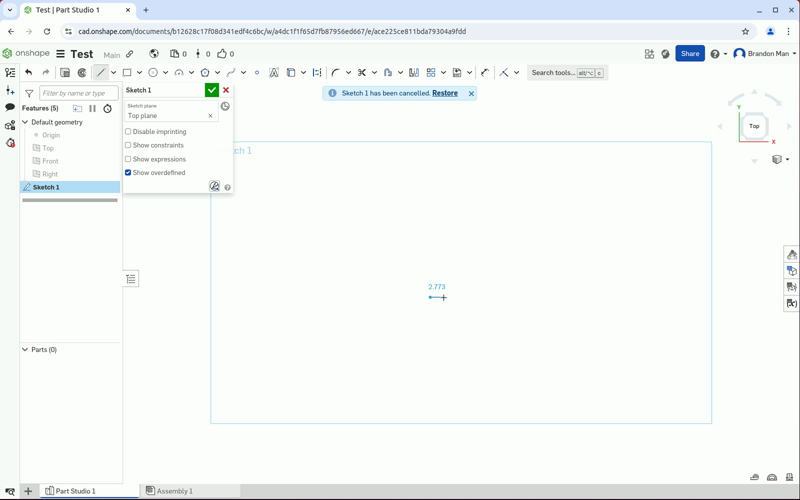
key_up(shift)
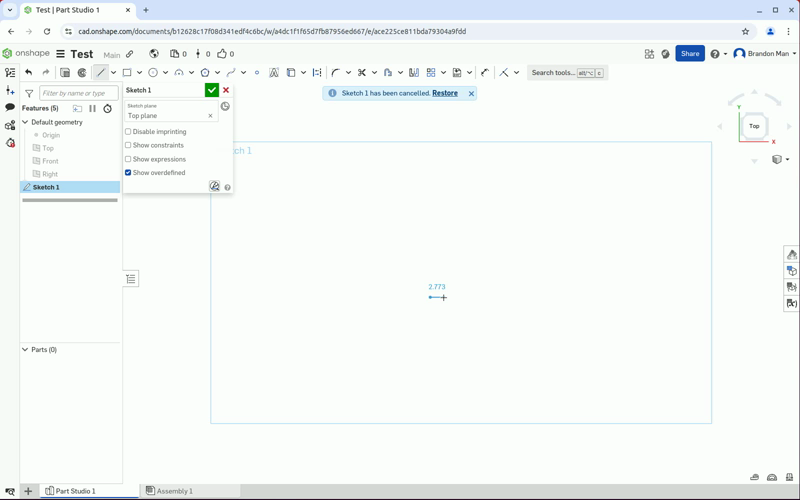
key_down(shift)
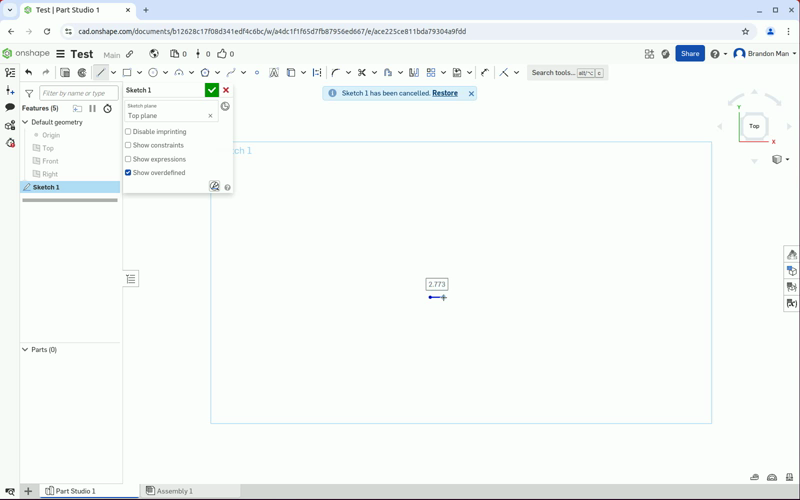
mouse_move(473, 297)
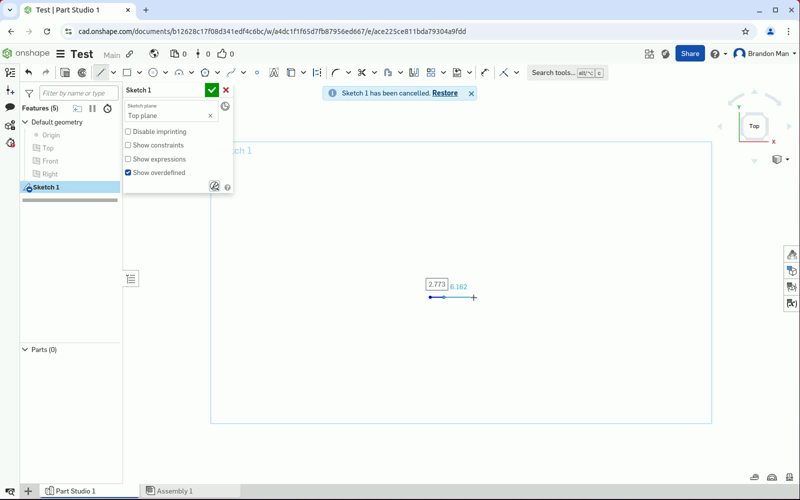
mouse_move(443, 282)
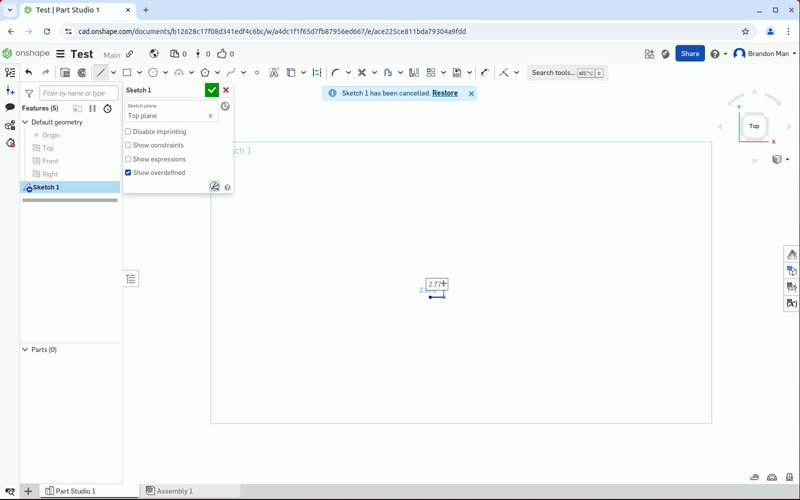
click(443, 282)
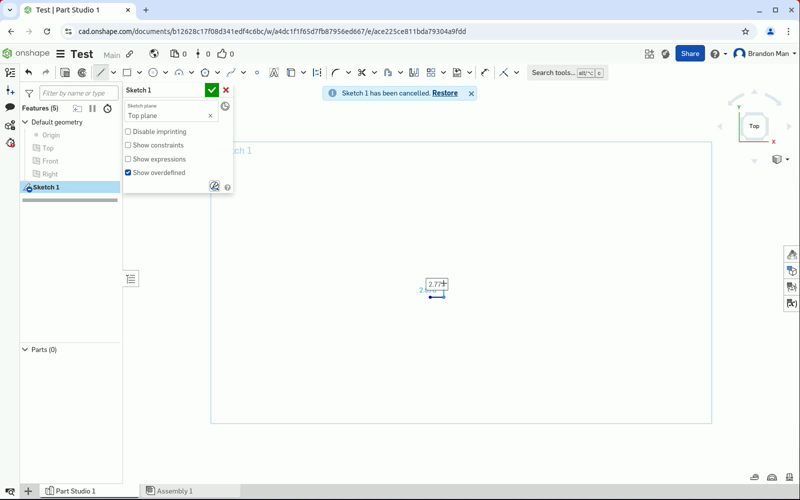
key_up(shift)
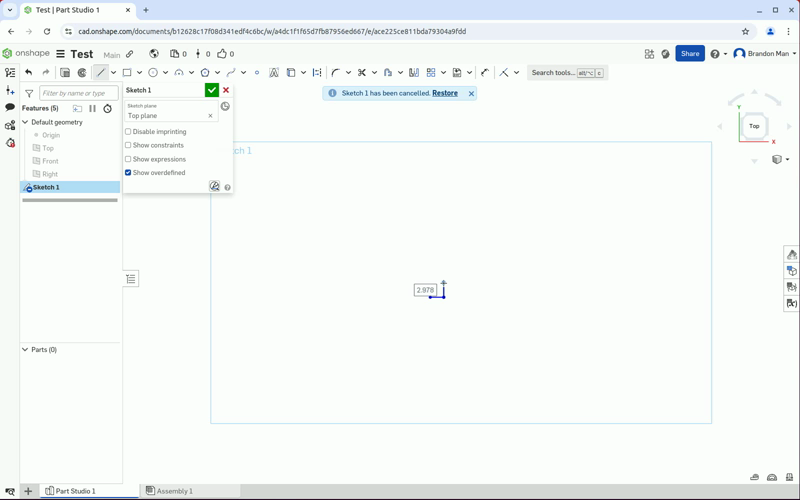
key_down(shift)
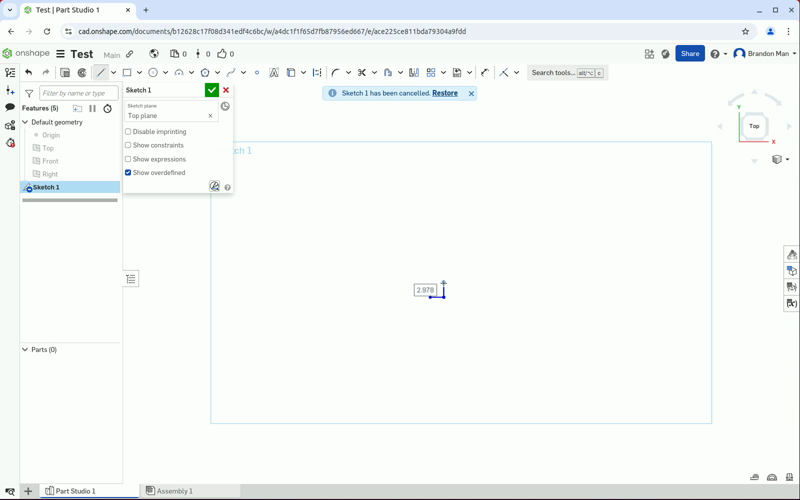
mouse_move(473, 282)
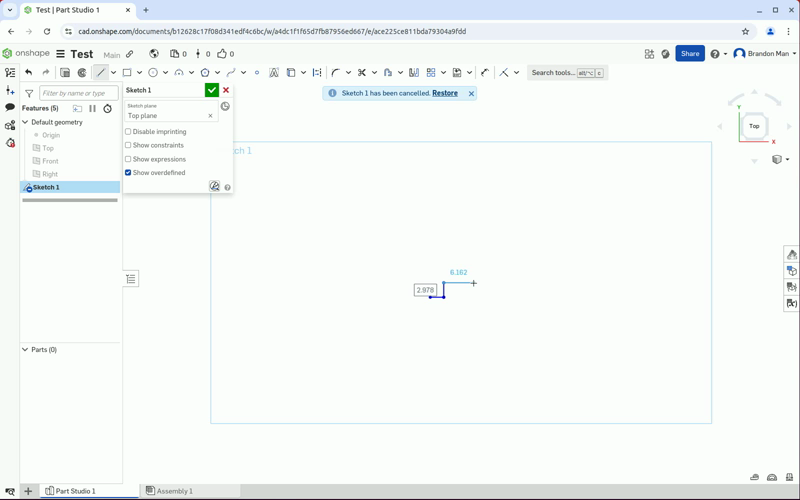
mouse_move(443, 269)
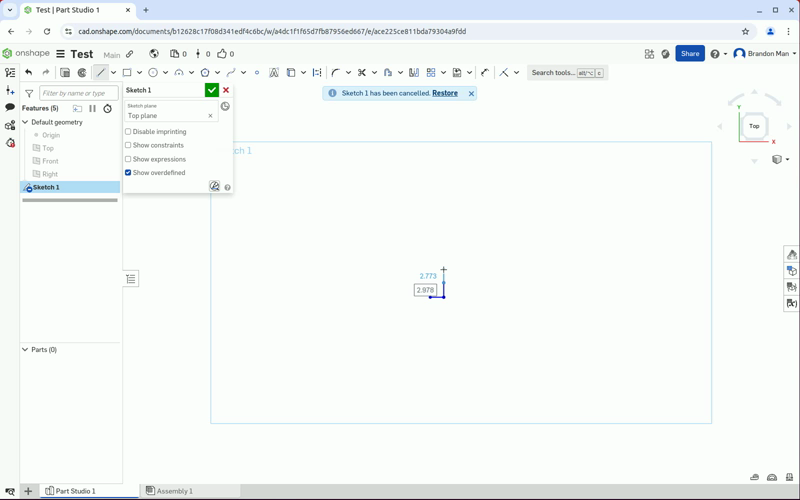
click(443, 269)
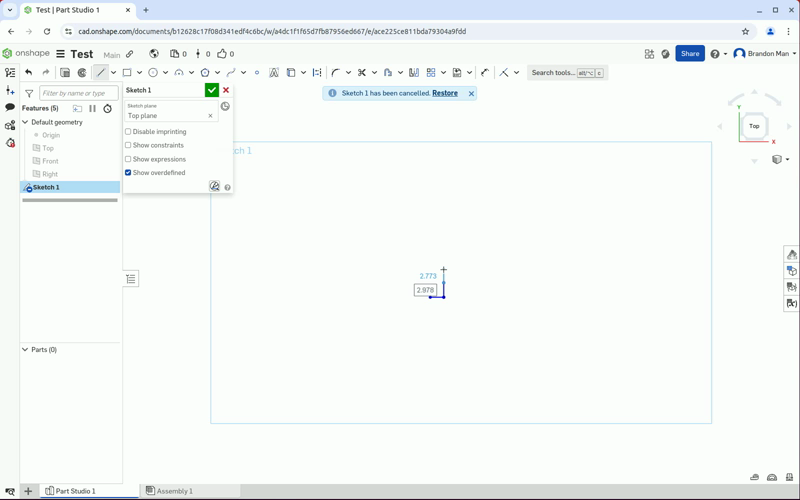
key_up(shift)
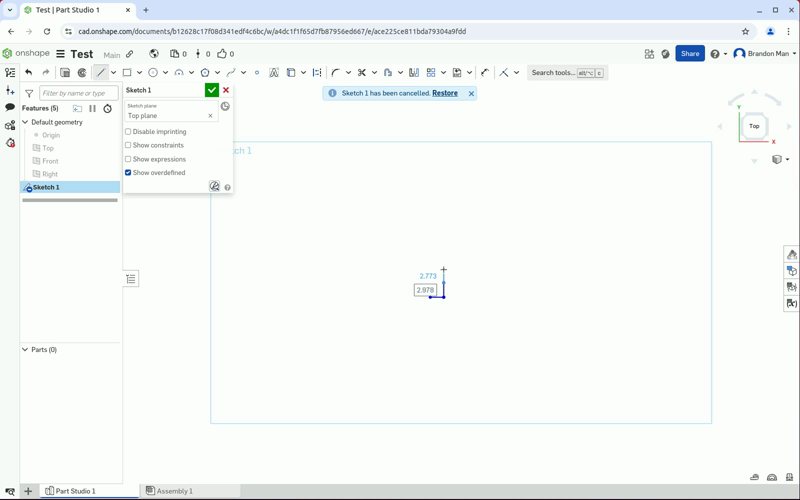
key_down(shift)
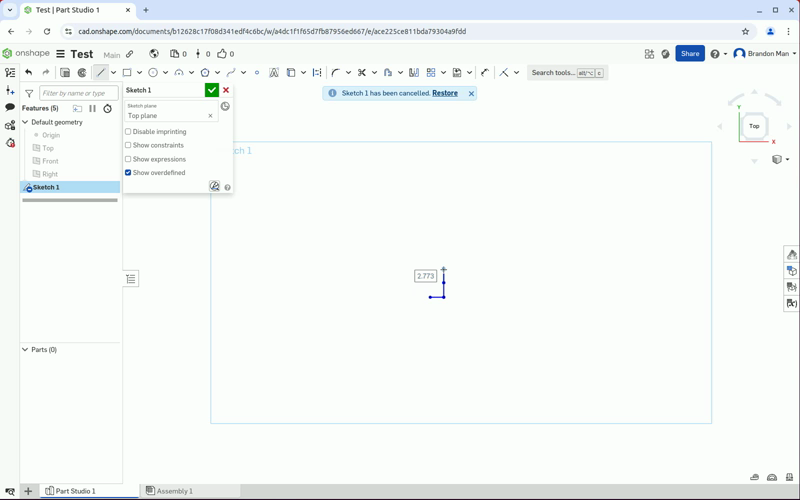
mouse_move(473, 269)
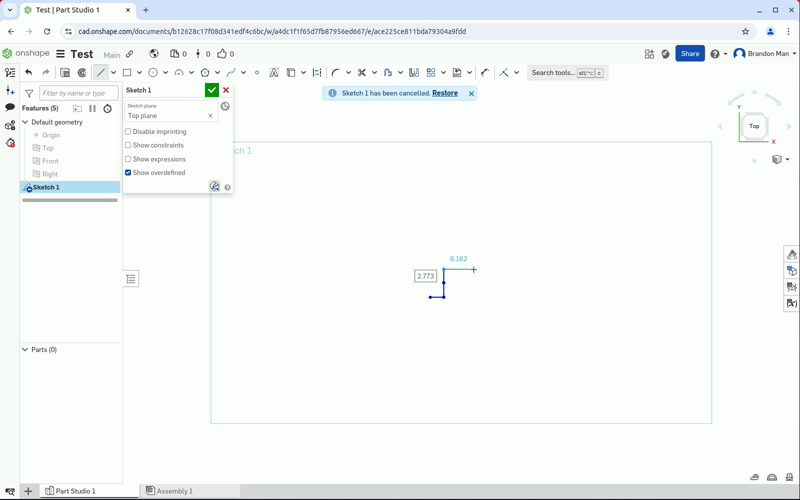
mouse_move(430, 269)
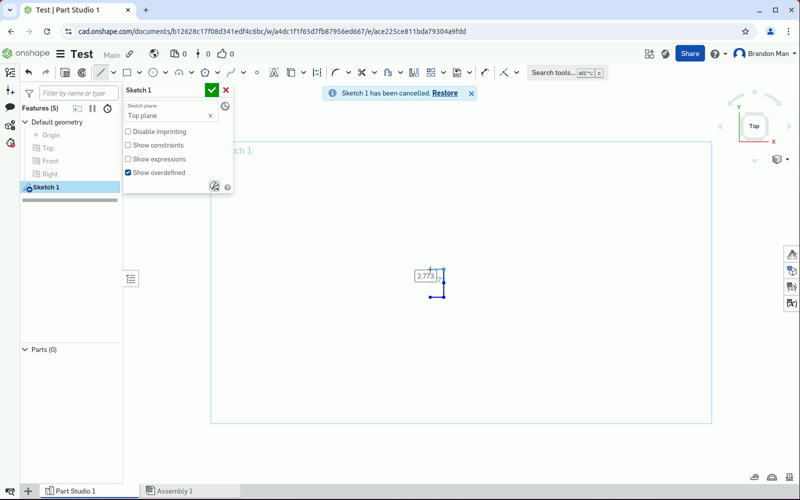
click(430, 269)
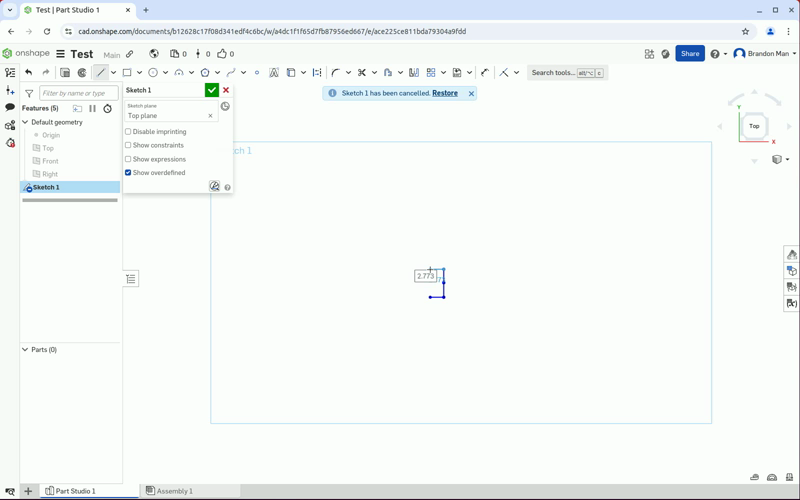
key_up(shift)
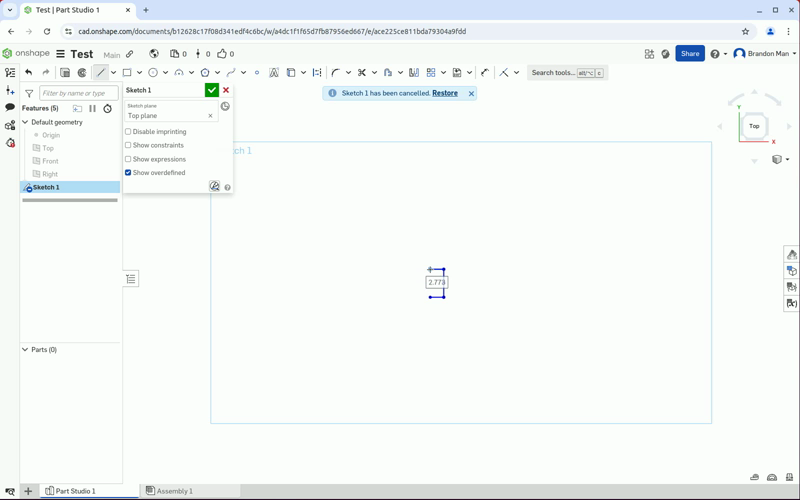
key_down(shift)
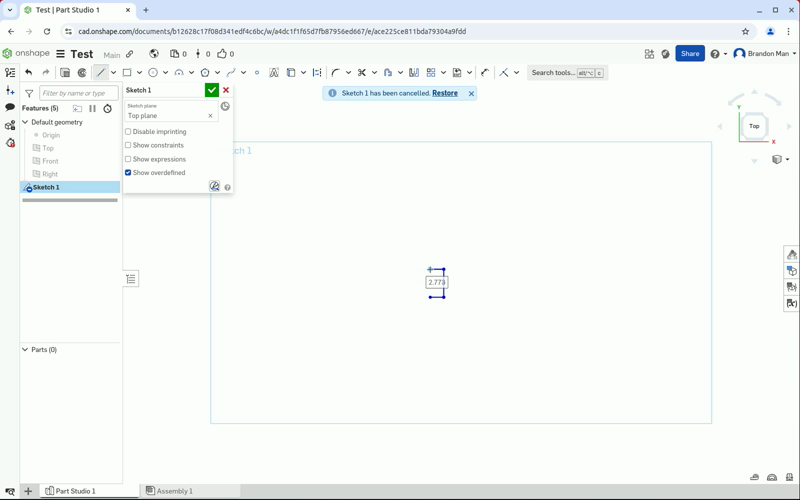
mouse_move(460, 269)
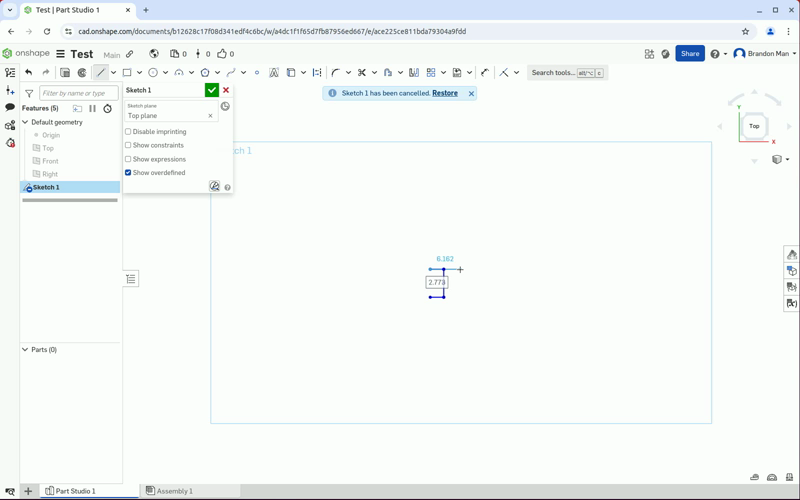
mouse_move(430, 282)
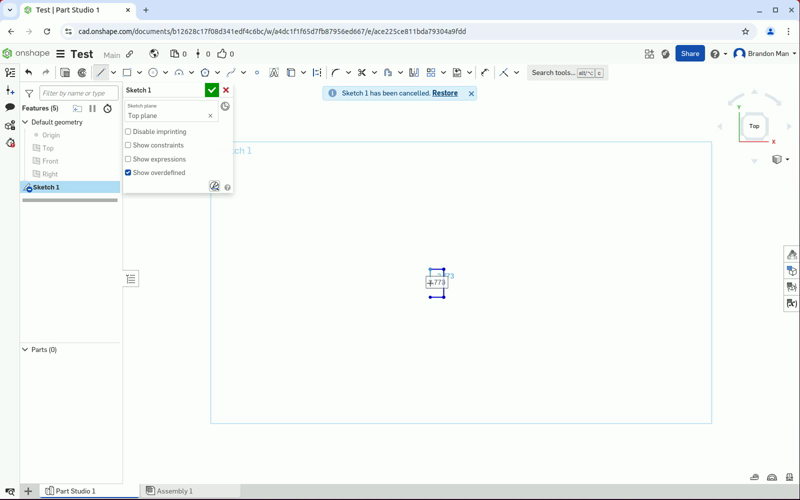
click(430, 282)
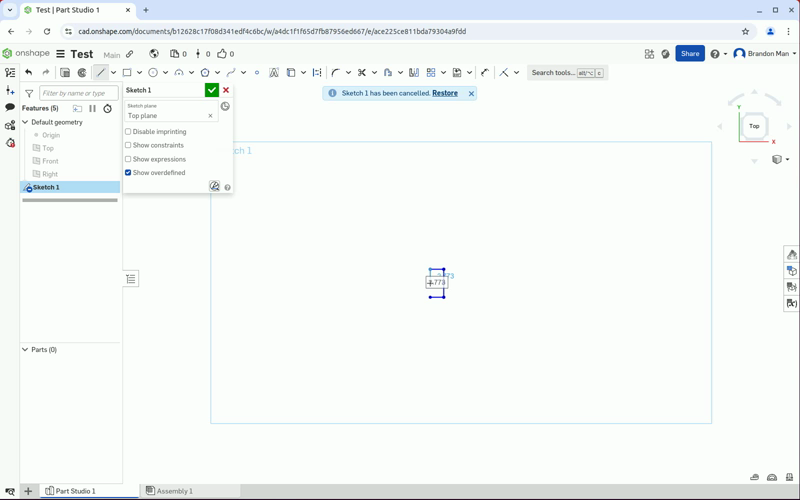
key_up(shift)
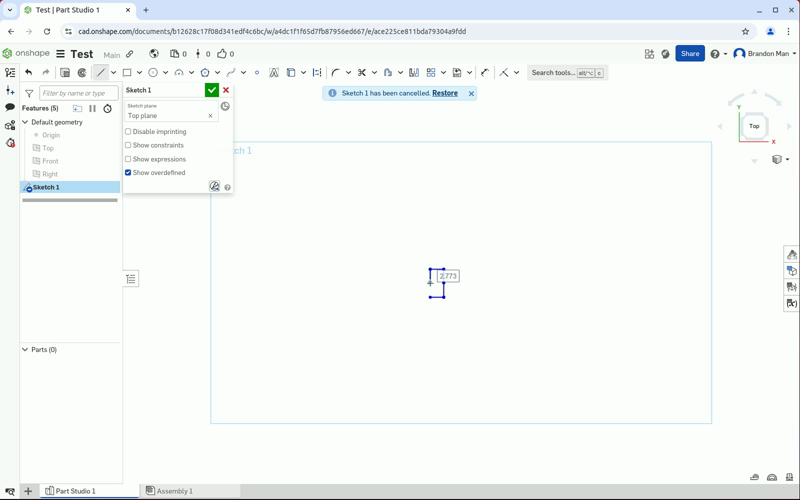
mouse_move(460, 282)
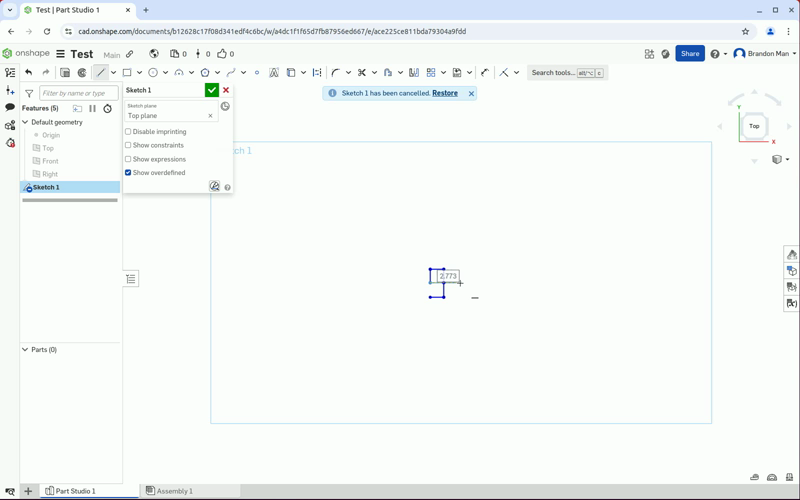
key_down(shift)
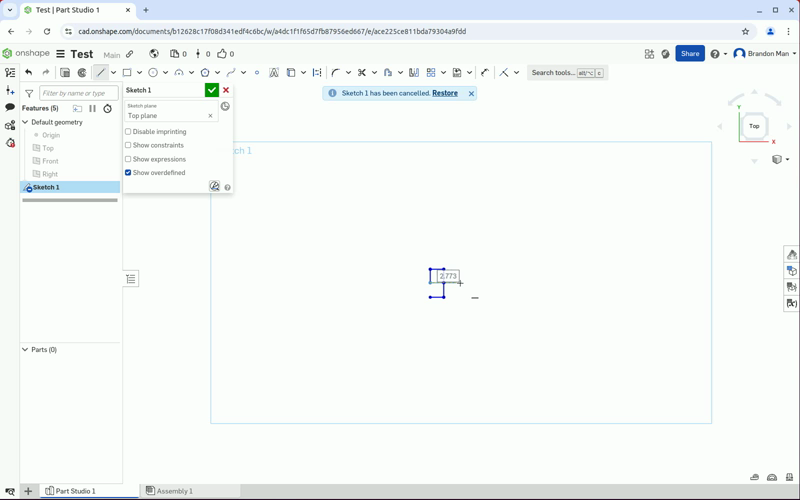
mouse_move(430, 297)
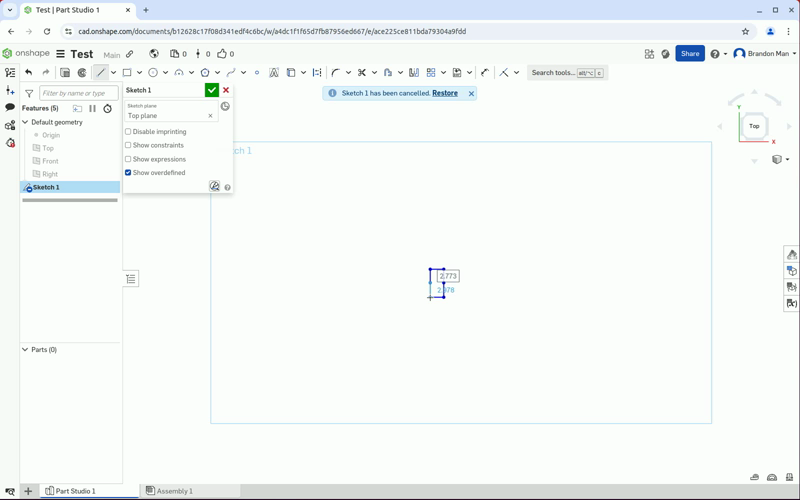
key_up(shift)
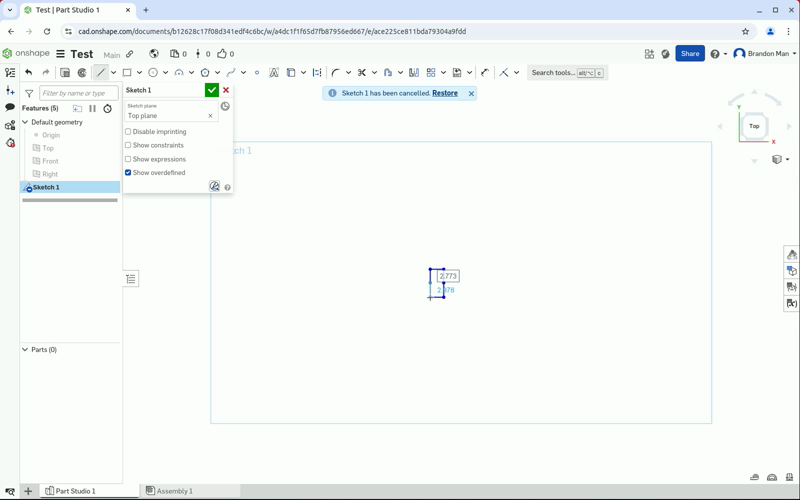
click(430, 297)
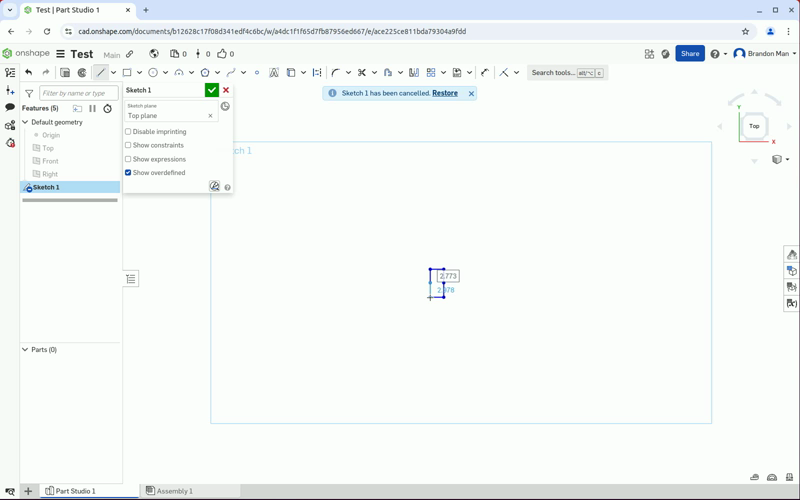
key(esc)
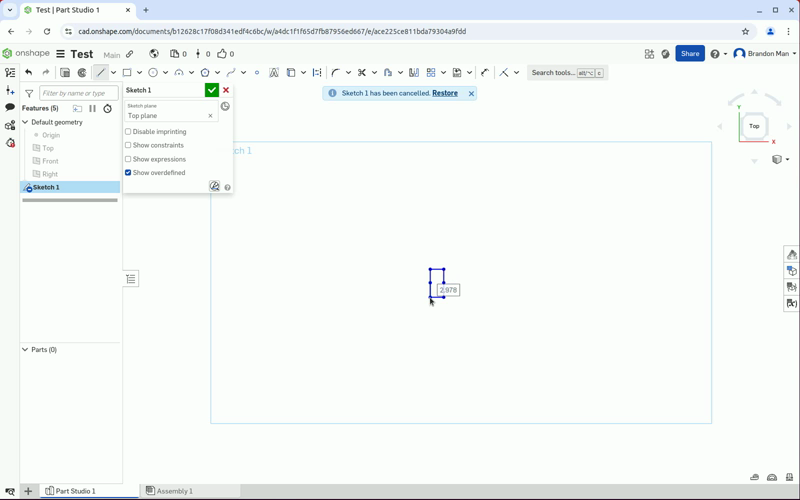
mouse_move(442, 270)
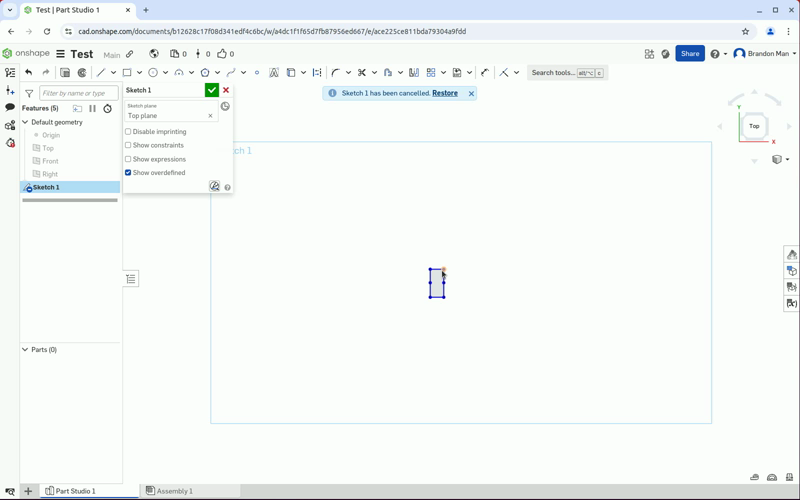
scroll(6)
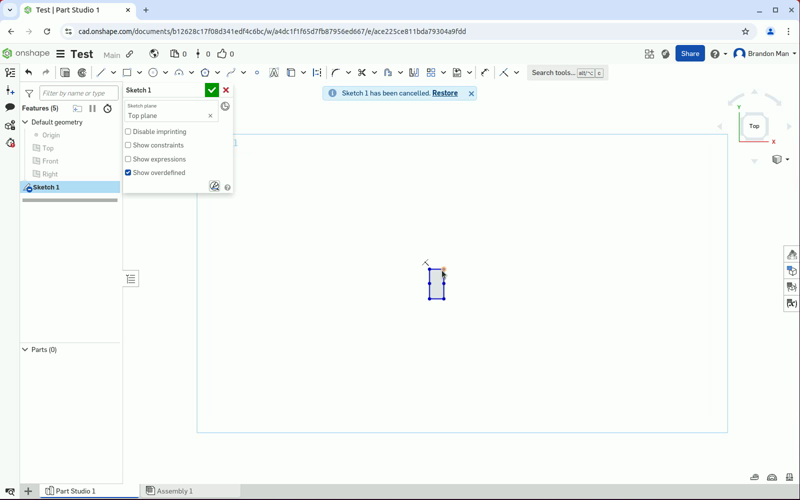
scroll(6)
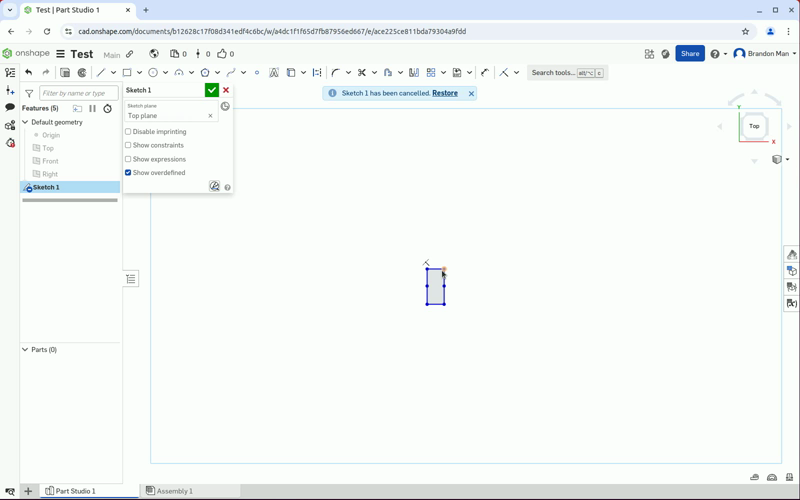
scroll(6)
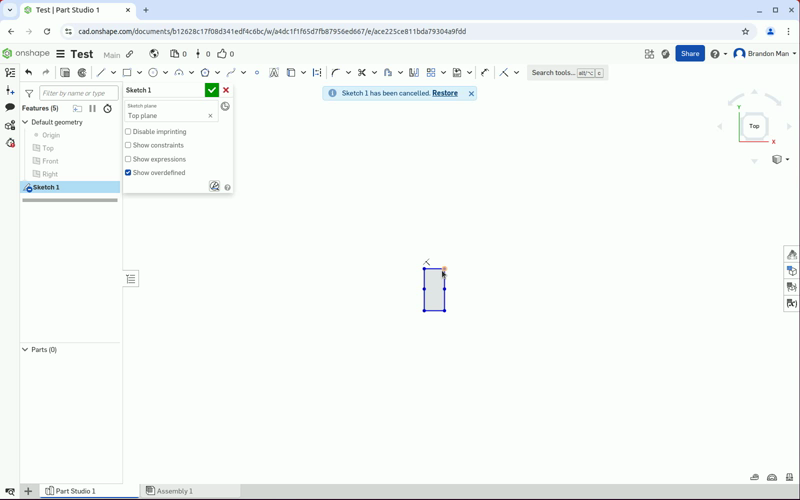
scroll(6)
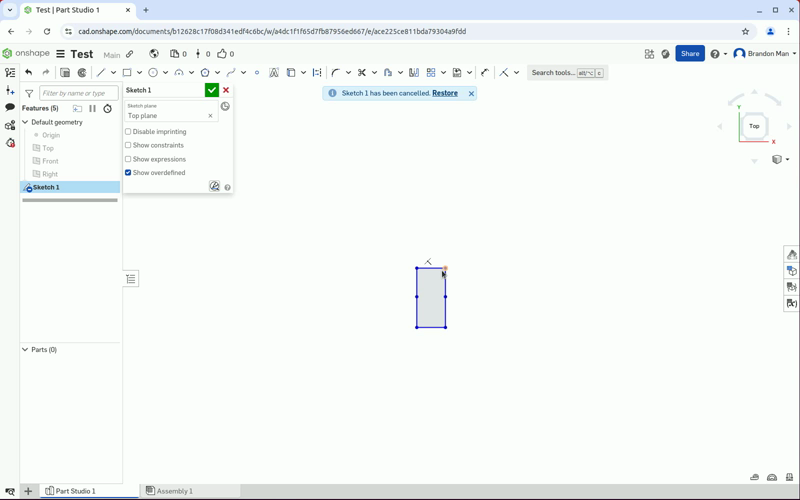
scroll(6)
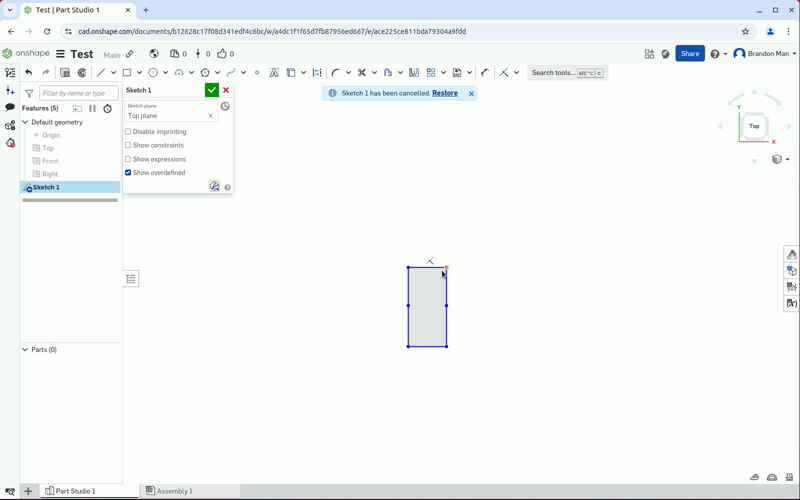
scroll(6)
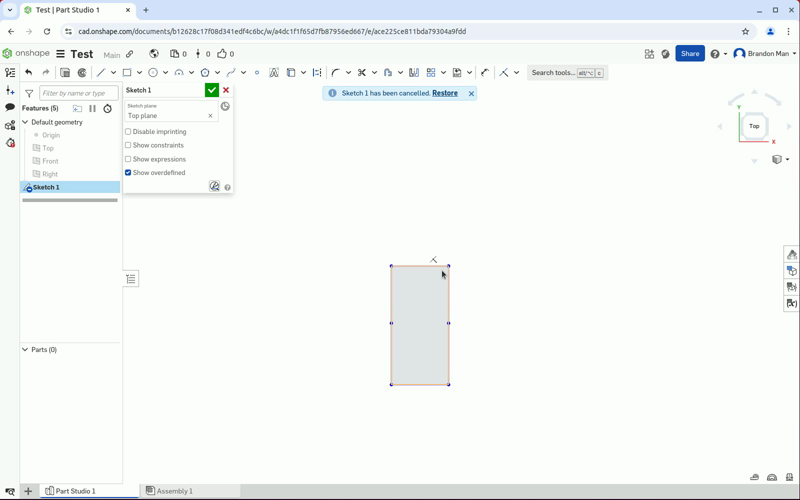
scroll(6)
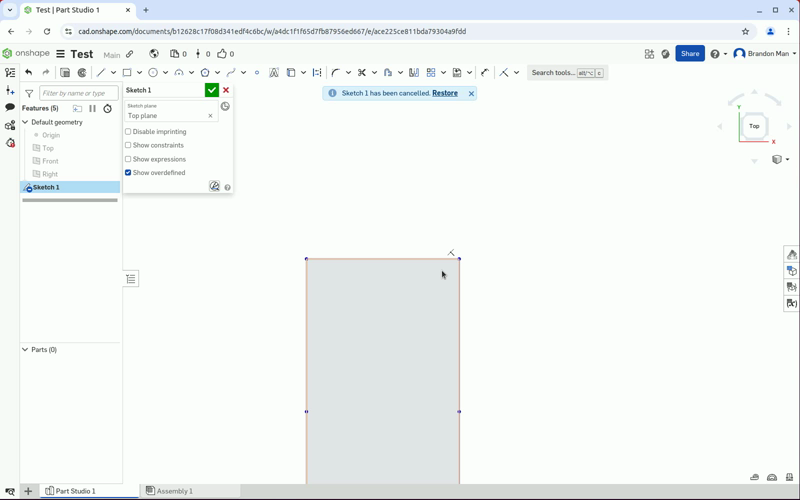
click(442, 270)
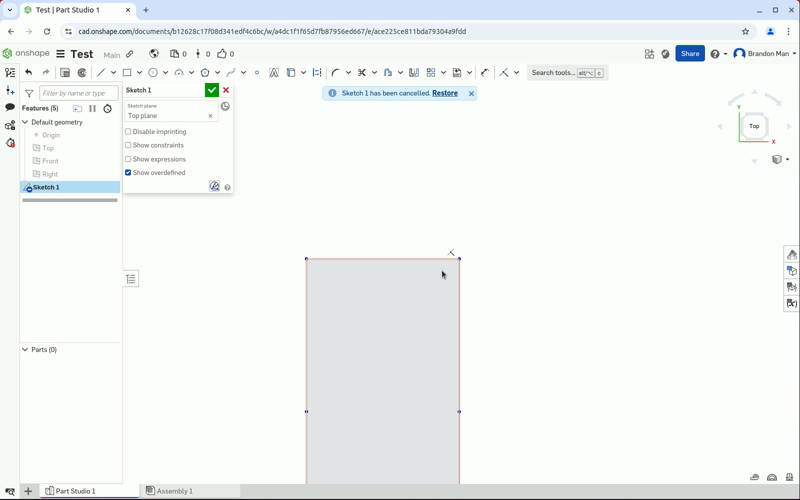
scroll(-6)
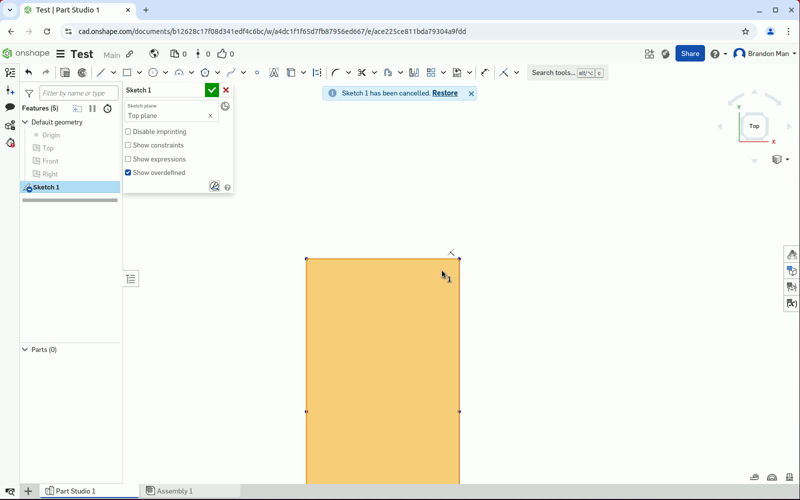
scroll(-6)
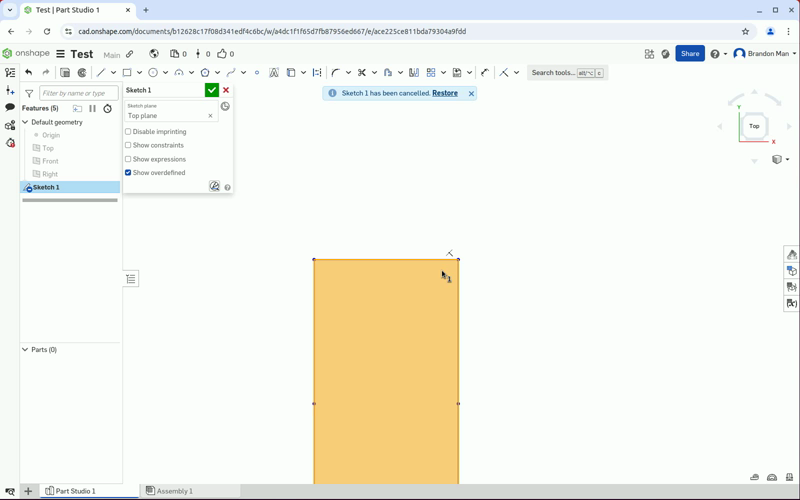
scroll(-6)
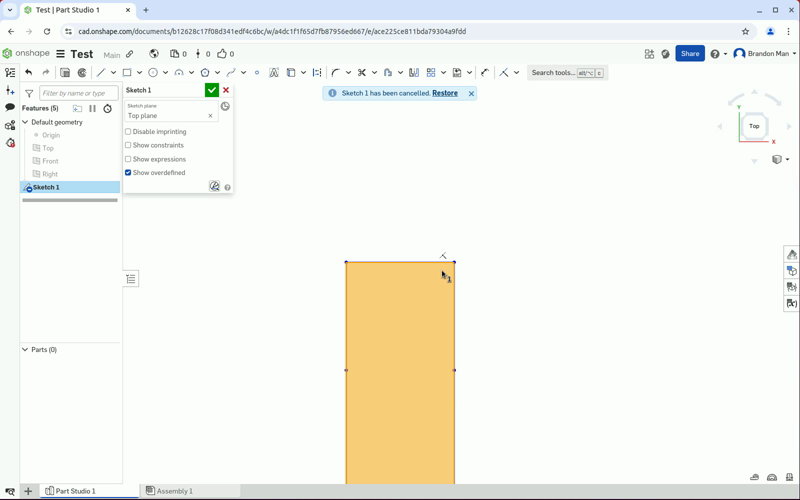
scroll(-6)
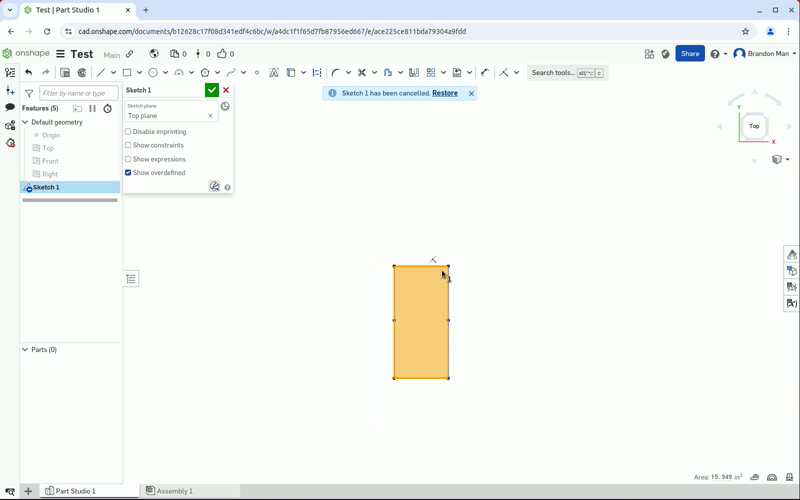
scroll(-6)
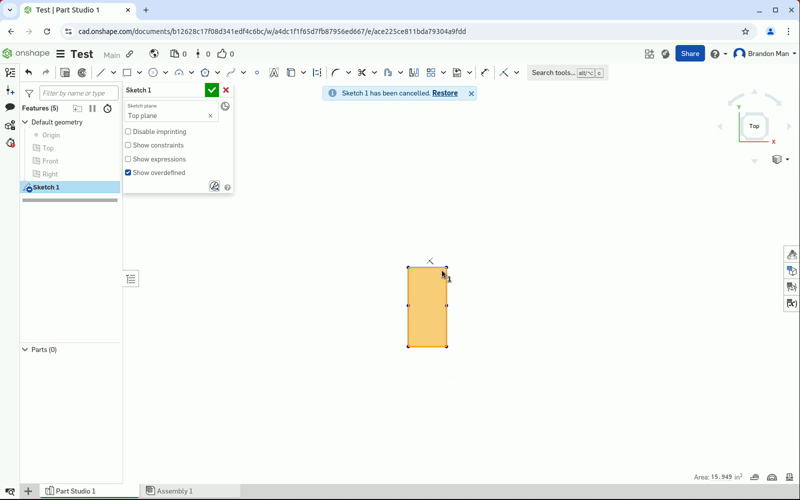
scroll(-6)
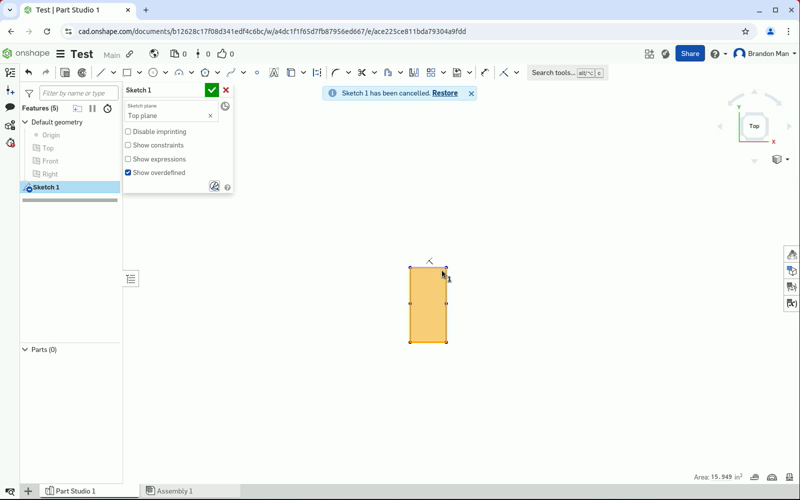
scroll(-6)
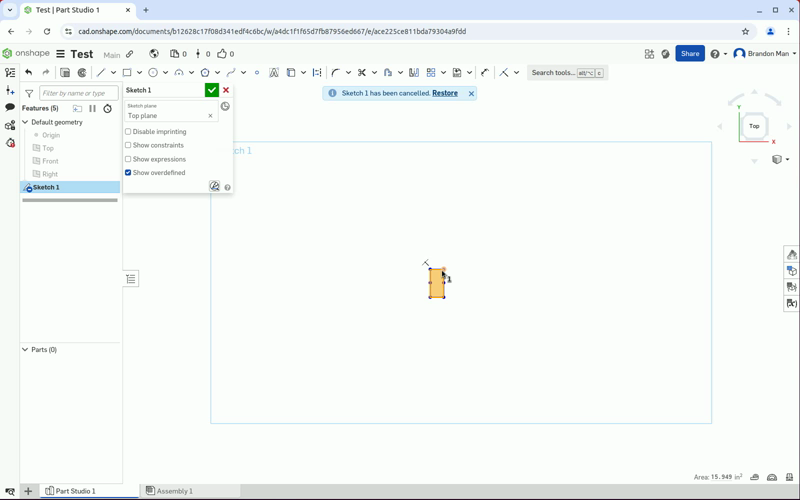
mouse_move(73, 352)
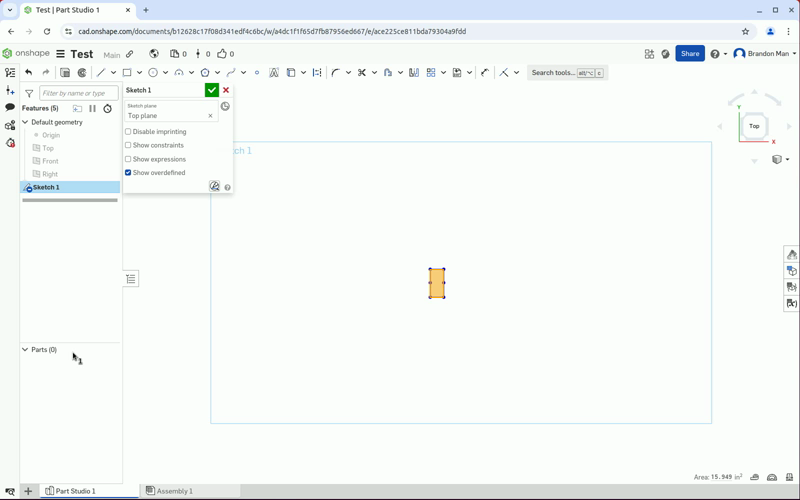
key(shift+y)
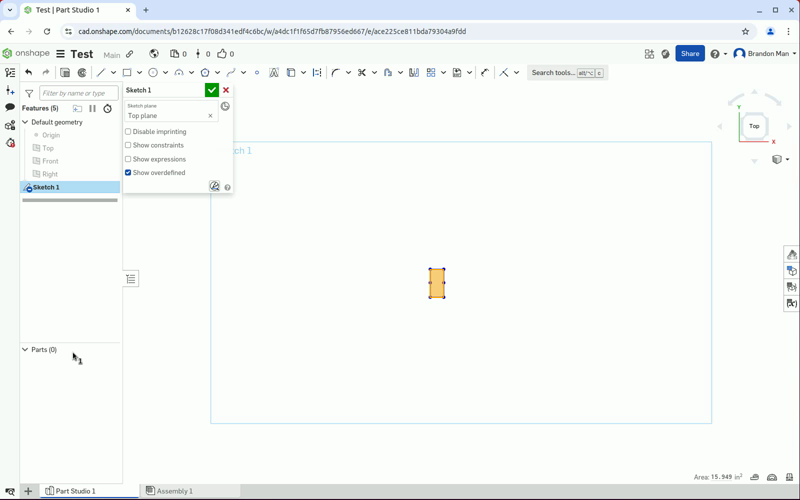
key(shift+e)
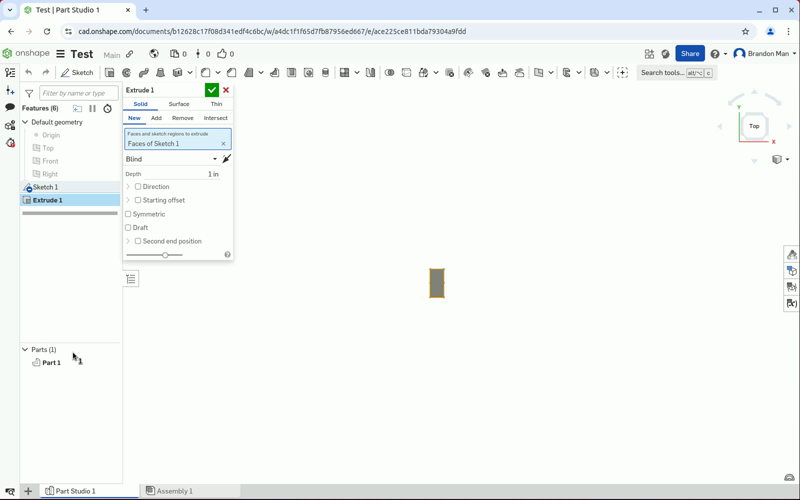
mouse_move(143, 106)
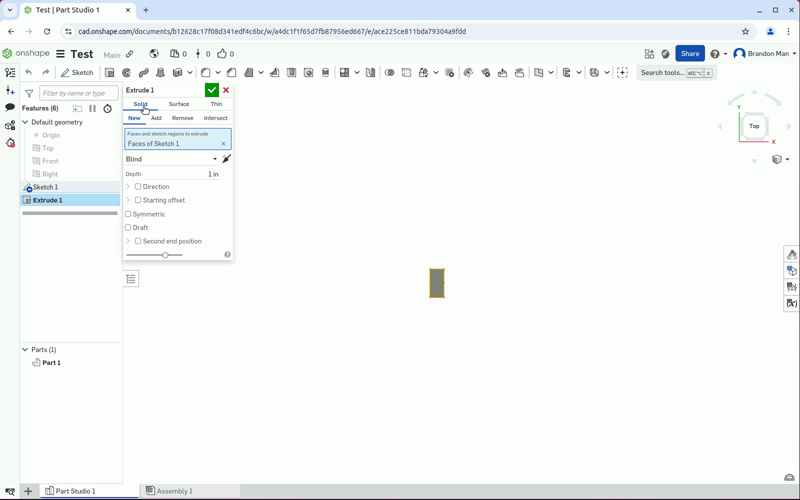
click(143, 106)
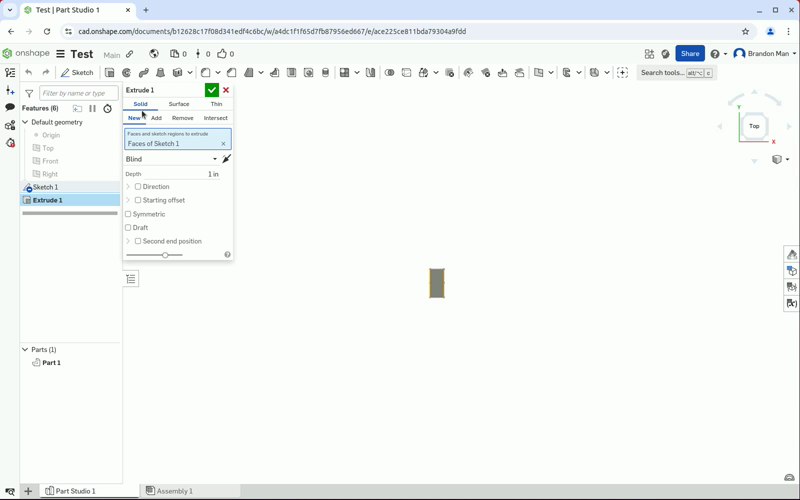
mouse_move(137, 120)
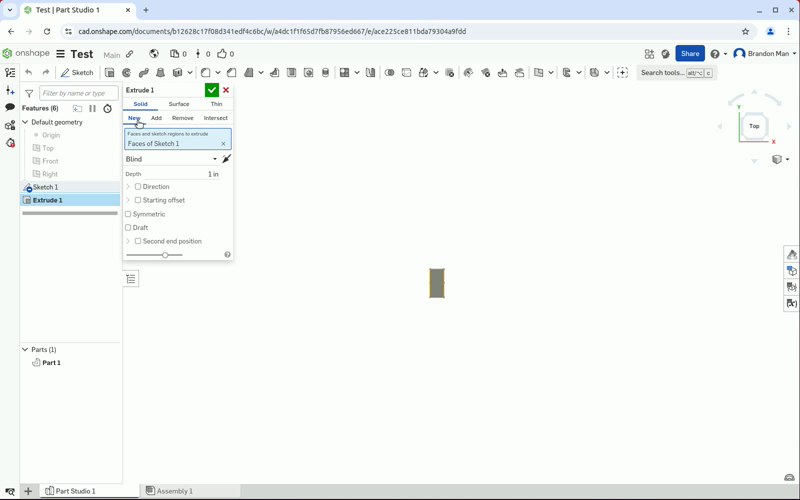
click(137, 120)
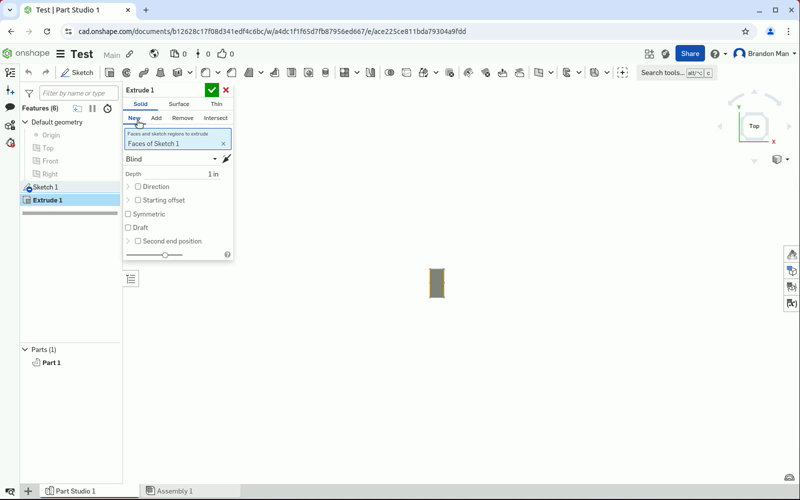
key(tab, 4)
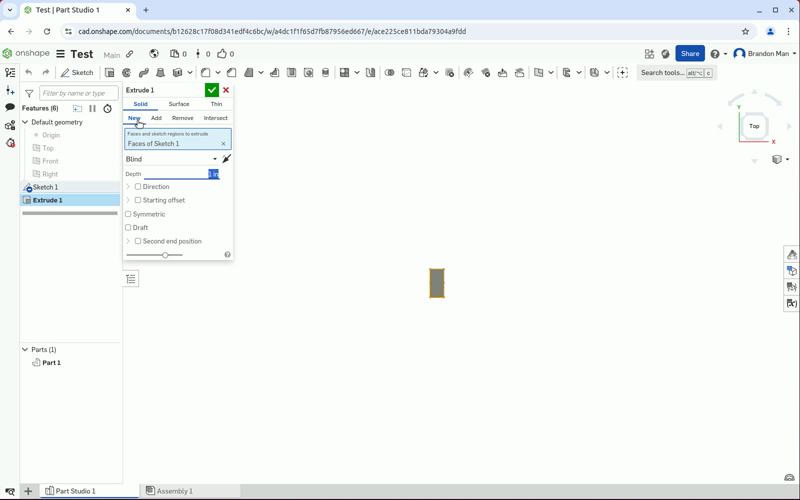
text(46.216)
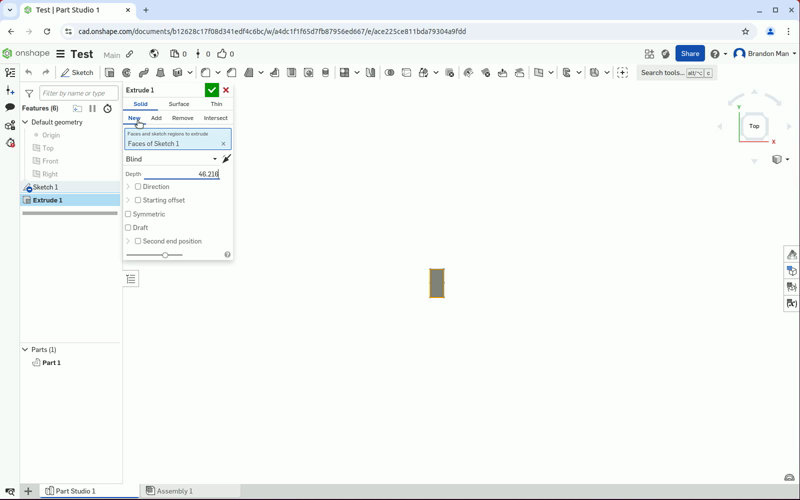
key(tab, 3)
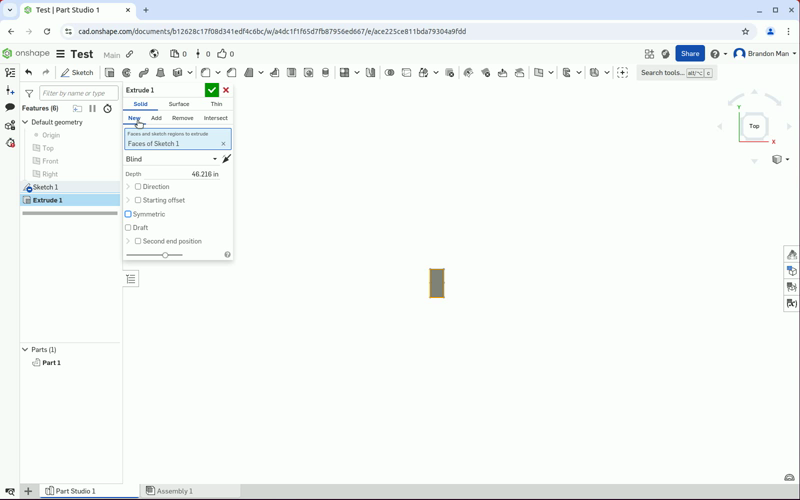
key(space)
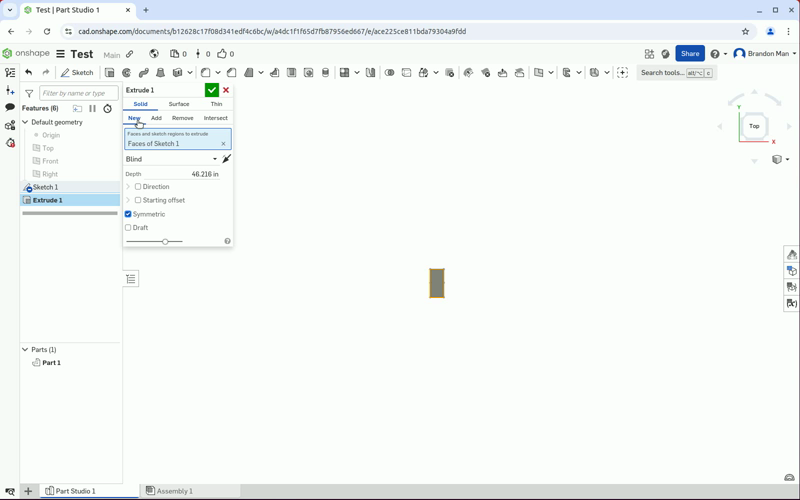
key(enter)
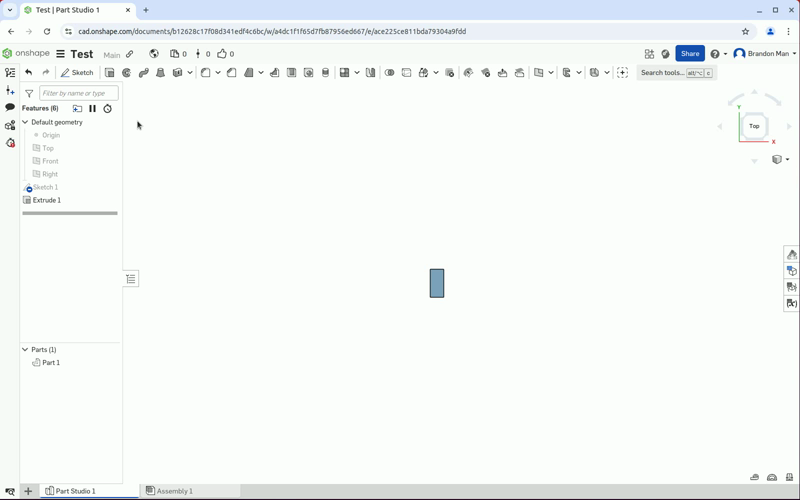
key(shift+h)
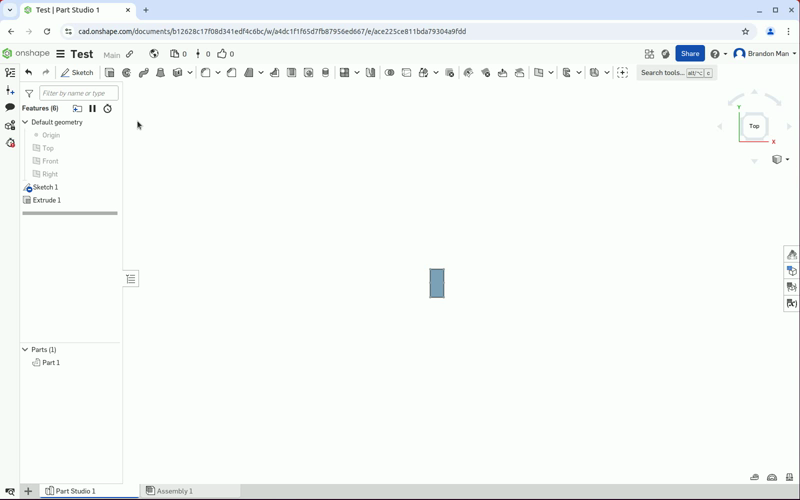
key(shift+h)
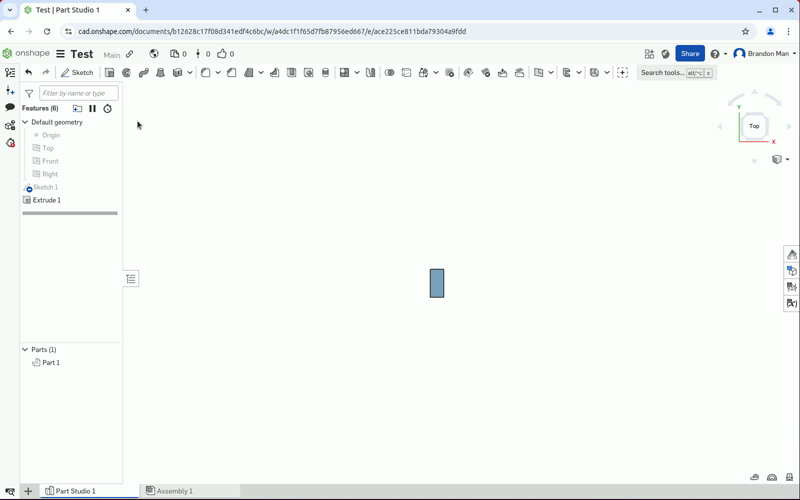
mouse_move(73, 189)
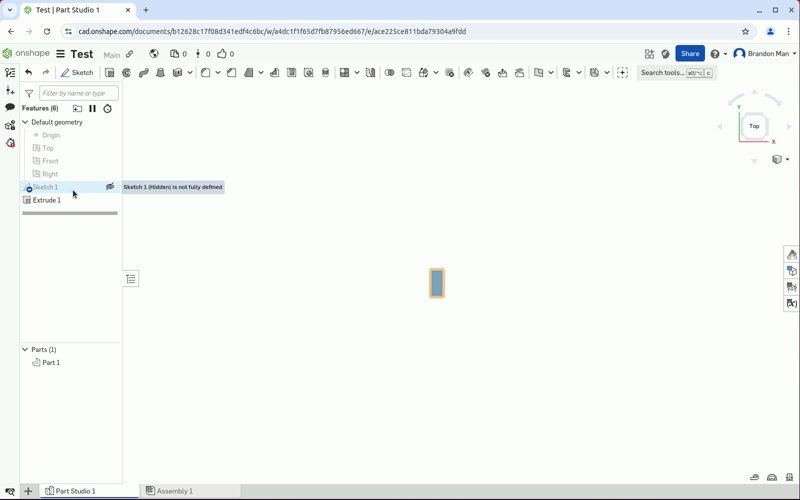
click(73, 189)
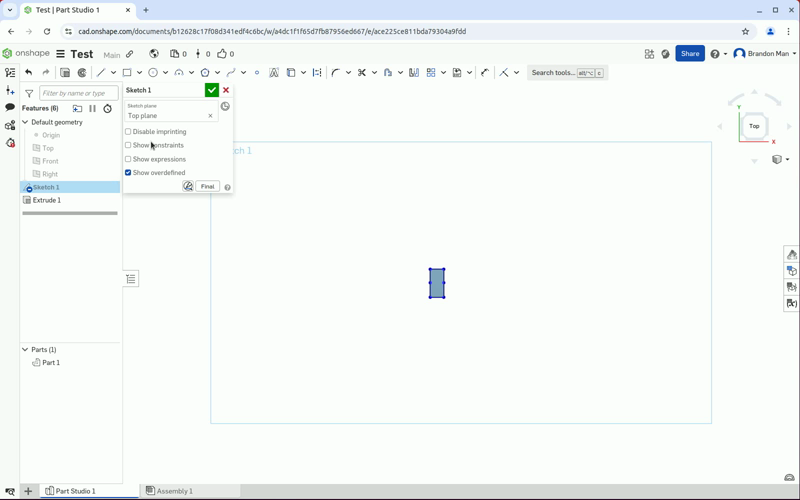
mouse_move(229, 92)
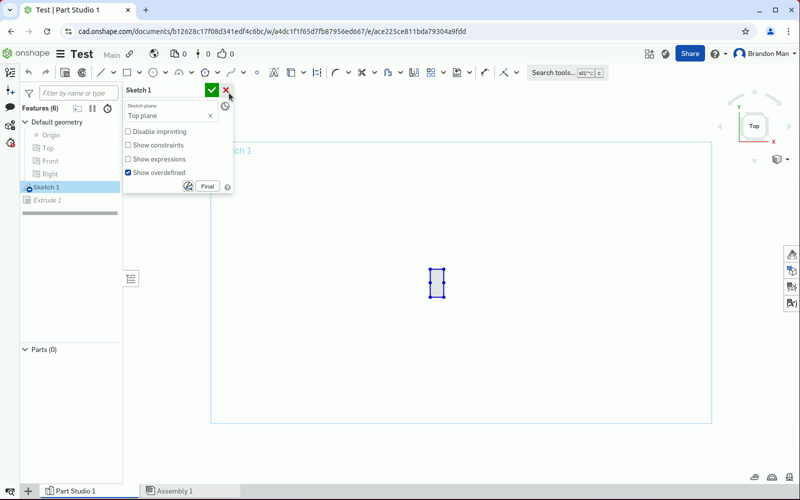
click(229, 92)
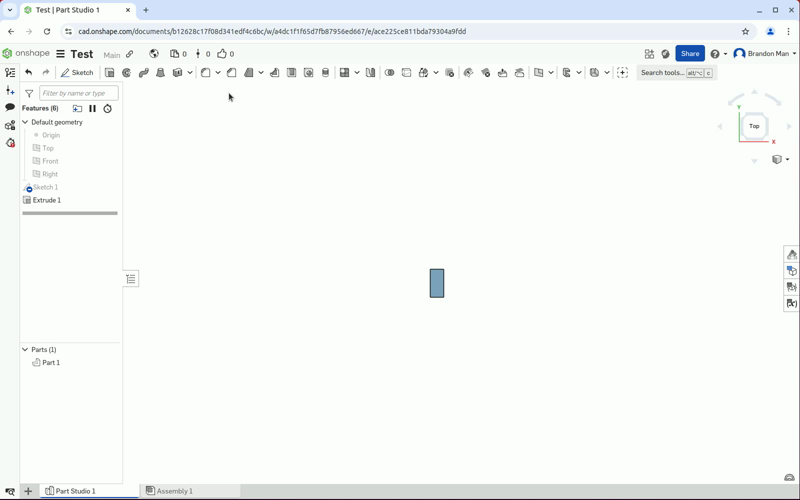
mouse_move(73, 352)
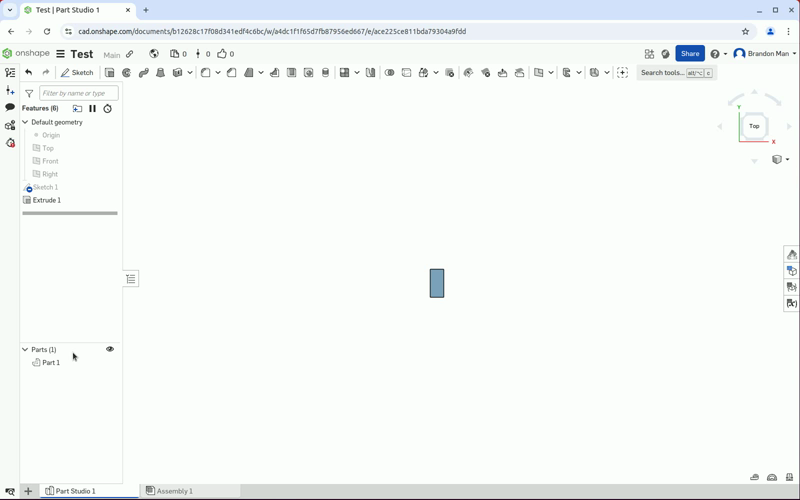
key(y)
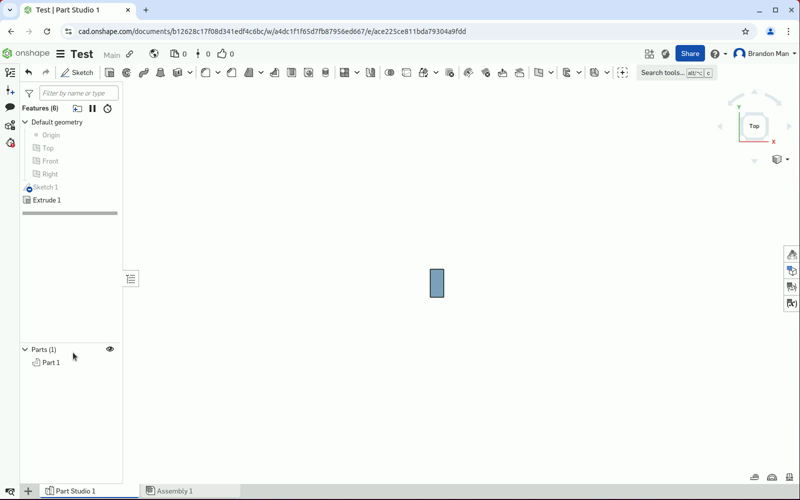
key(shift+p)
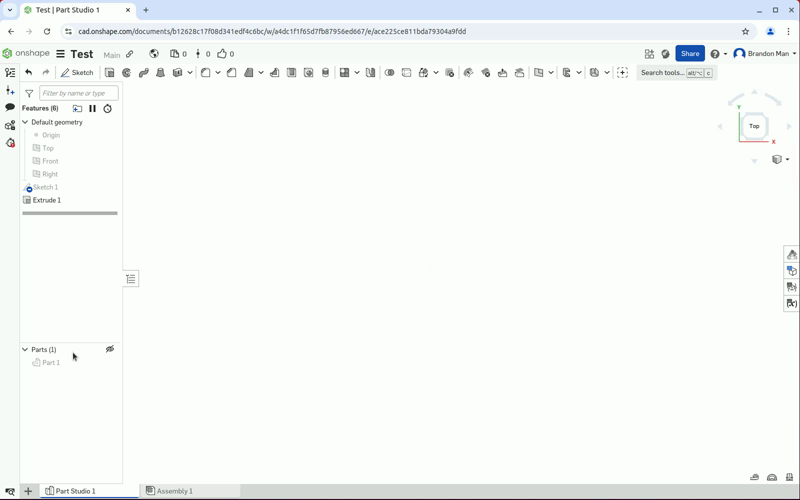
key(space)
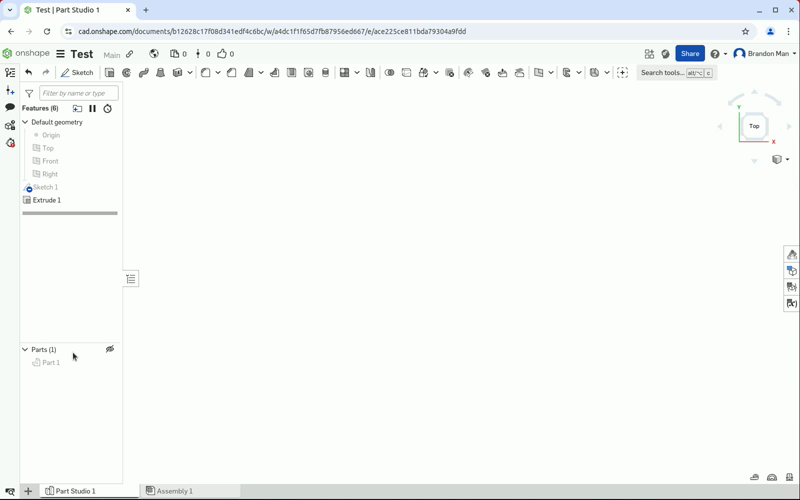
key_down(shift)
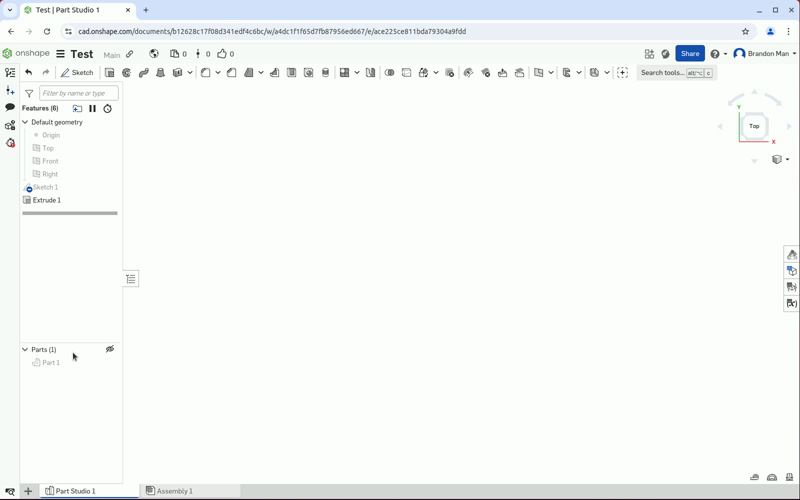
key(up)
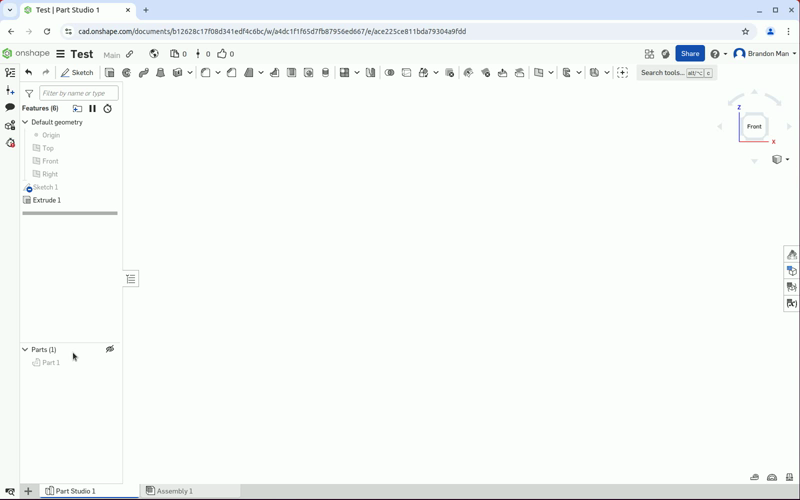
key_up(shift)
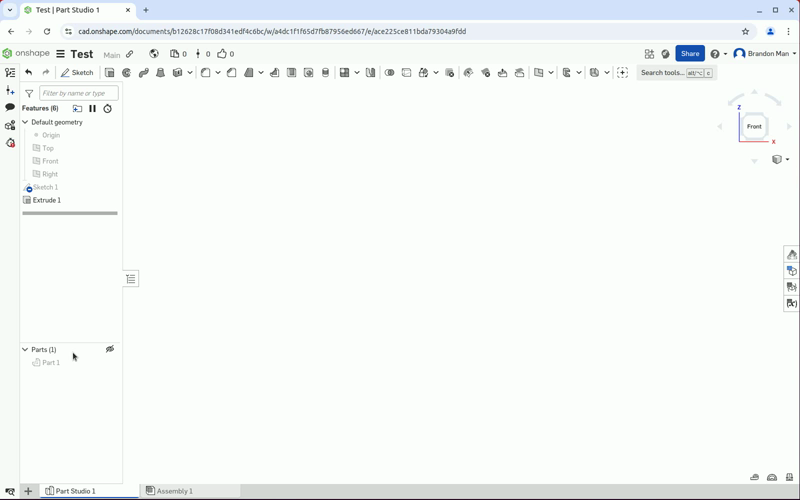
key(space)
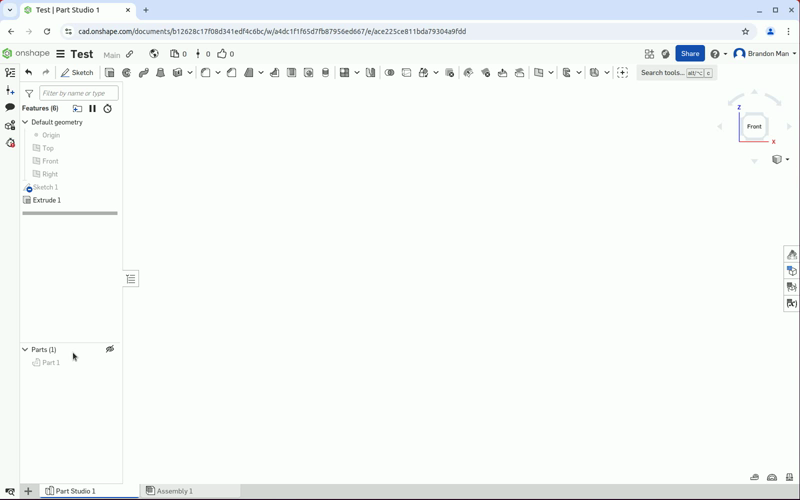
key_down(shift)
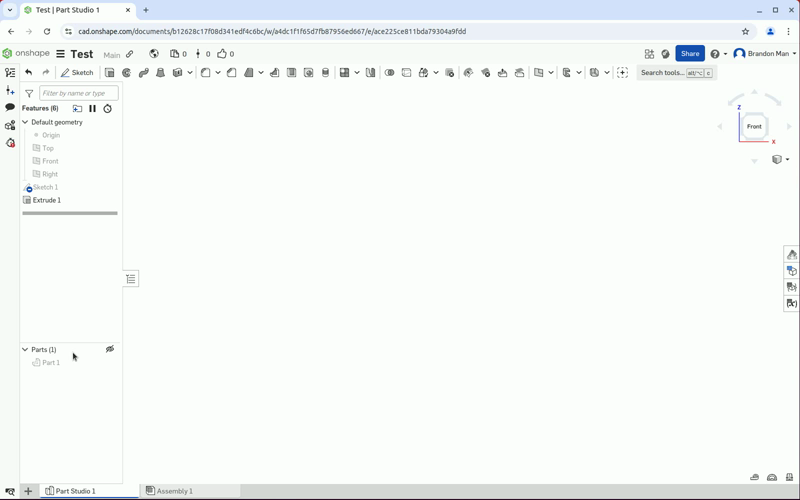
key(left)
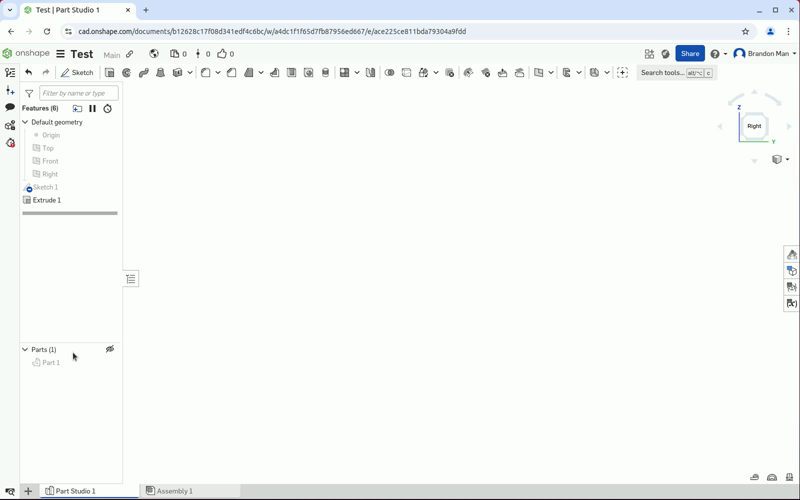
key_up(shift)
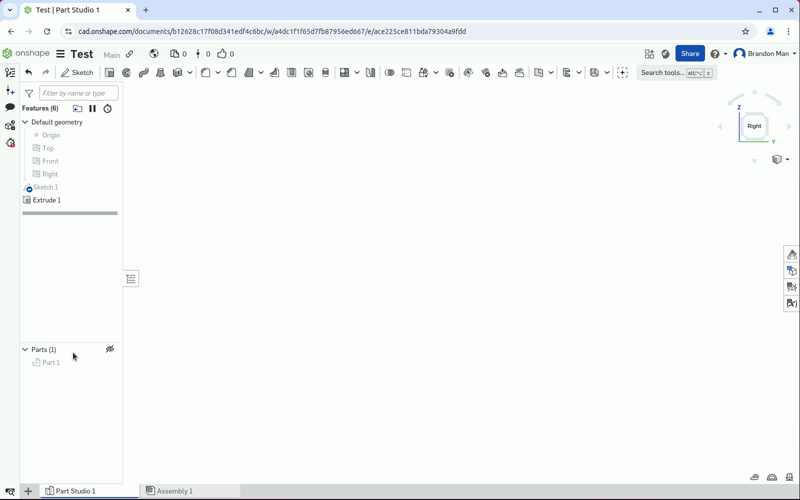
mouse_move(73, 352)
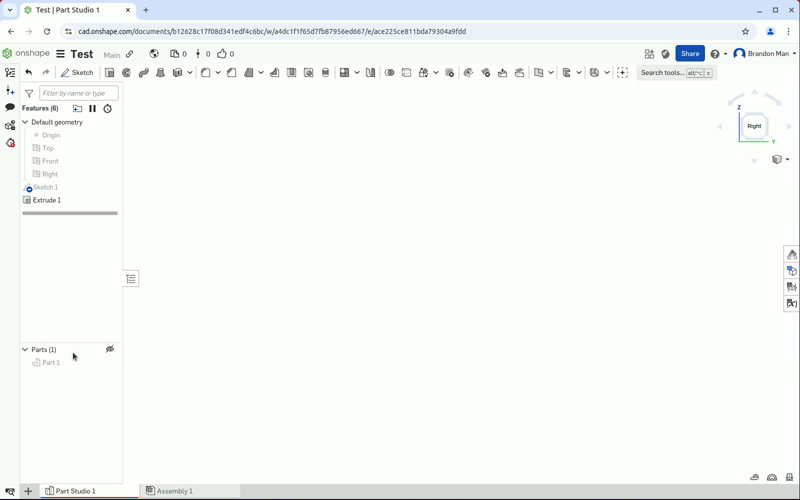
key(shift+y)
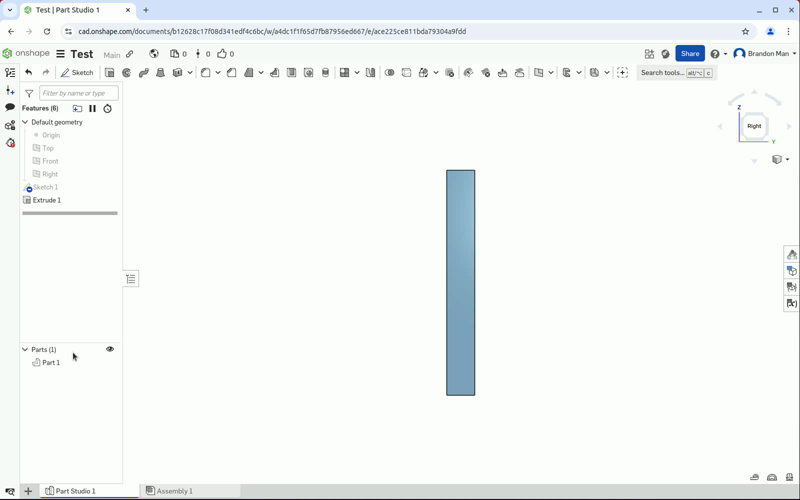
mouse_move(541, 75)
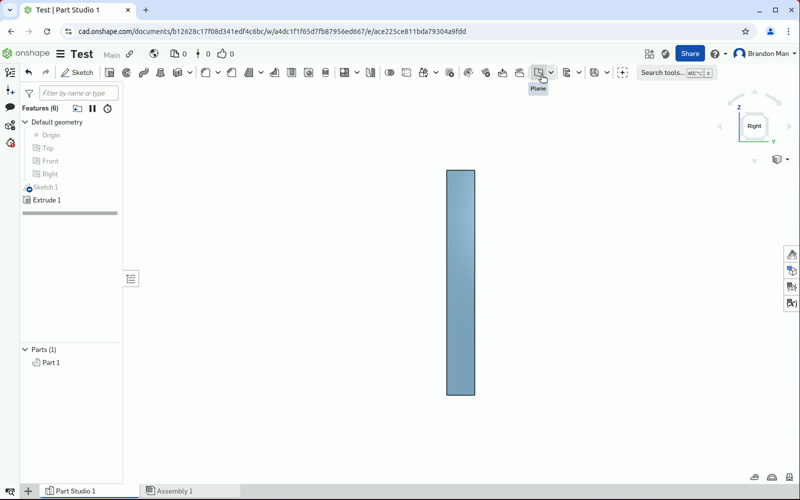
click(541, 75)
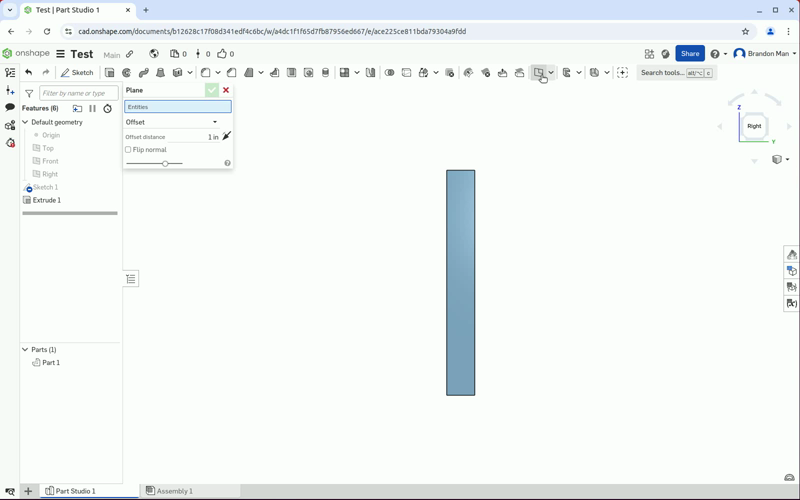
mouse_move(73, 176)
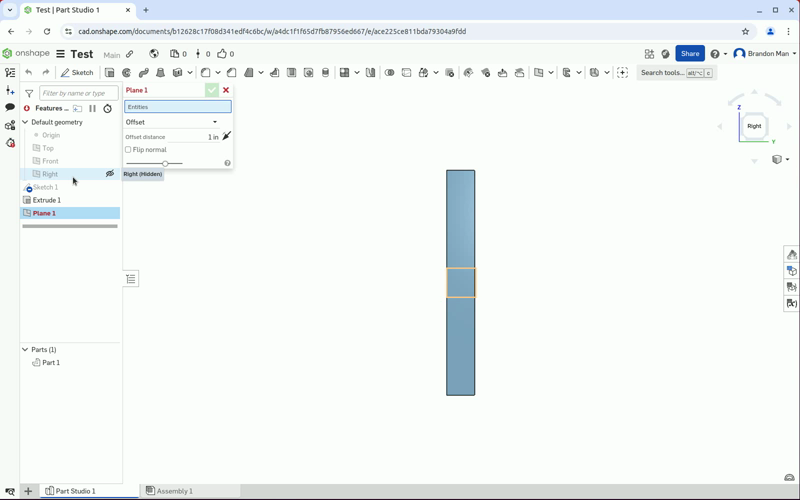
click(73, 176)
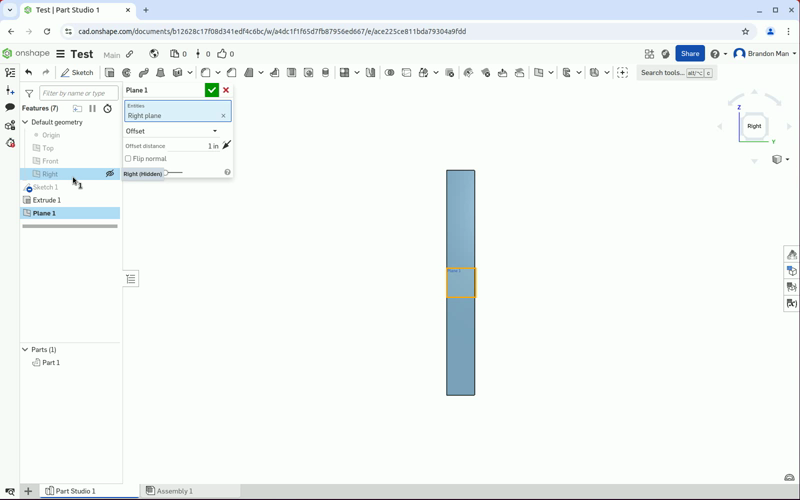
key(tab, 2)
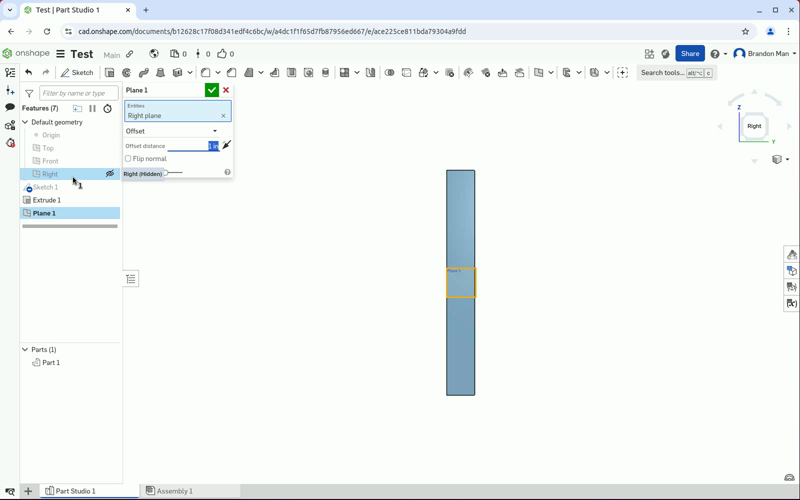
text(3.358)
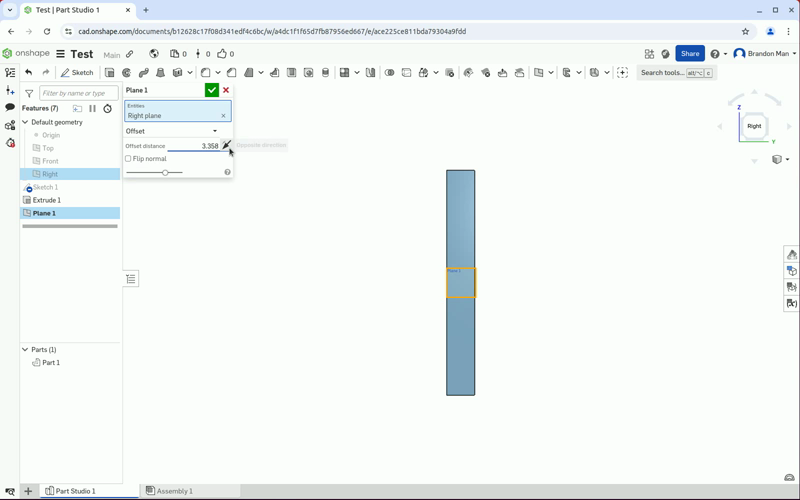
mouse_move(229, 147)
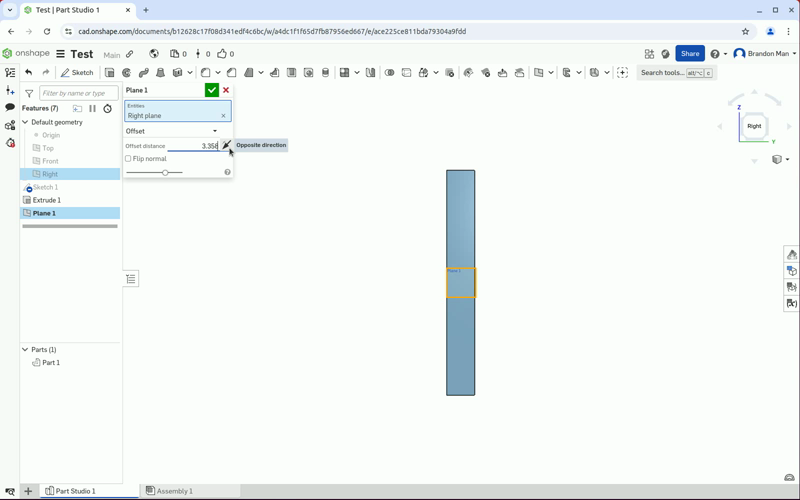
click(229, 147)
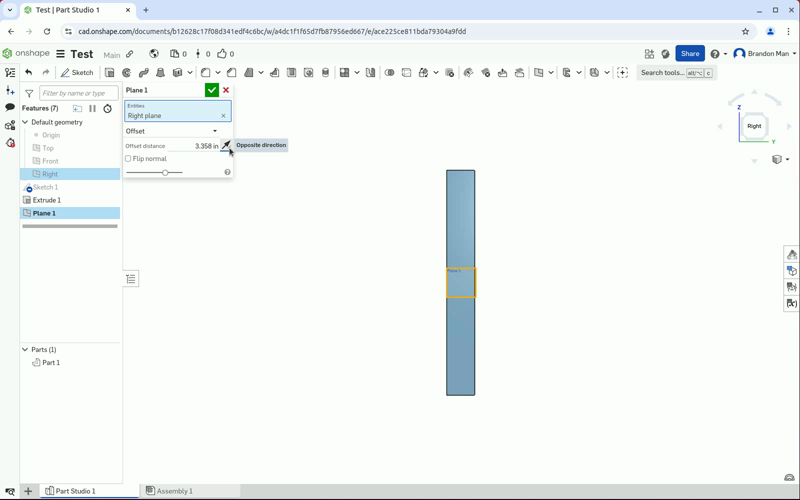
key(enter, 2)
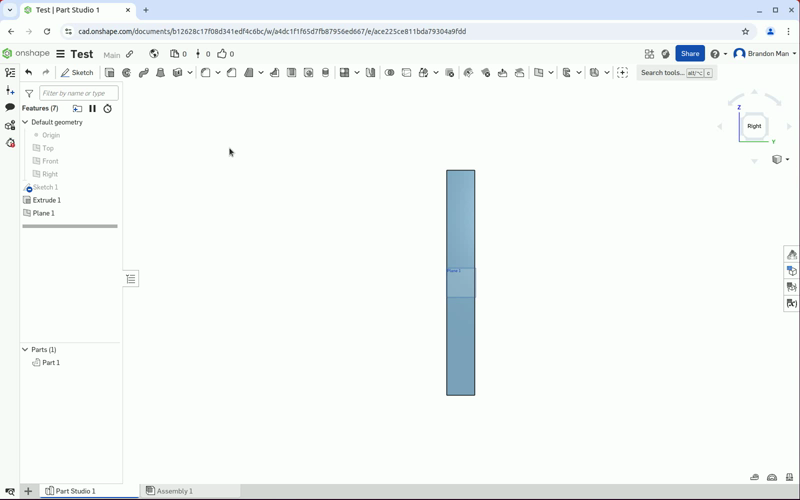
key(shift+s)
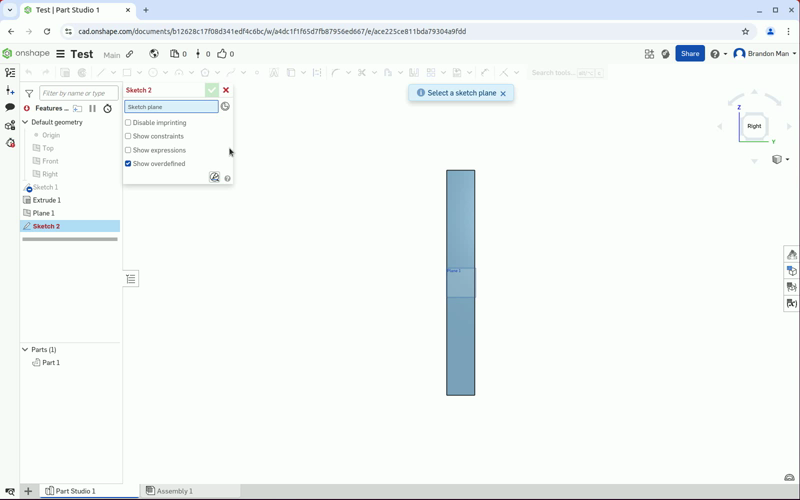
mouse_move(73, 215)
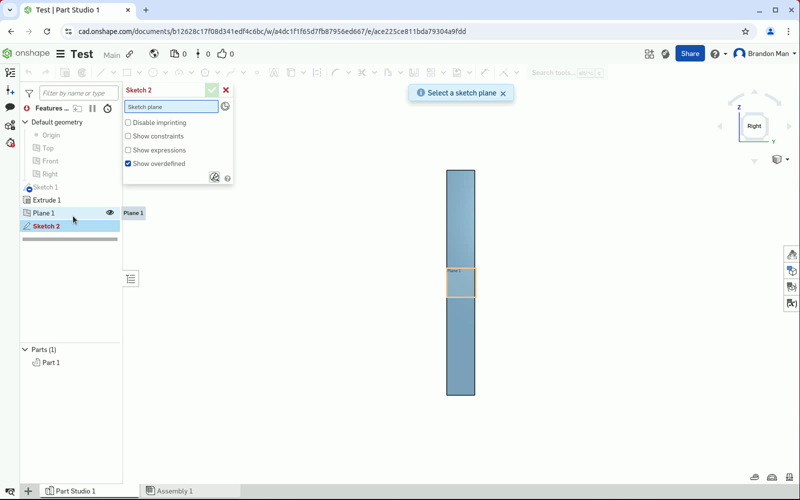
click(73, 215)
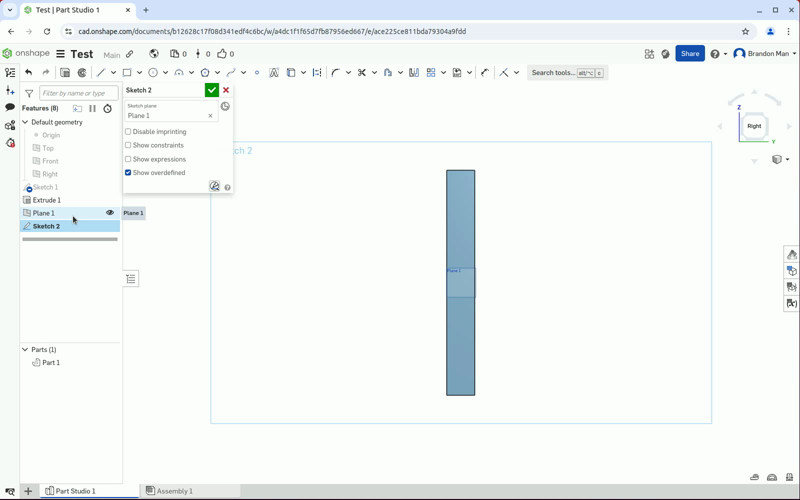
mouse_move(73, 352)
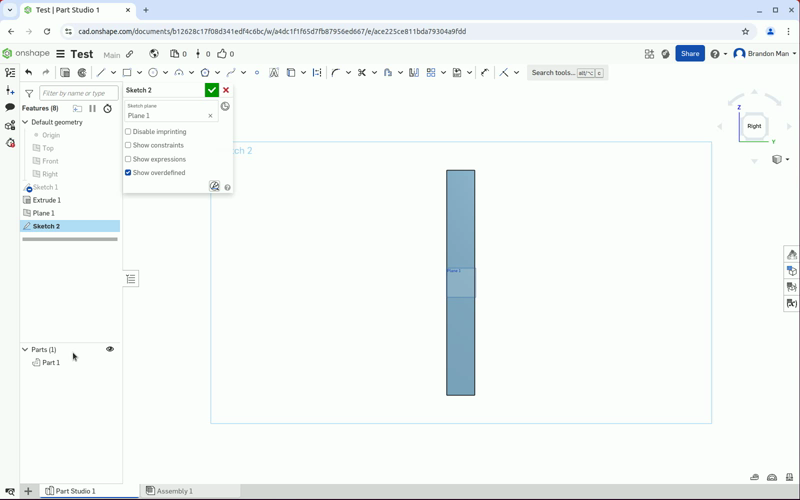
key(y)
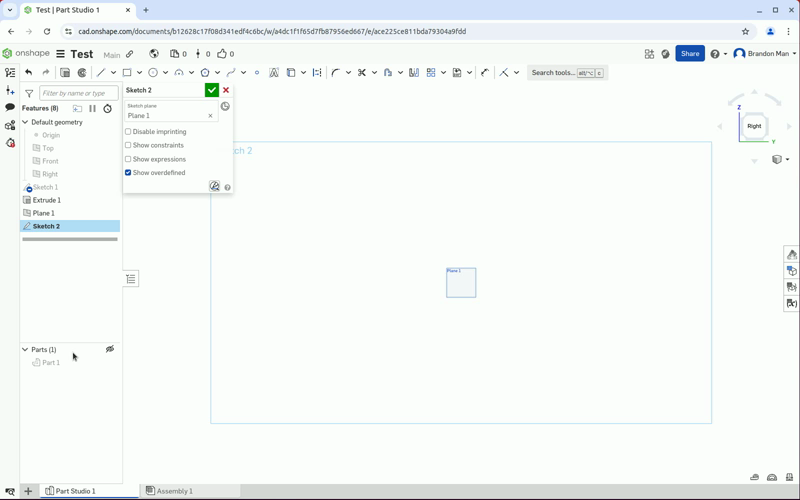
key(l)
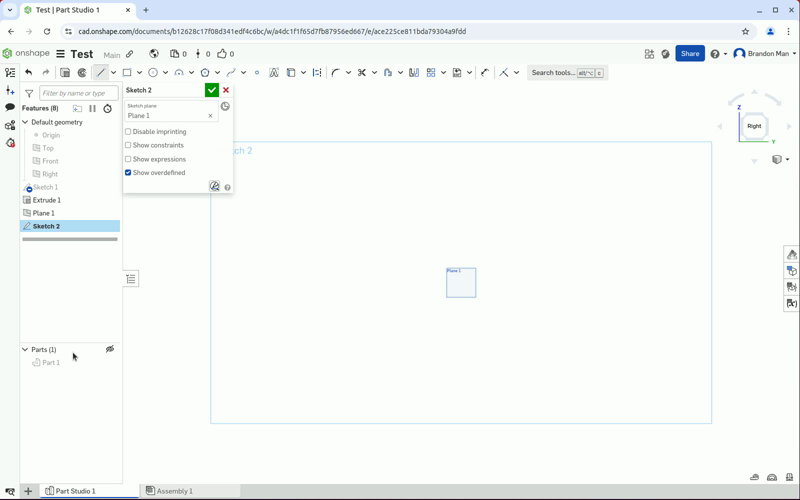
key_down(shift)
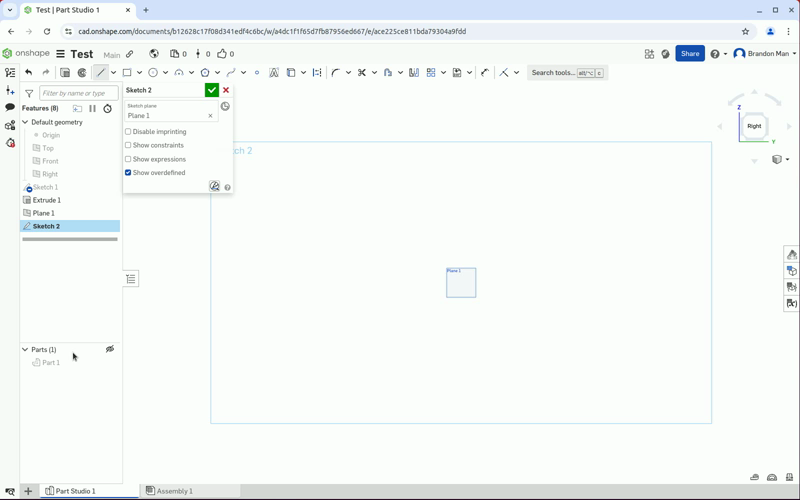
mouse_move(456, 193)
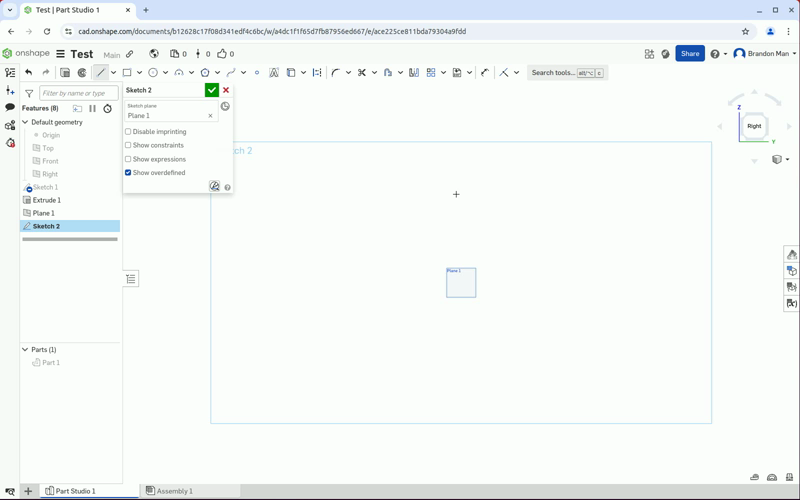
click(456, 193)
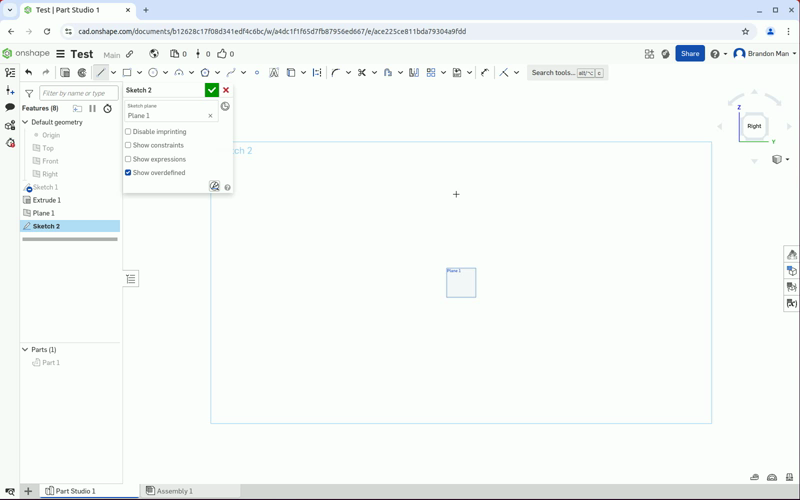
key_up(shift)
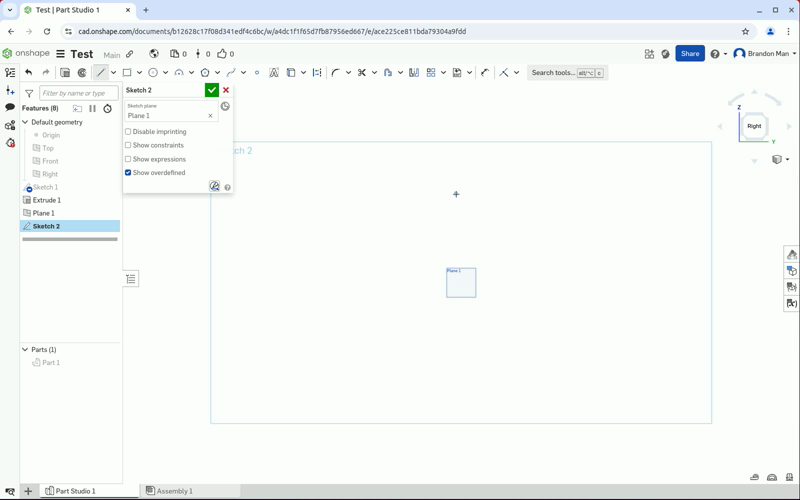
key_down(shift)
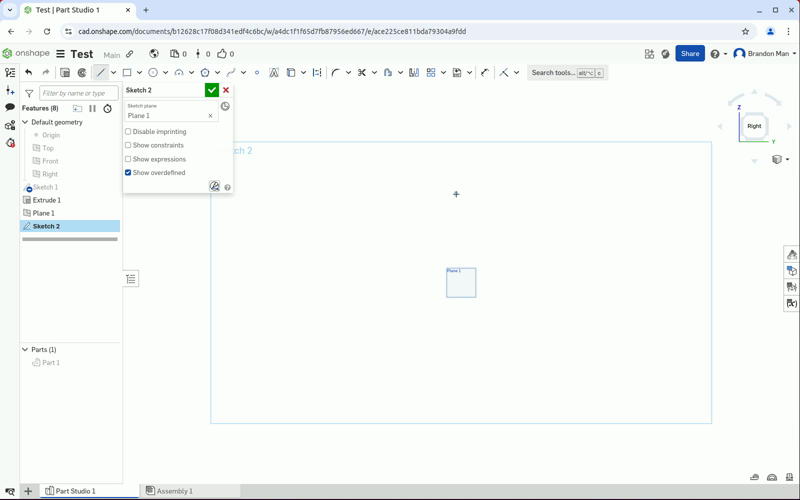
mouse_move(486, 193)
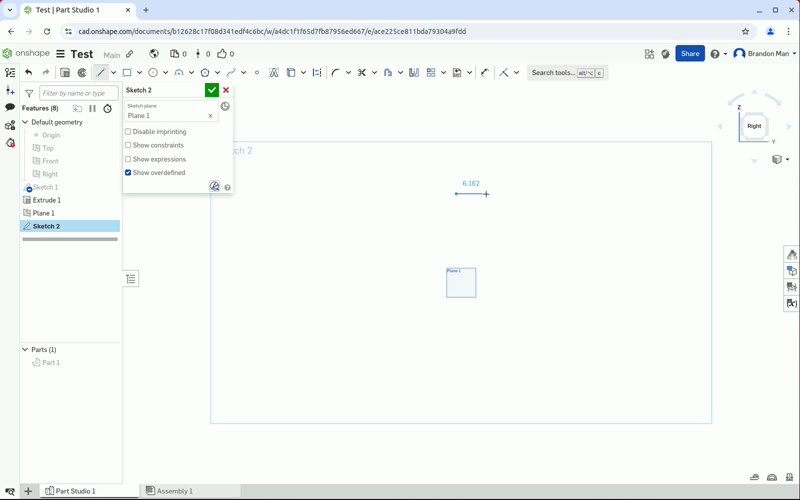
mouse_move(467, 193)
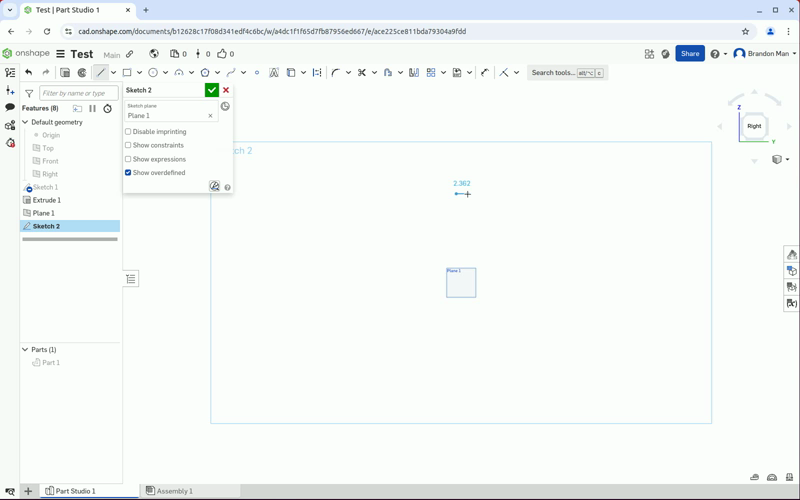
click(467, 193)
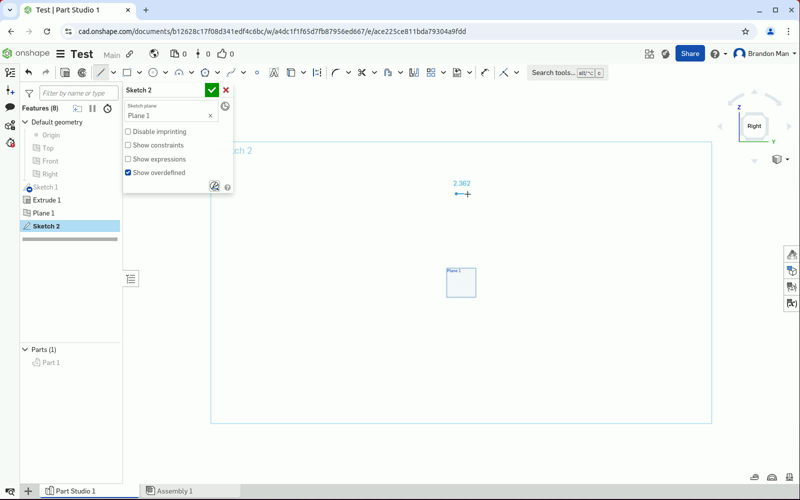
key_up(shift)
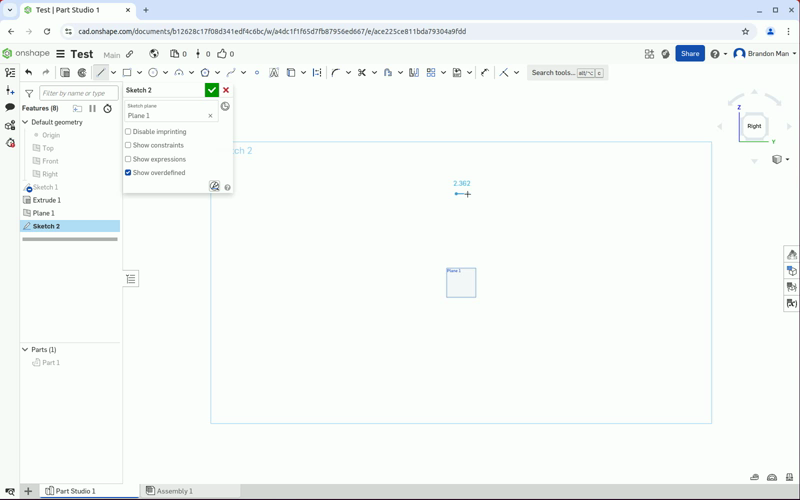
key_down(shift)
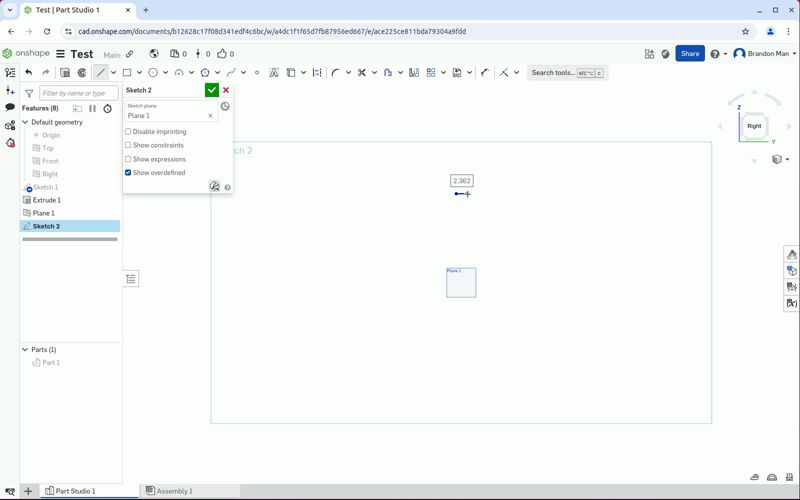
mouse_move(497, 193)
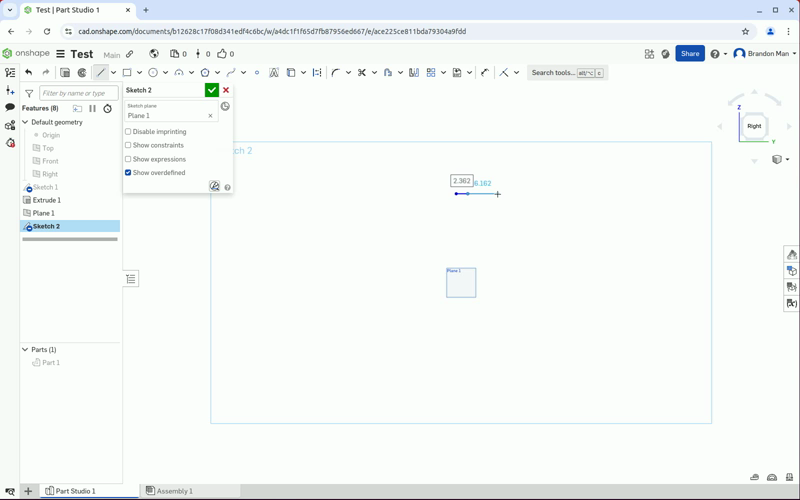
mouse_move(467, 186)
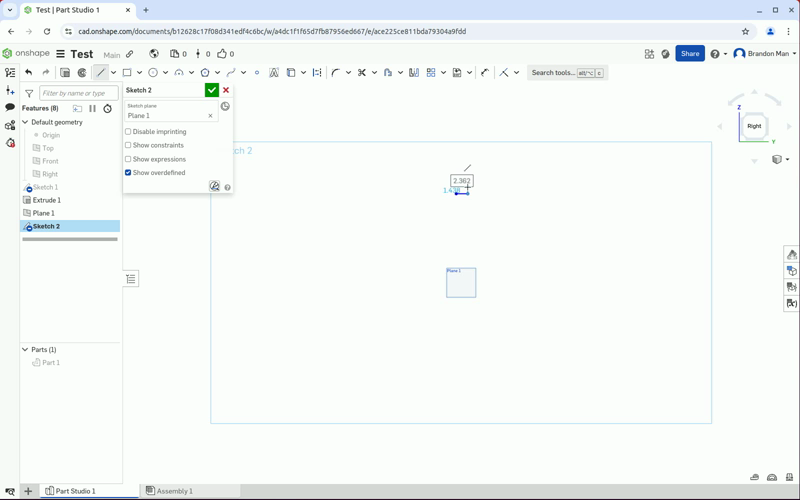
scroll(6)
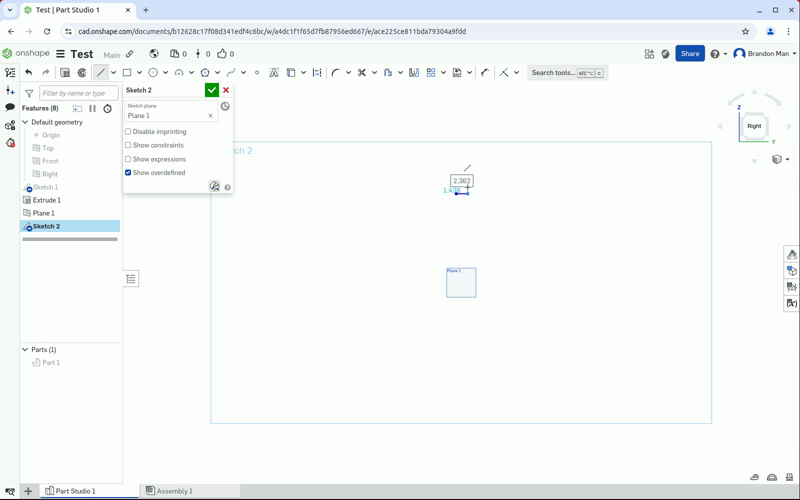
scroll(6)
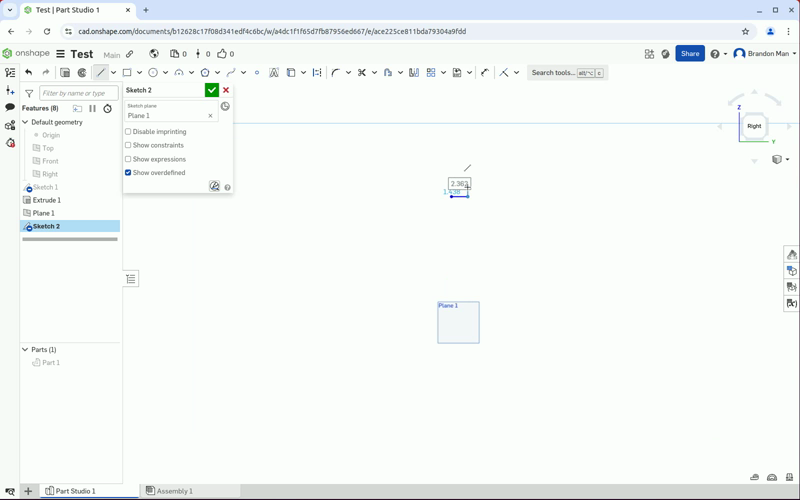
scroll(6)
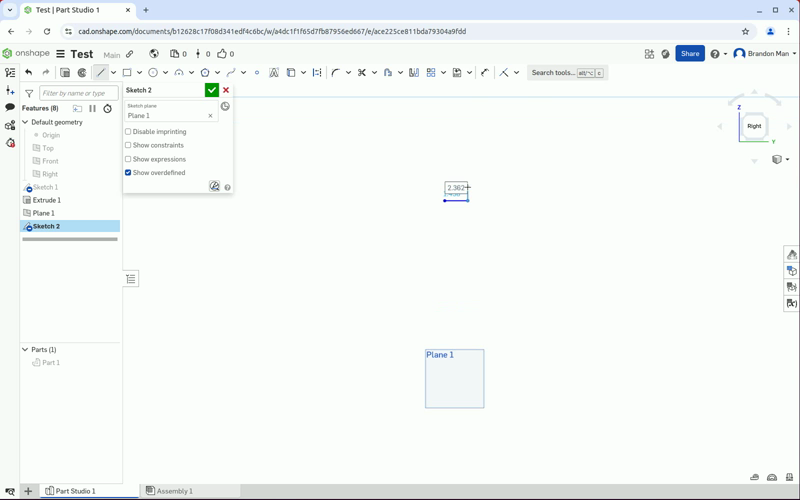
scroll(6)
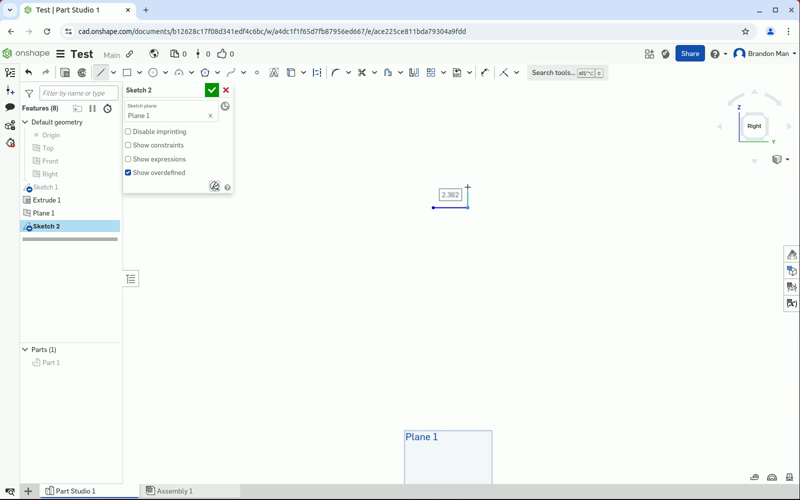
scroll(6)
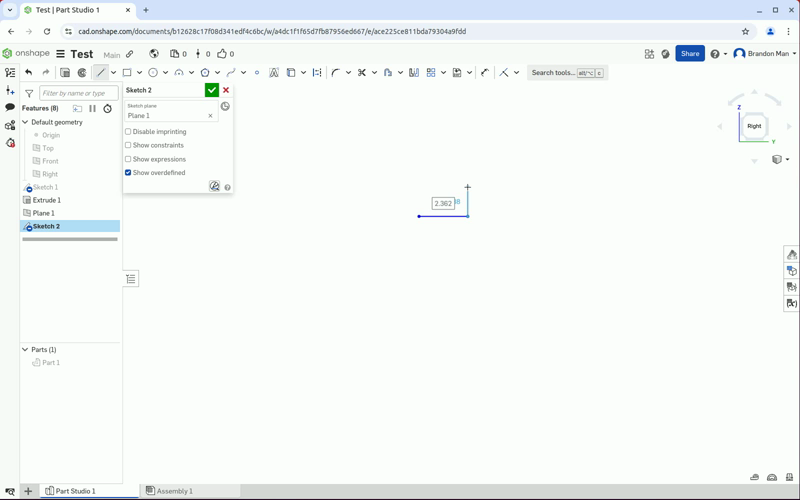
scroll(6)
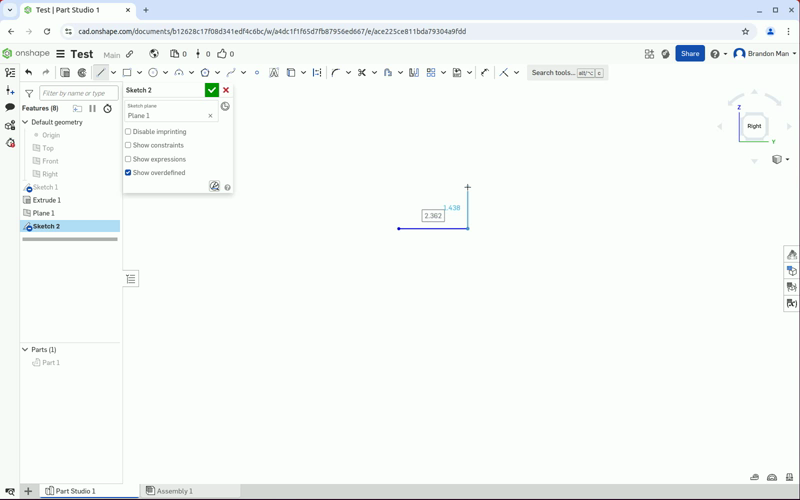
scroll(6)
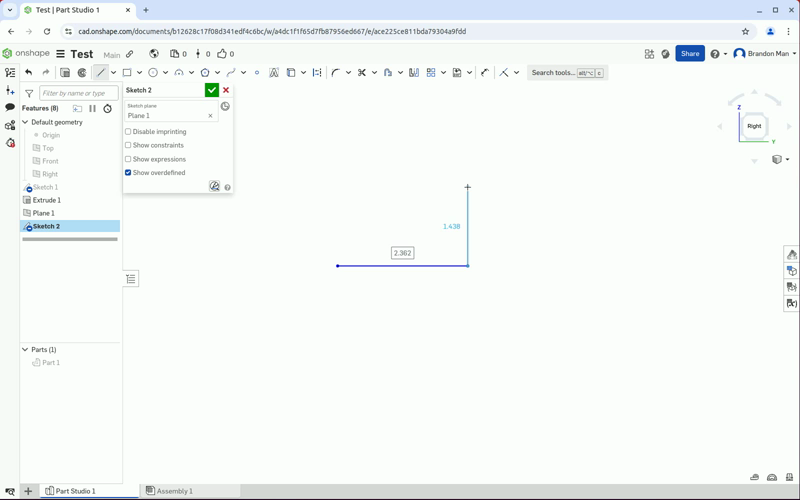
click(467, 186)
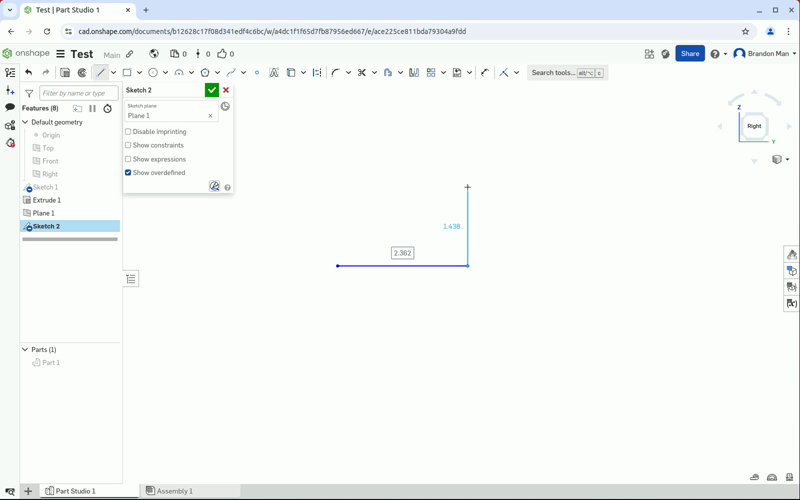
scroll(-6)
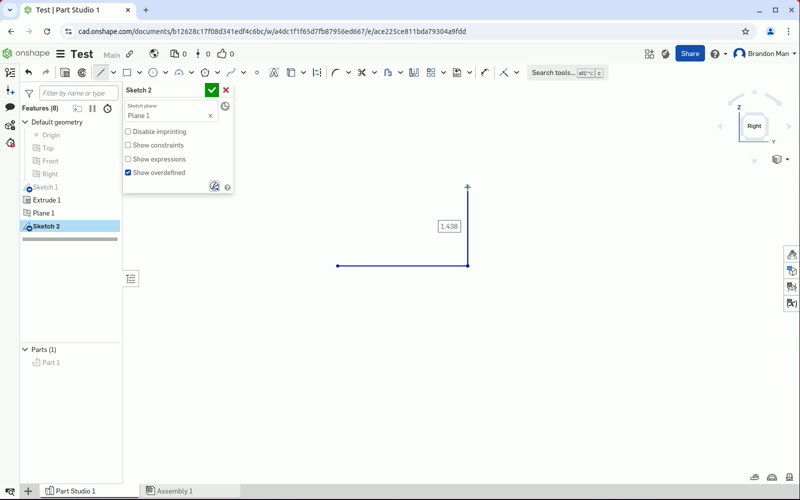
scroll(-6)
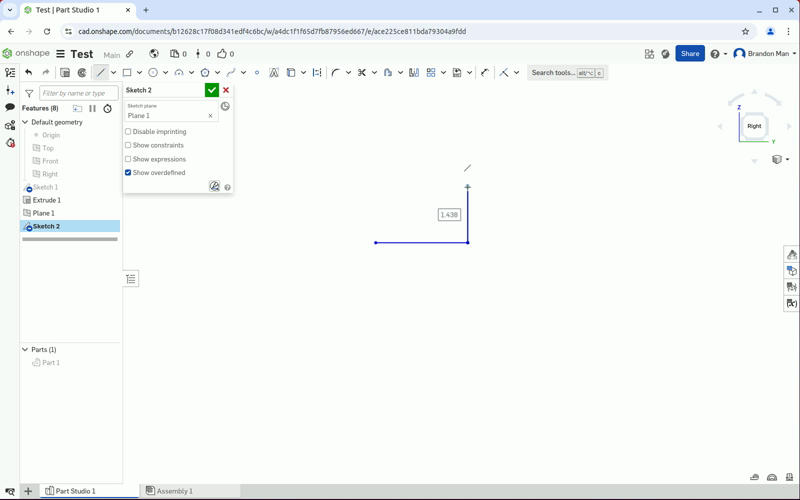
scroll(-6)
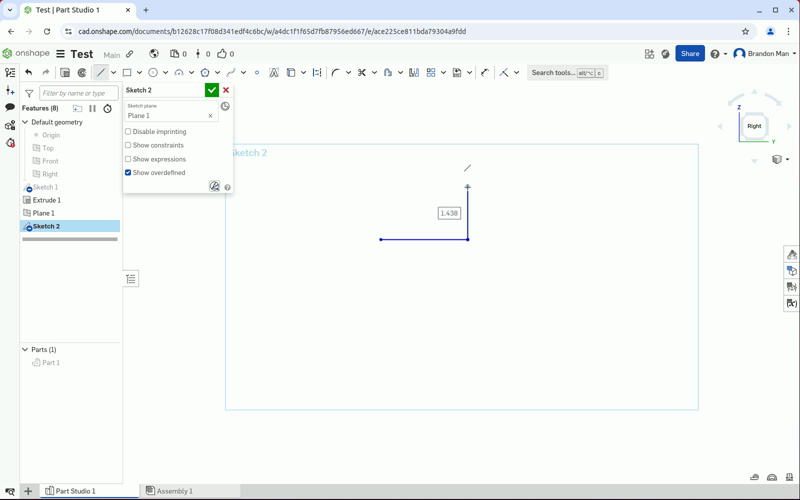
scroll(-6)
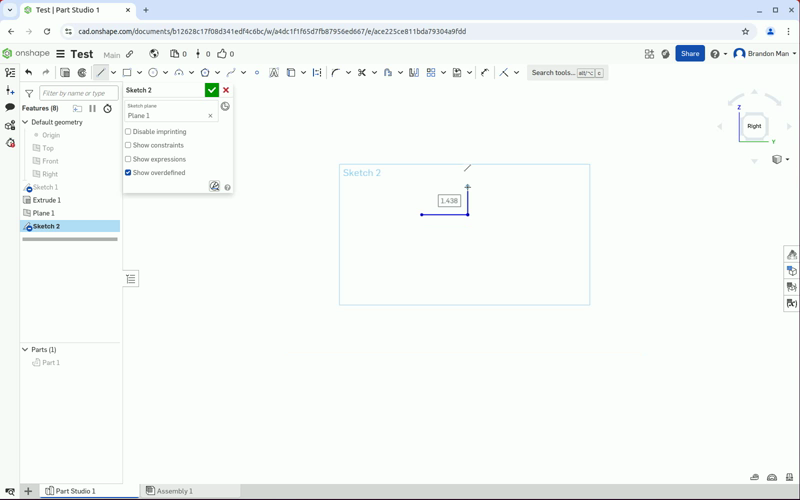
scroll(-6)
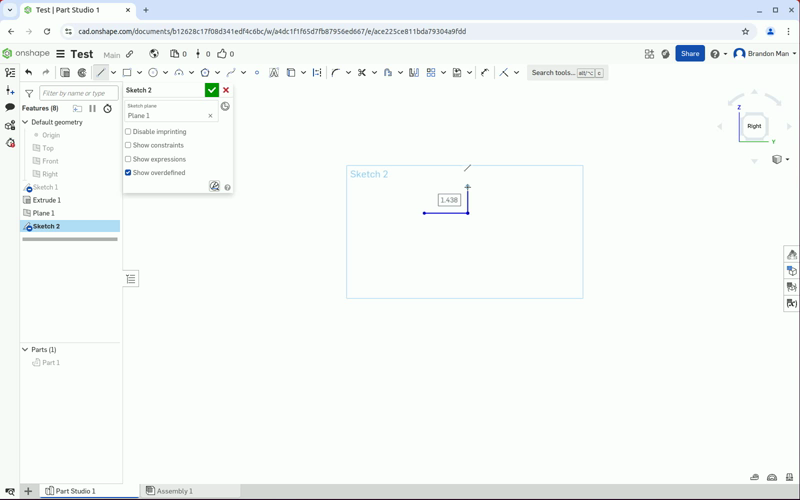
scroll(-6)
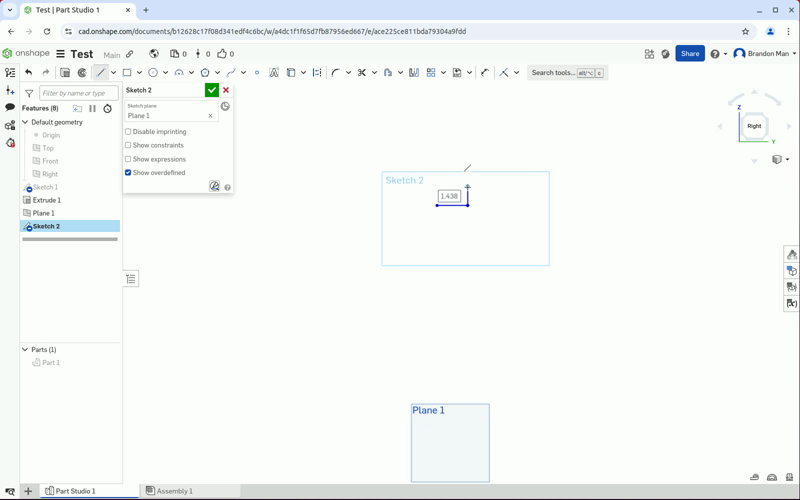
scroll(-6)
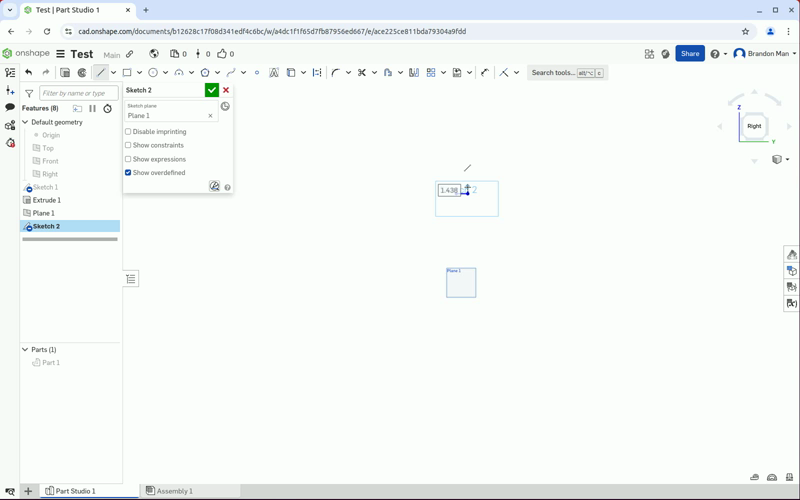
key_up(shift)
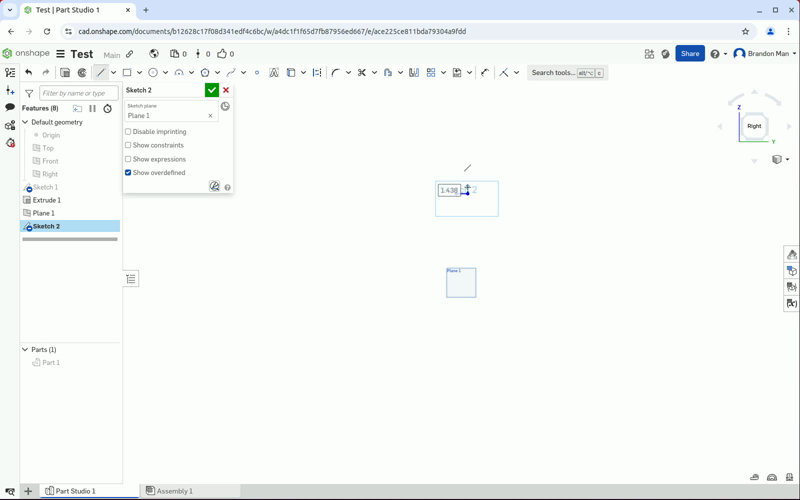
key_down(shift)
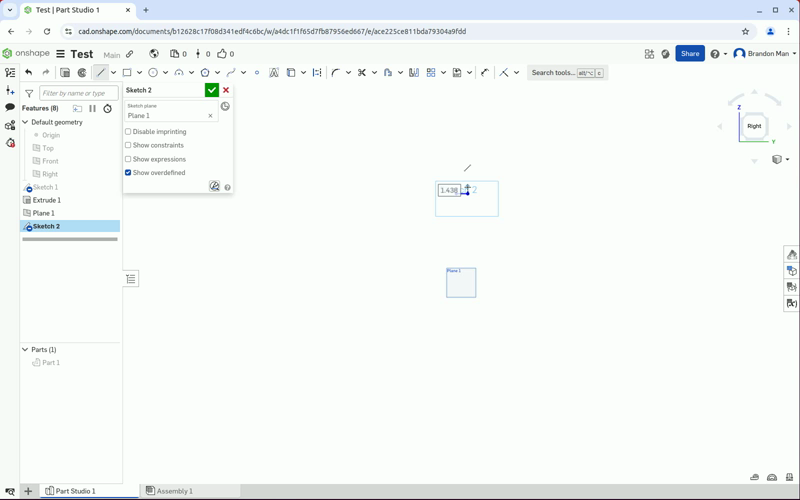
mouse_move(497, 186)
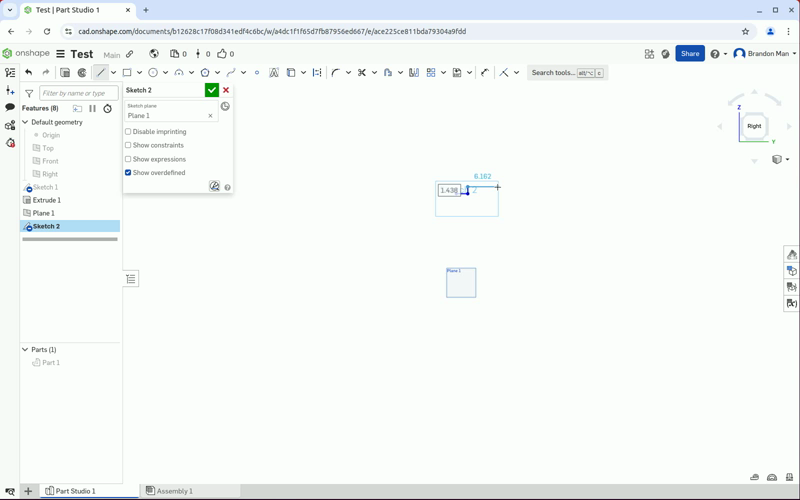
mouse_move(456, 186)
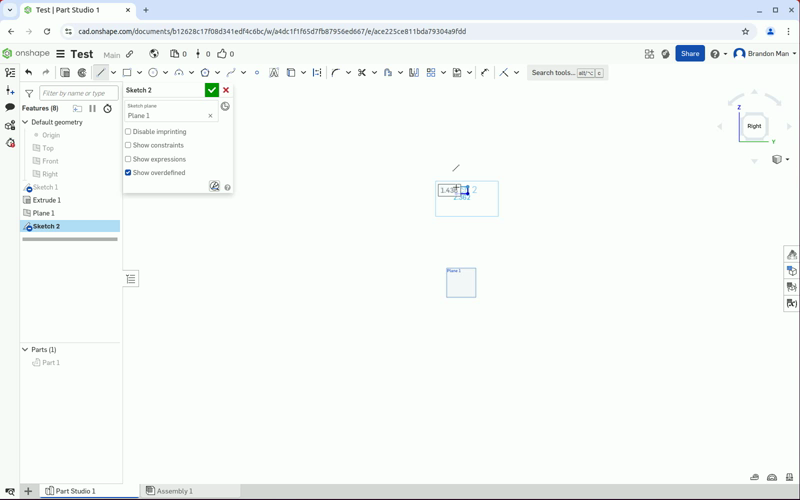
click(456, 186)
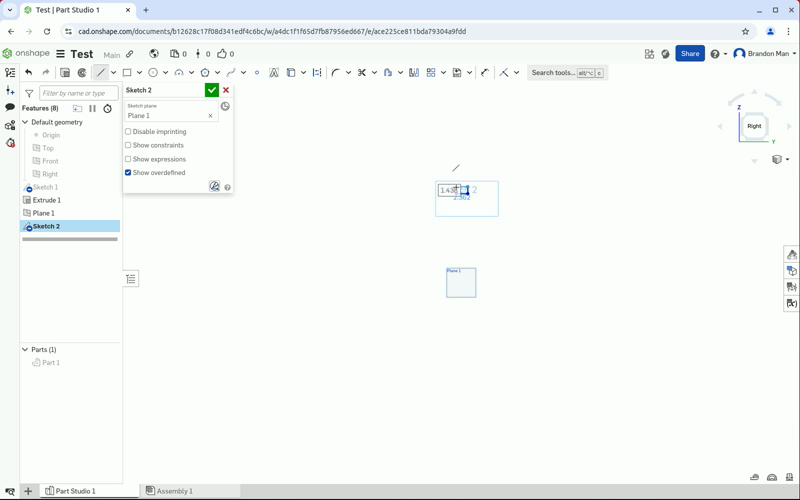
key_up(shift)
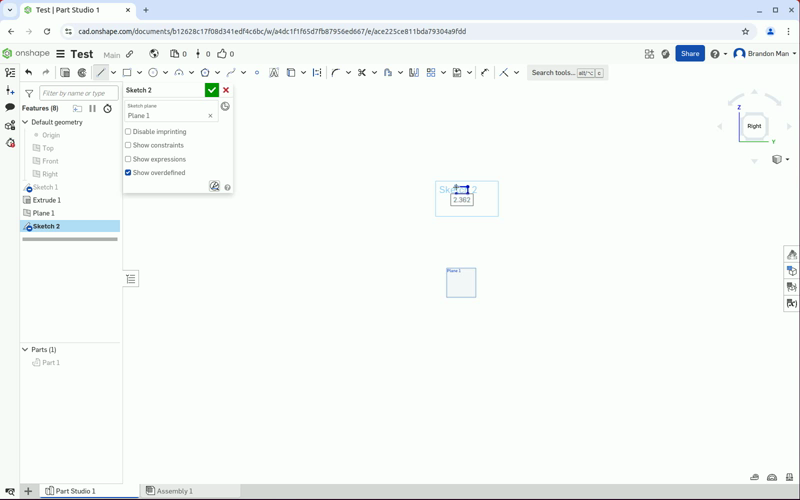
mouse_move(486, 186)
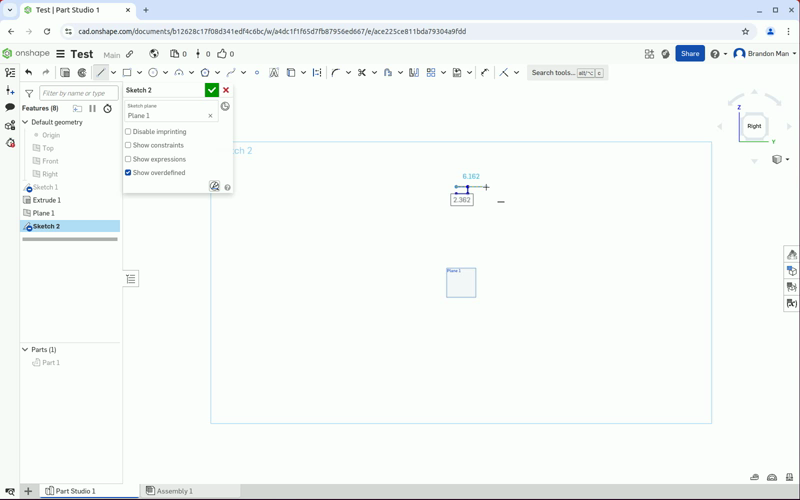
key_down(shift)
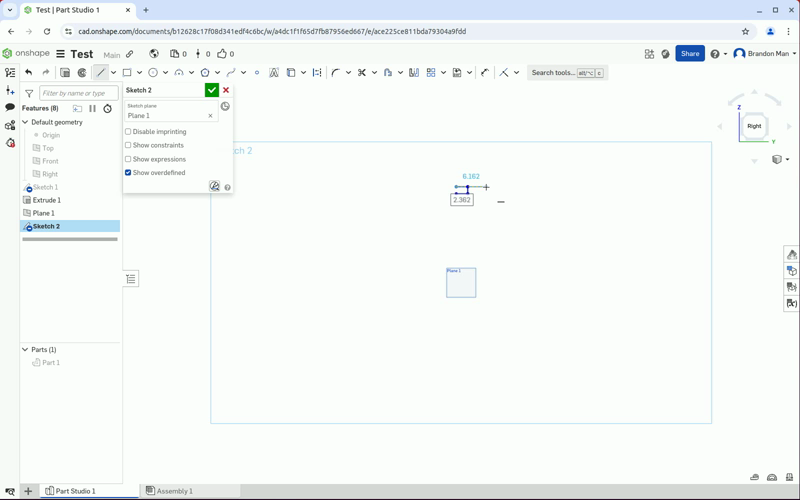
mouse_move(456, 193)
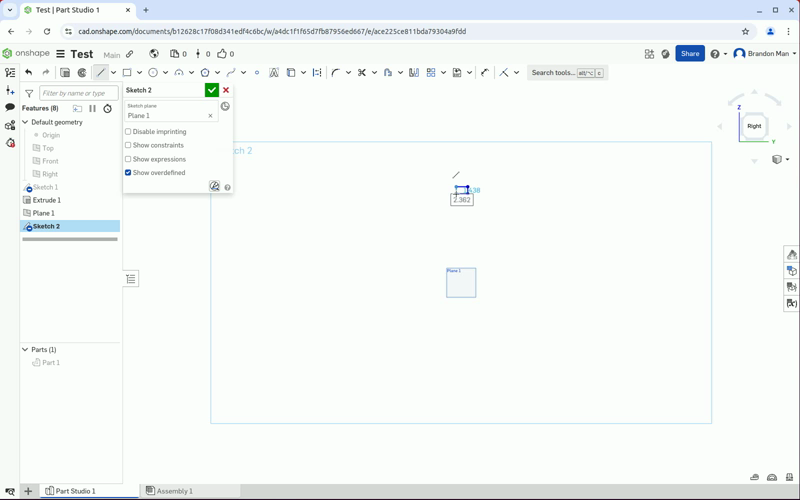
scroll(6)
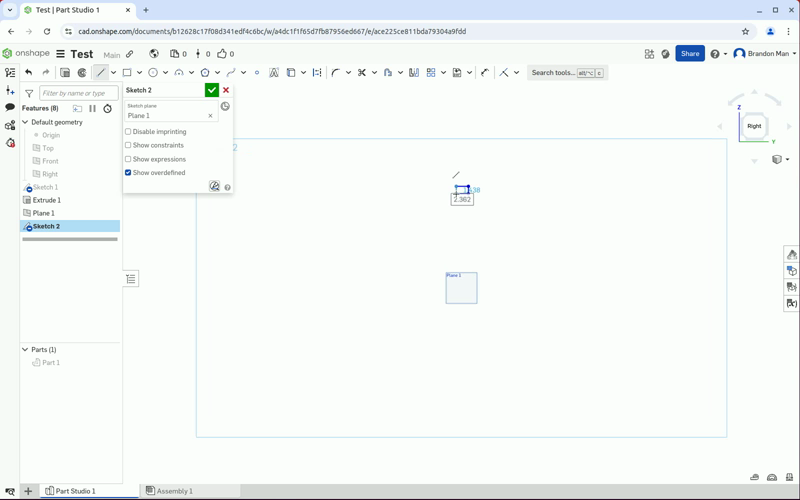
scroll(6)
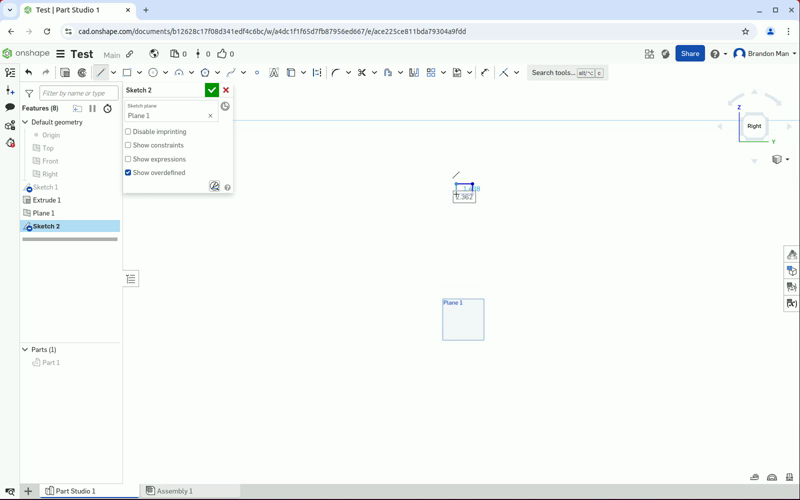
scroll(6)
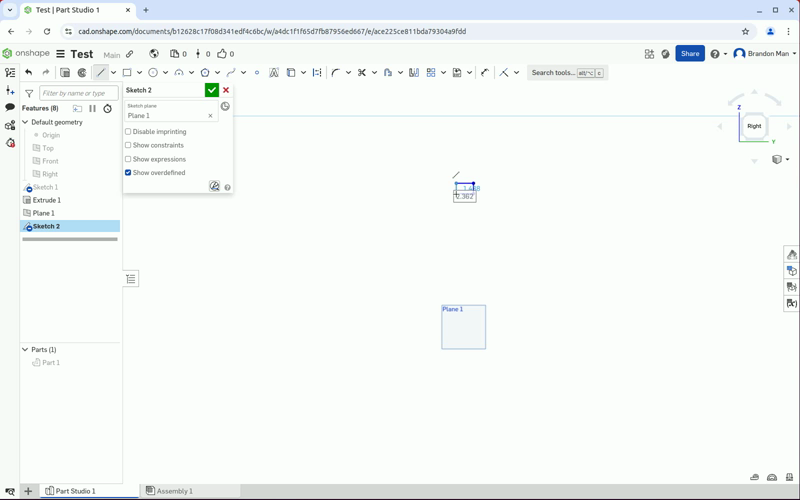
scroll(6)
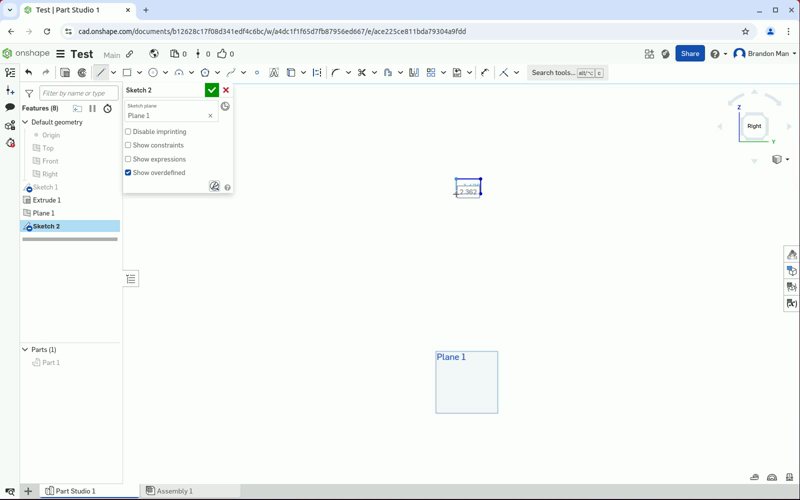
scroll(6)
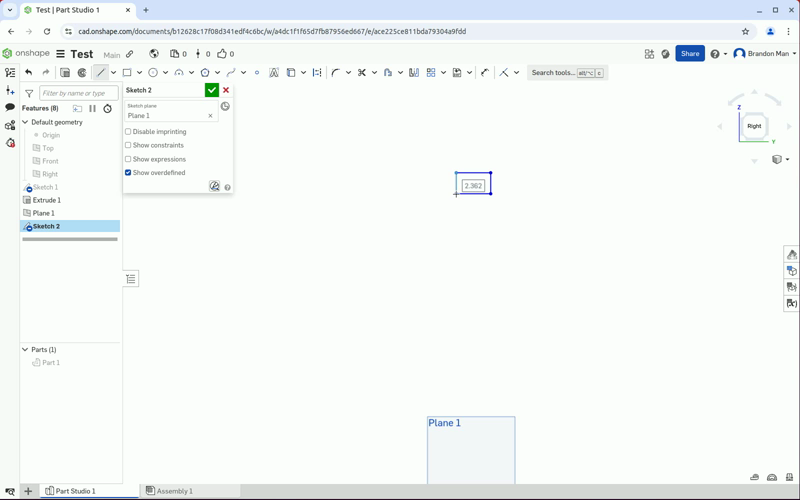
scroll(6)
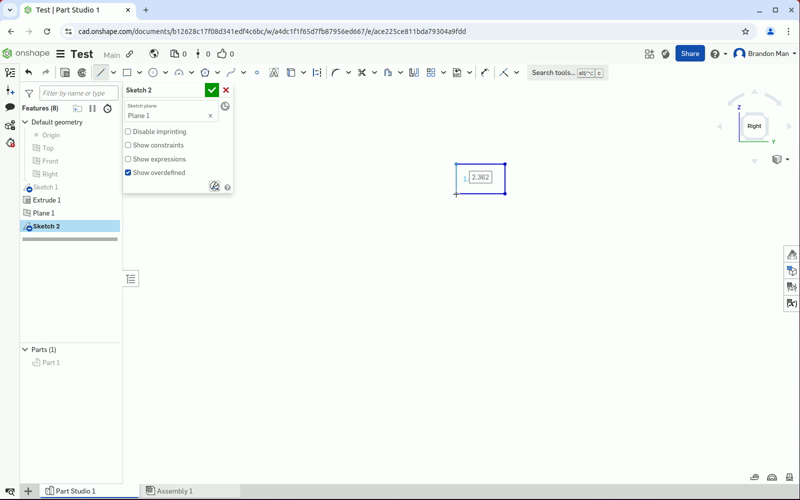
scroll(6)
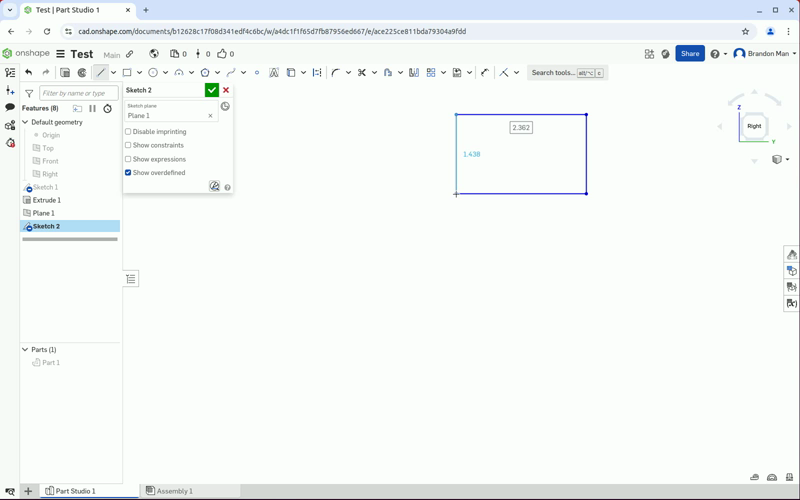
key_up(shift)
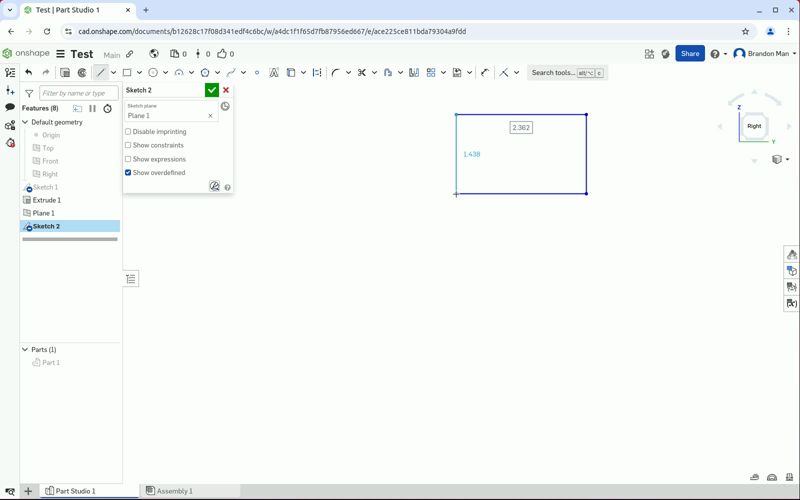
click(456, 193)
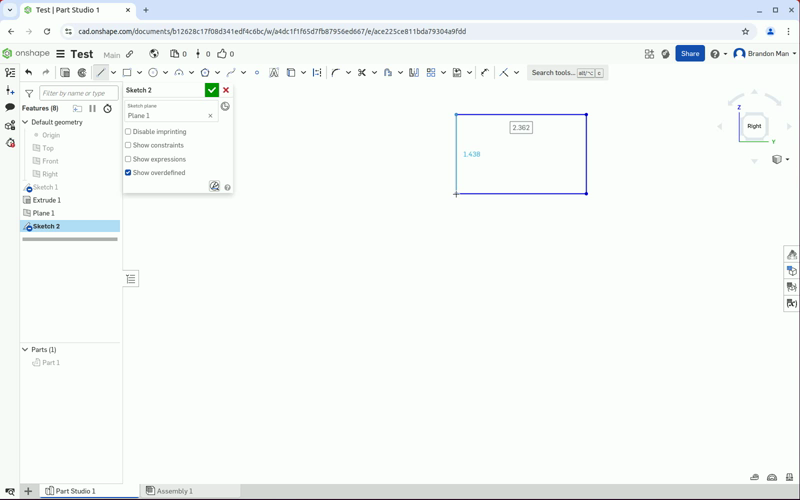
scroll(-6)
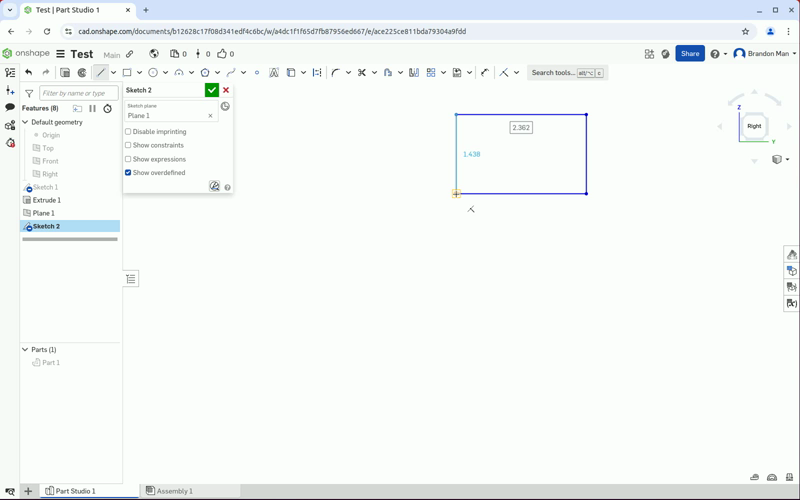
scroll(-6)
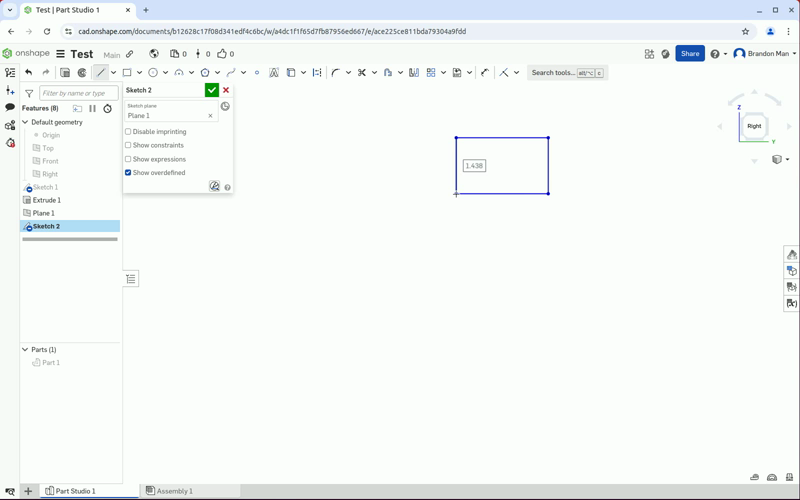
scroll(-6)
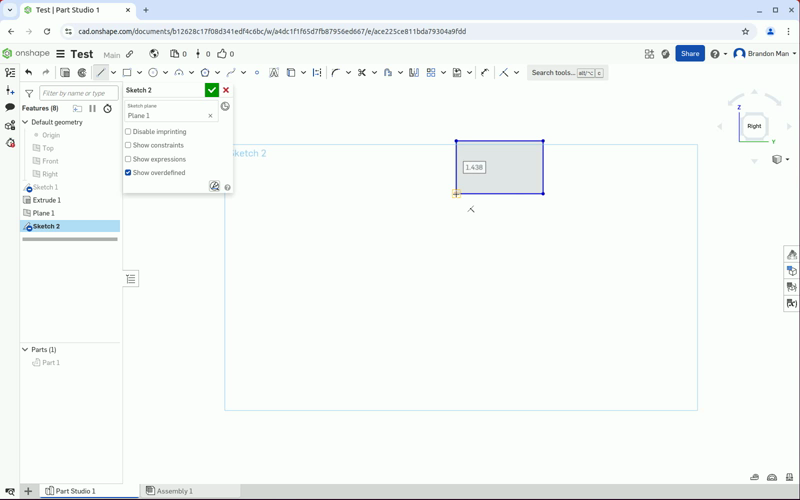
scroll(-6)
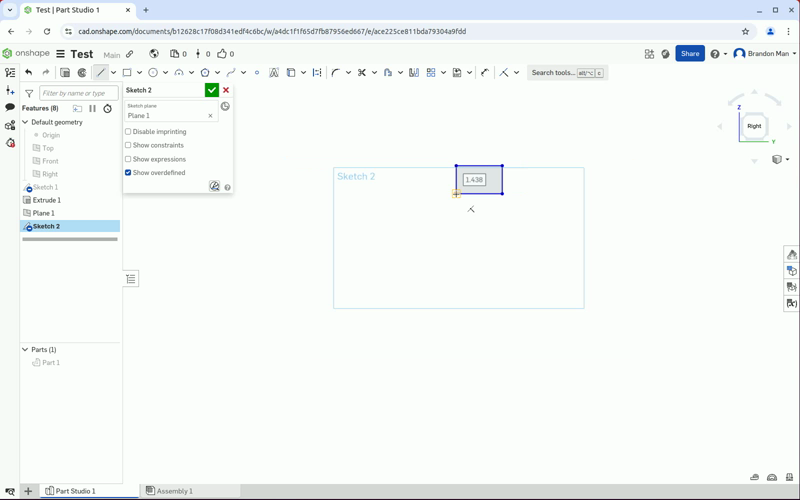
scroll(-6)
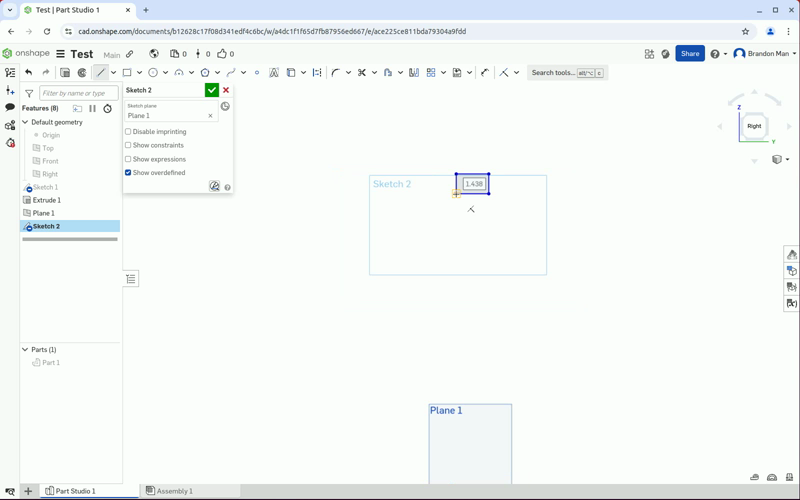
scroll(-6)
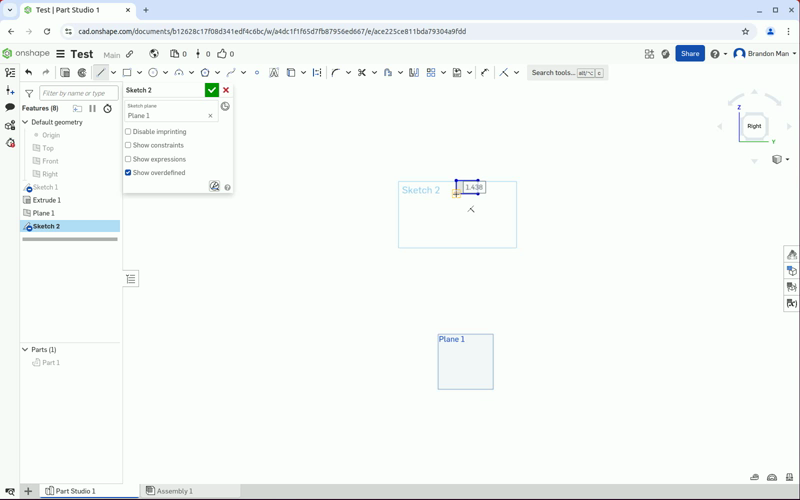
scroll(-6)
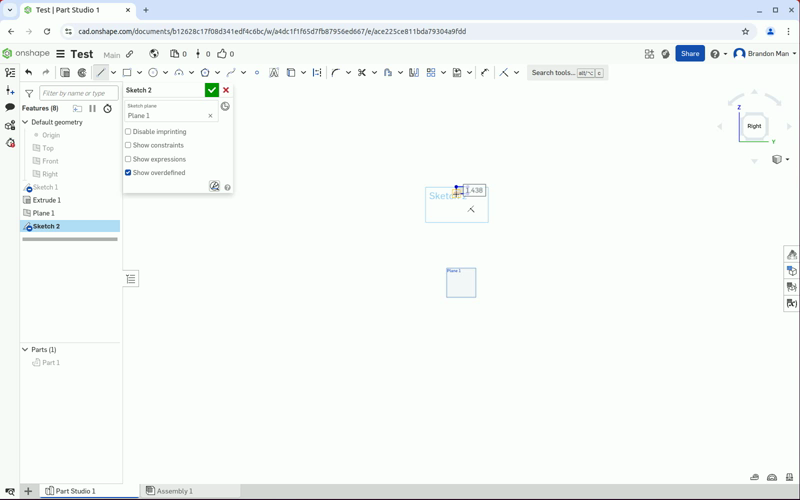
key(esc)
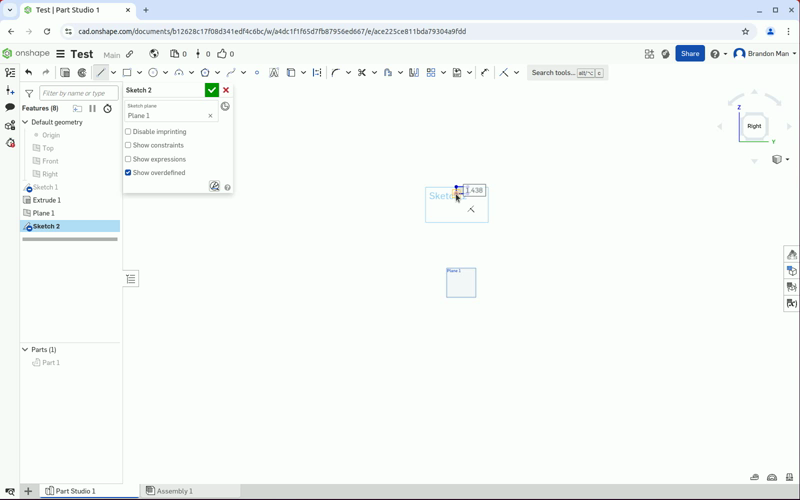
mouse_move(461, 189)
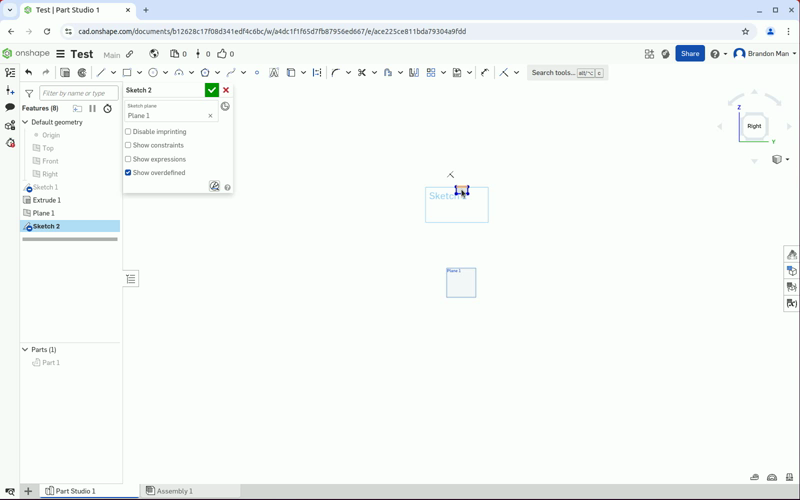
scroll(6)
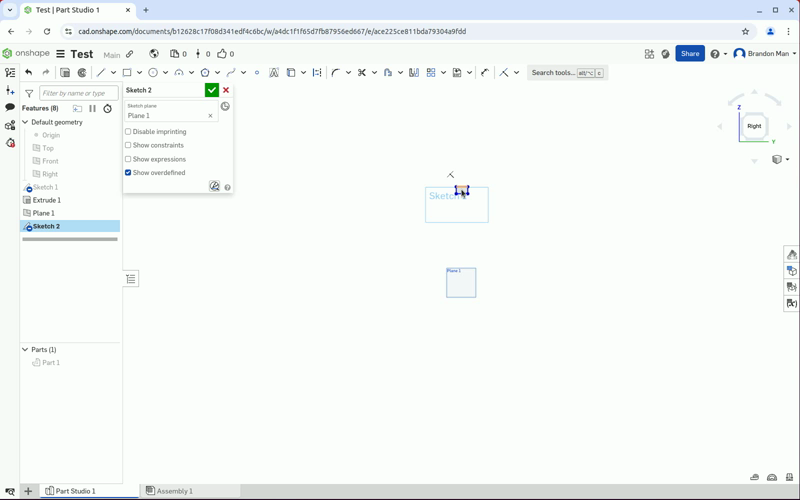
scroll(6)
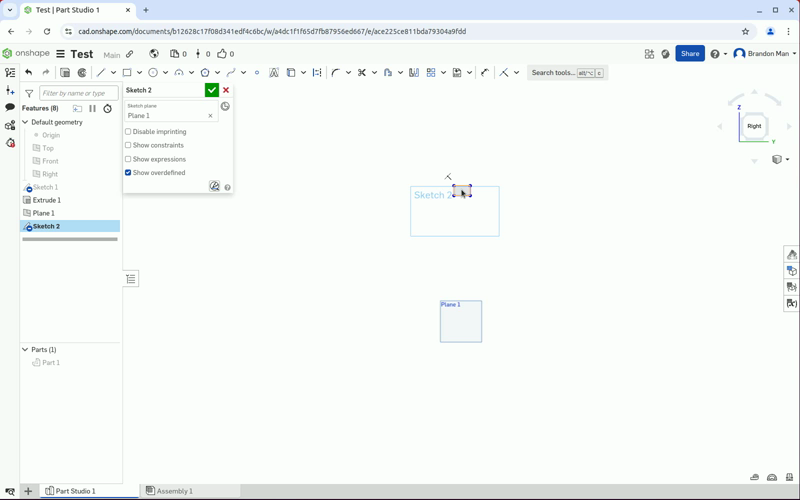
scroll(6)
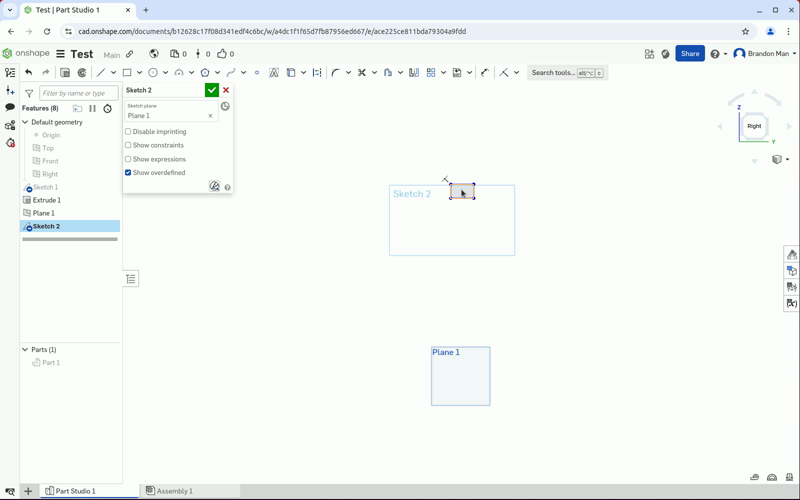
scroll(6)
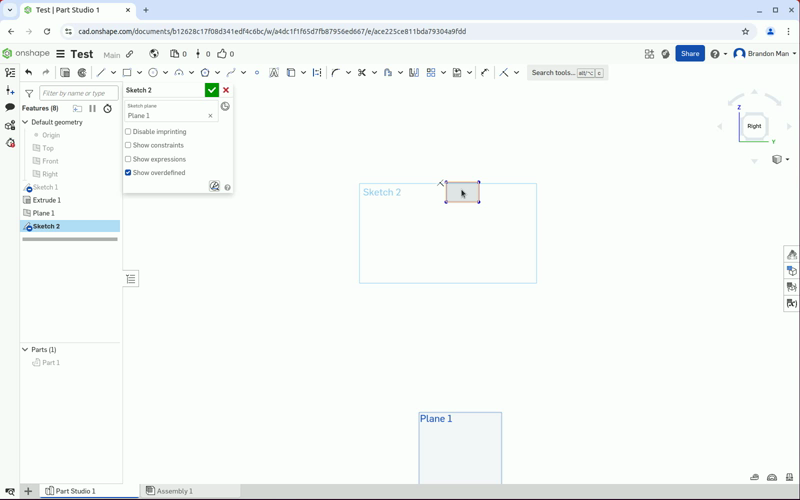
scroll(6)
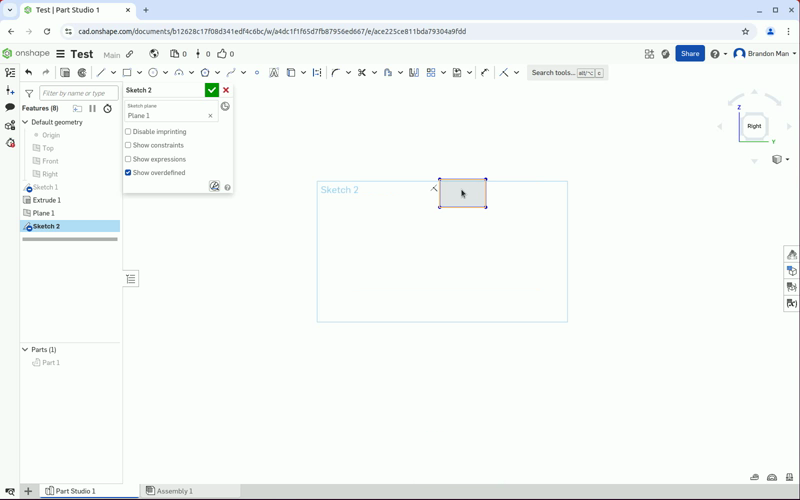
scroll(6)
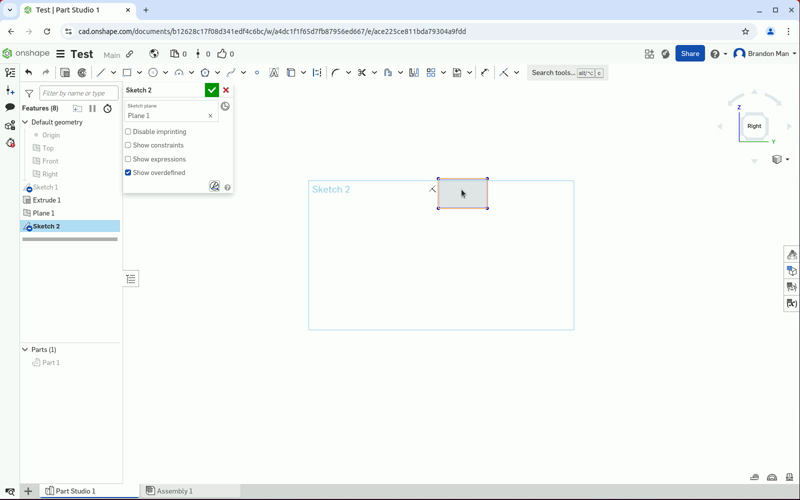
scroll(6)
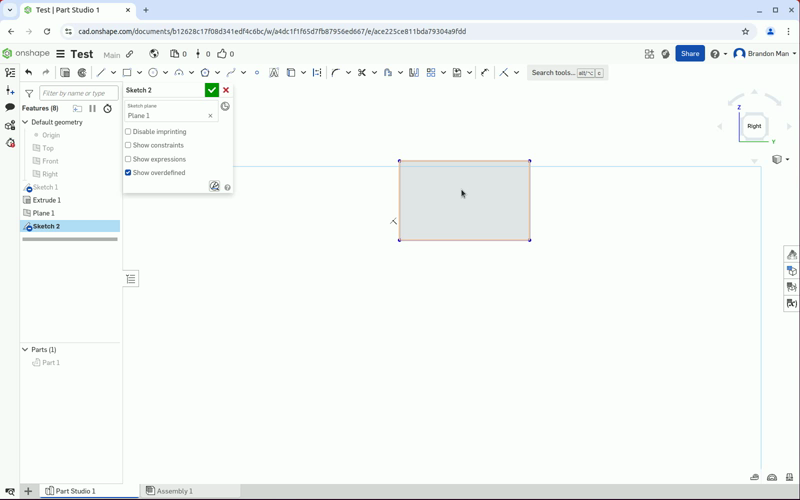
click(461, 189)
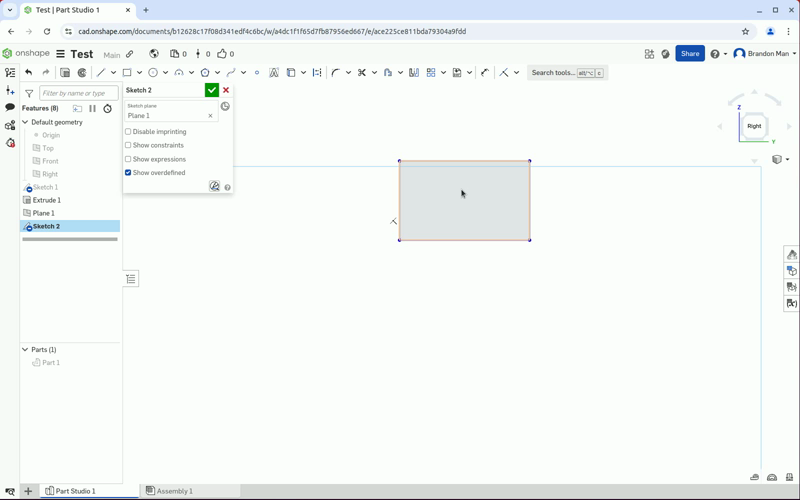
scroll(-6)
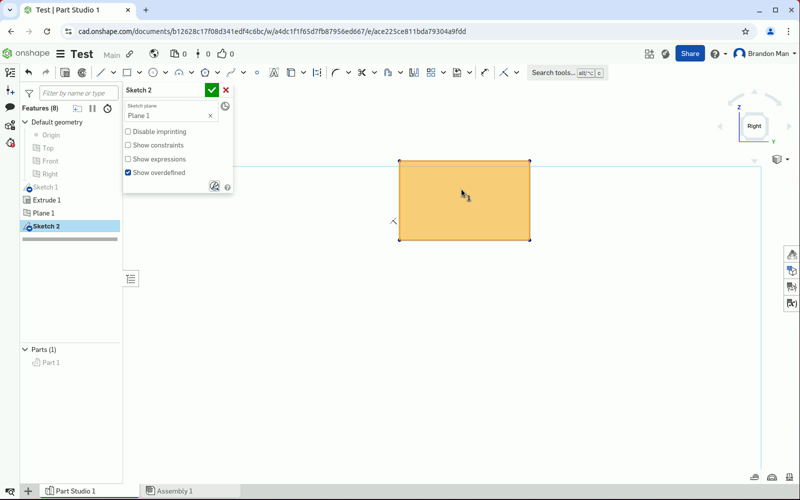
scroll(-6)
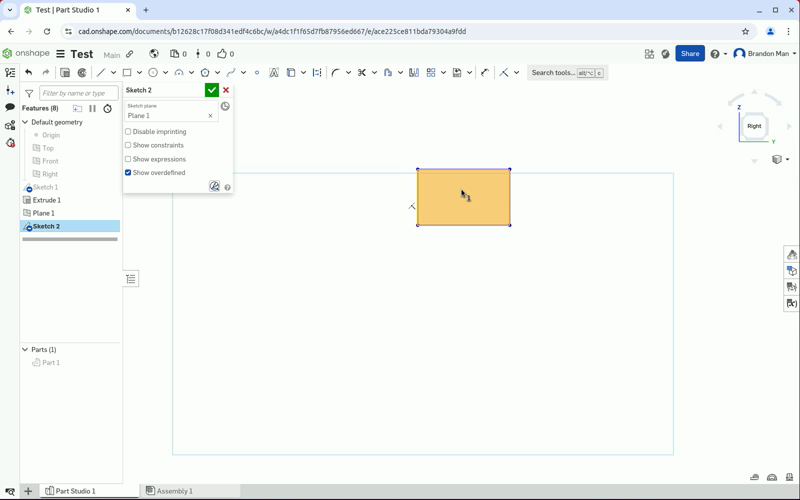
scroll(-6)
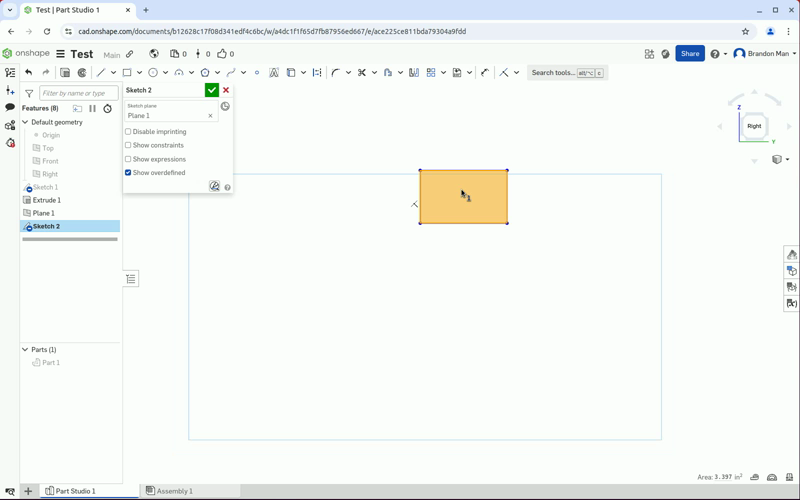
scroll(-6)
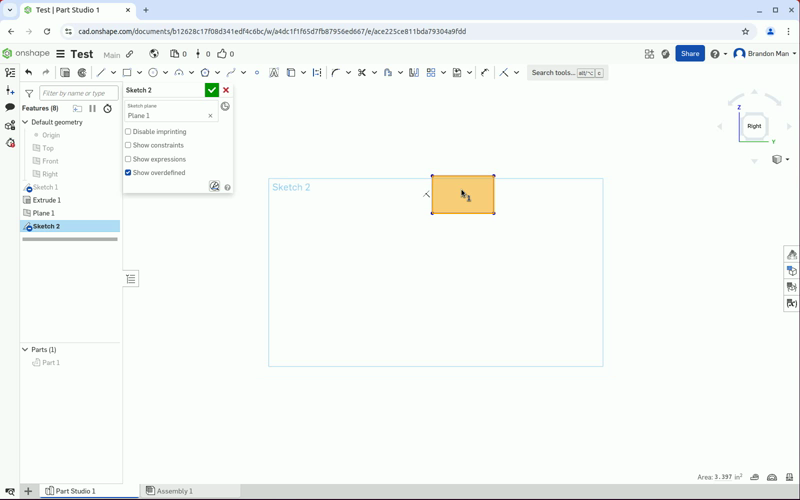
scroll(-6)
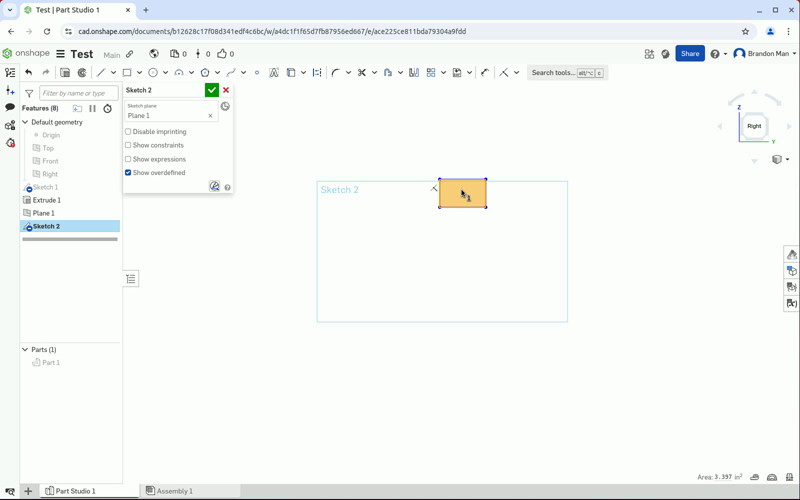
scroll(-6)
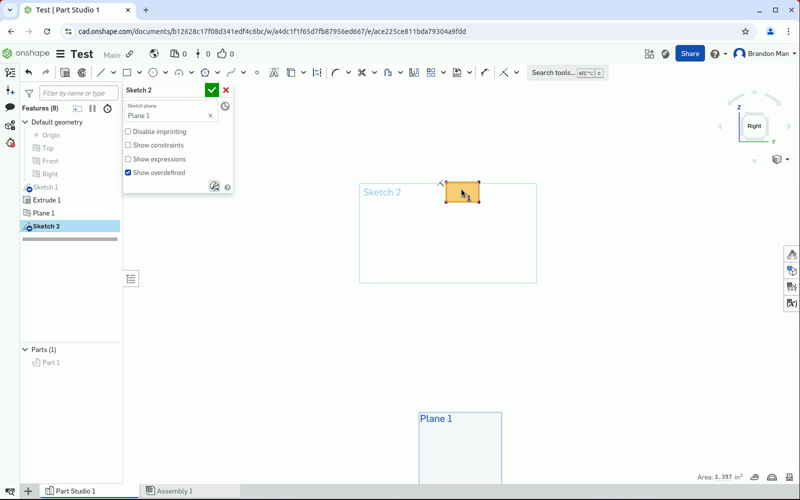
scroll(-6)
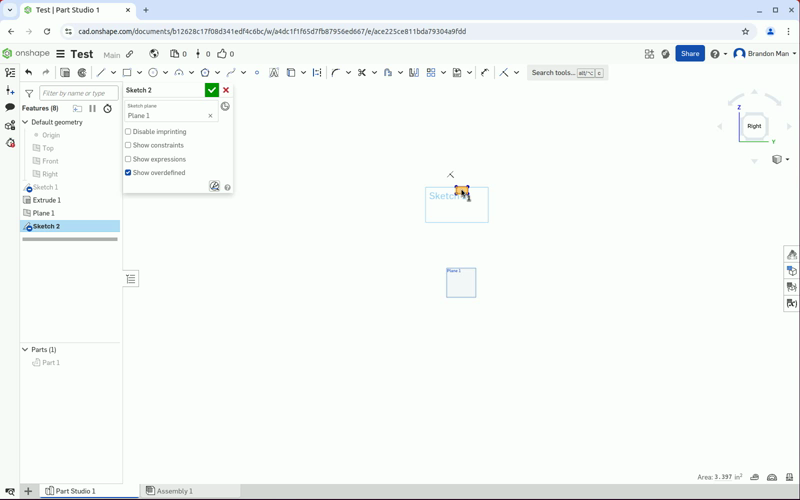
mouse_move(73, 352)
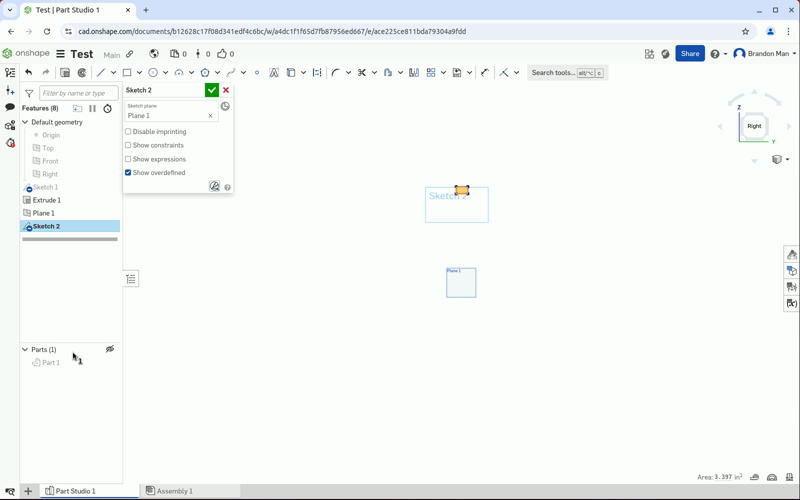
key(shift+y)
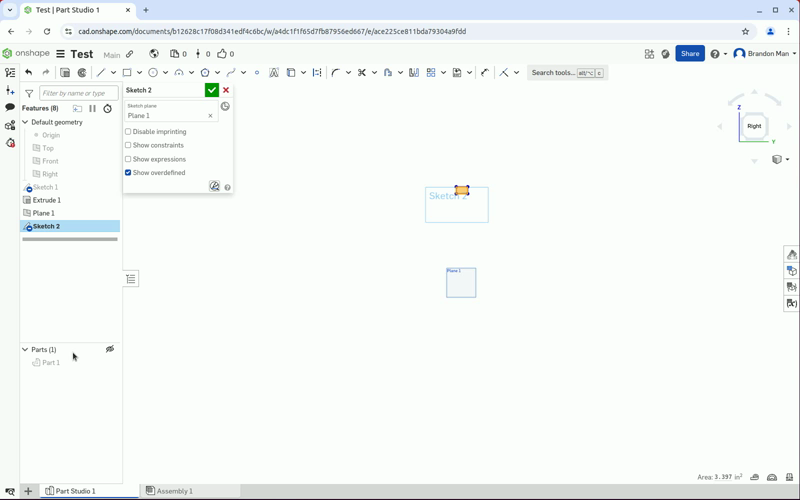
key(shift+e)
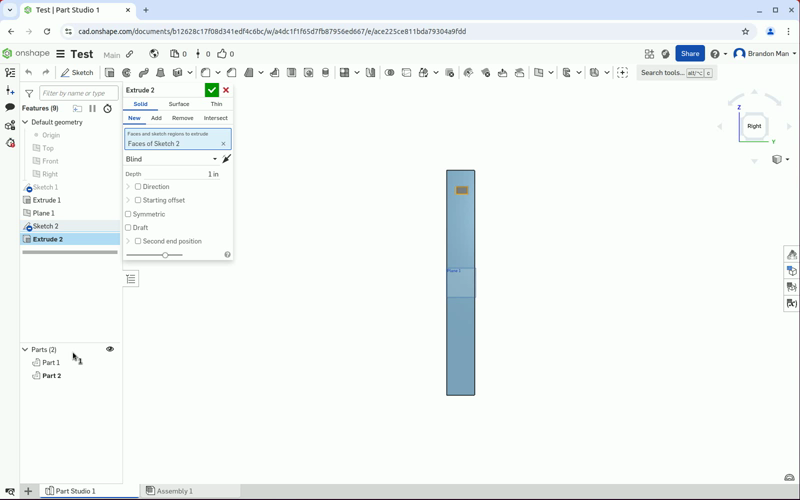
mouse_move(143, 106)
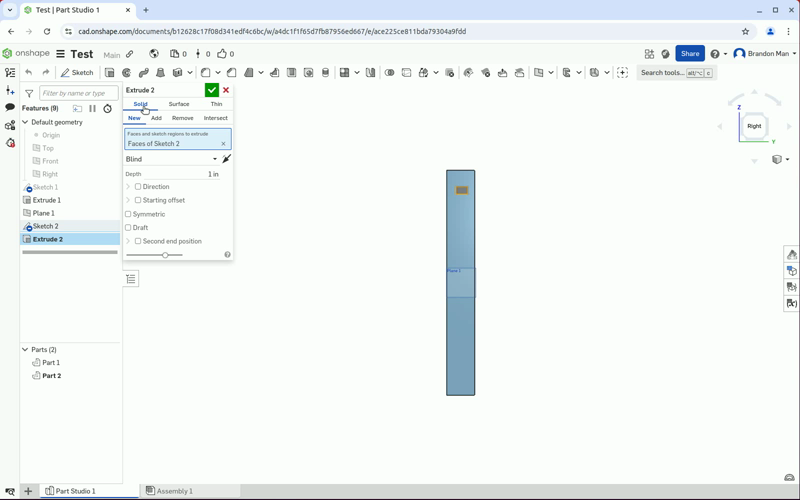
click(143, 106)
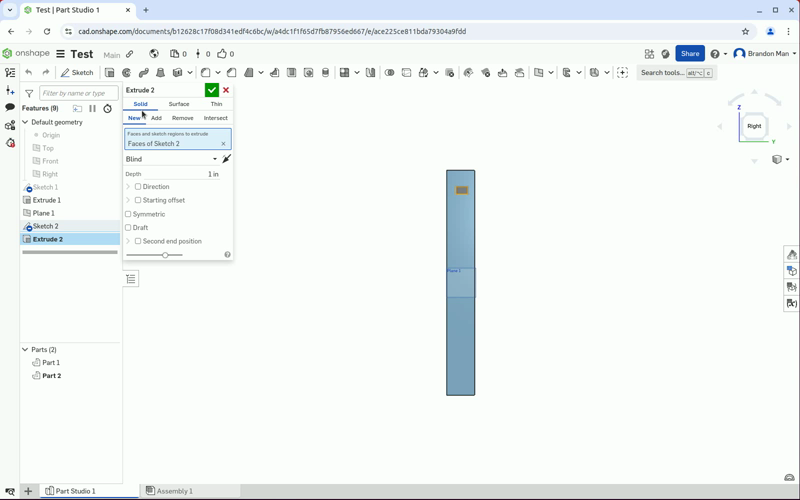
mouse_move(137, 120)
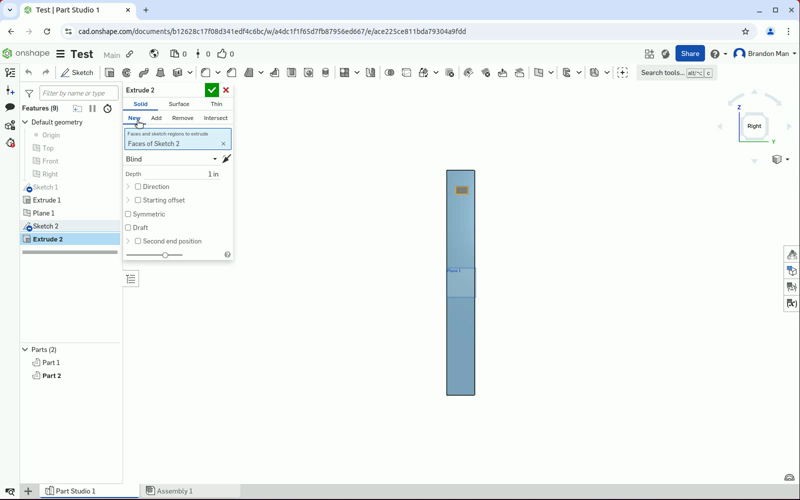
click(137, 120)
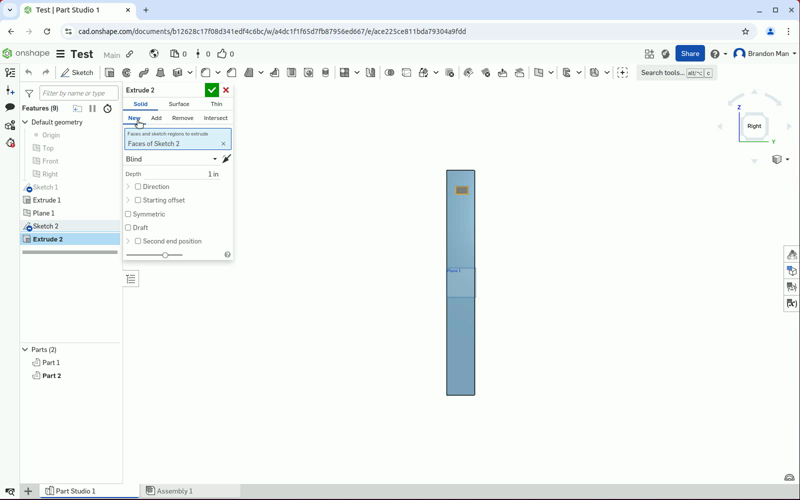
key(tab, 4)
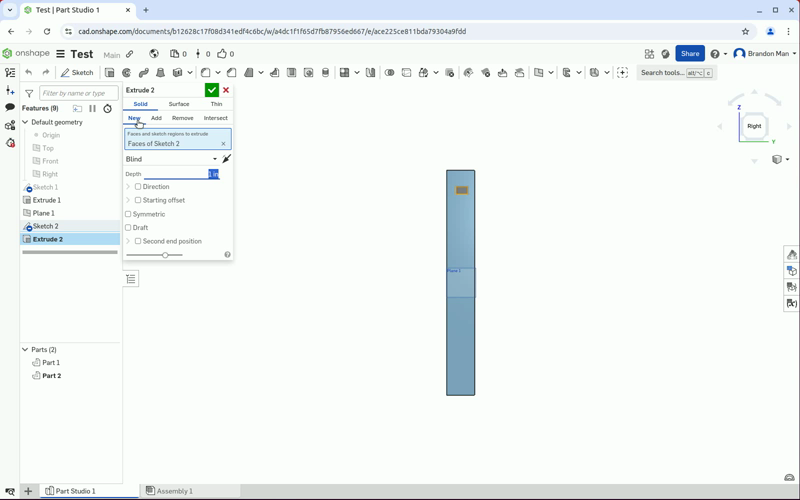
text(2.407)
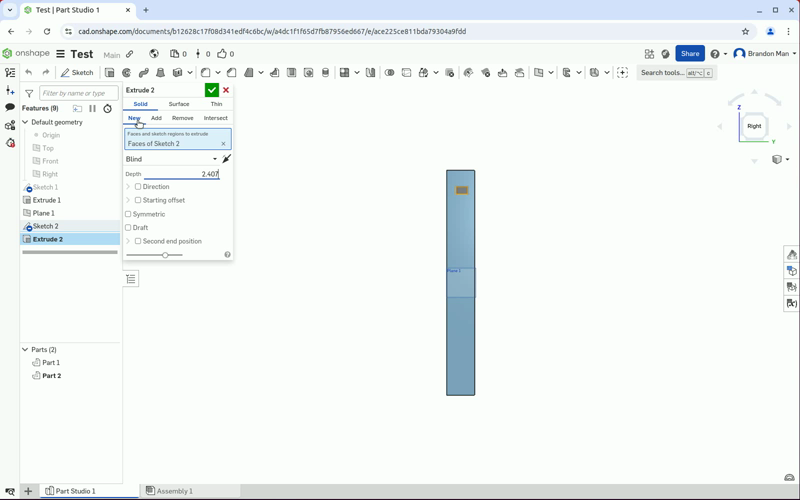
key(enter)
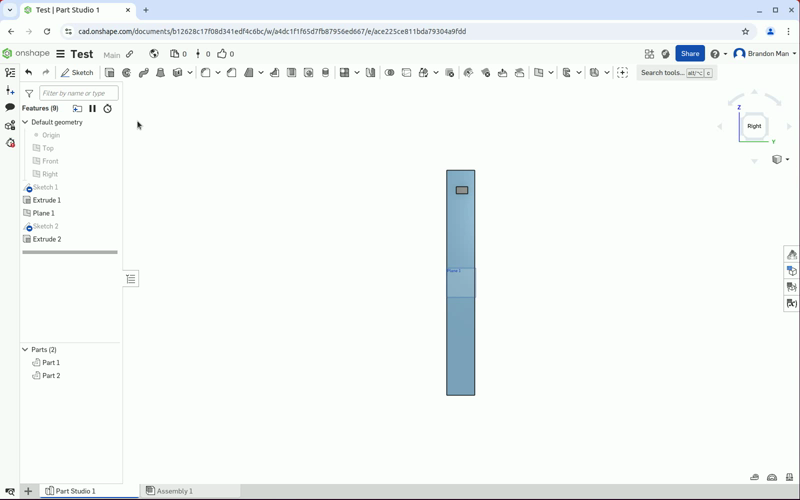
key(shift+h)
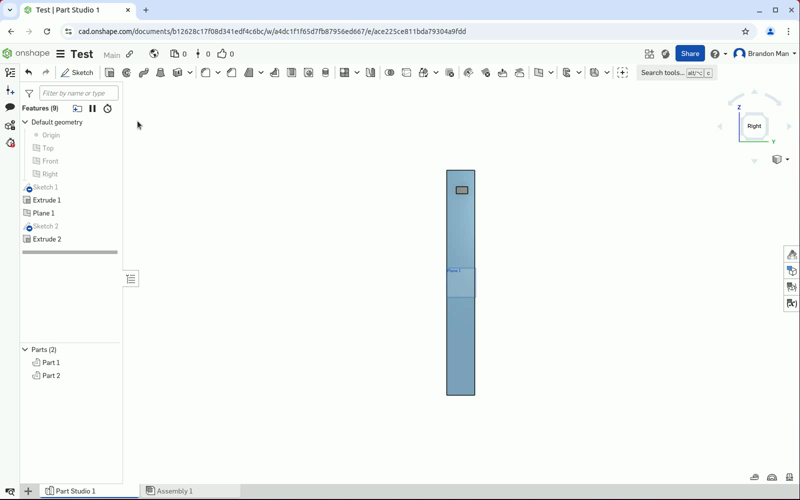
key(shift+h)
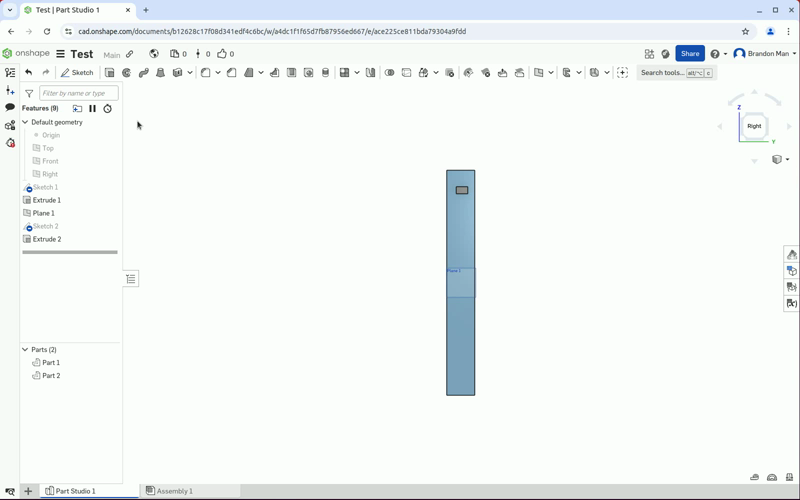
mouse_move(73, 189)
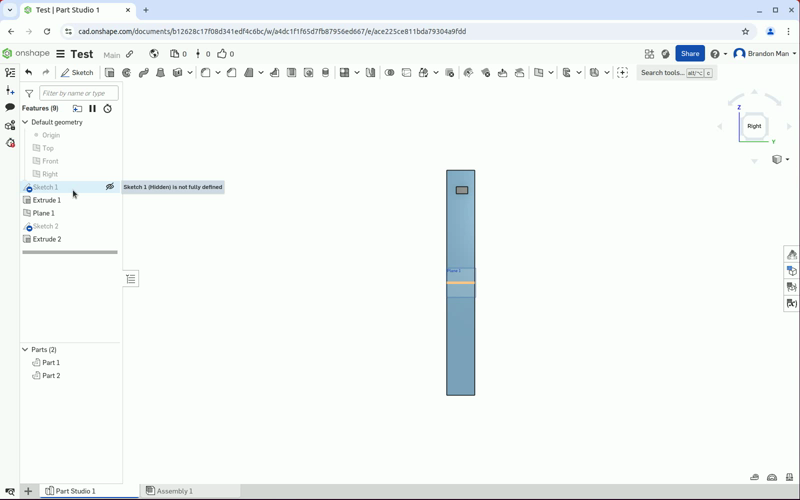
click(73, 189)
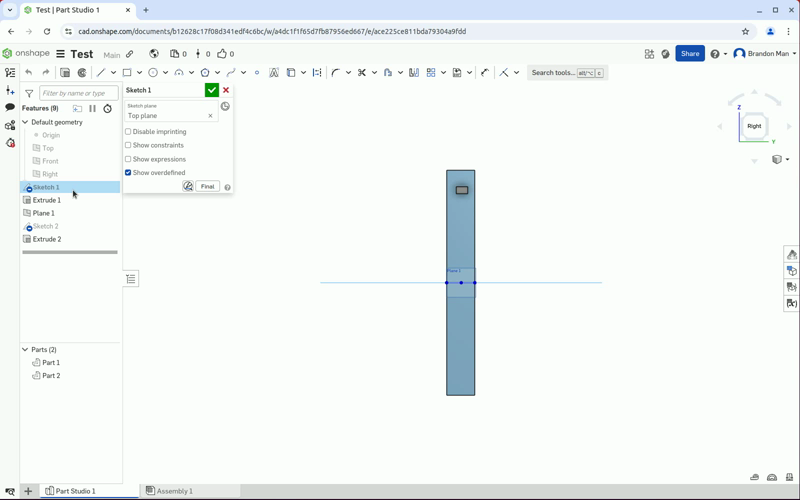
mouse_move(229, 92)
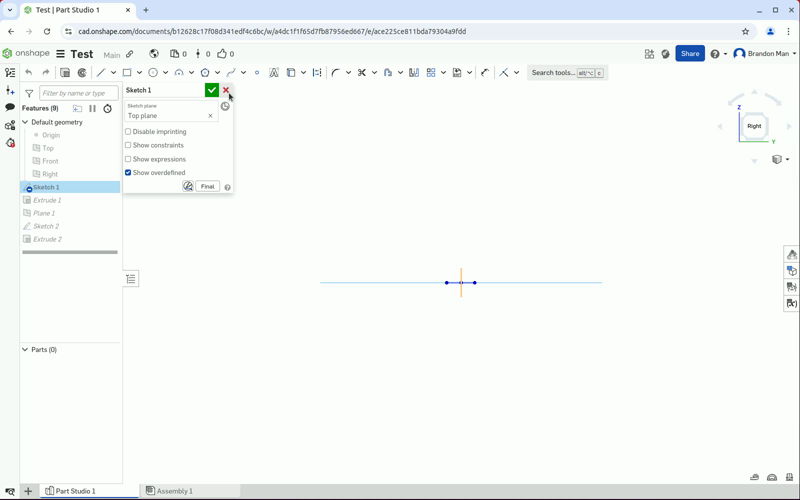
click(229, 92)
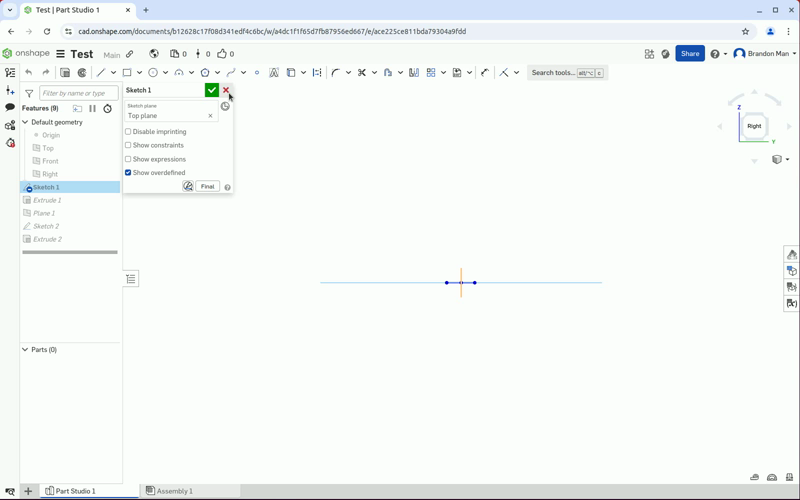
key(shift+s)
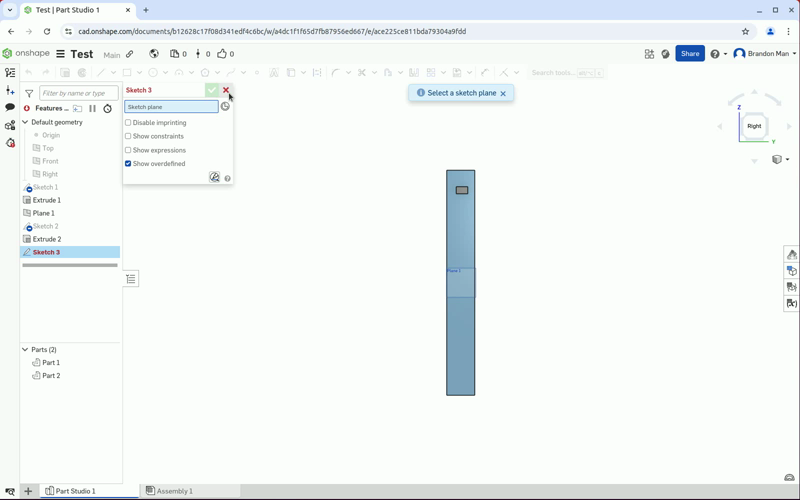
mouse_move(73, 215)
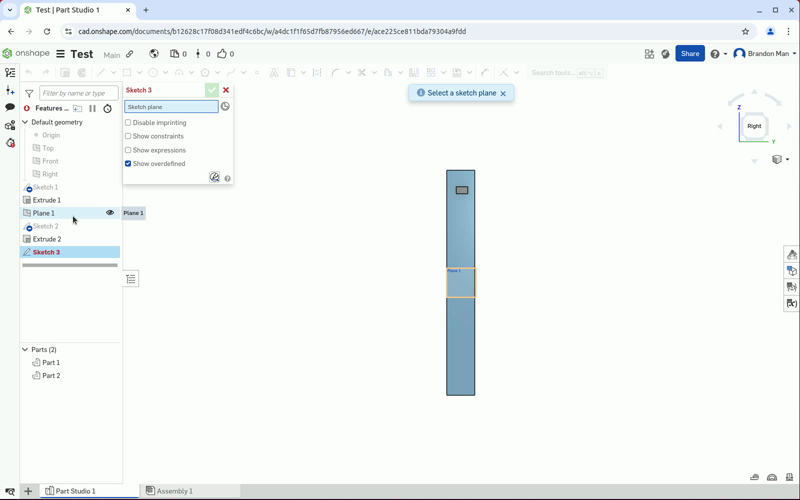
click(73, 215)
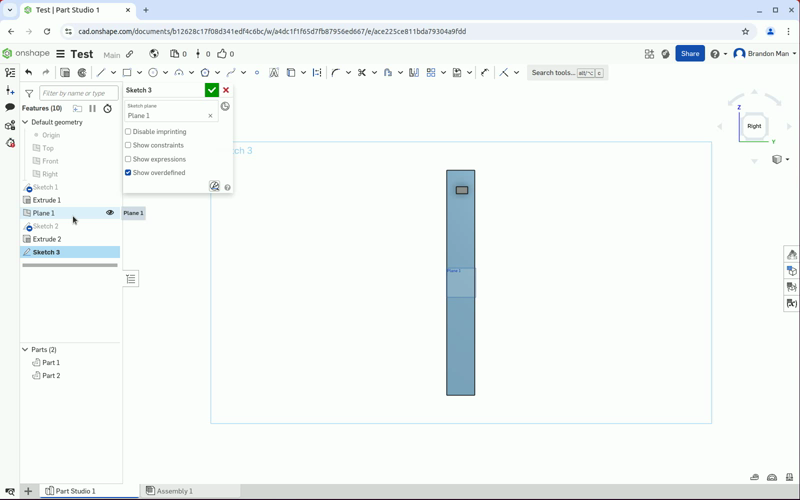
mouse_move(73, 352)
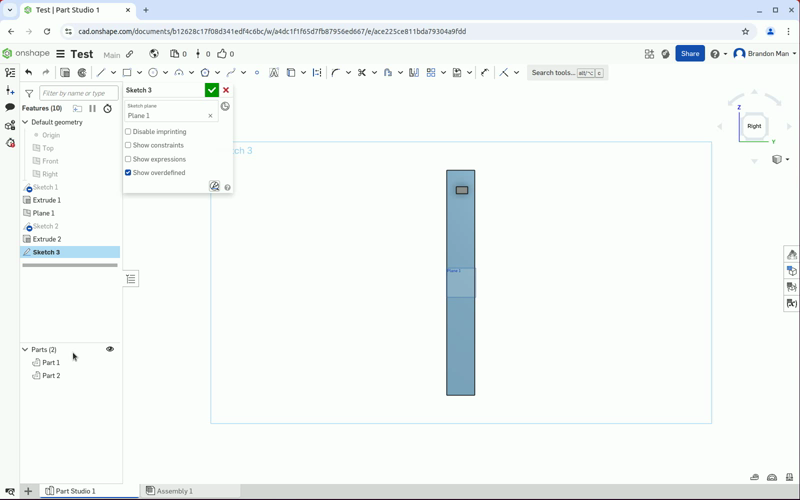
key(y)
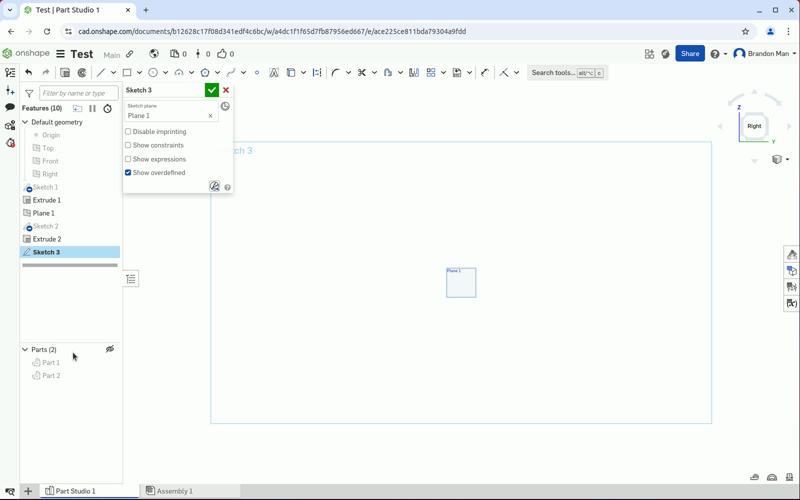
key(l)
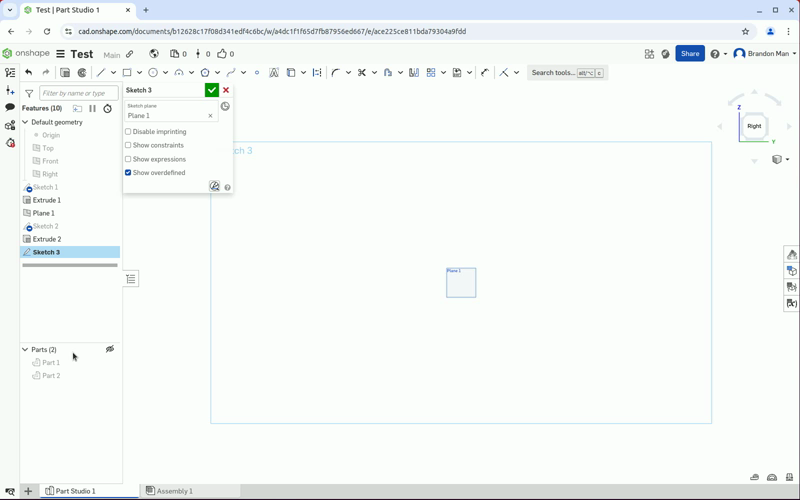
key_down(shift)
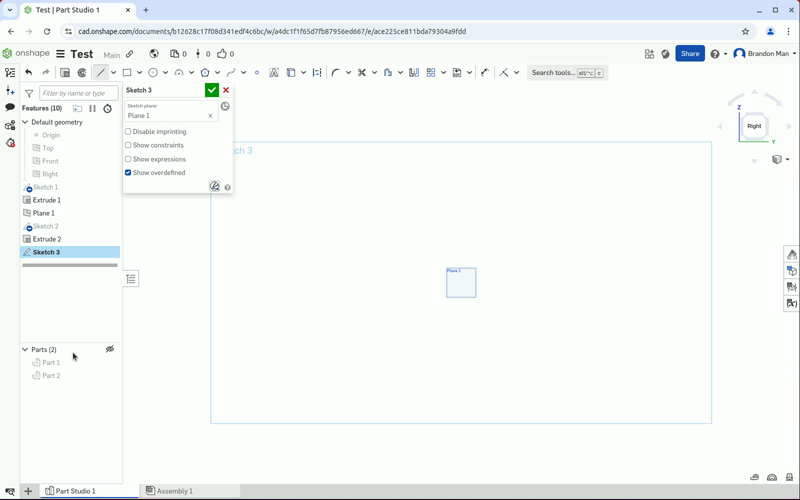
mouse_move(456, 379)
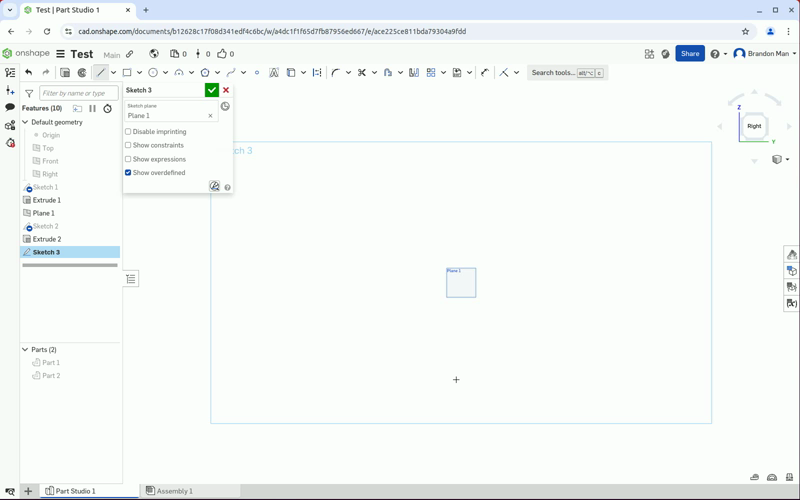
click(456, 379)
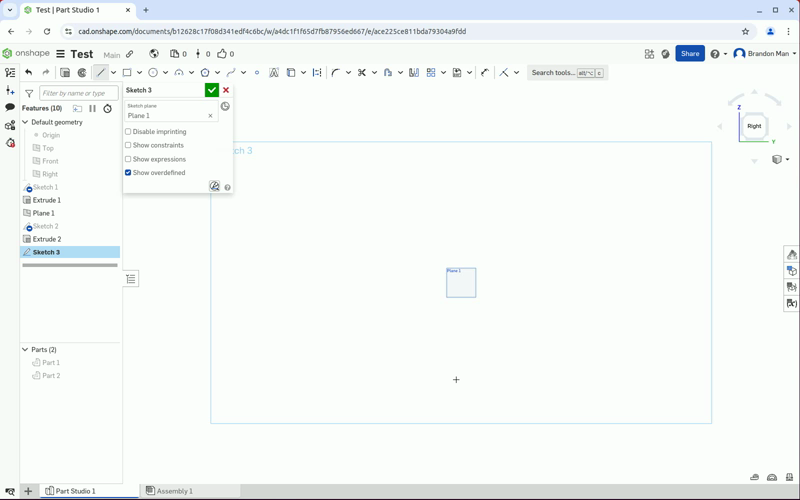
key_up(shift)
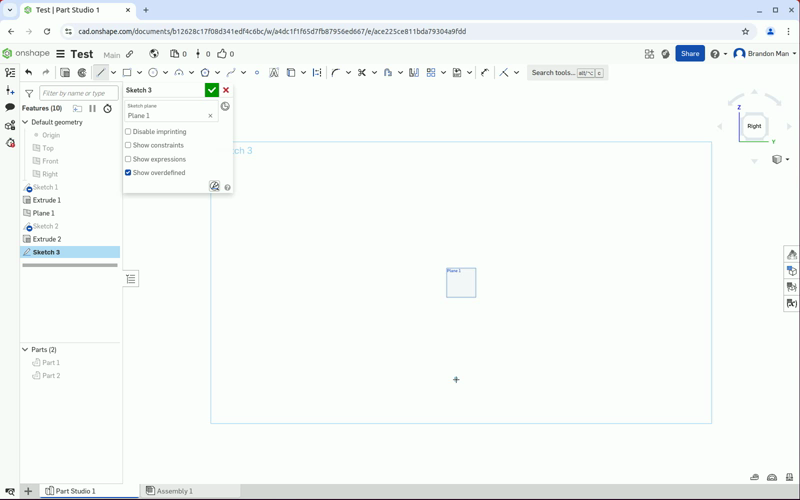
key_down(shift)
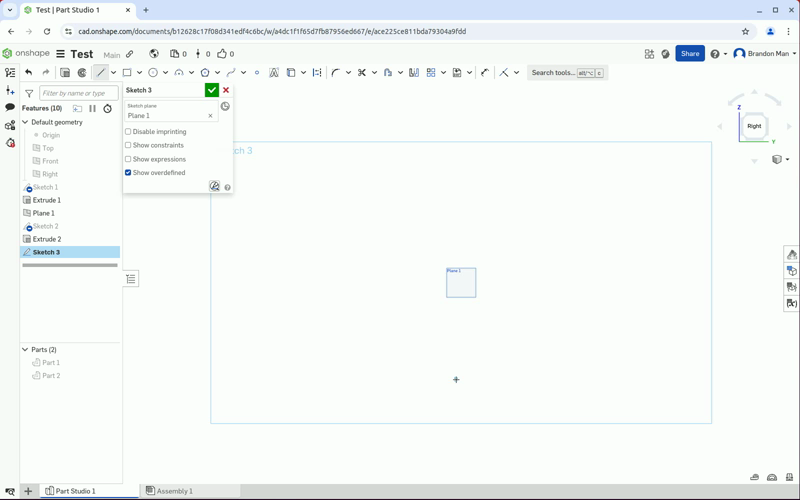
mouse_move(486, 379)
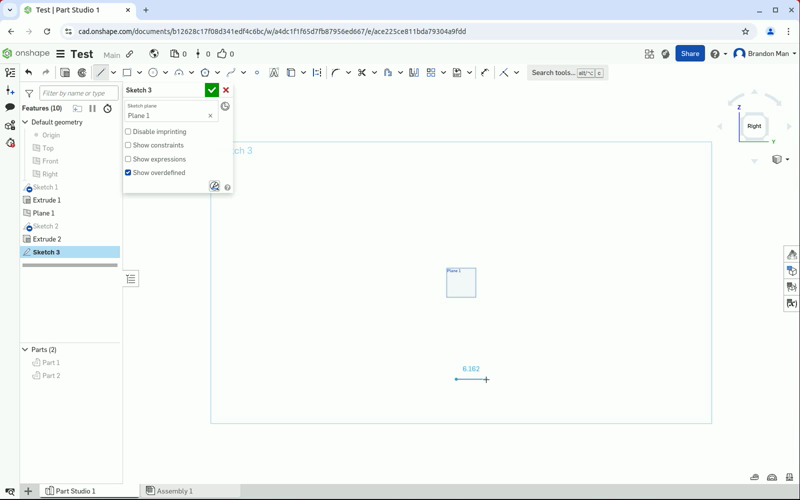
mouse_move(465, 379)
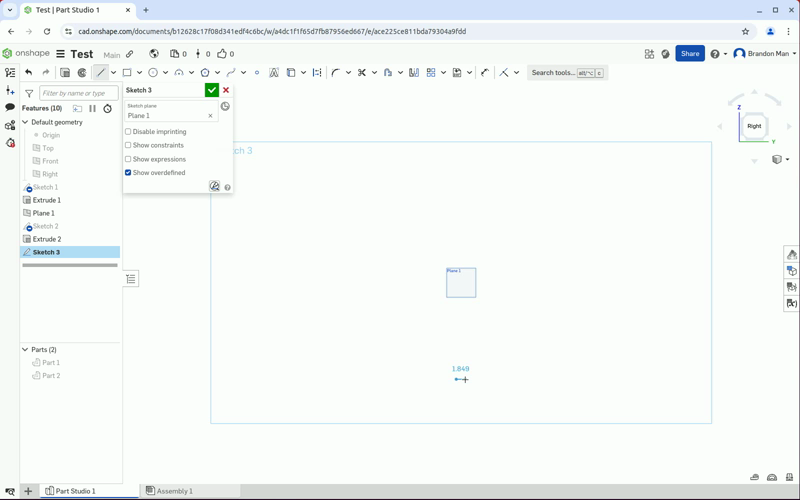
click(465, 379)
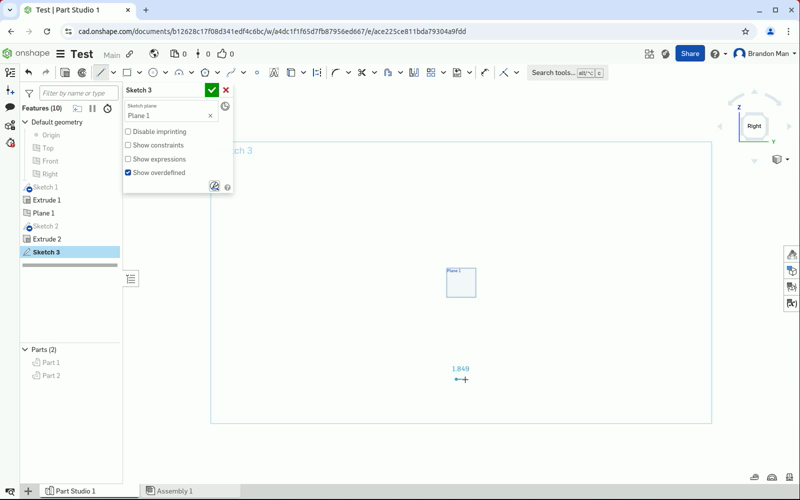
key_up(shift)
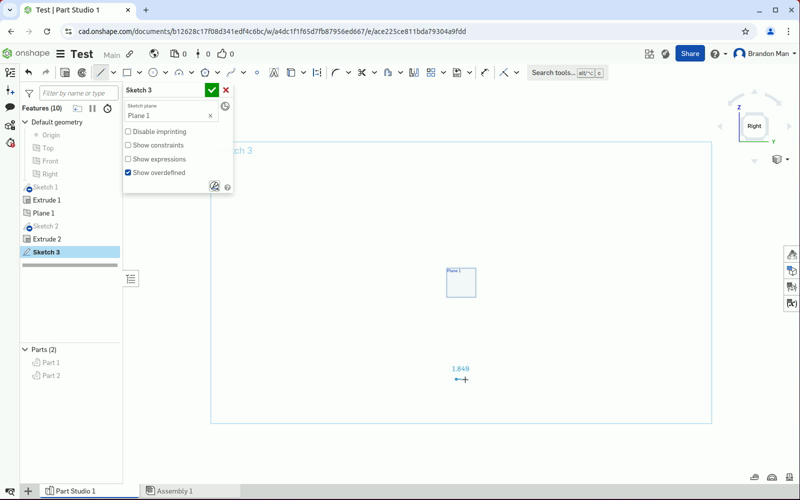
key_down(shift)
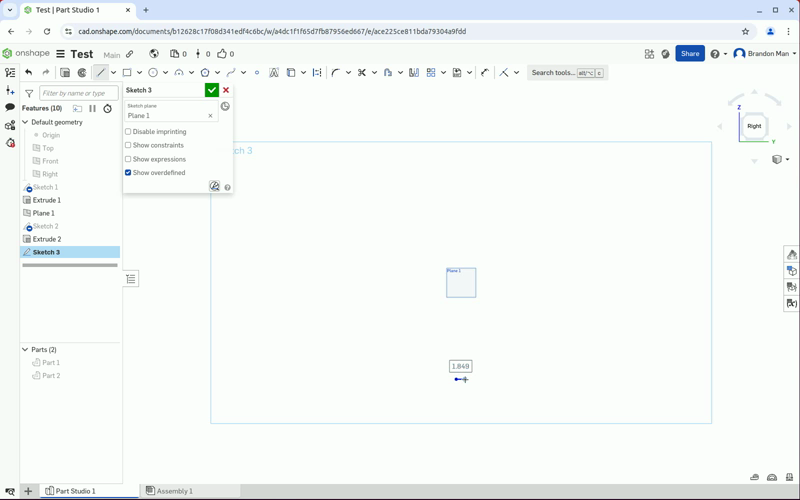
mouse_move(495, 379)
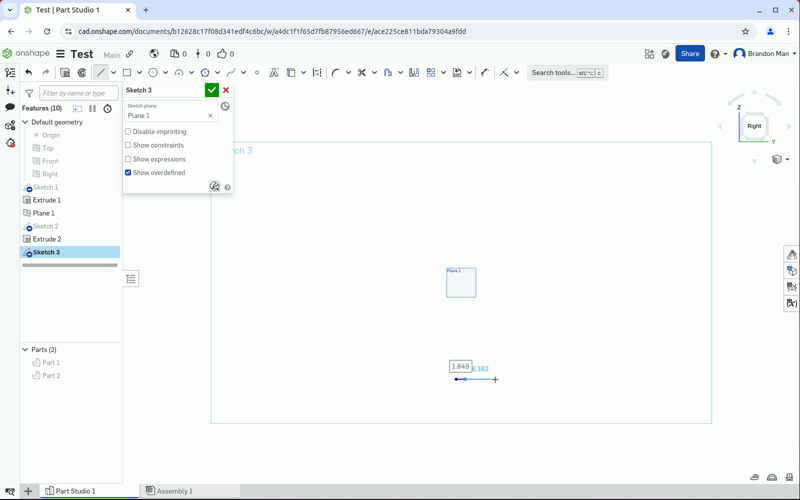
mouse_move(465, 370)
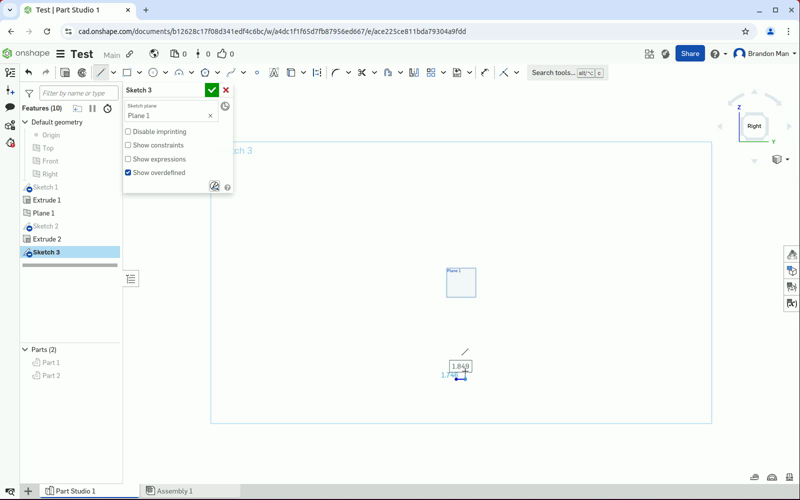
click(465, 370)
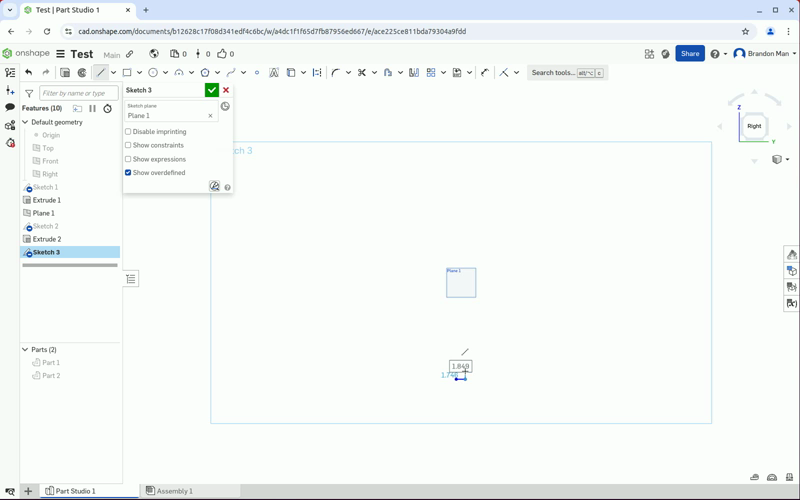
key_up(shift)
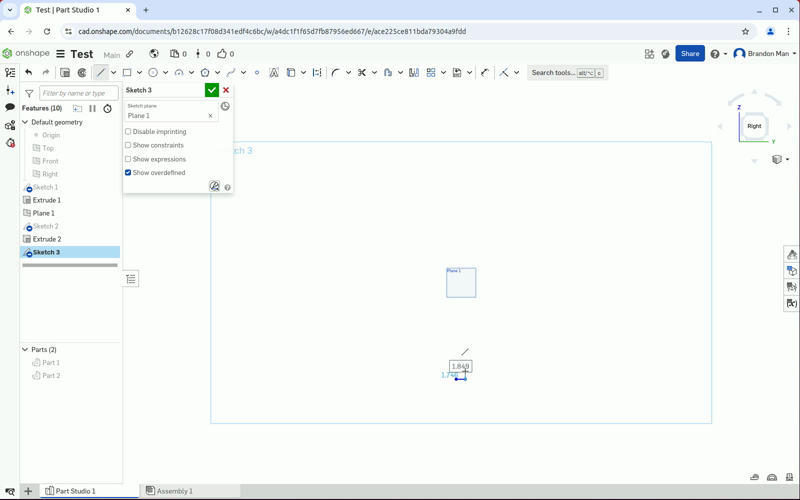
key_down(shift)
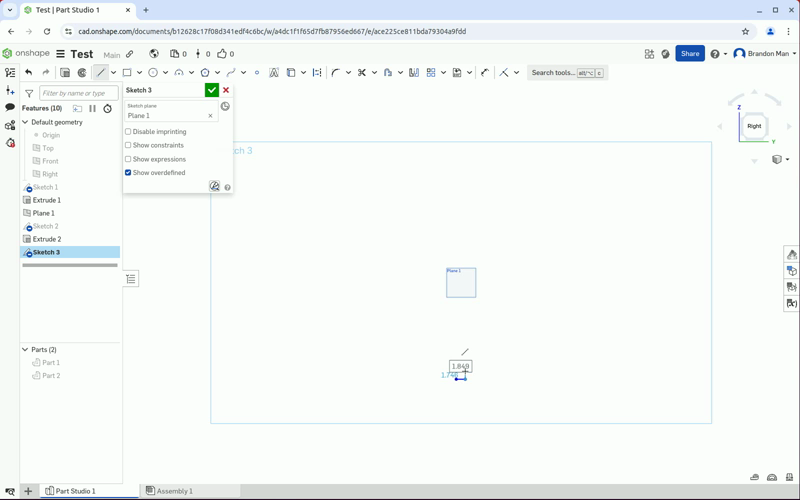
mouse_move(495, 370)
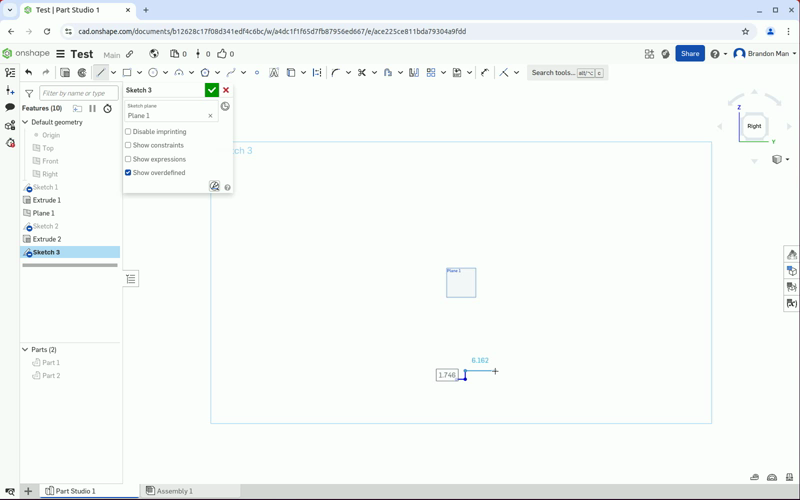
mouse_move(456, 370)
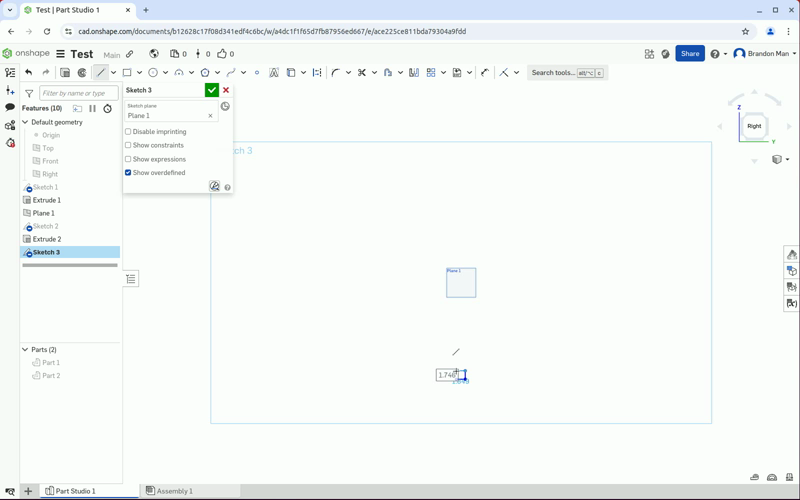
click(456, 370)
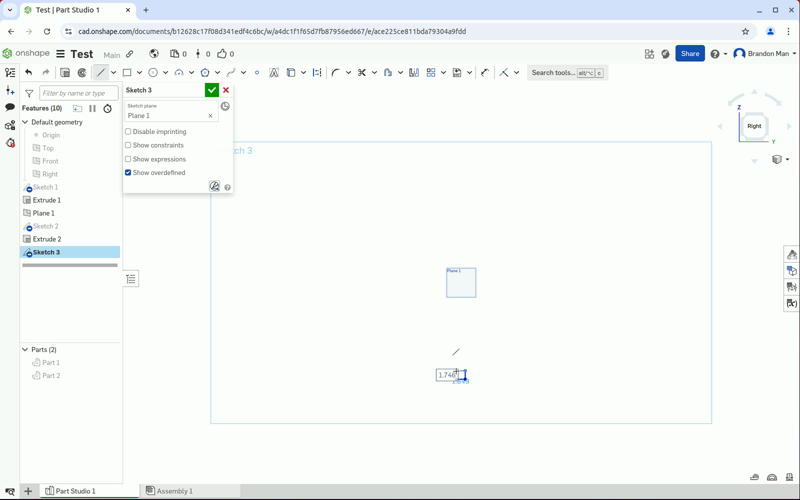
key_up(shift)
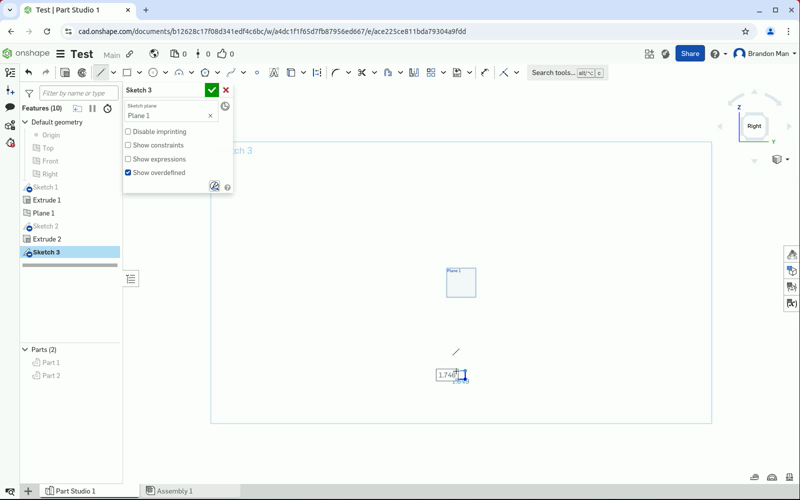
mouse_move(486, 370)
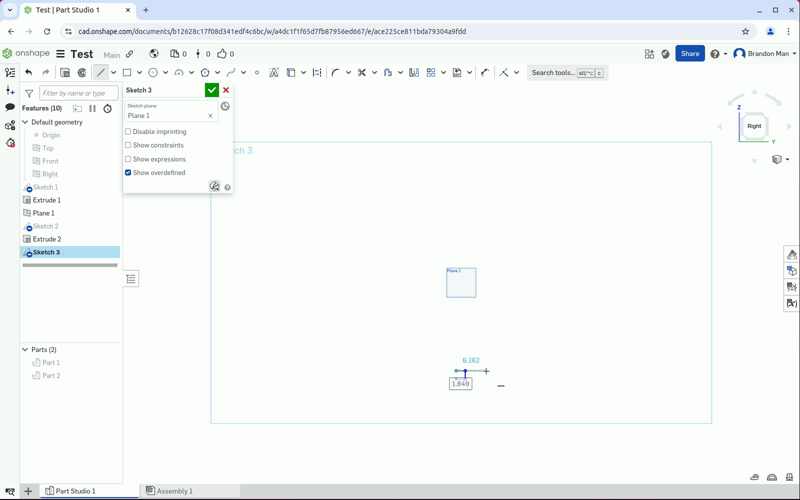
key_down(shift)
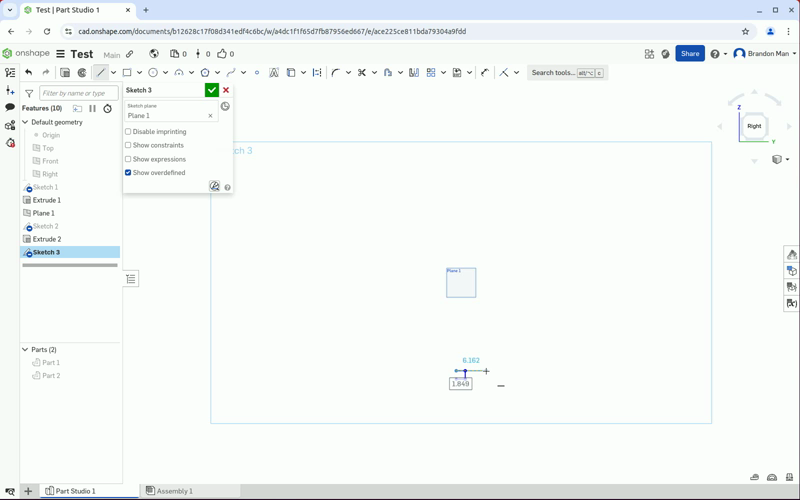
mouse_move(456, 379)
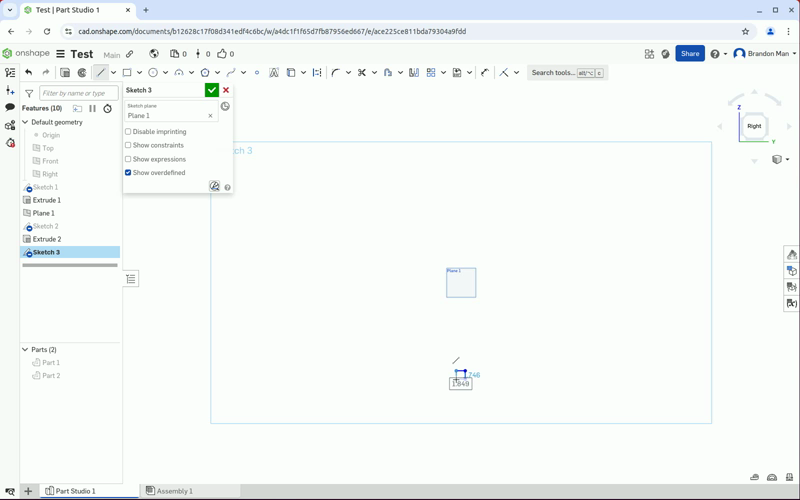
key_up(shift)
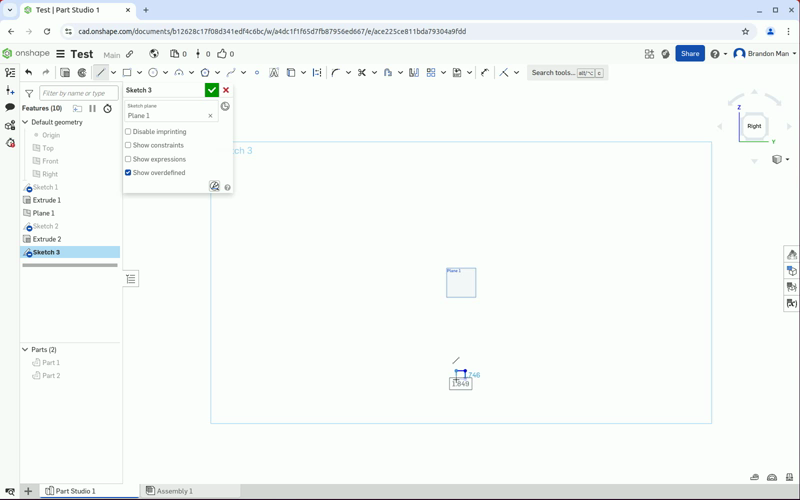
click(456, 379)
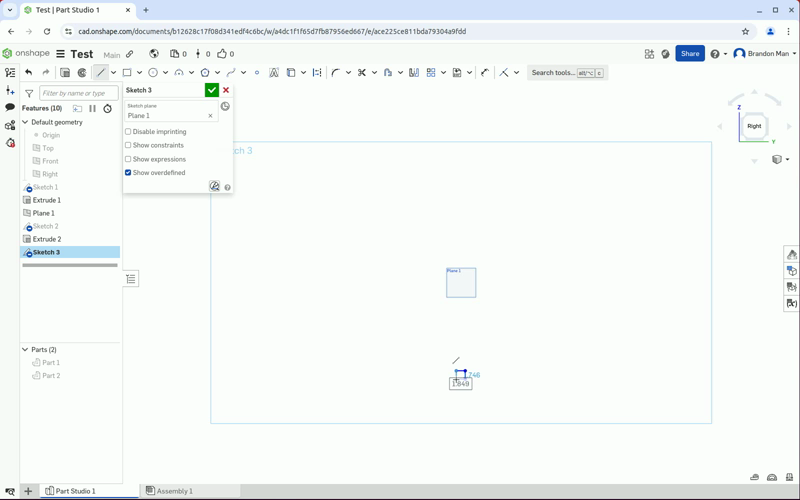
key(esc)
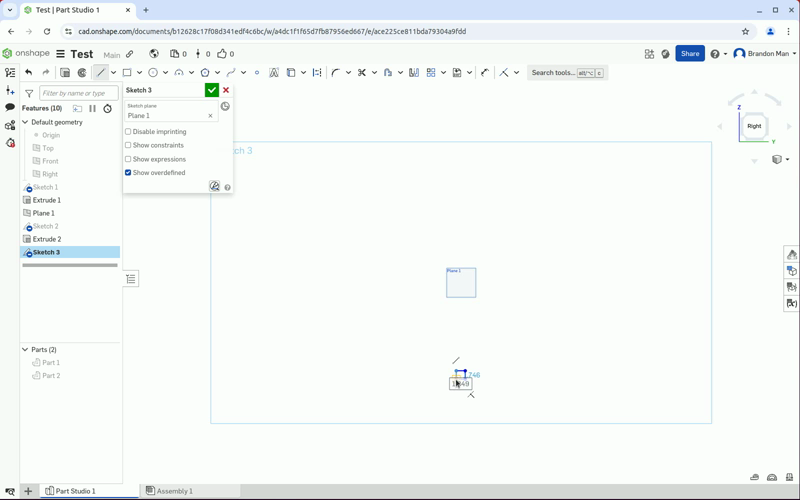
mouse_move(456, 371)
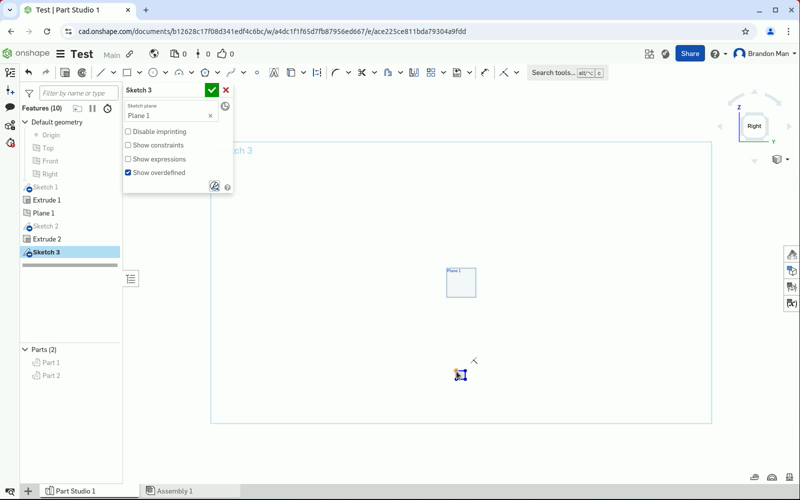
scroll(6)
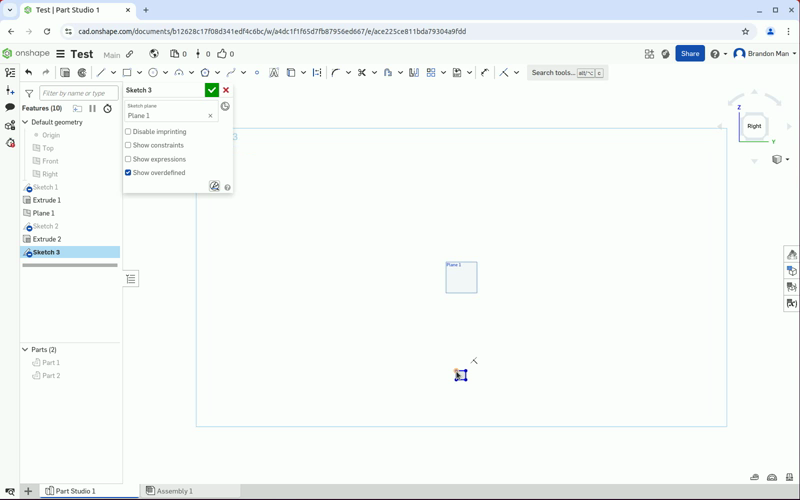
scroll(6)
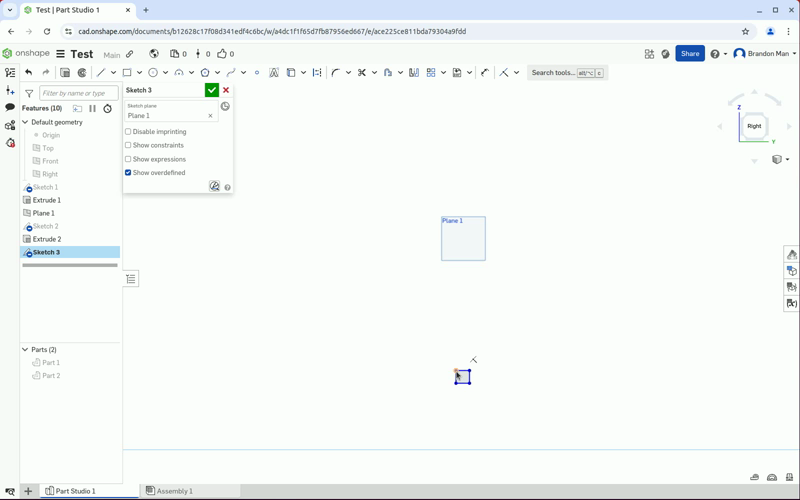
scroll(6)
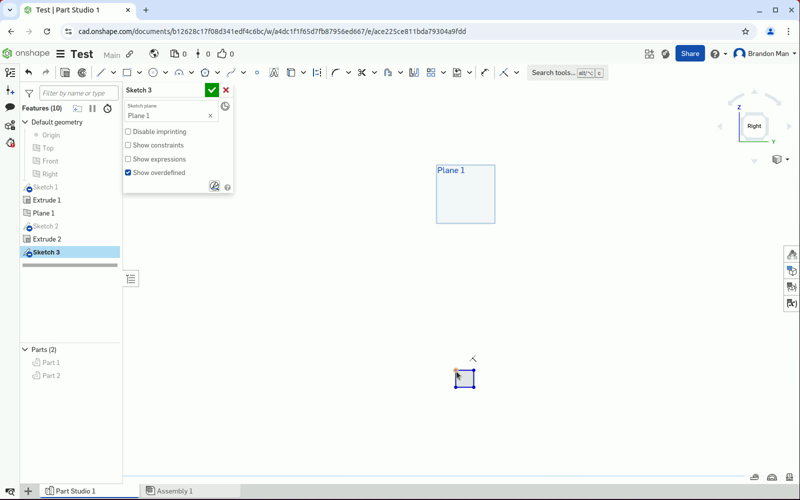
scroll(6)
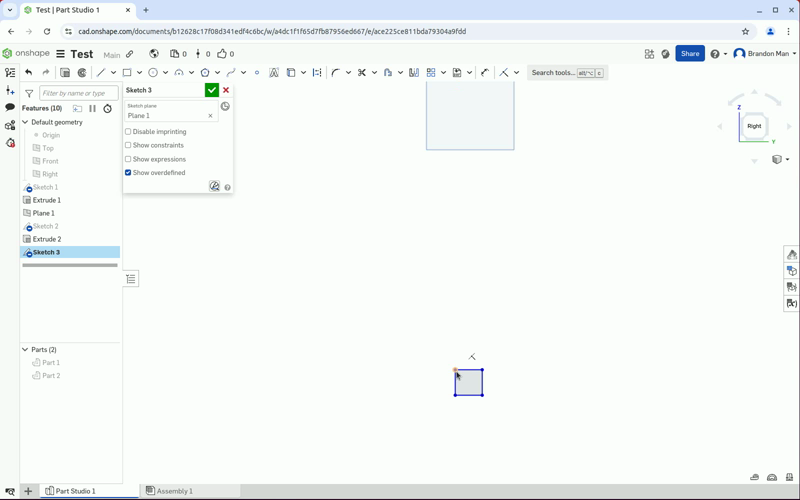
scroll(6)
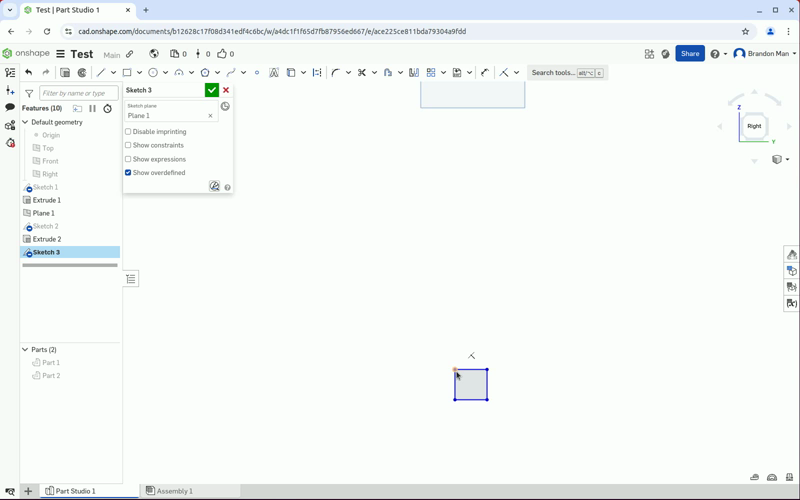
scroll(6)
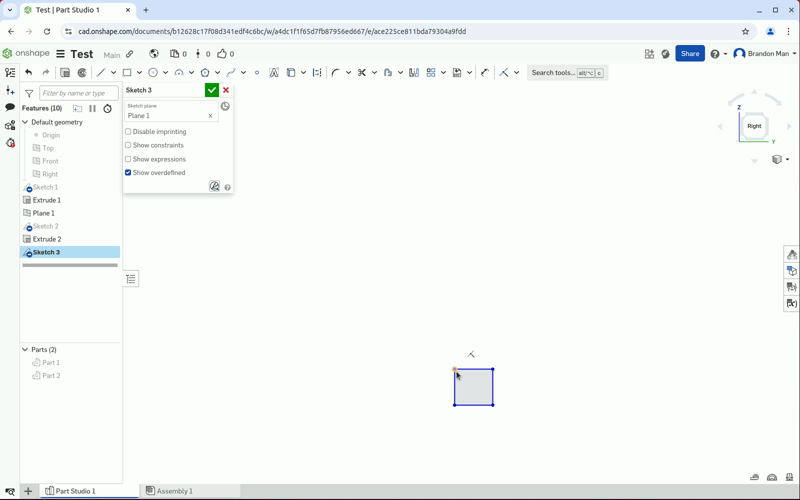
scroll(6)
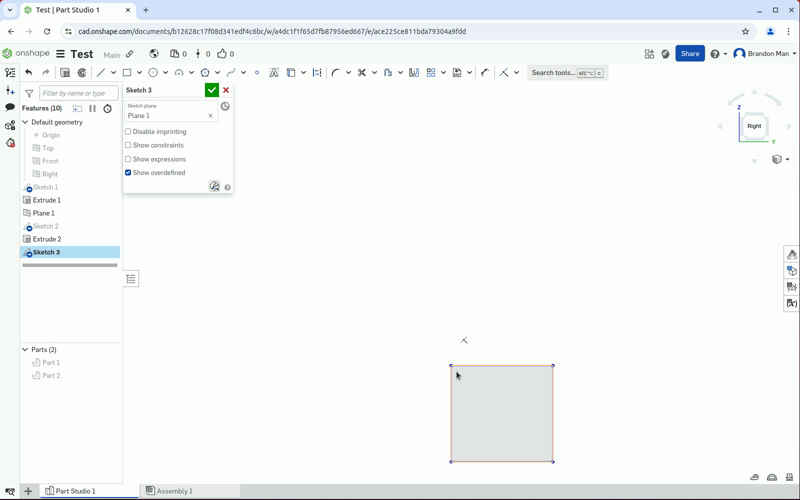
click(456, 371)
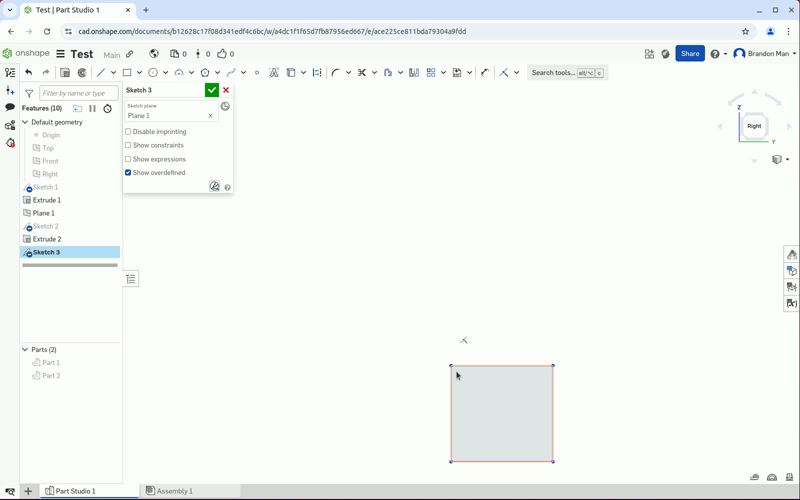
scroll(-6)
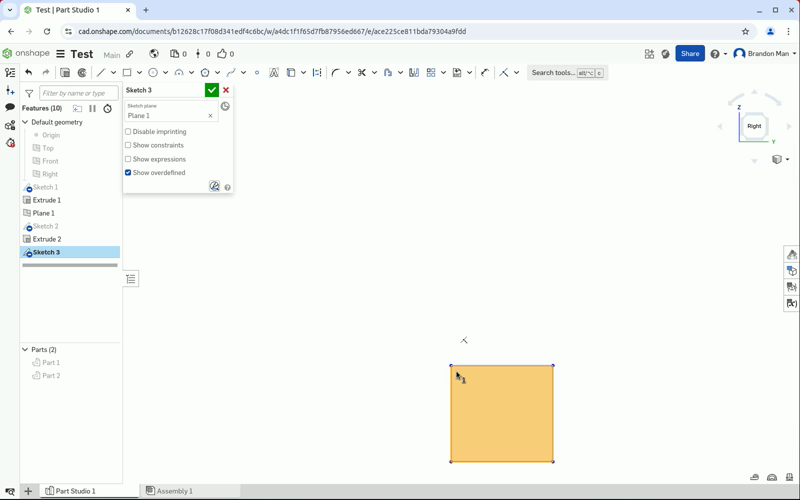
scroll(-6)
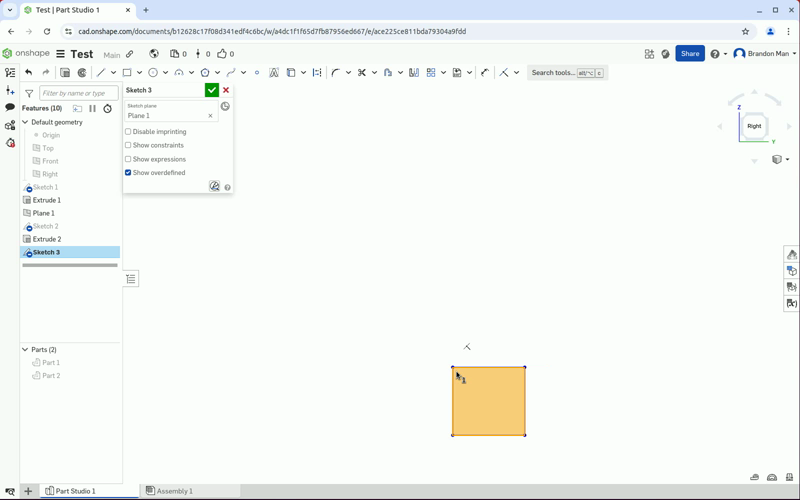
scroll(-6)
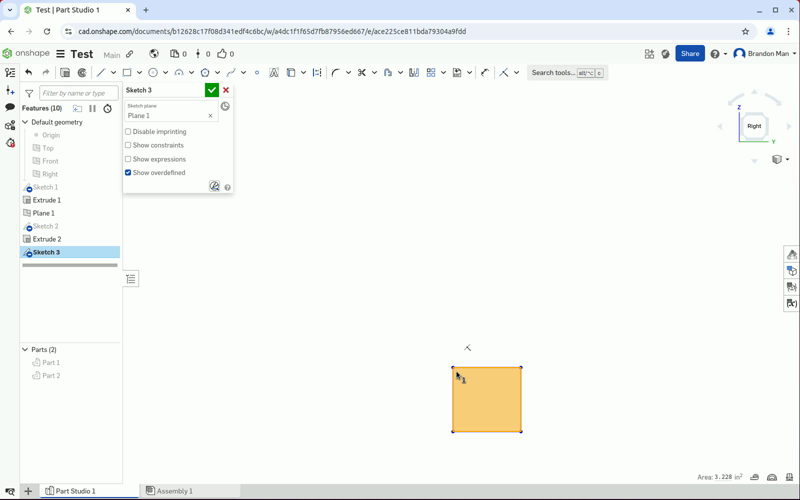
scroll(-6)
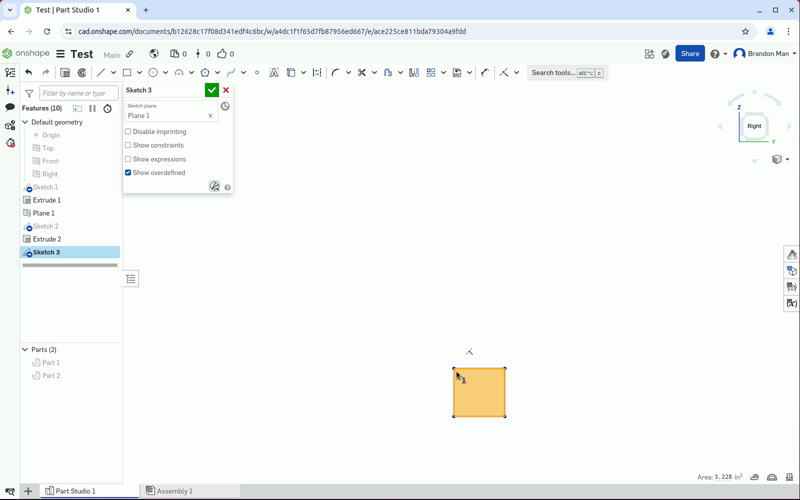
scroll(-6)
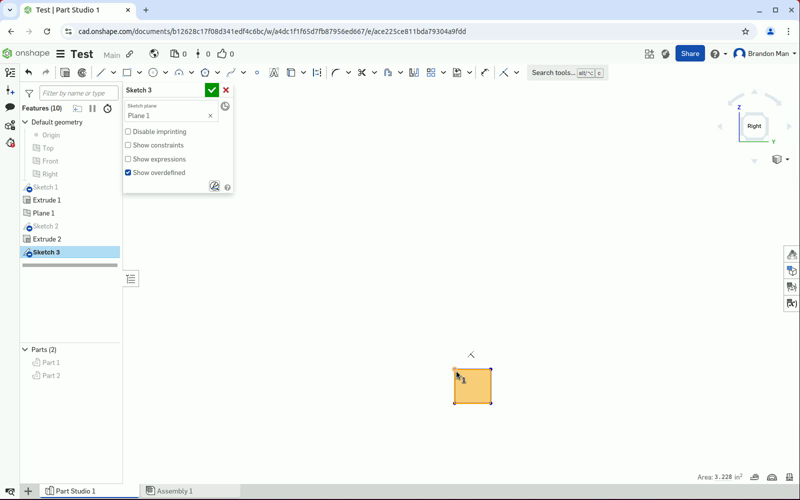
scroll(-6)
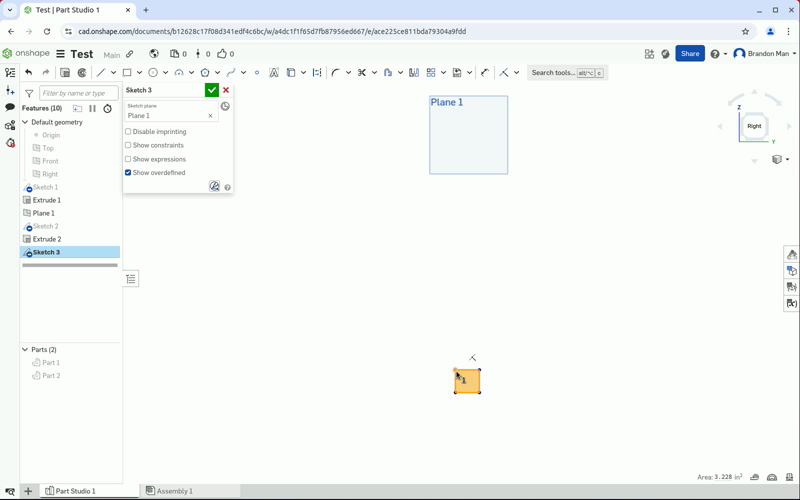
scroll(-6)
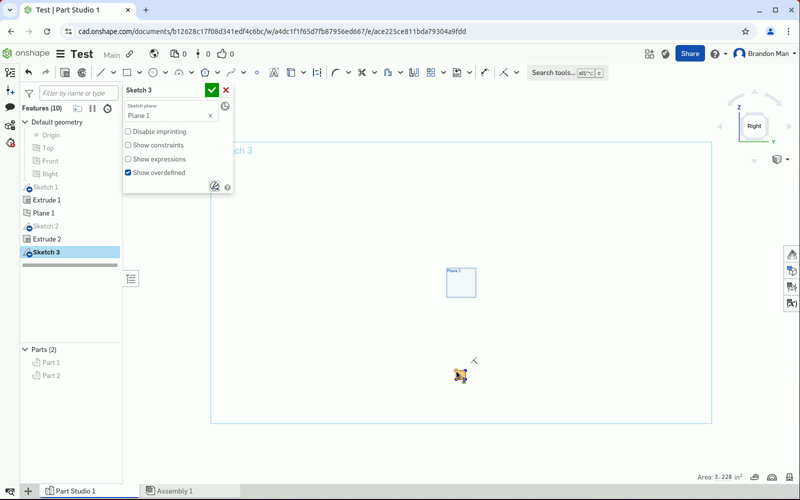
mouse_move(73, 352)
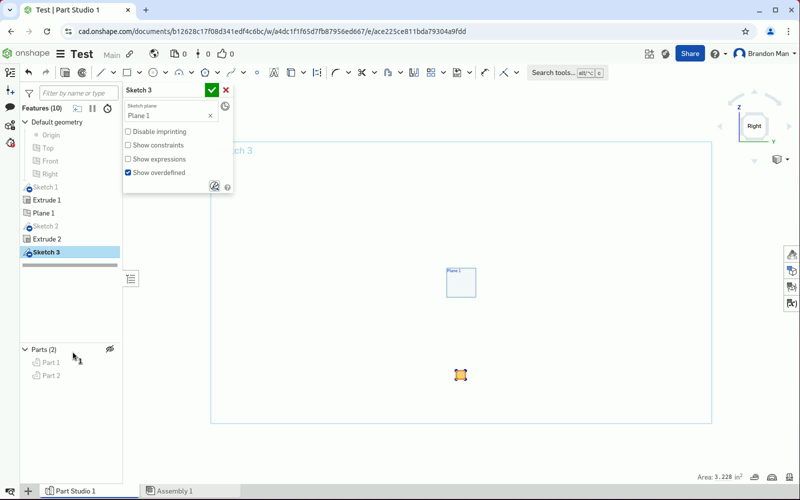
key(shift+y)
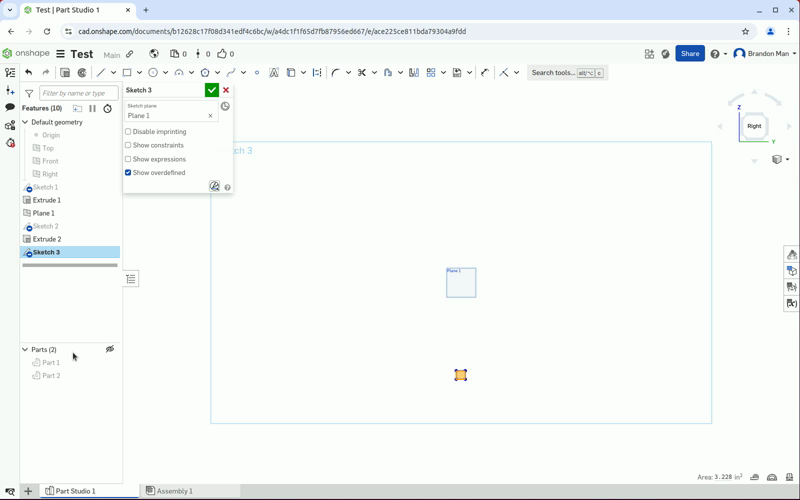
key(shift+e)
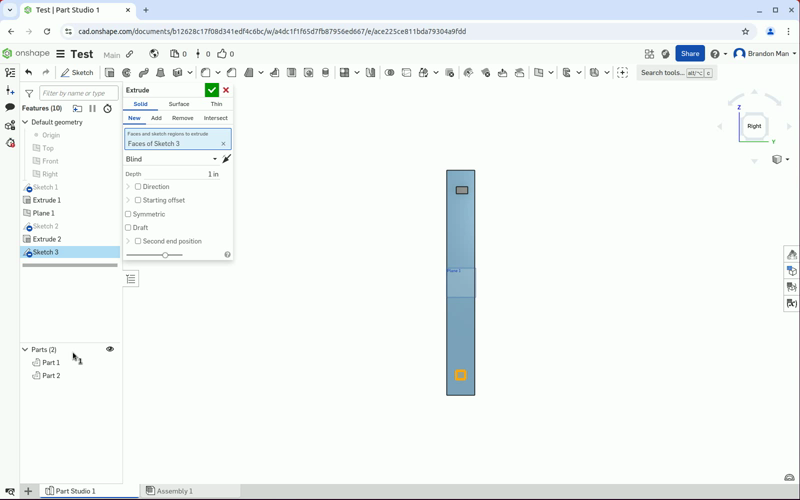
mouse_move(143, 106)
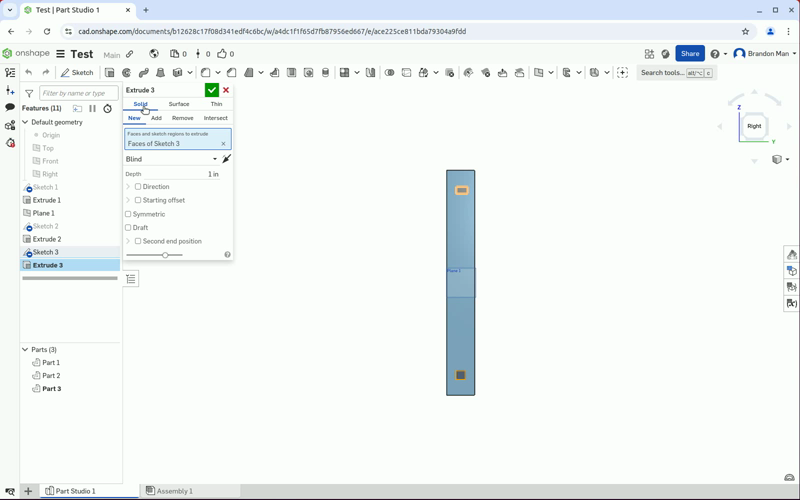
click(143, 106)
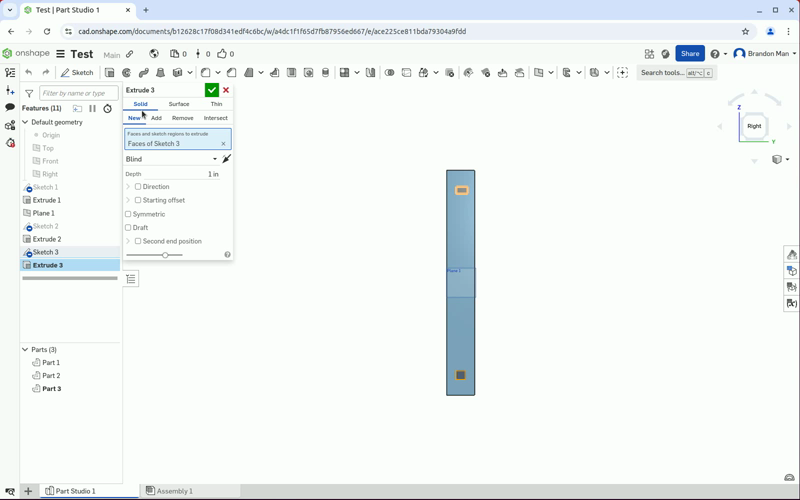
mouse_move(137, 120)
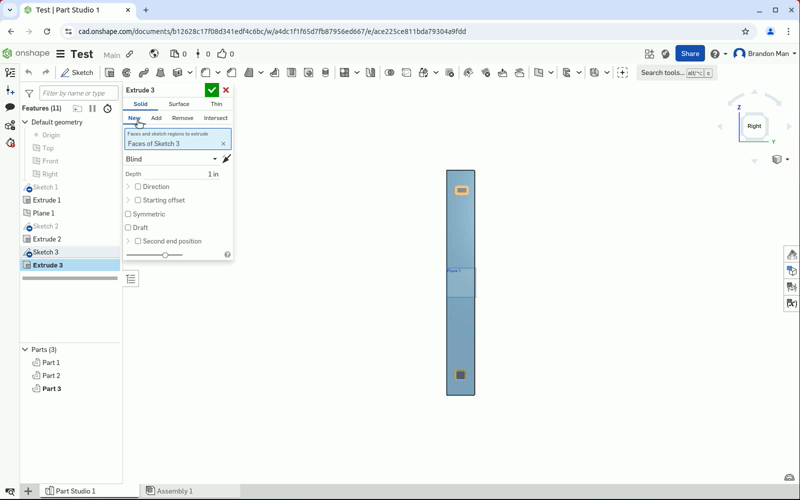
click(137, 120)
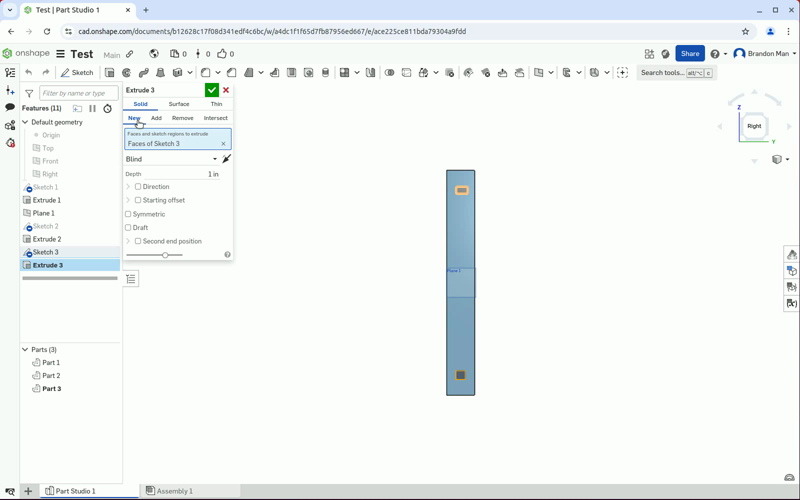
key(tab, 4)
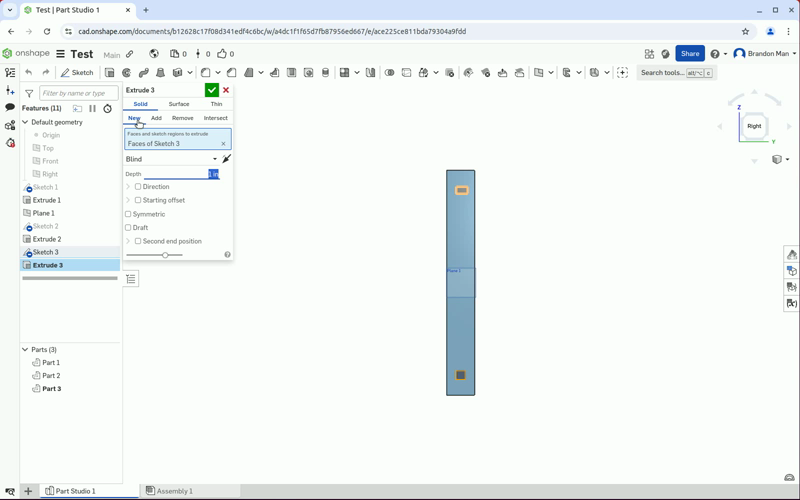
text(2.407)
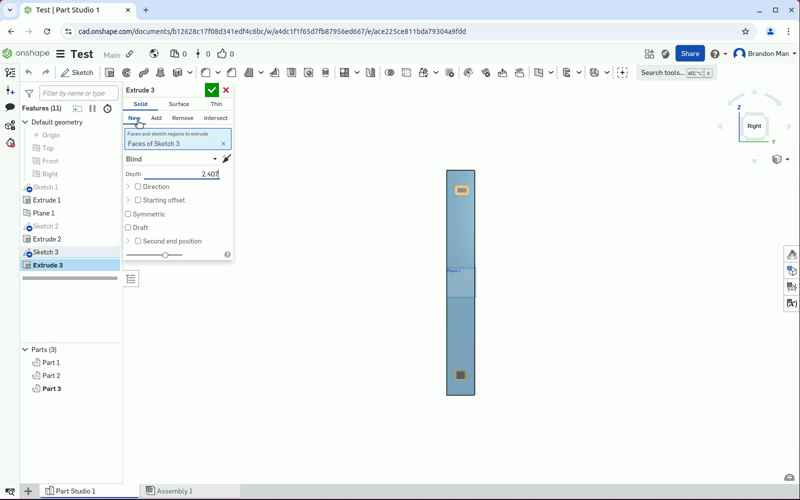
key(enter)
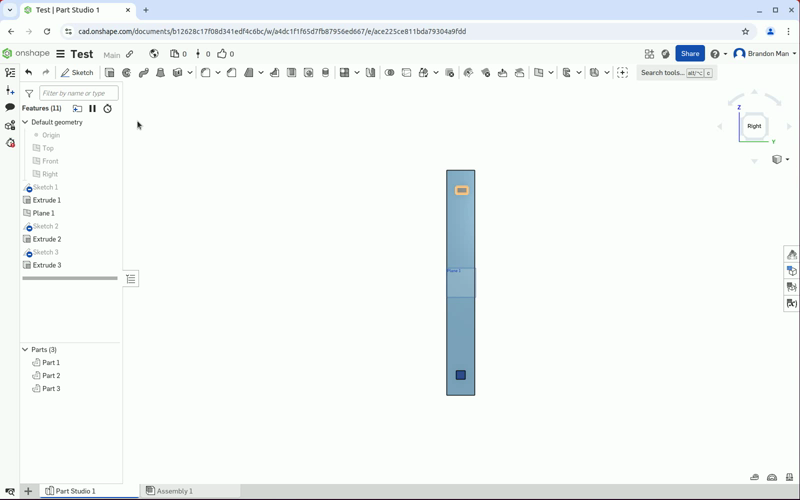
key(shift+h)
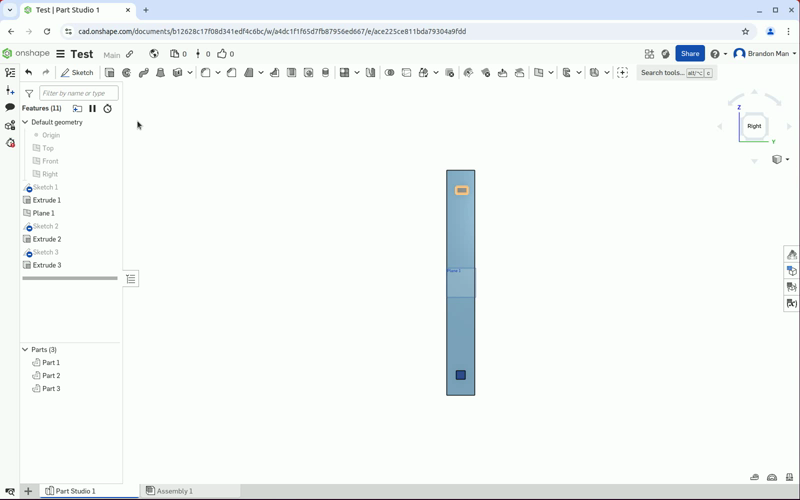
key(shift+h)
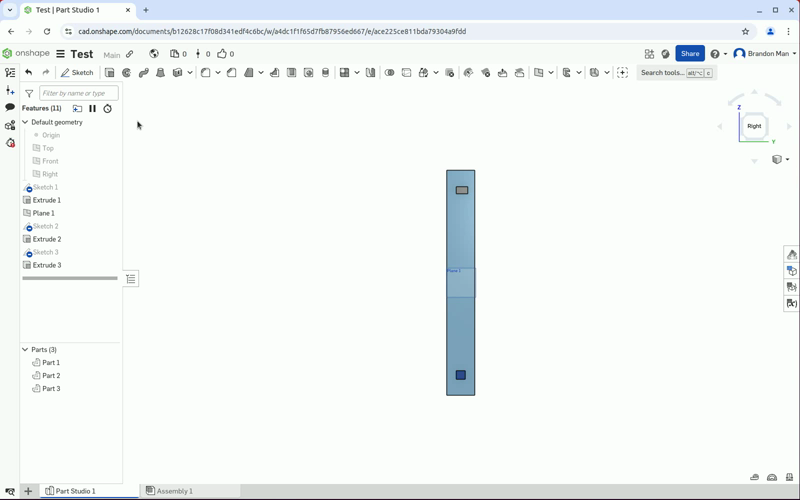
mouse_move(73, 189)
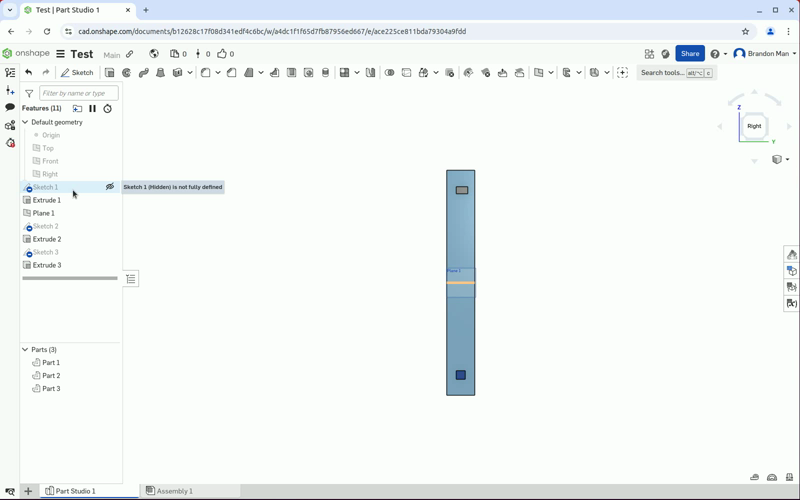
click(73, 189)
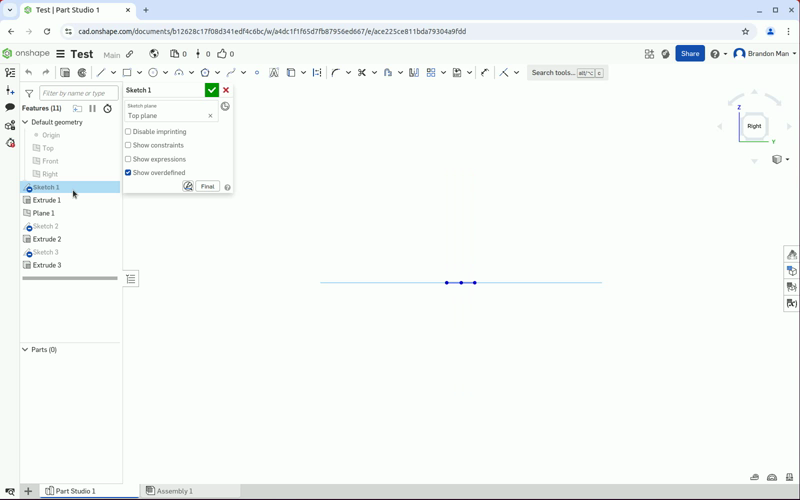
mouse_move(229, 92)
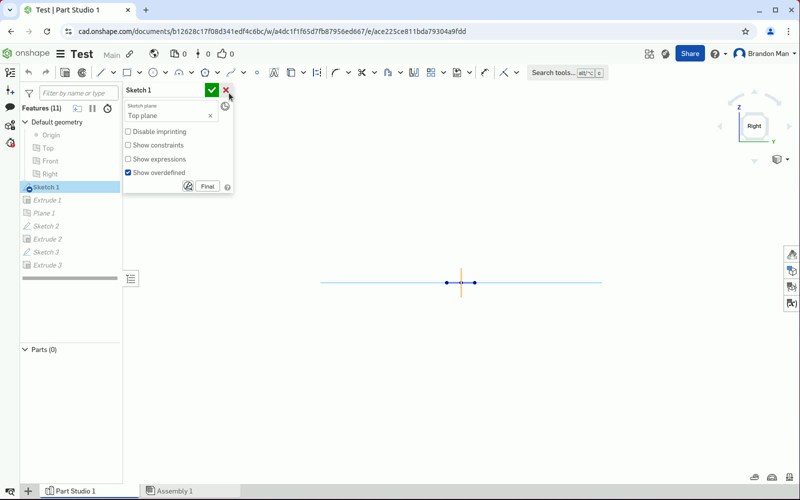
click(229, 92)
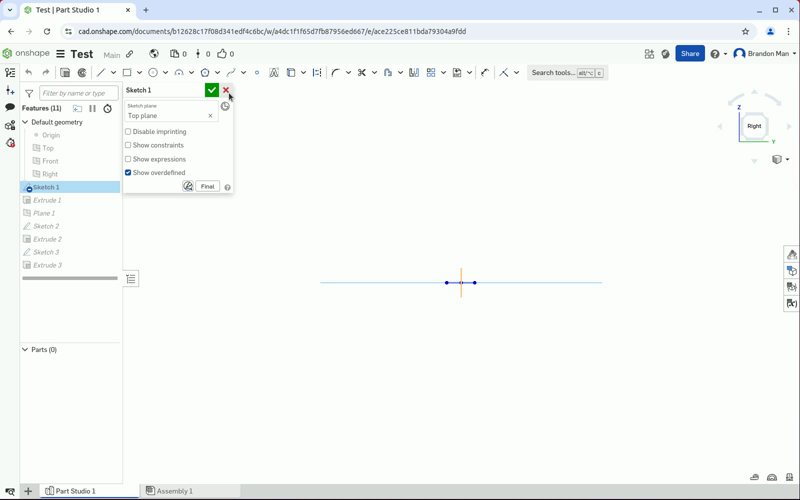
key(shift+s)
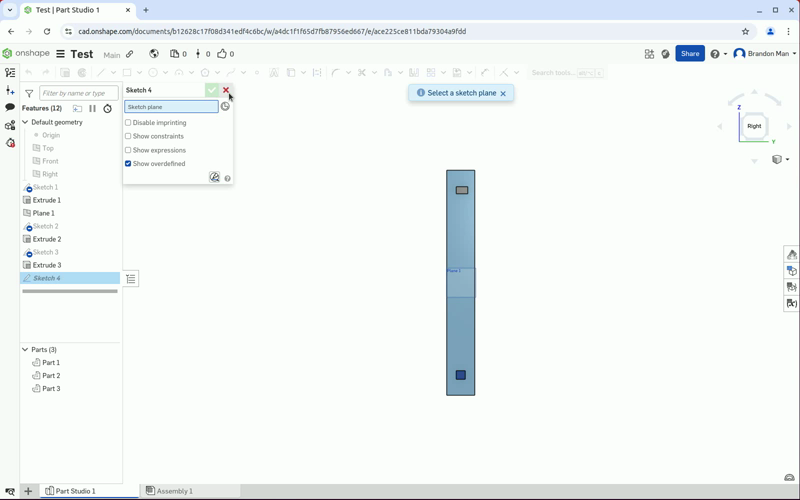
mouse_move(73, 215)
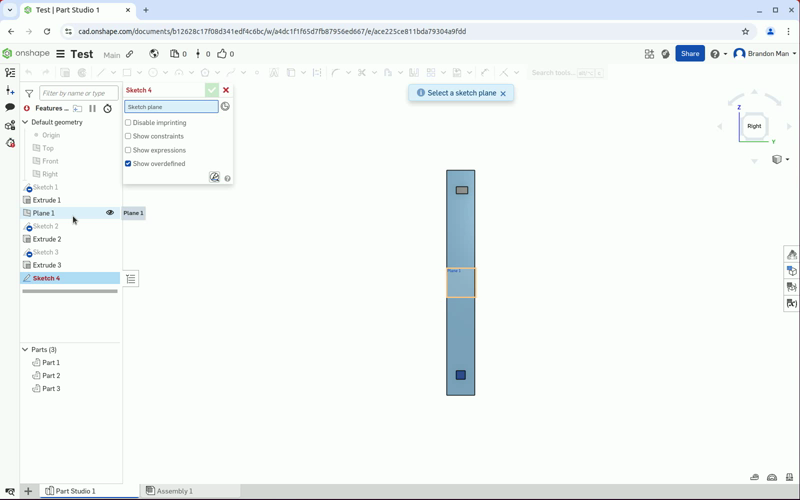
click(73, 215)
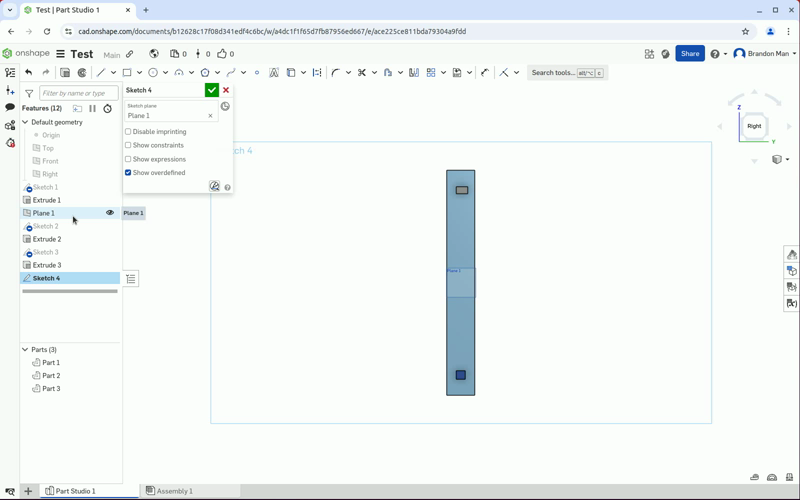
mouse_move(73, 352)
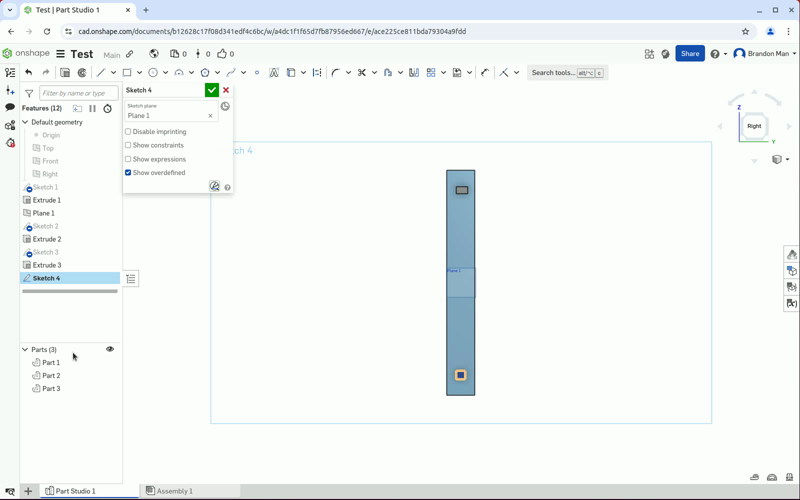
key(y)
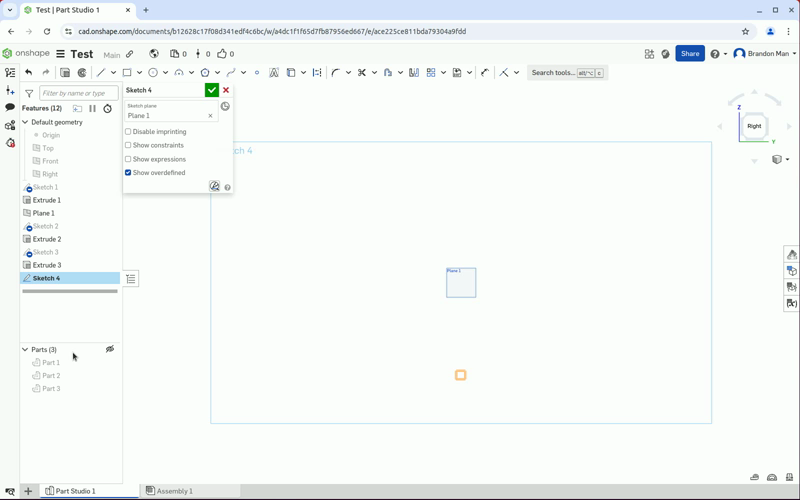
key(l)
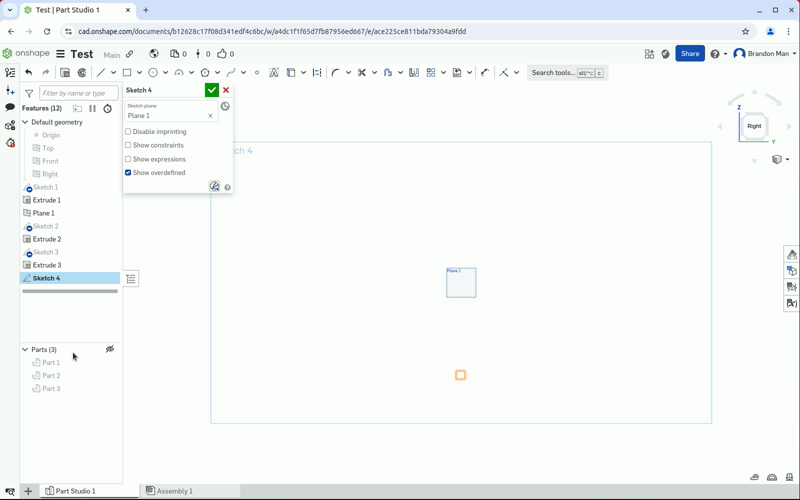
key_down(shift)
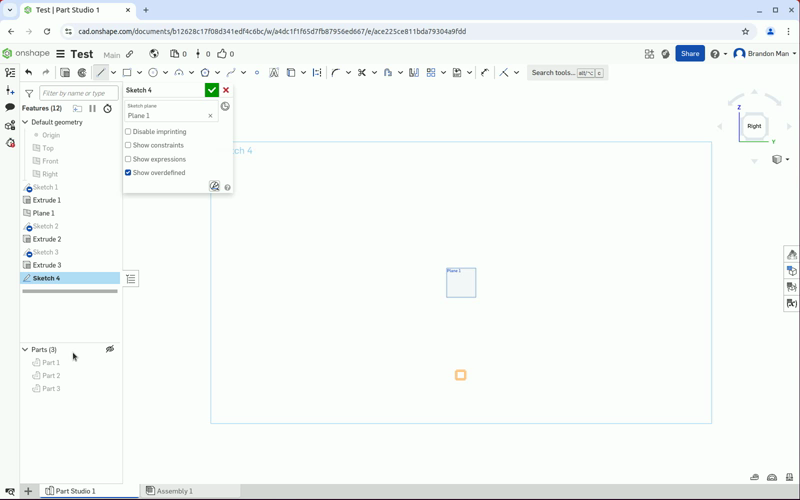
mouse_move(456, 251)
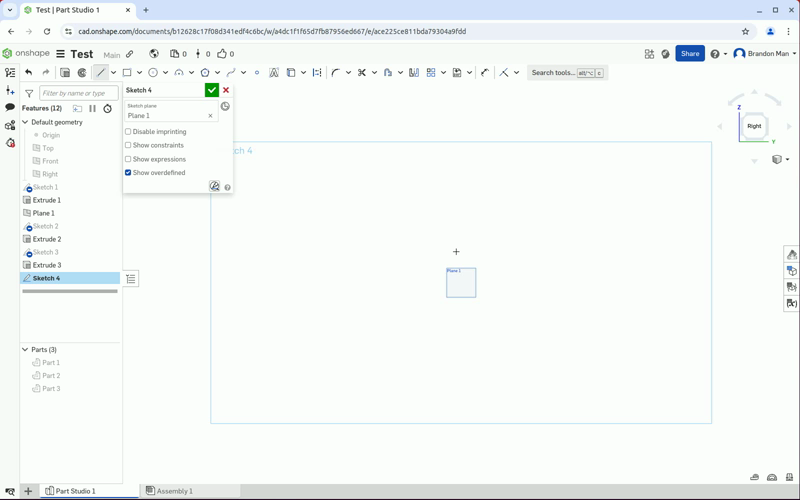
click(456, 251)
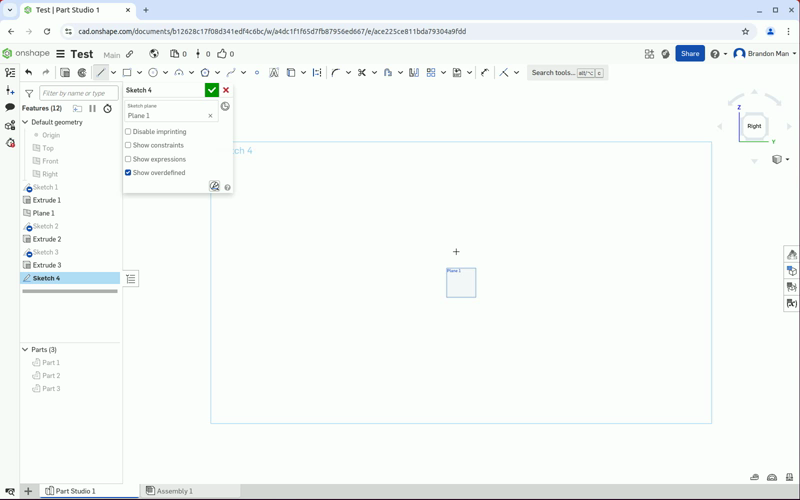
key_up(shift)
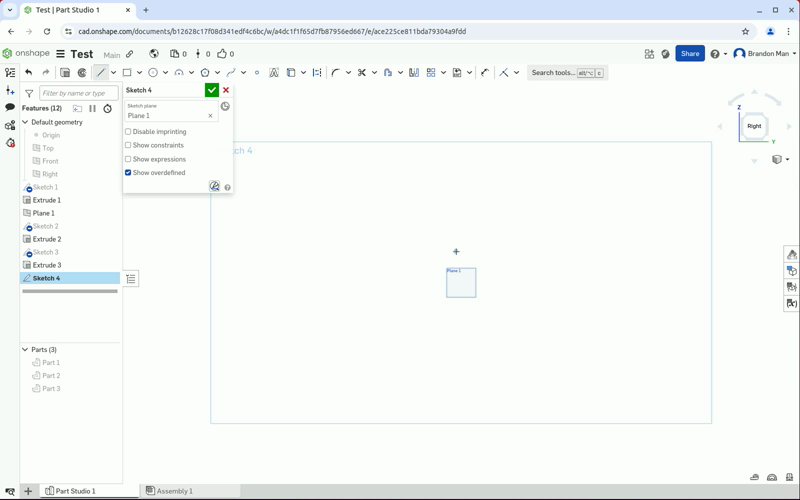
key_down(shift)
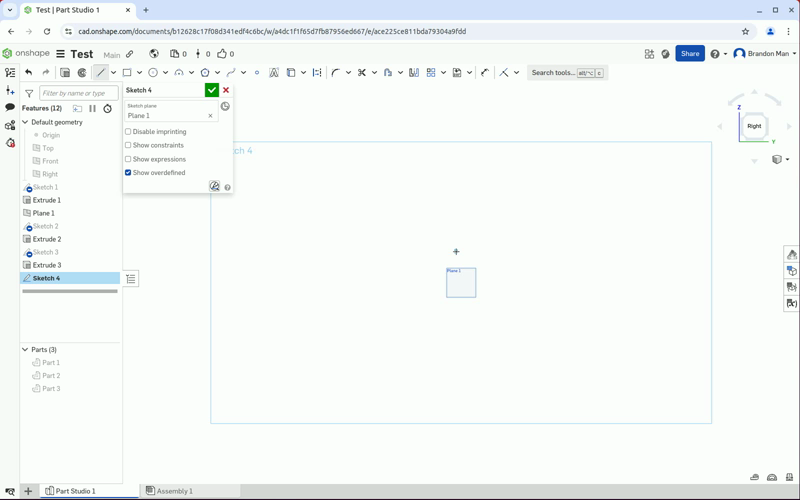
mouse_move(486, 251)
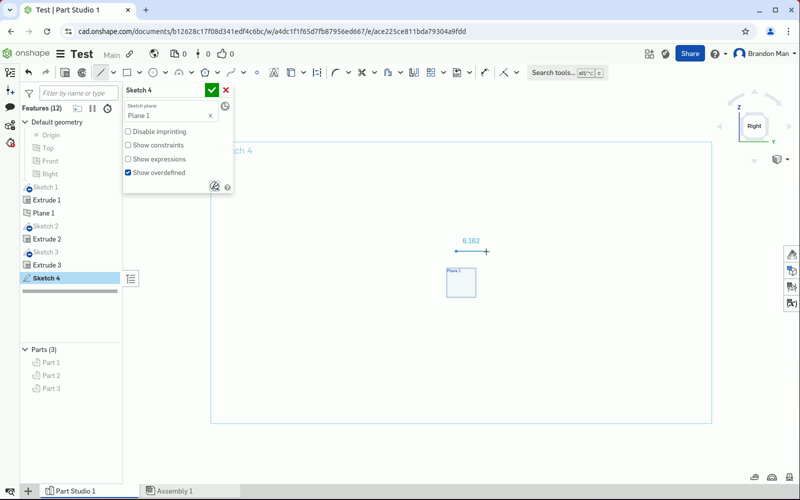
mouse_move(467, 251)
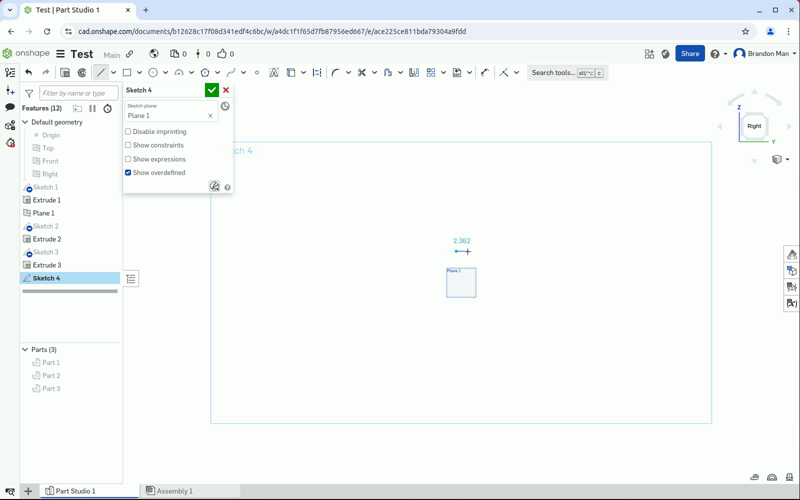
click(467, 251)
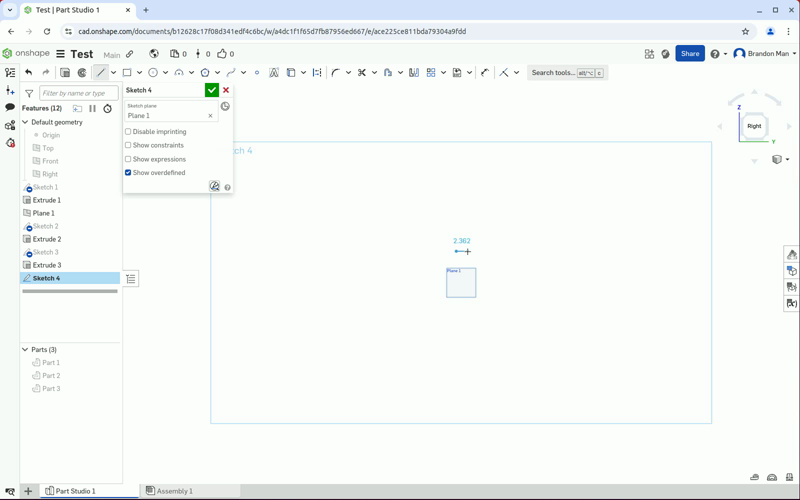
key_up(shift)
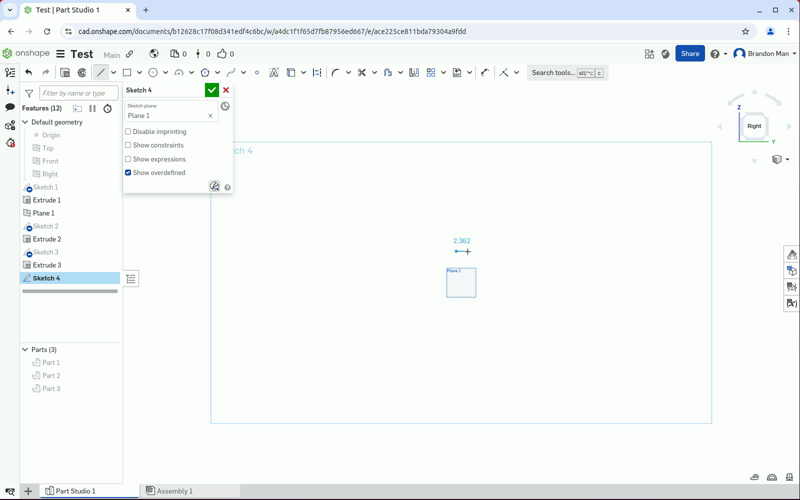
key_down(shift)
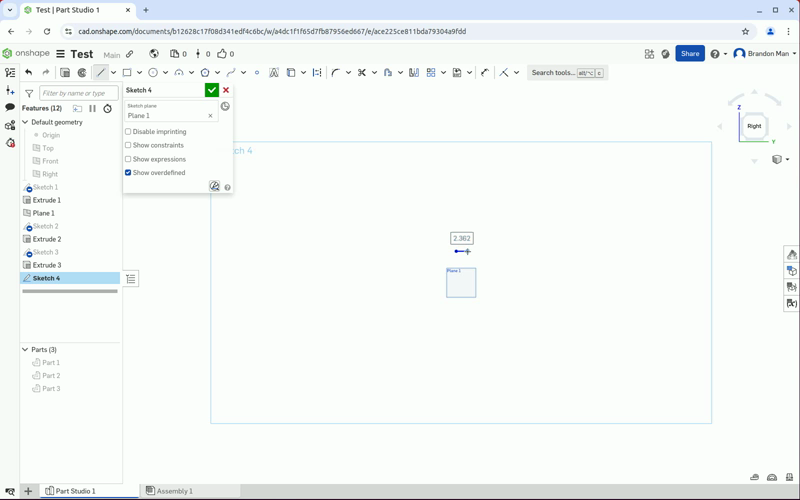
mouse_move(497, 251)
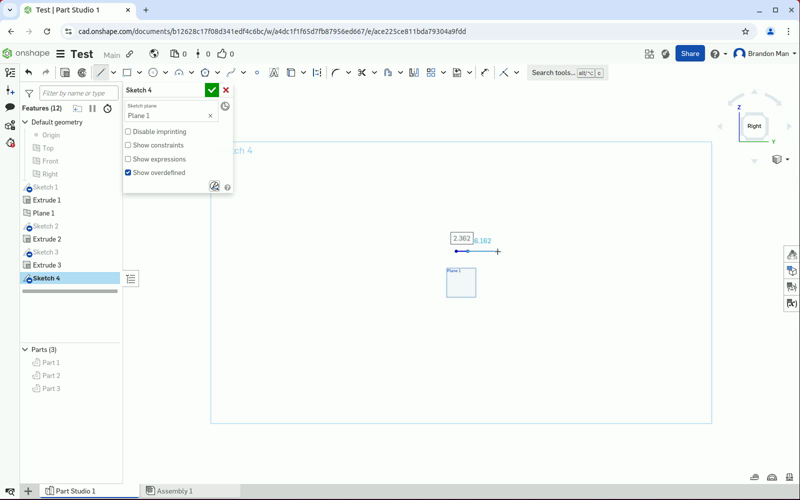
mouse_move(467, 240)
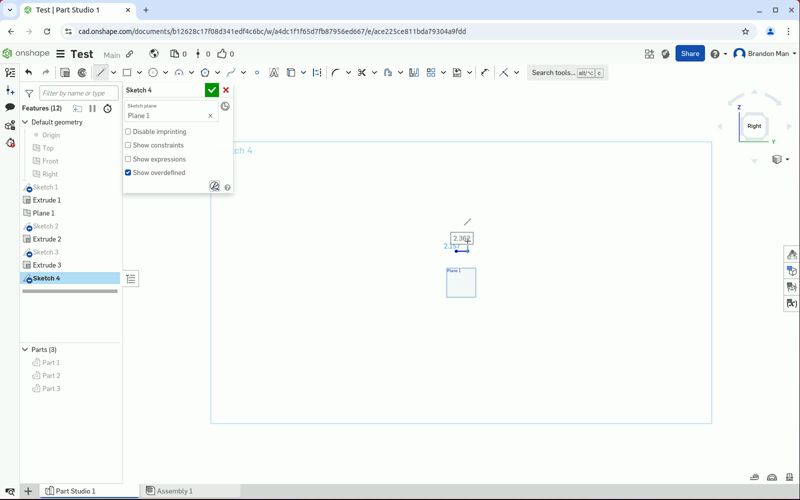
click(467, 240)
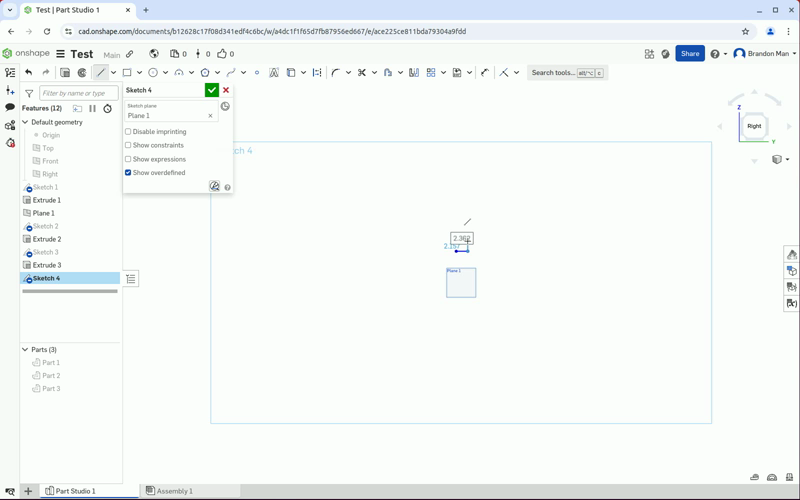
key_up(shift)
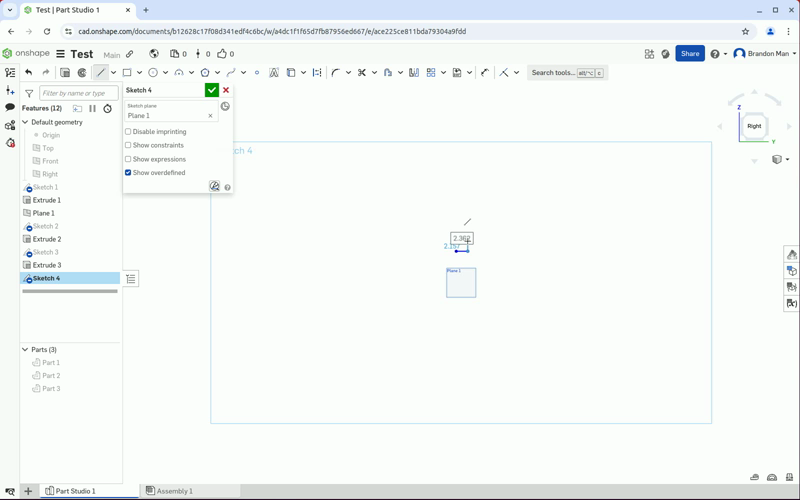
key_down(shift)
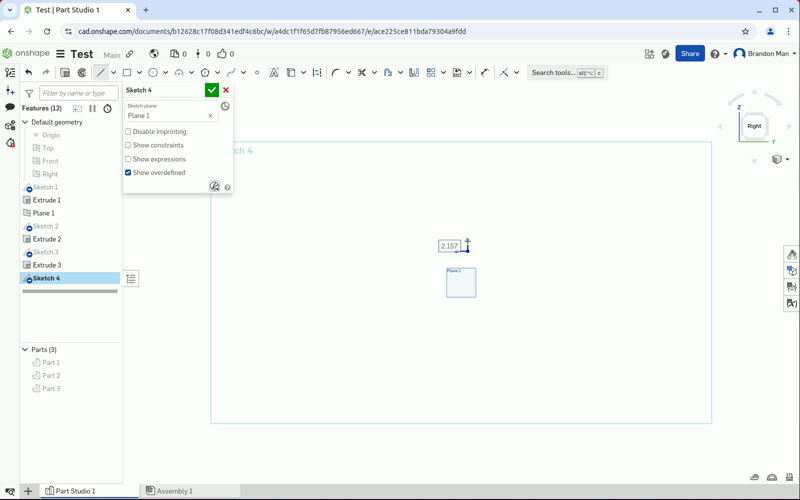
mouse_move(497, 240)
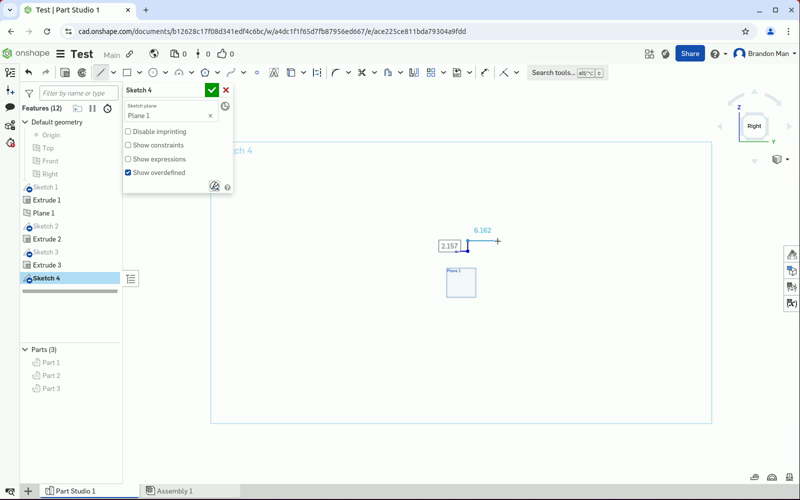
mouse_move(456, 240)
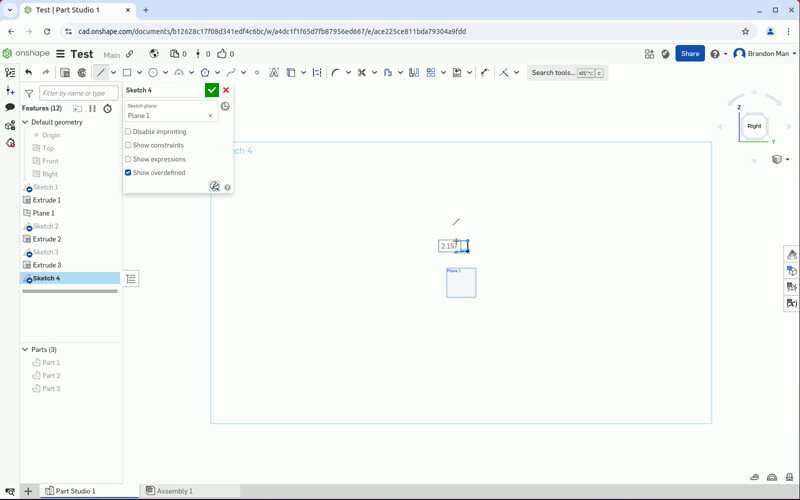
click(456, 240)
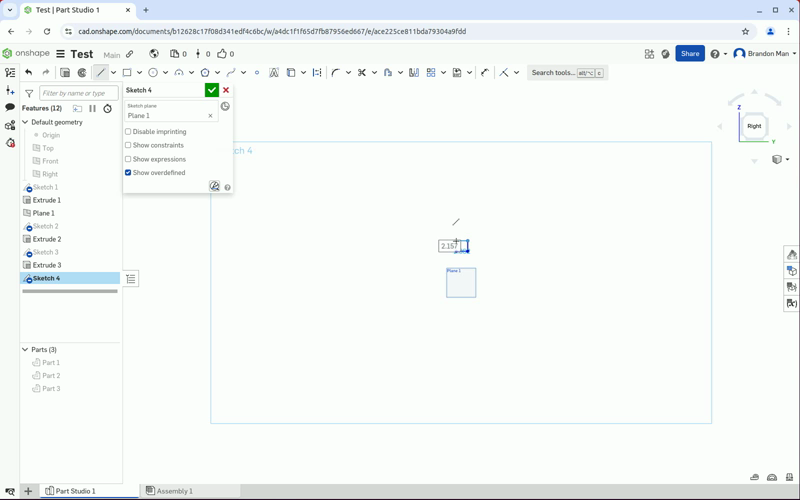
key_up(shift)
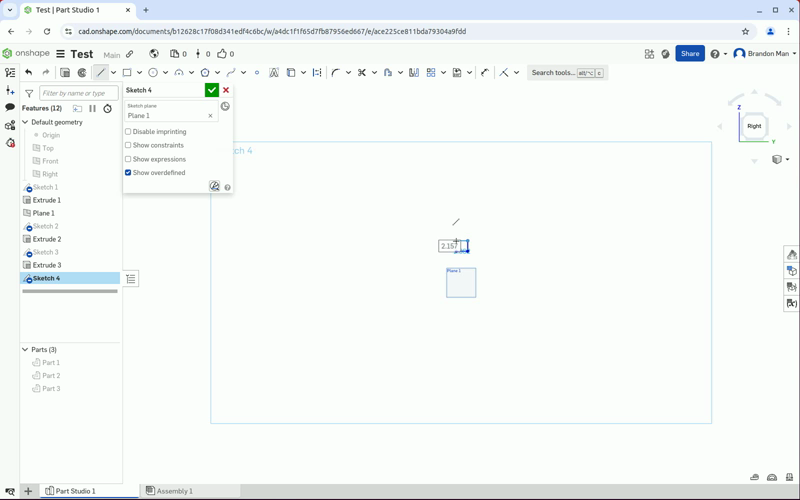
mouse_move(486, 240)
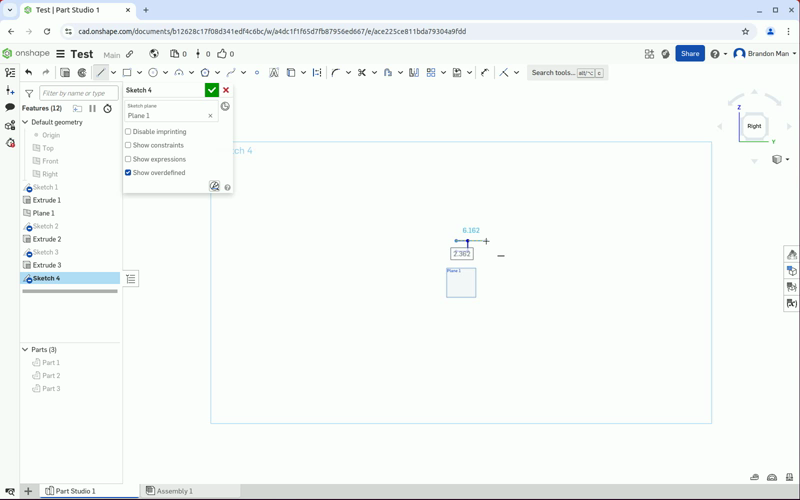
key_down(shift)
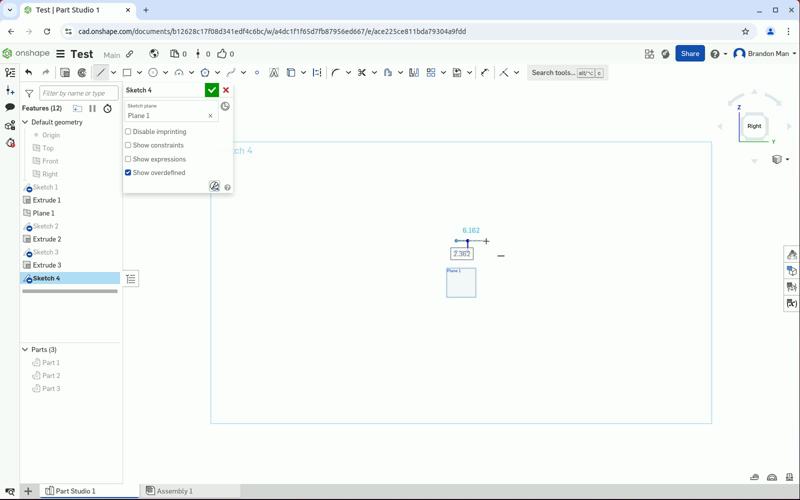
mouse_move(456, 251)
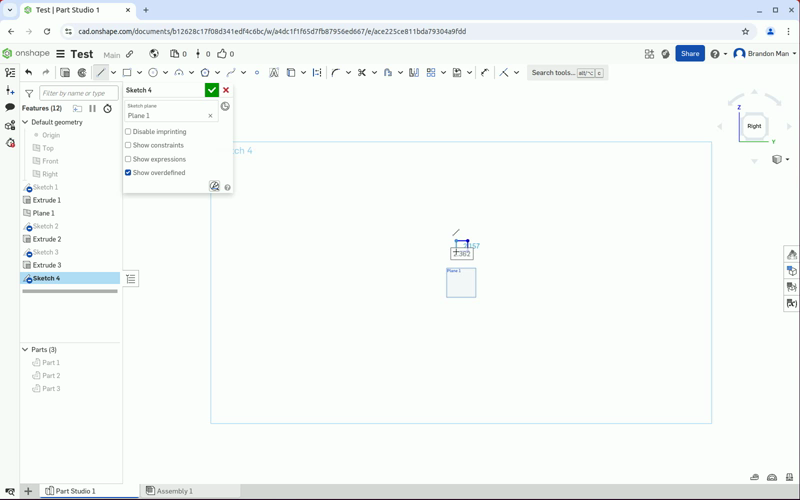
key_up(shift)
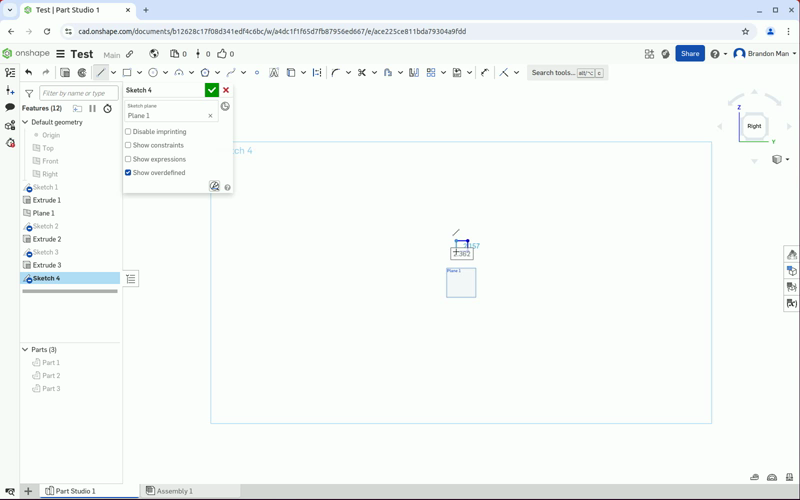
click(456, 251)
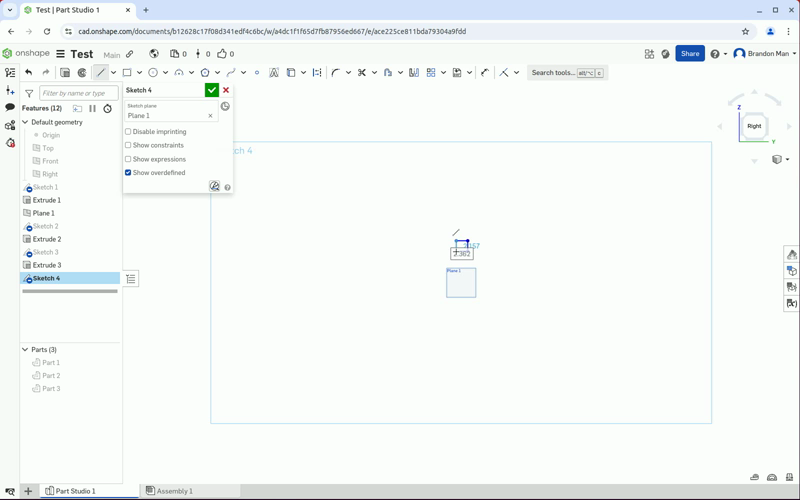
key(esc)
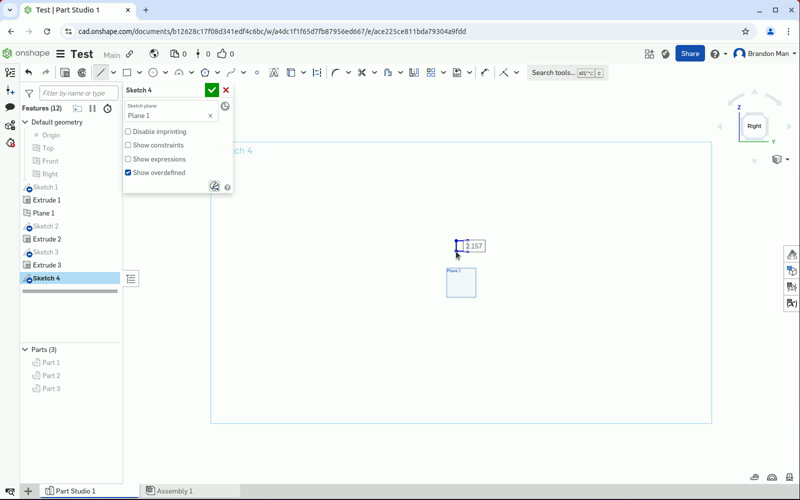
mouse_move(461, 244)
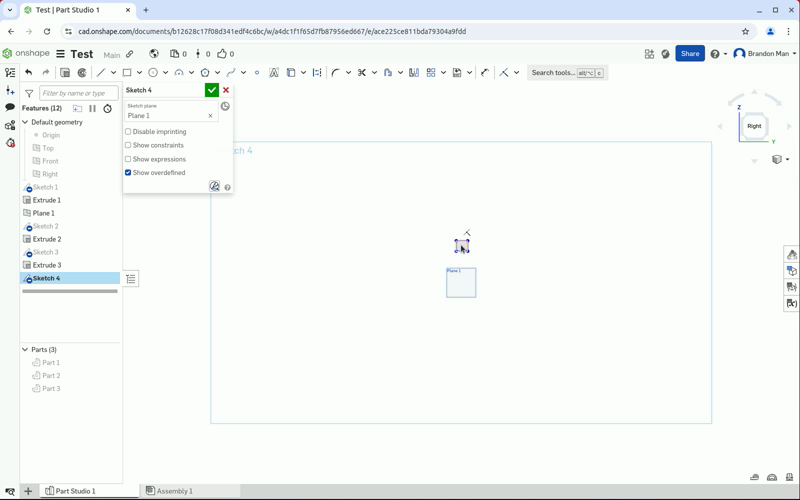
scroll(6)
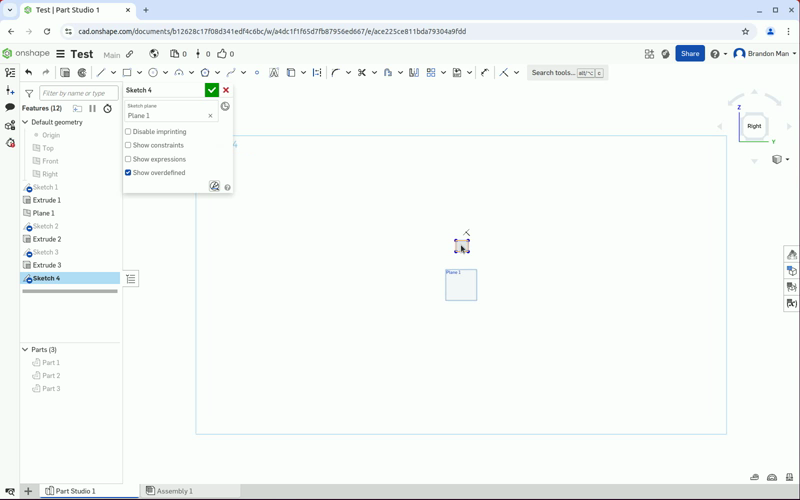
scroll(6)
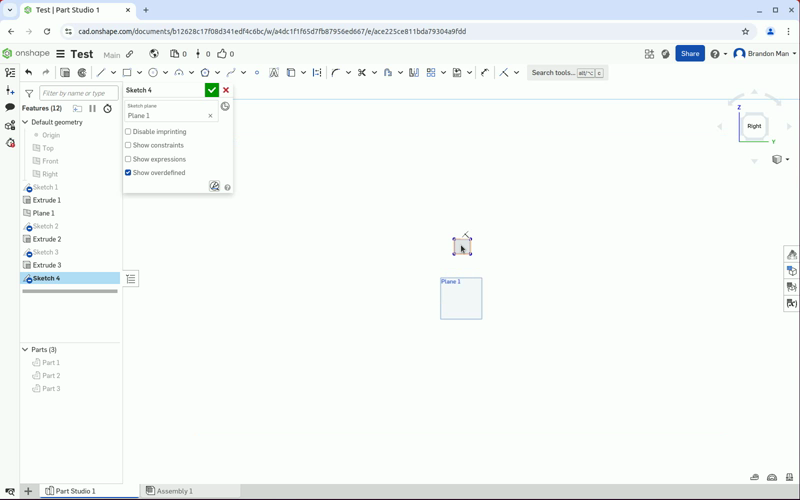
scroll(6)
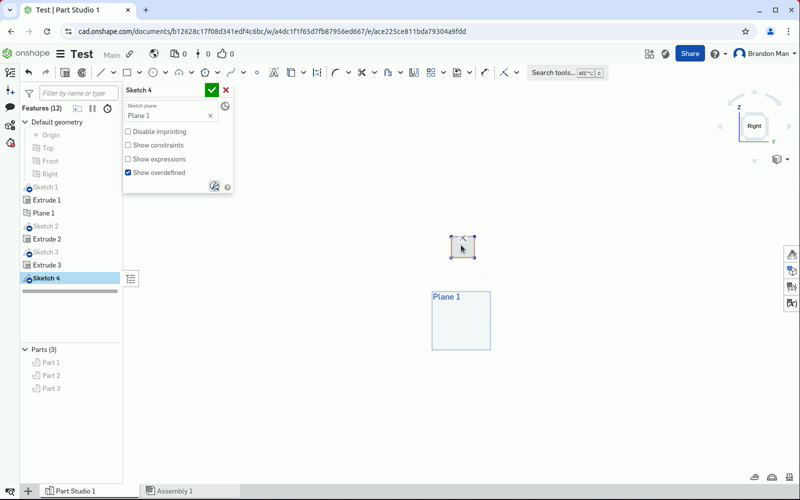
scroll(6)
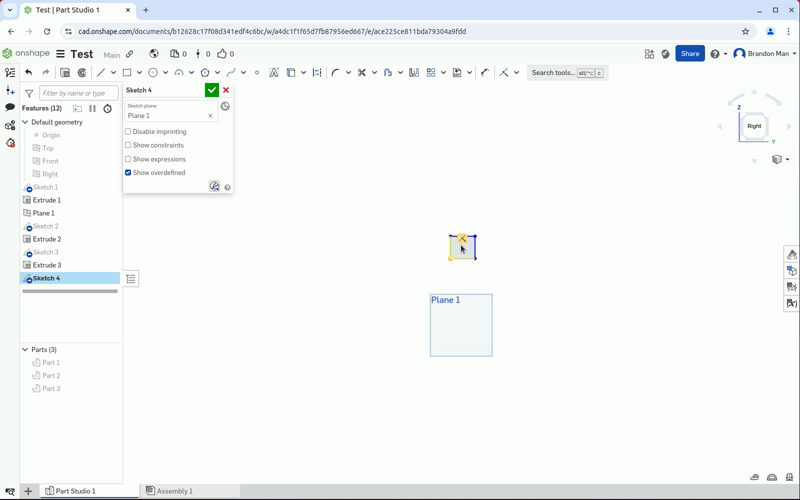
scroll(6)
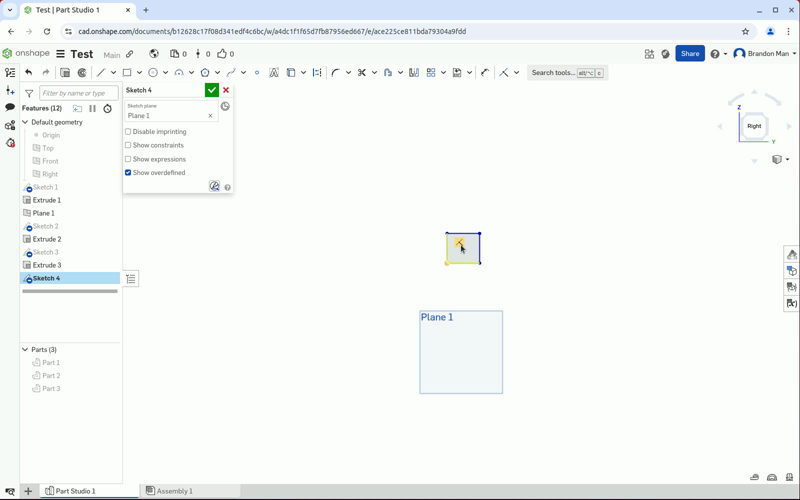
scroll(6)
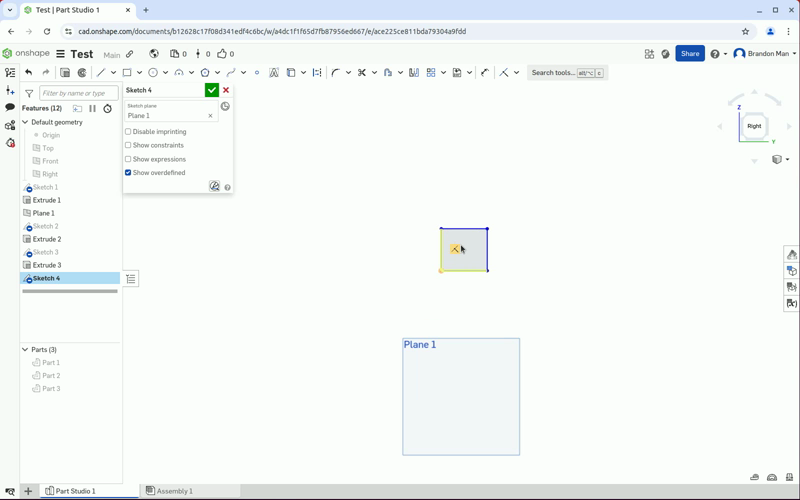
scroll(6)
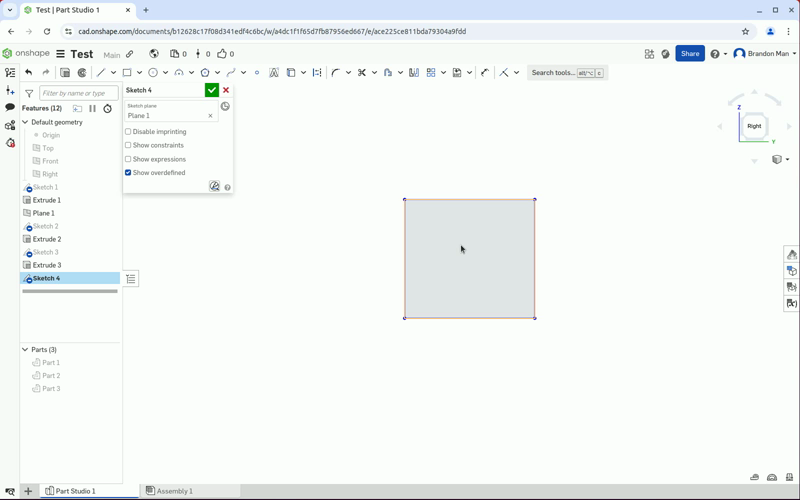
click(461, 244)
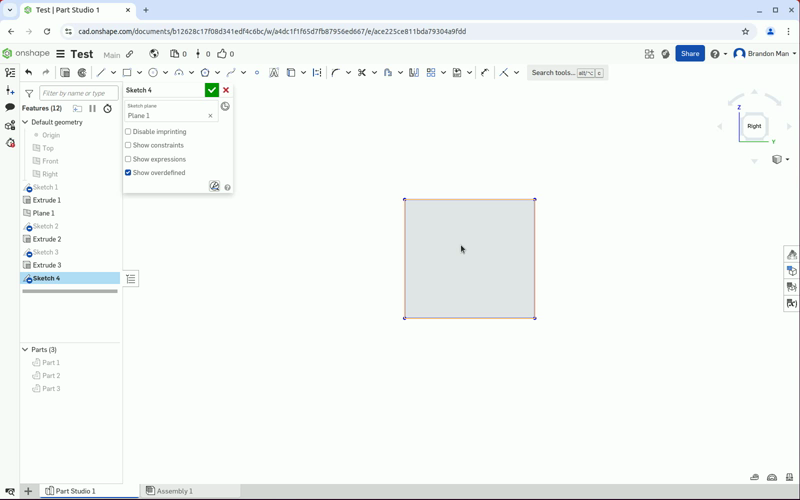
scroll(-6)
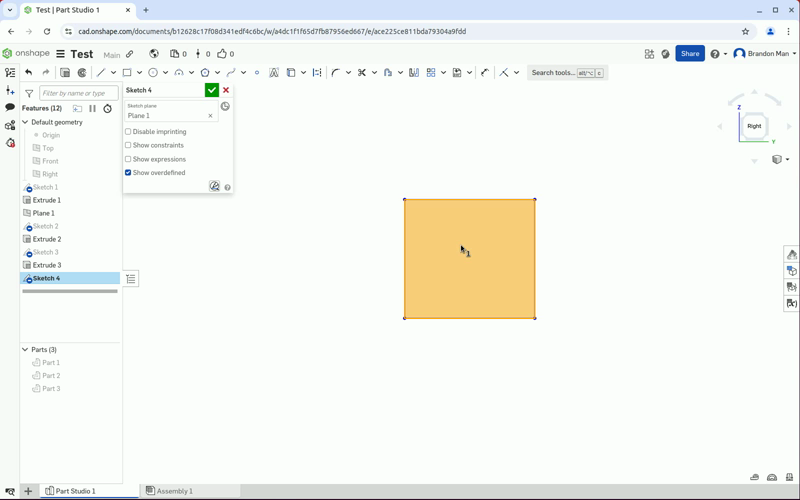
scroll(-6)
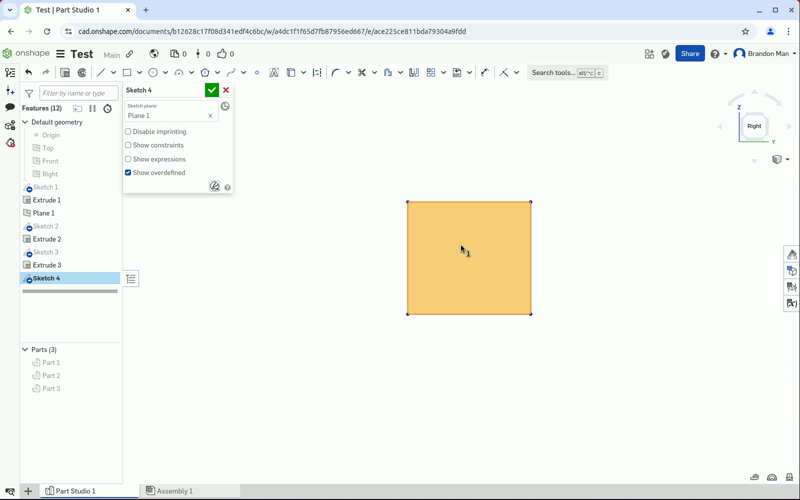
scroll(-6)
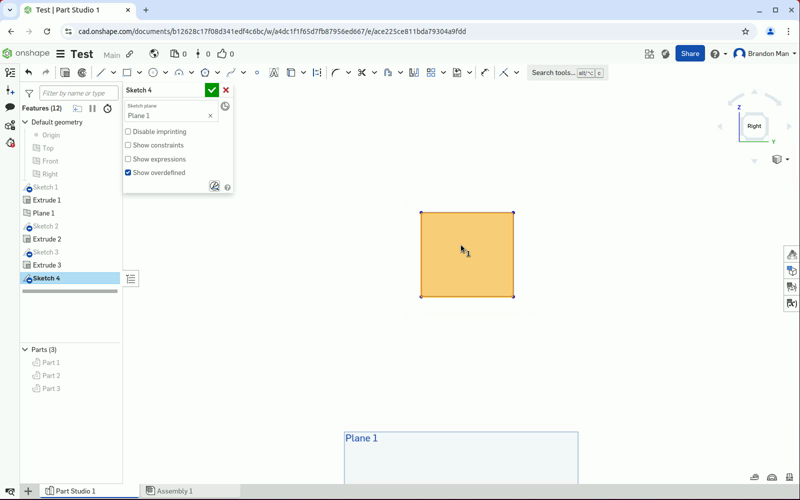
scroll(-6)
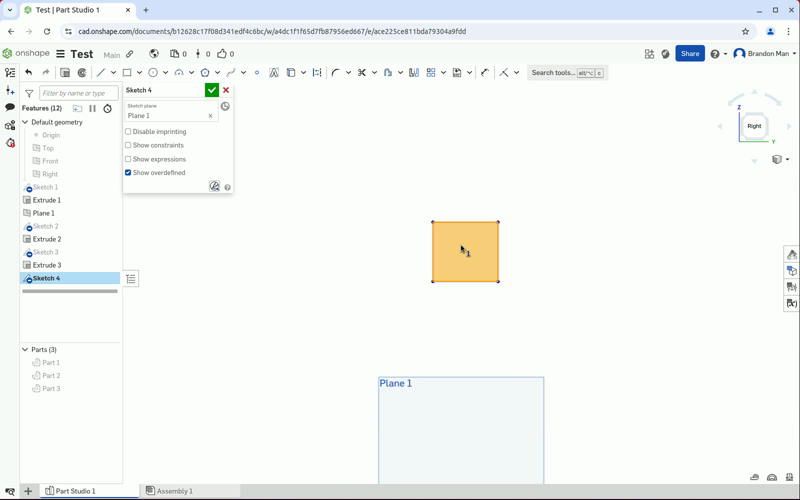
scroll(-6)
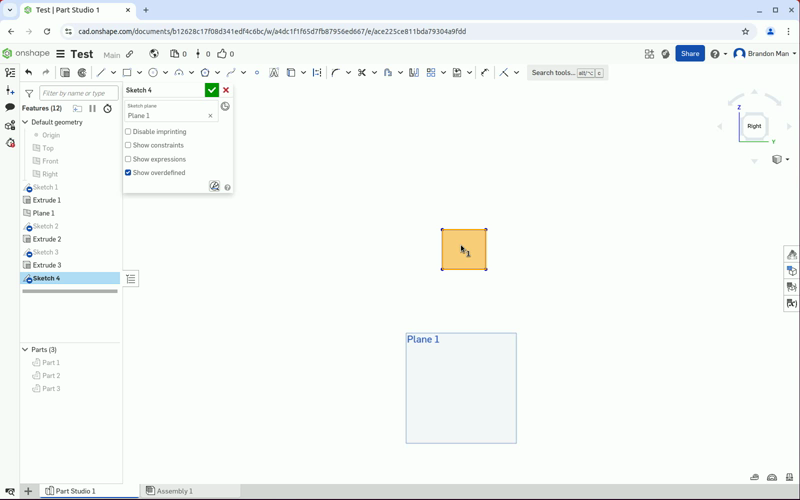
scroll(-6)
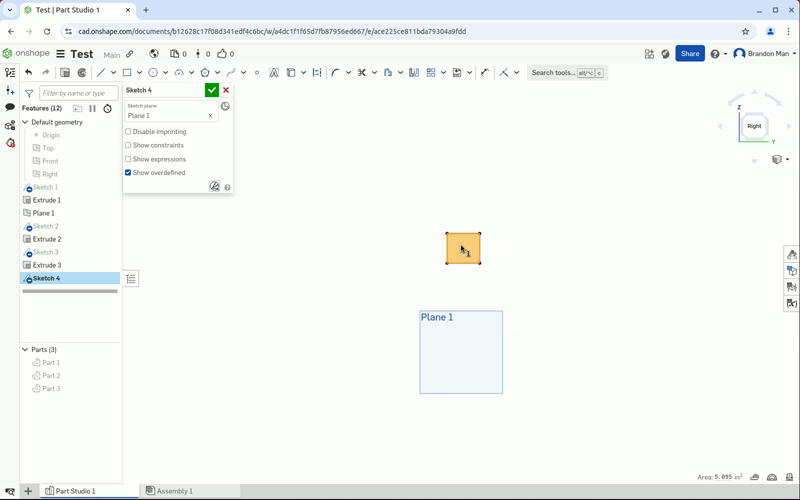
scroll(-6)
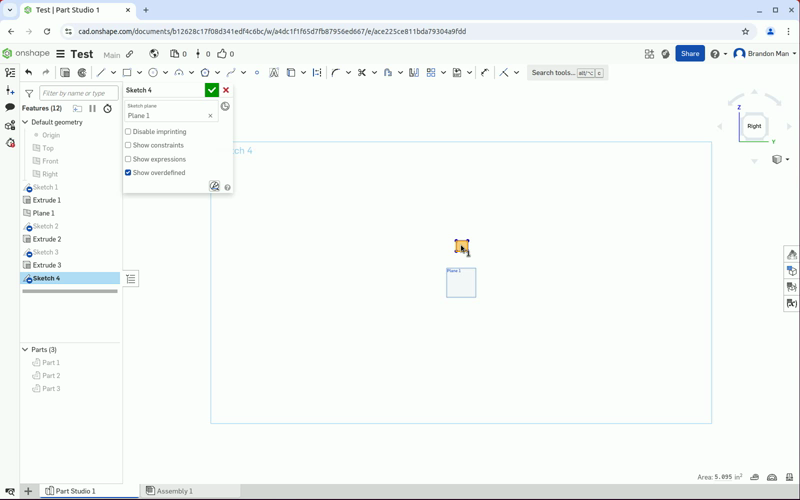
mouse_move(73, 352)
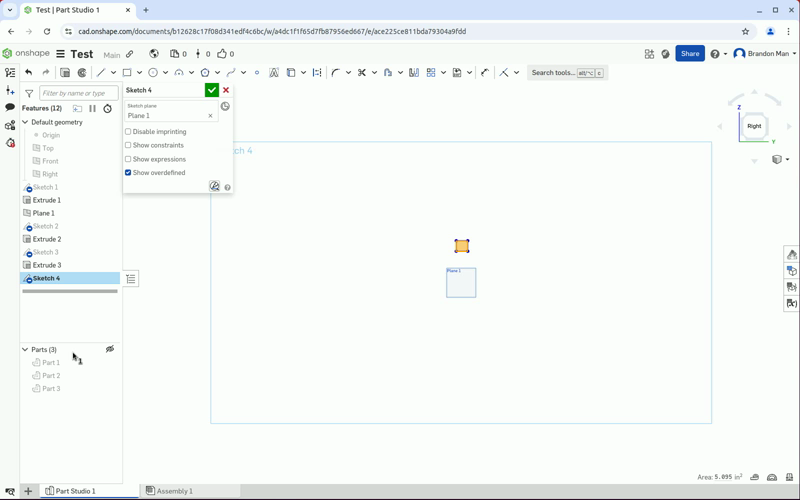
key(shift+y)
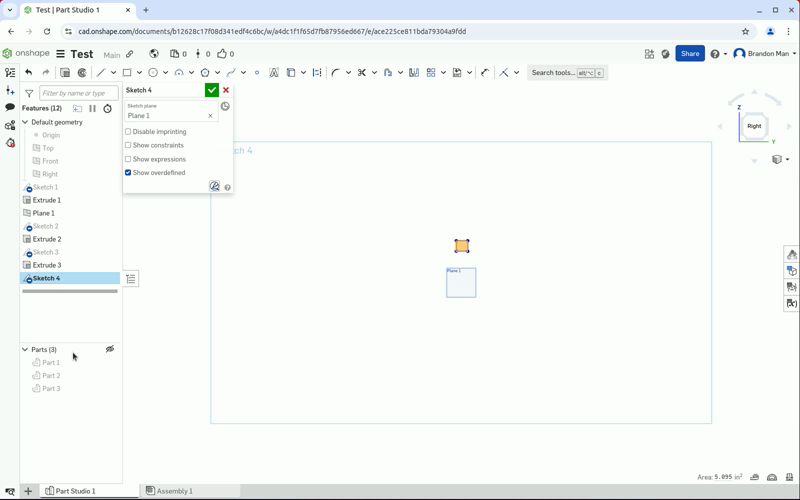
key(shift+e)
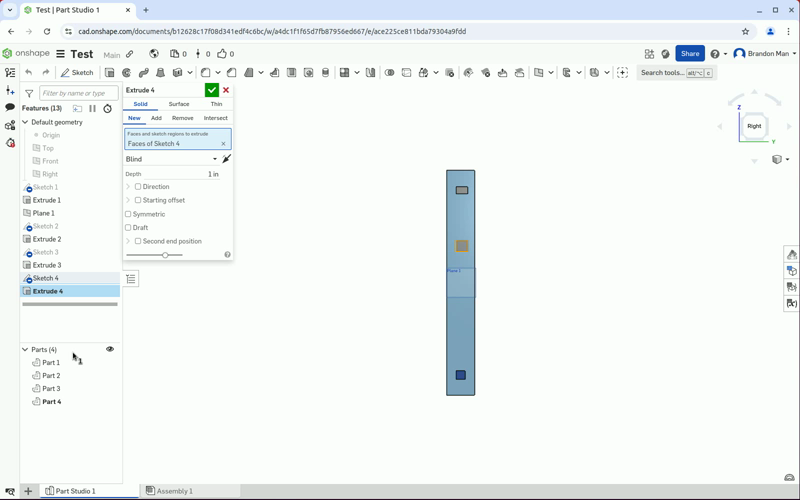
mouse_move(143, 106)
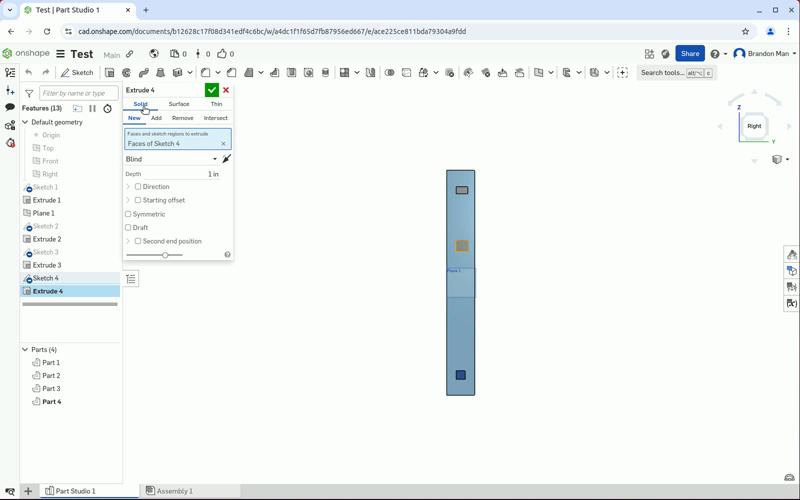
click(143, 106)
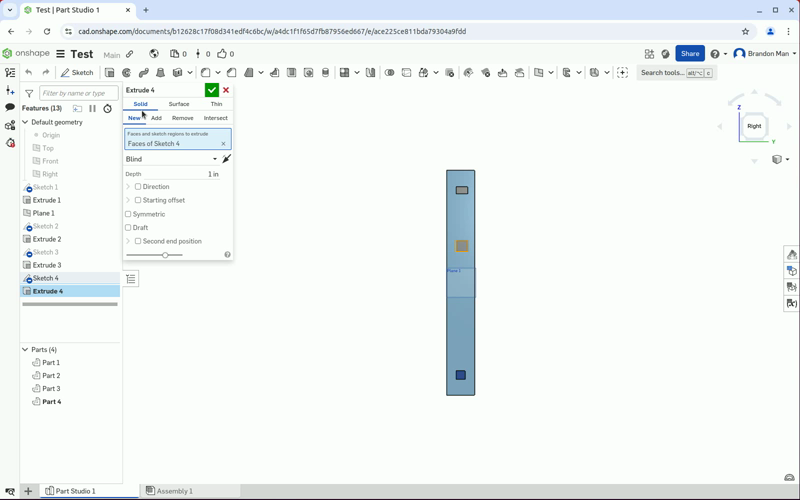
mouse_move(137, 120)
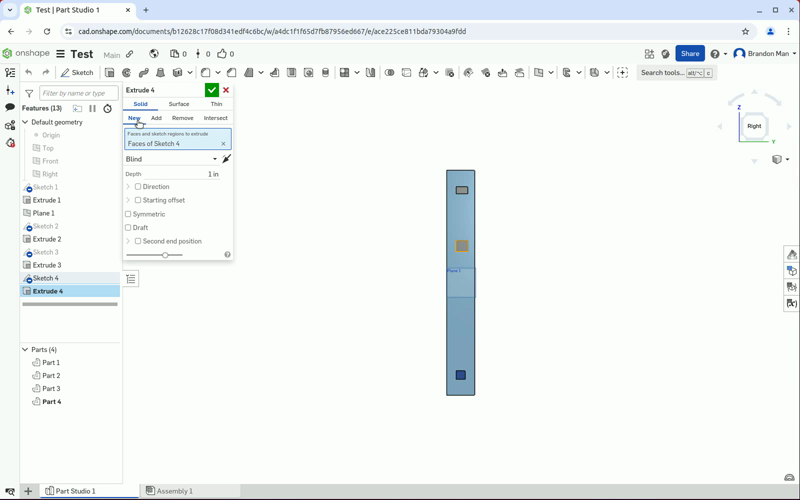
click(137, 120)
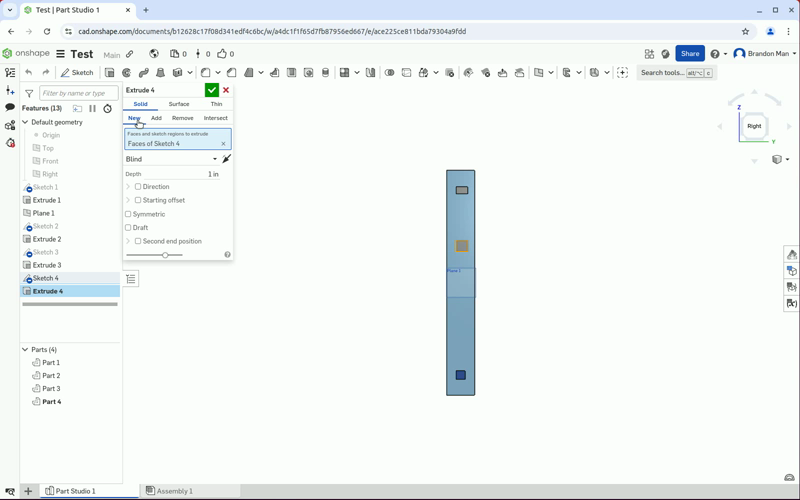
key(tab, 4)
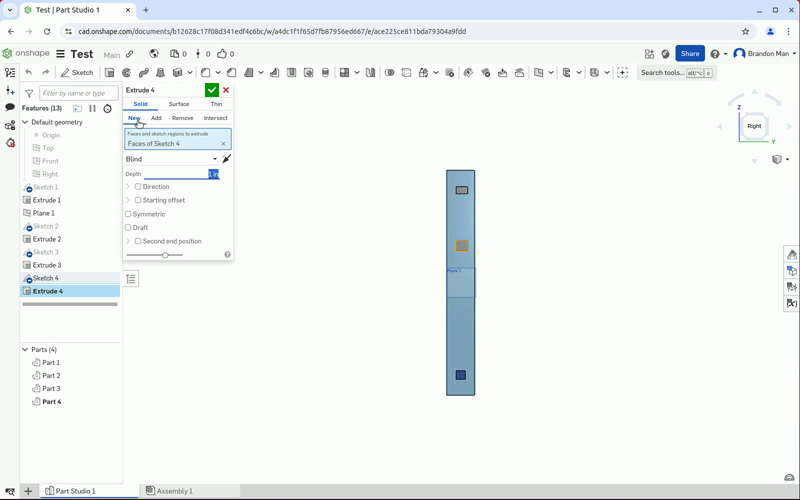
text(1.685)
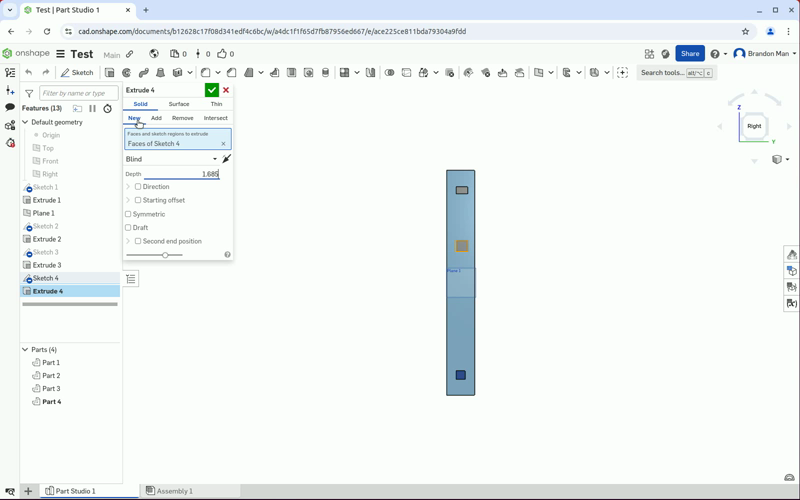
key(enter)
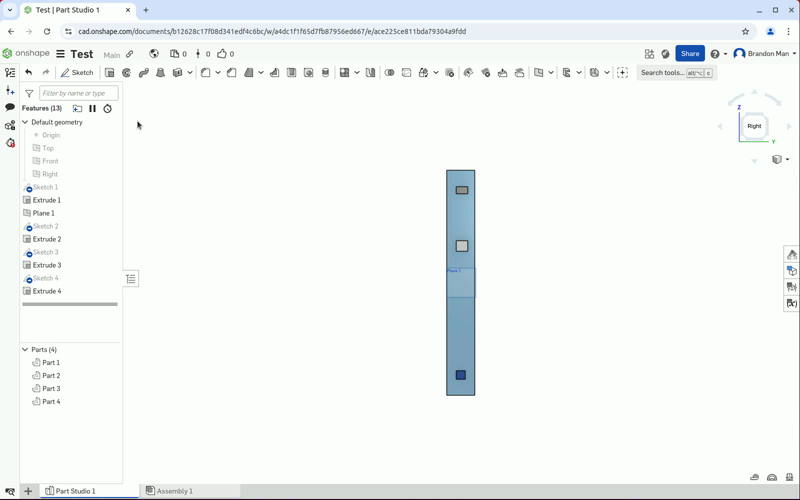
key(shift+h)
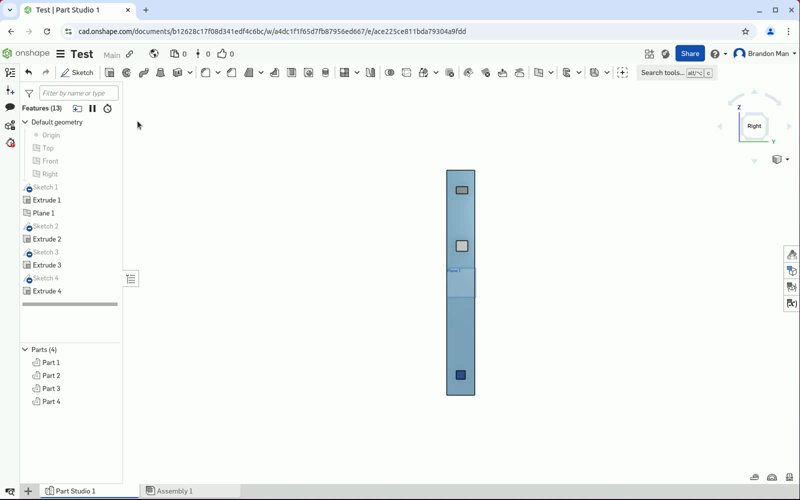
key(shift+h)
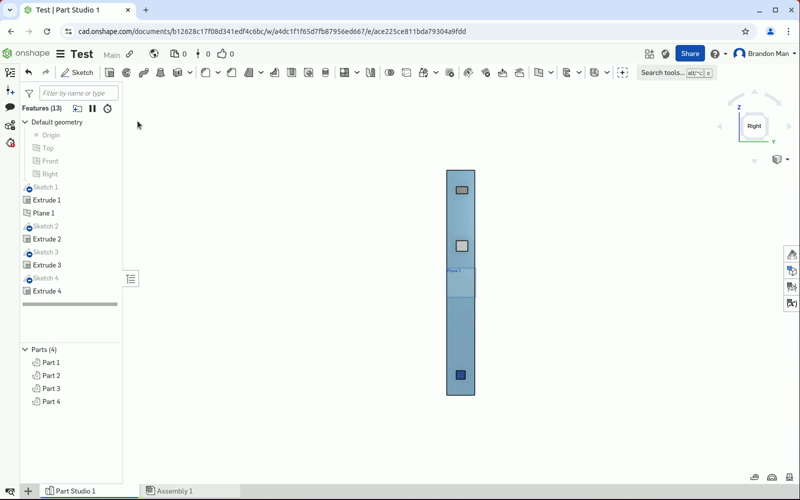
mouse_move(73, 189)
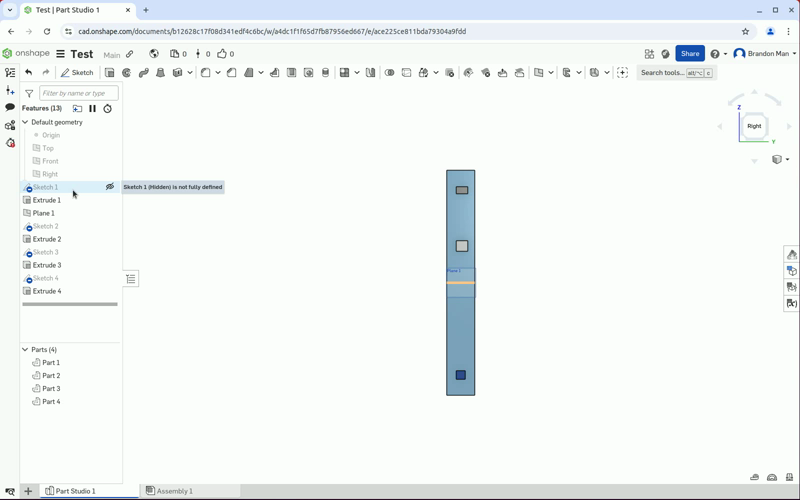
click(73, 189)
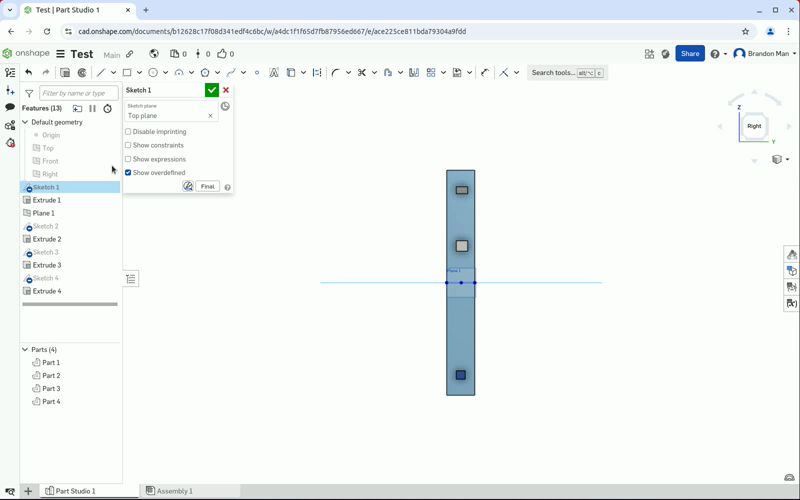
mouse_move(229, 92)
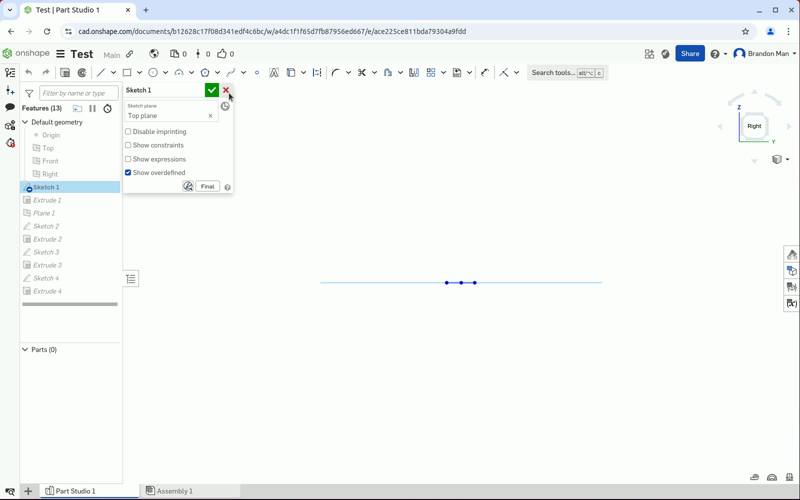
click(229, 92)
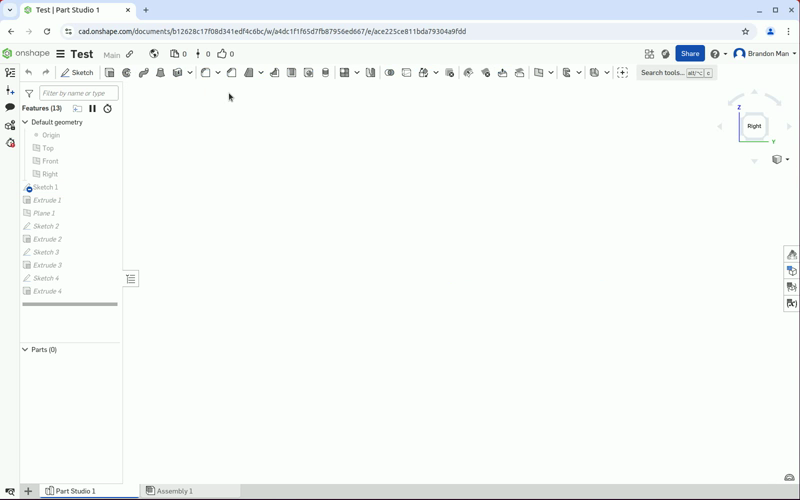
key(shift+s)
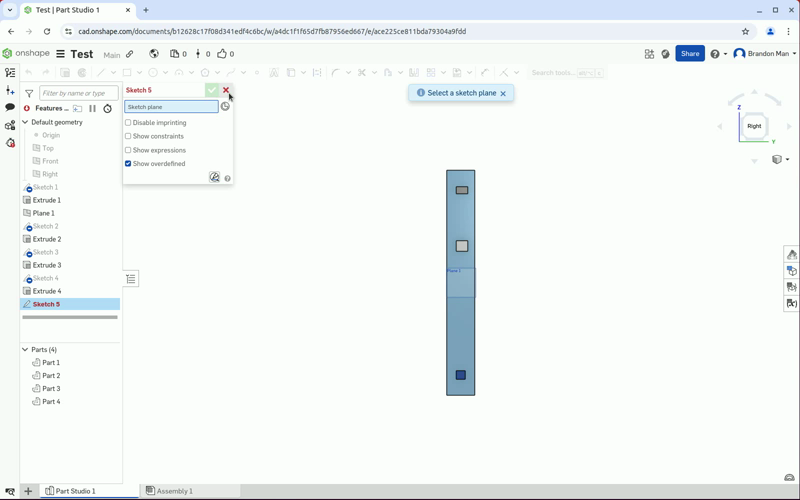
mouse_move(73, 215)
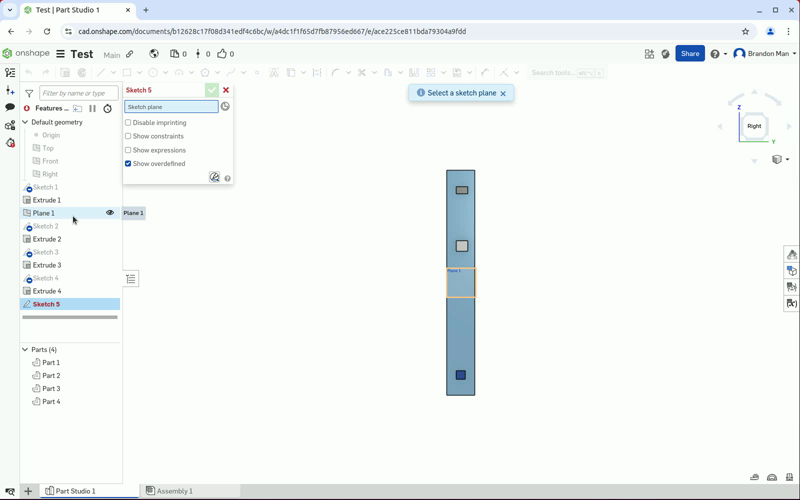
click(73, 215)
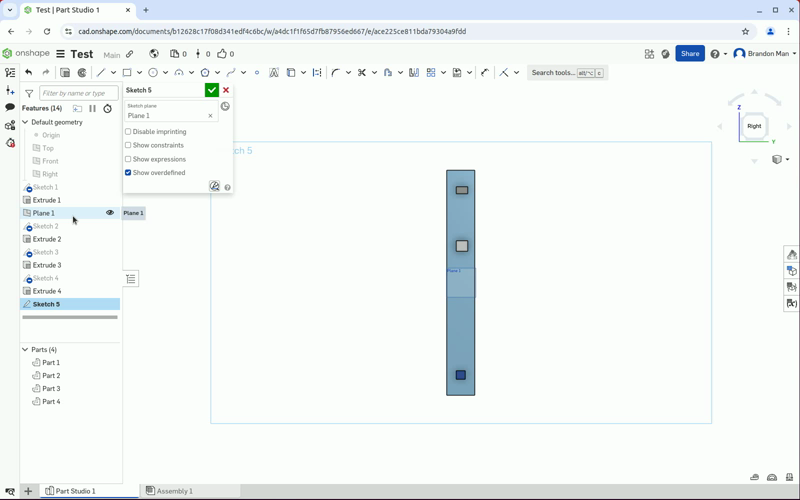
mouse_move(73, 352)
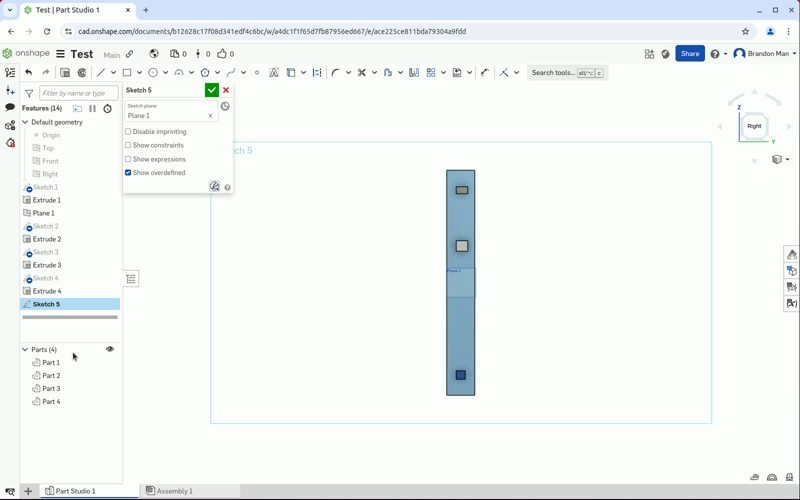
key(y)
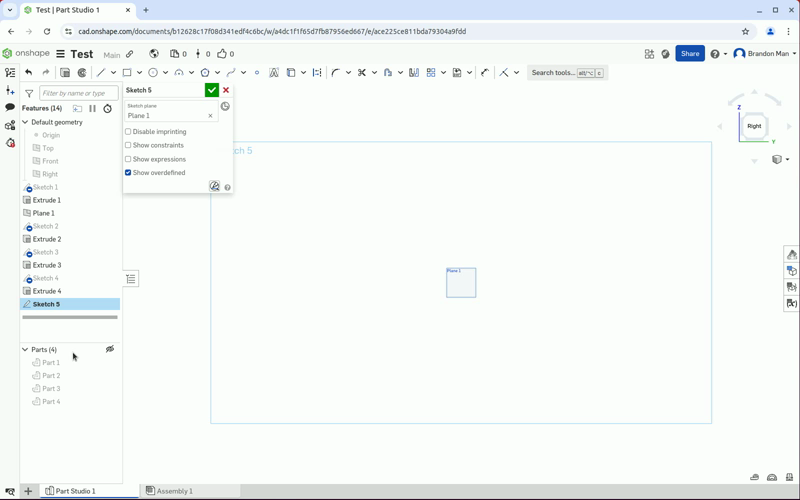
key(l)
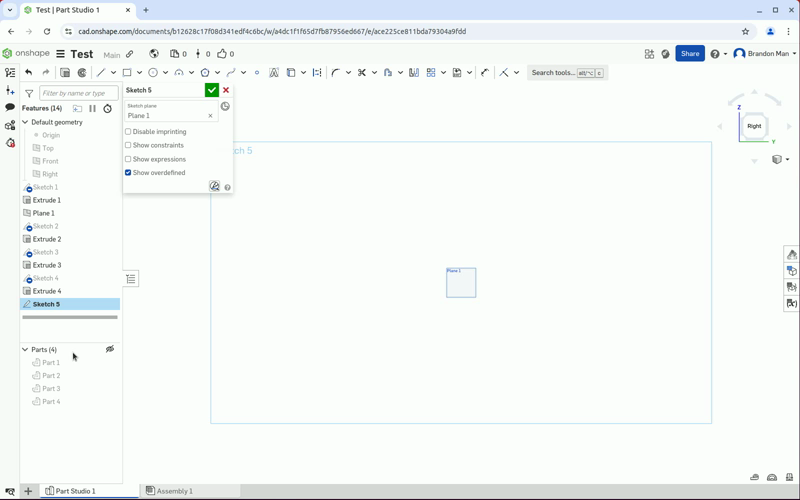
key_down(shift)
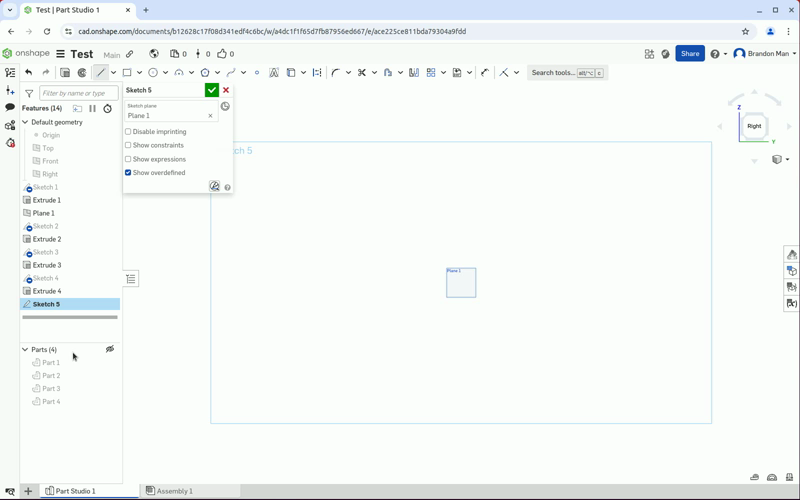
mouse_move(456, 219)
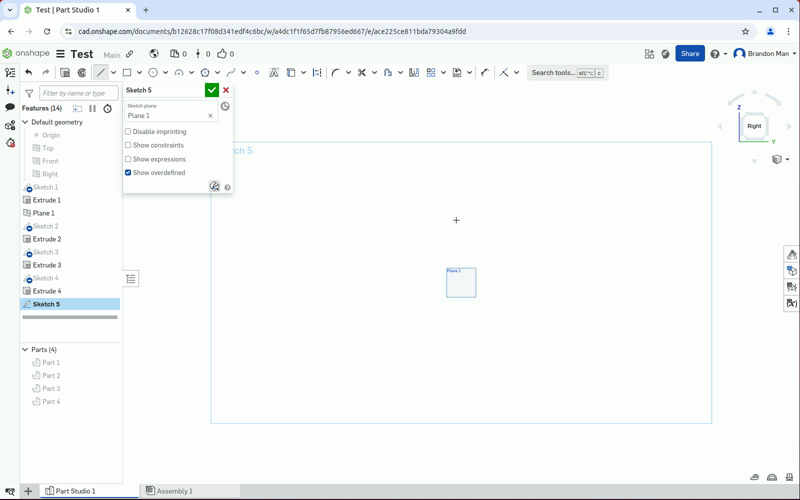
click(456, 219)
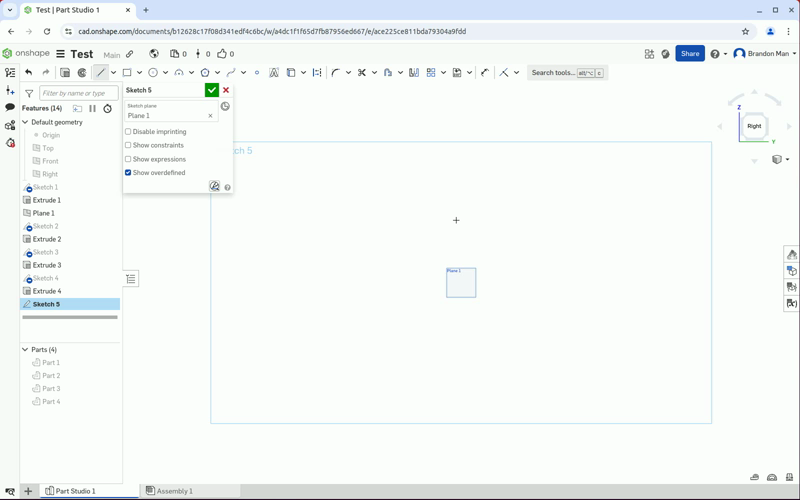
key_up(shift)
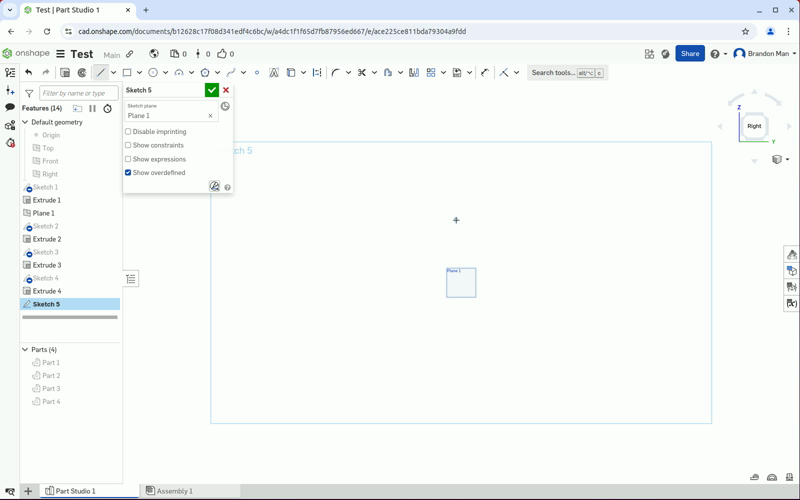
key_down(shift)
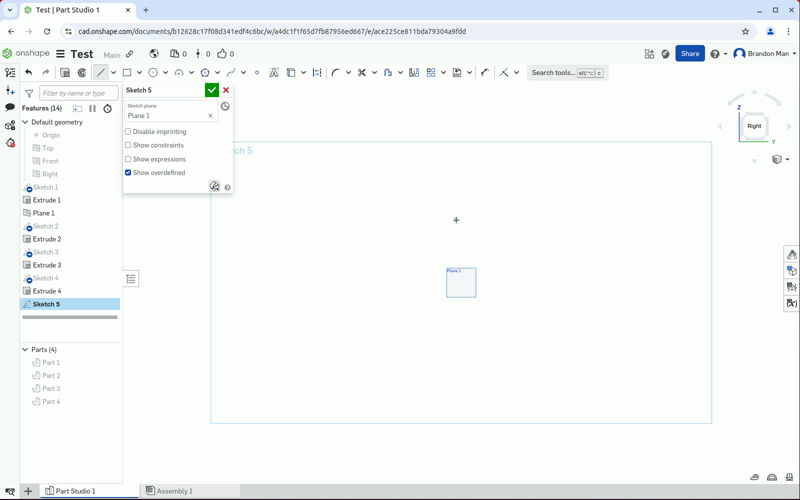
mouse_move(486, 219)
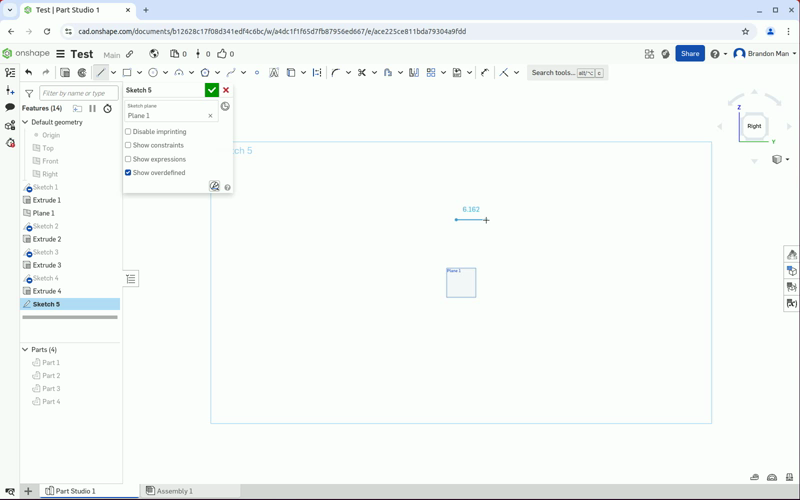
mouse_move(467, 219)
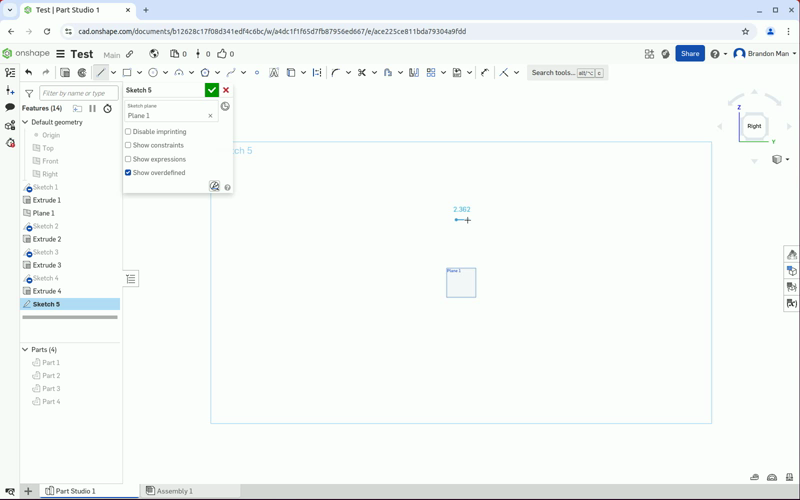
click(467, 219)
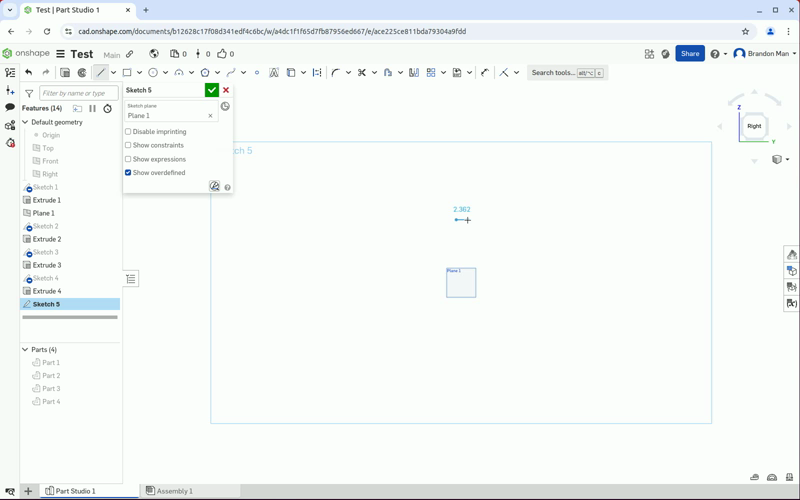
key_up(shift)
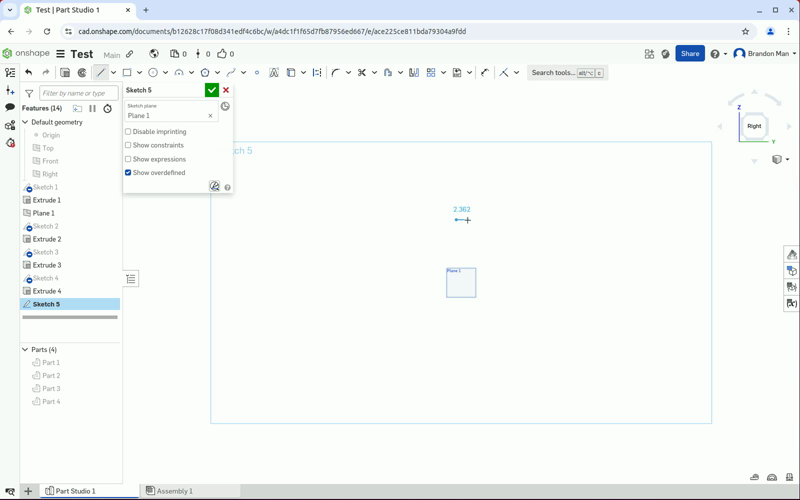
key_down(shift)
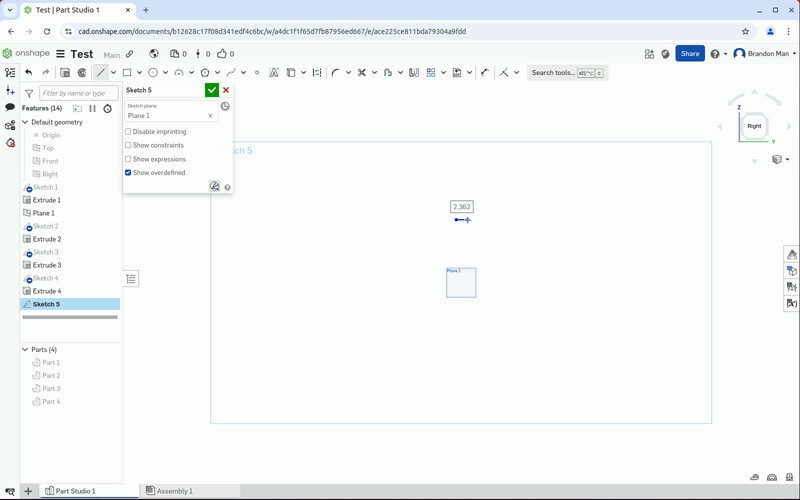
mouse_move(497, 219)
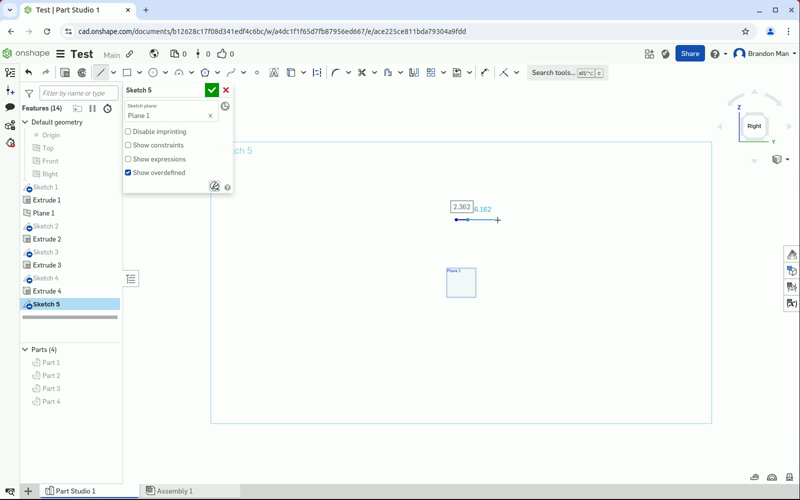
mouse_move(467, 211)
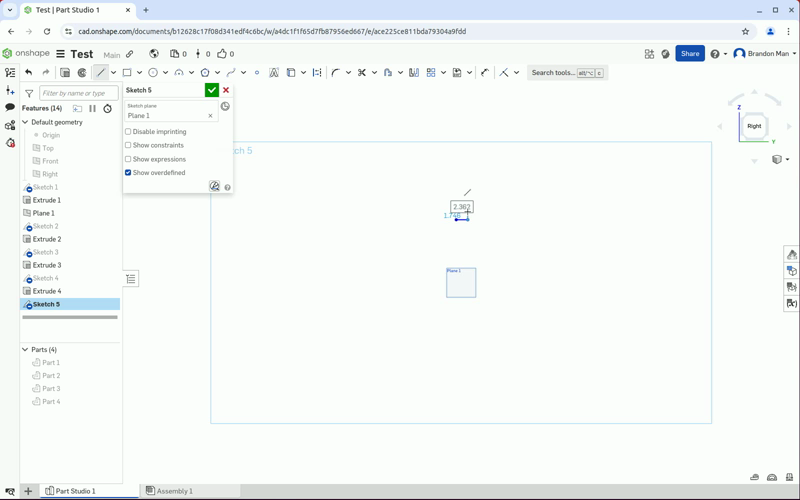
click(467, 211)
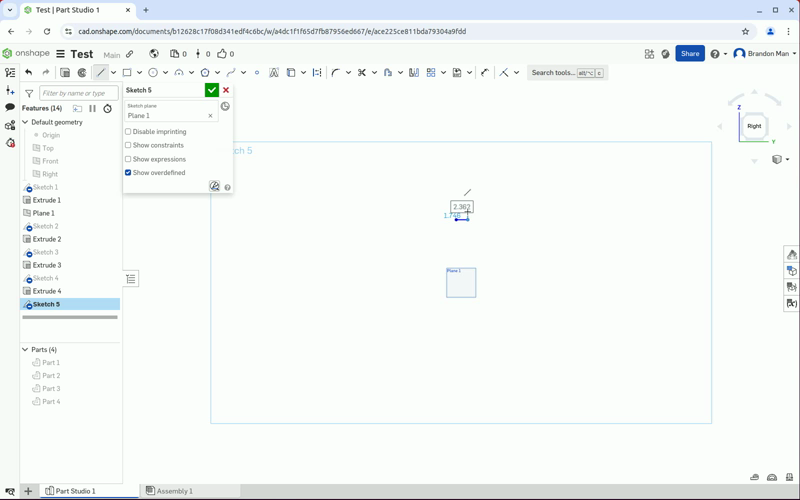
key_up(shift)
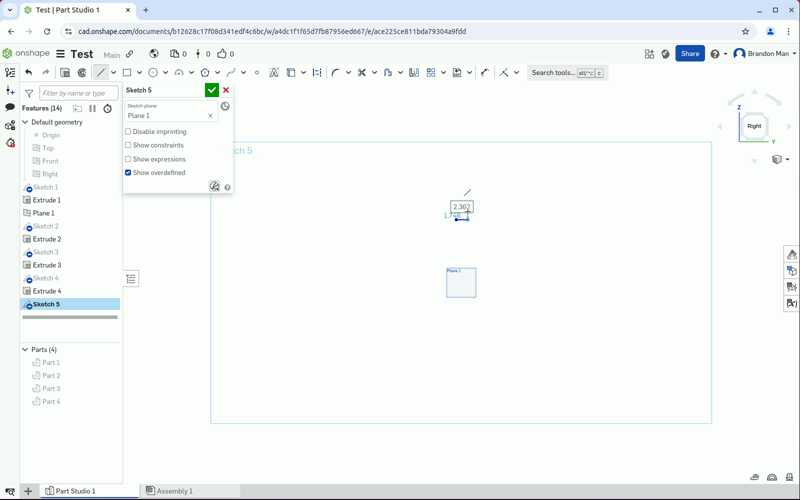
key_down(shift)
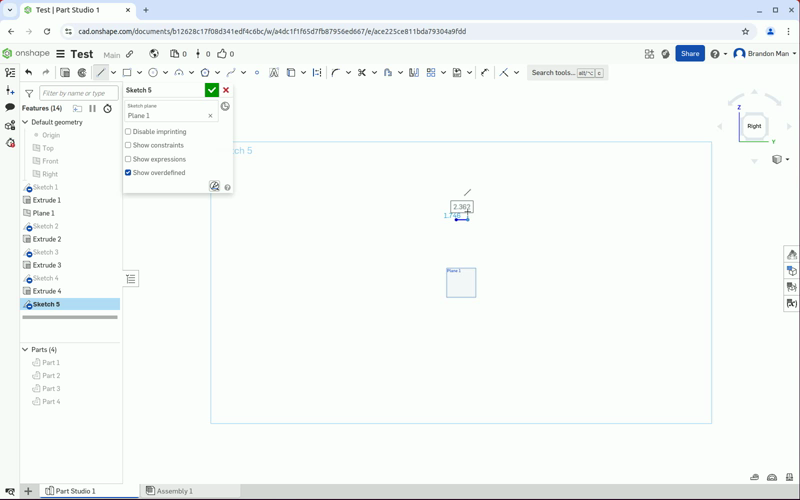
mouse_move(497, 211)
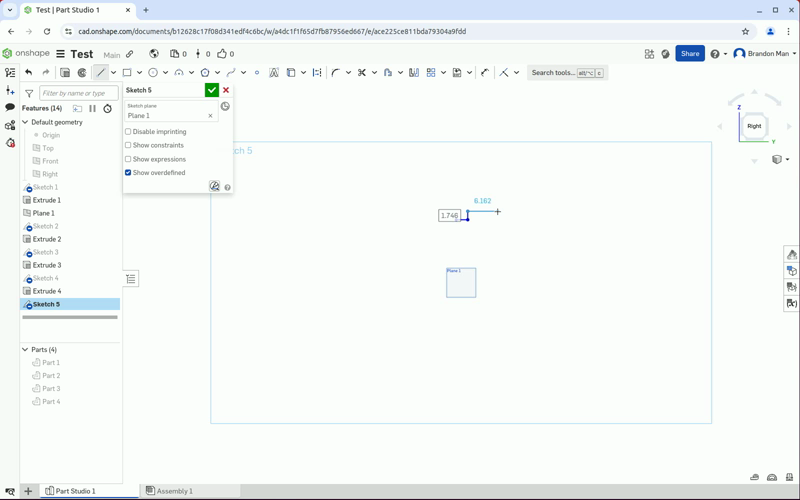
mouse_move(456, 211)
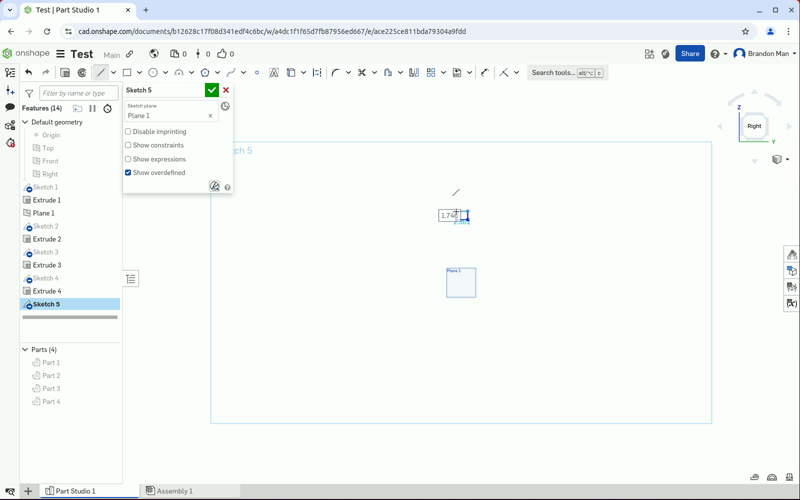
click(456, 211)
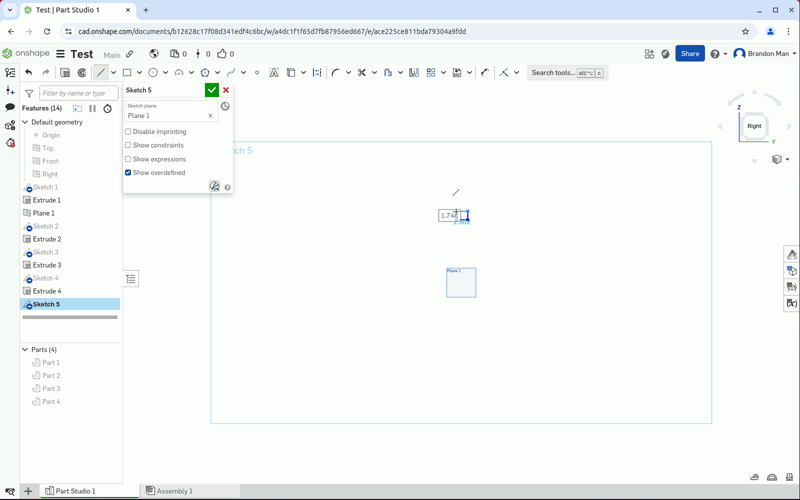
key_up(shift)
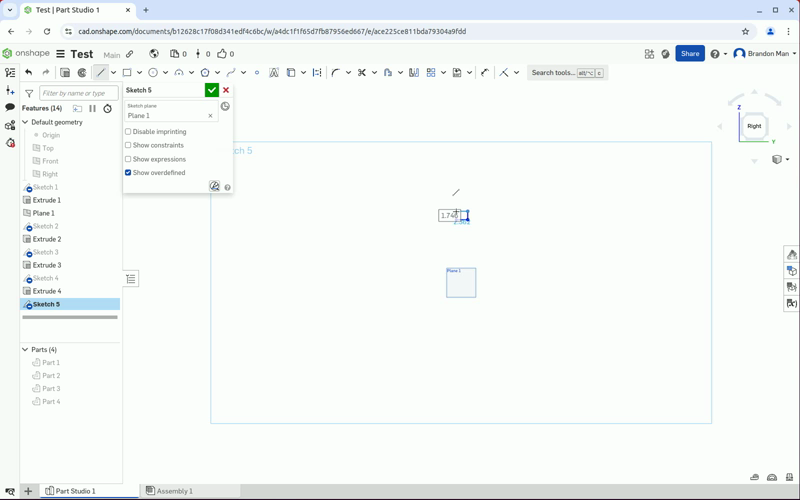
mouse_move(486, 211)
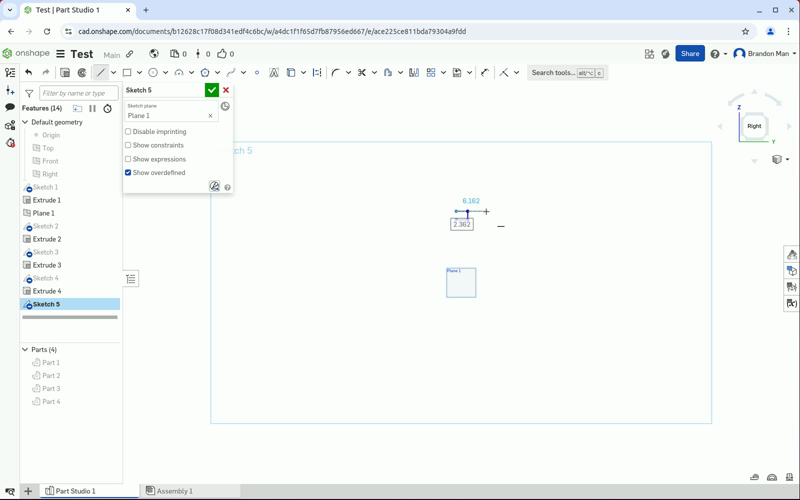
key_down(shift)
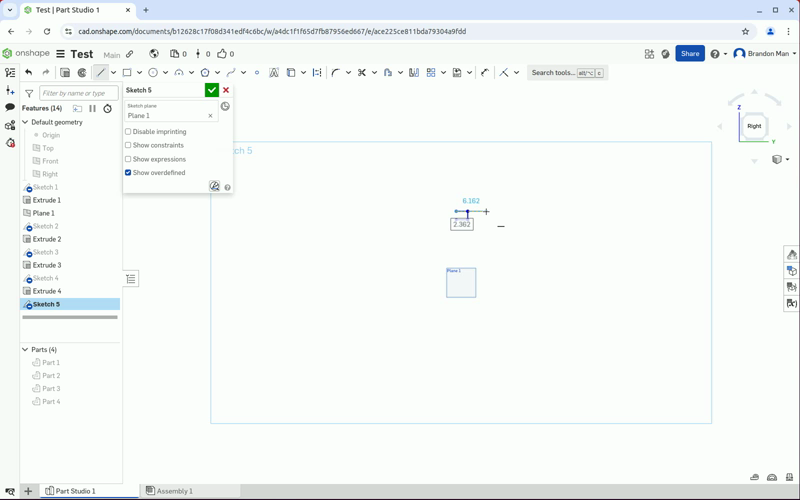
mouse_move(456, 219)
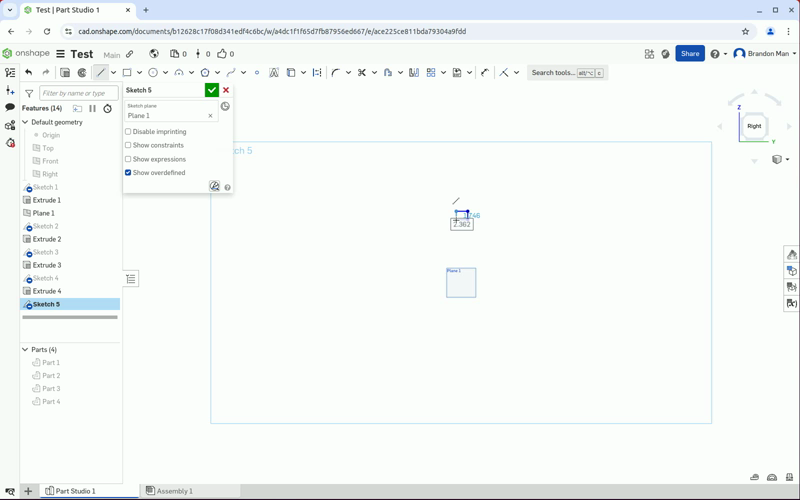
key_up(shift)
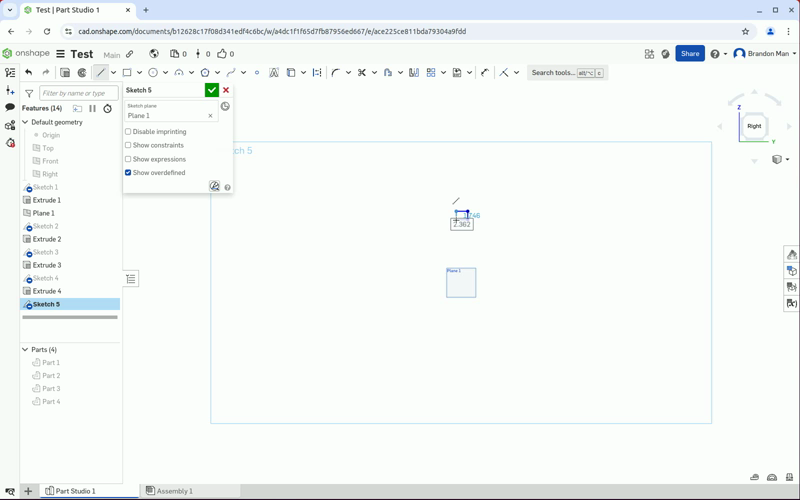
click(456, 219)
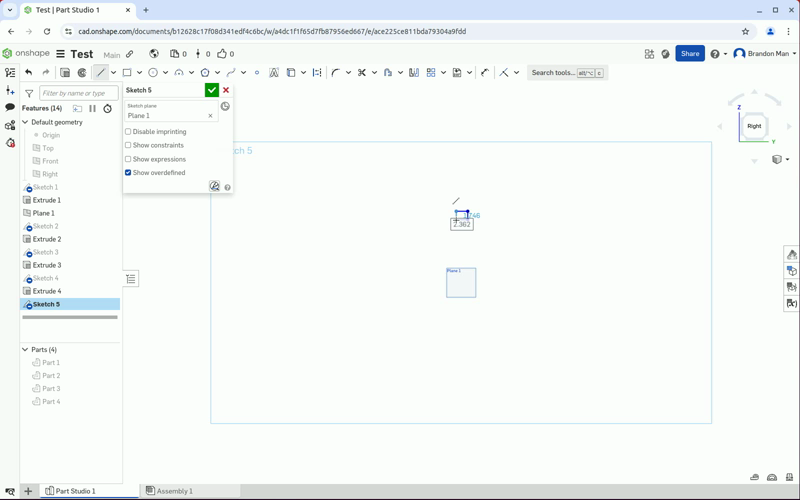
key(esc)
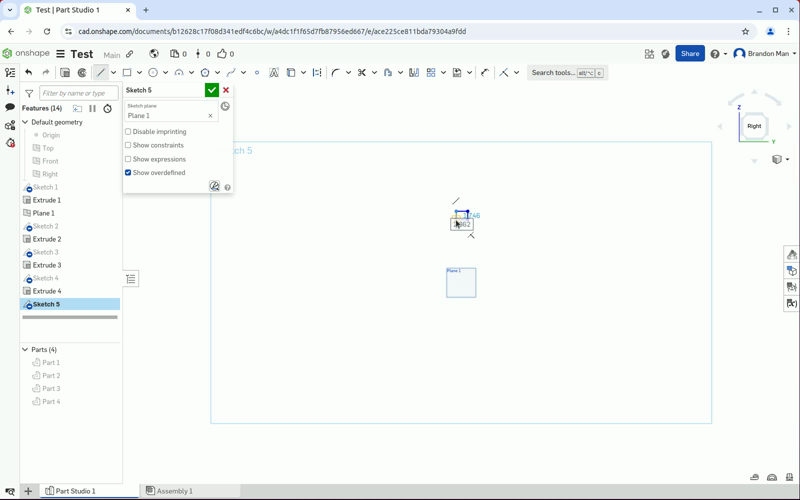
mouse_move(457, 214)
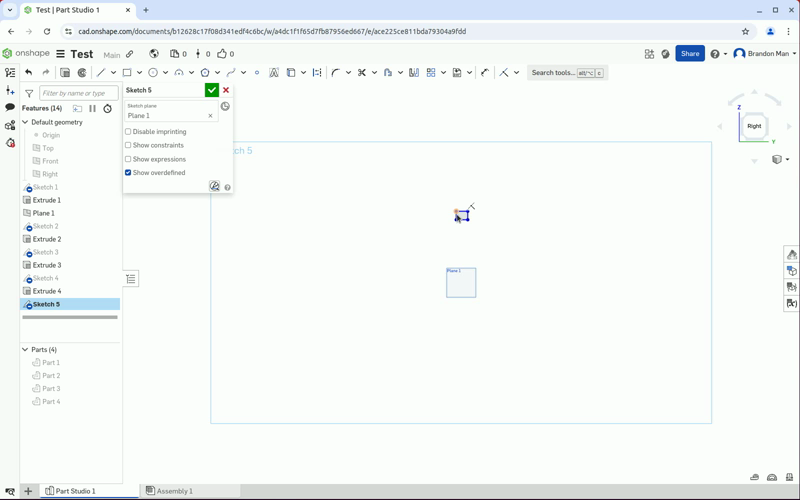
scroll(6)
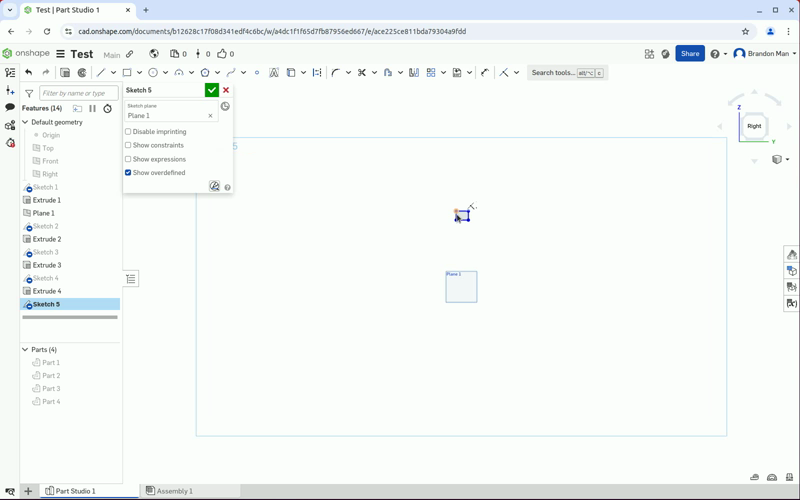
scroll(6)
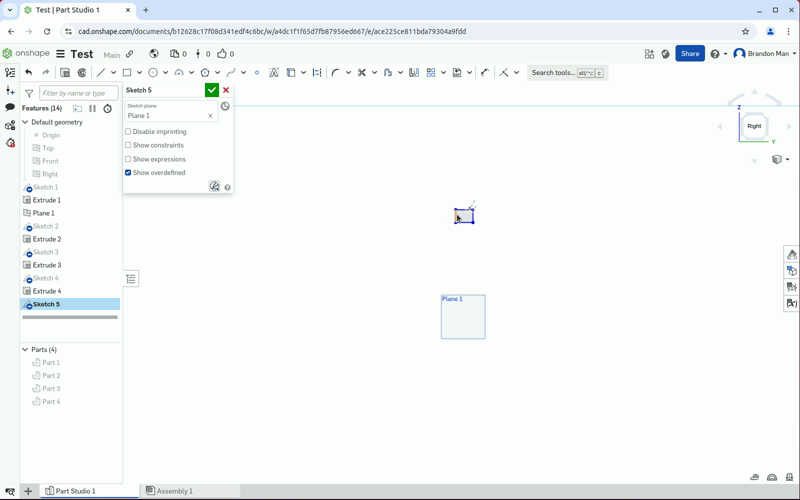
scroll(6)
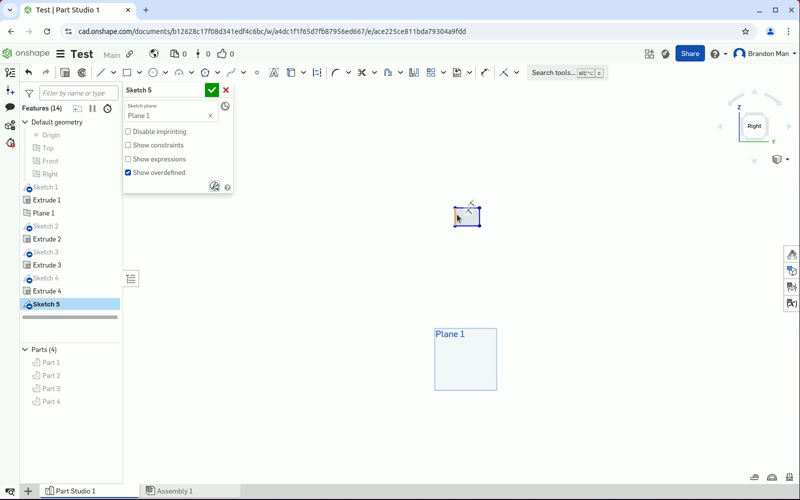
scroll(6)
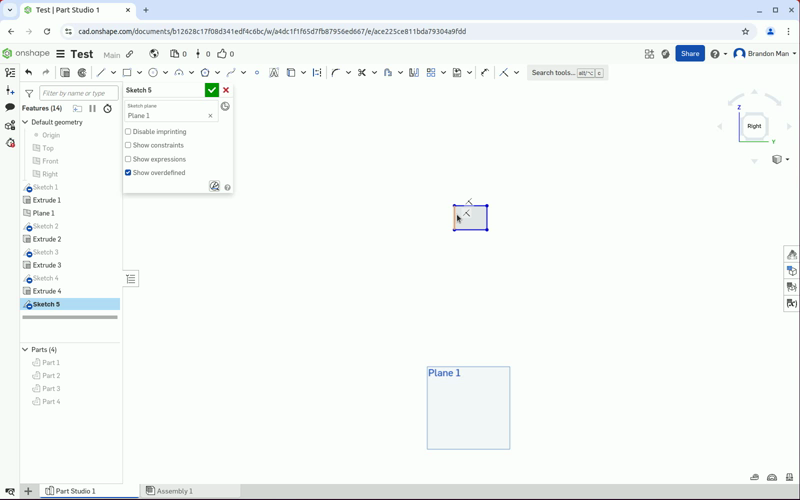
scroll(6)
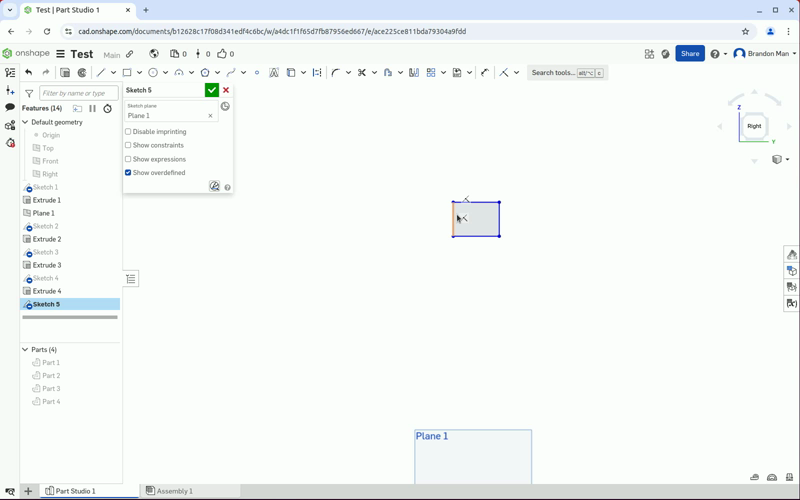
scroll(6)
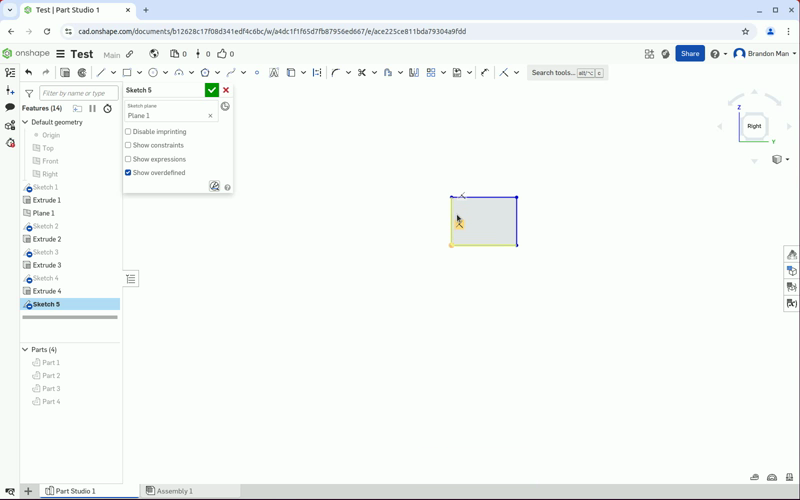
scroll(6)
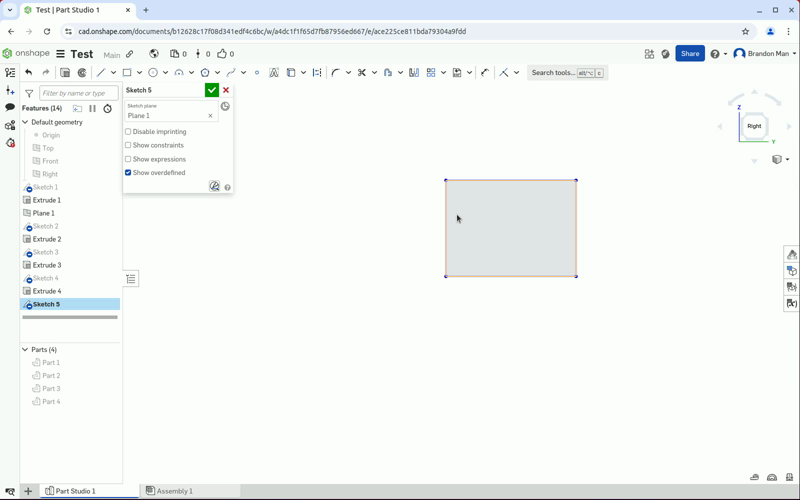
click(457, 214)
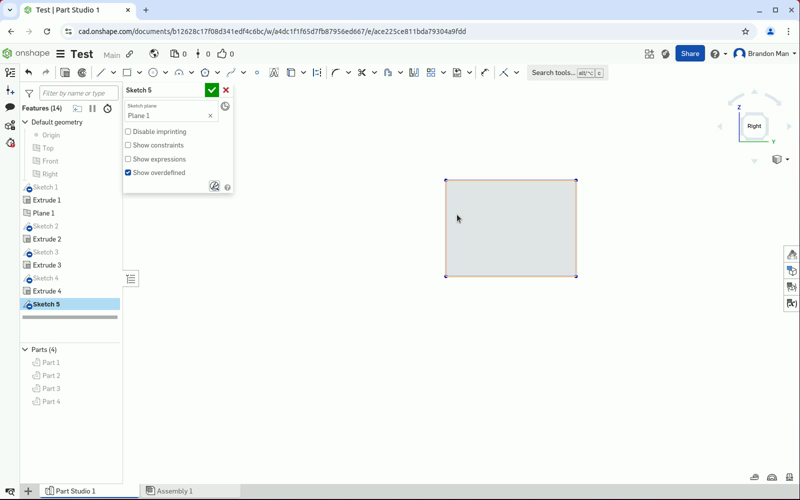
scroll(-6)
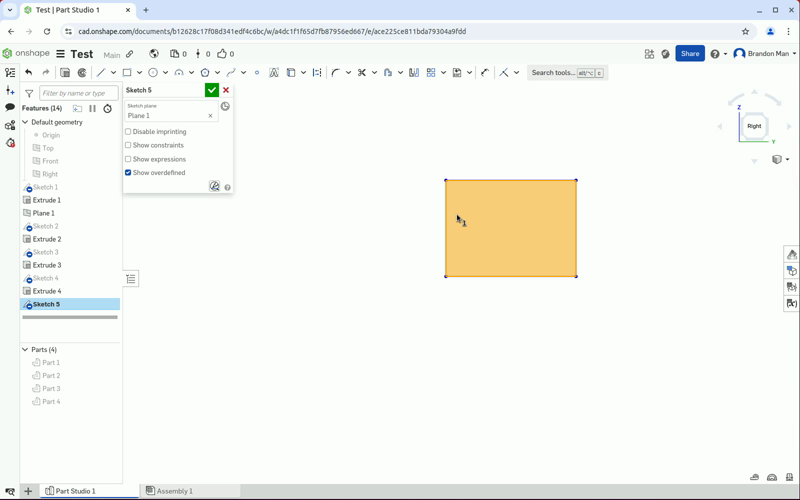
scroll(-6)
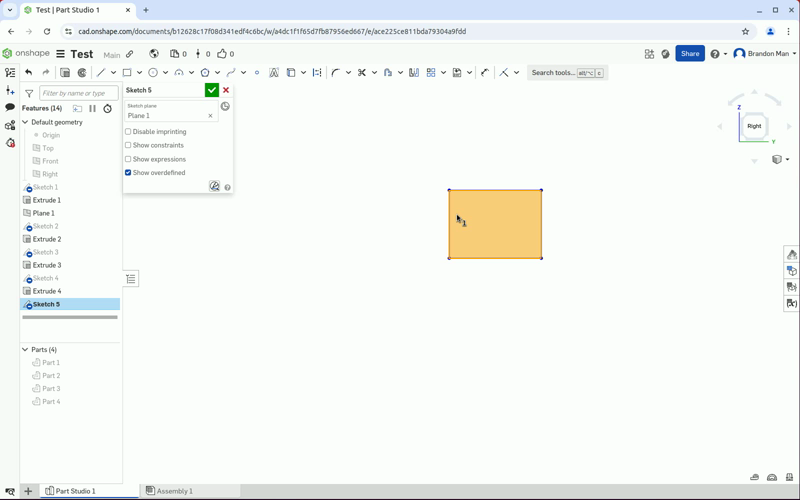
scroll(-6)
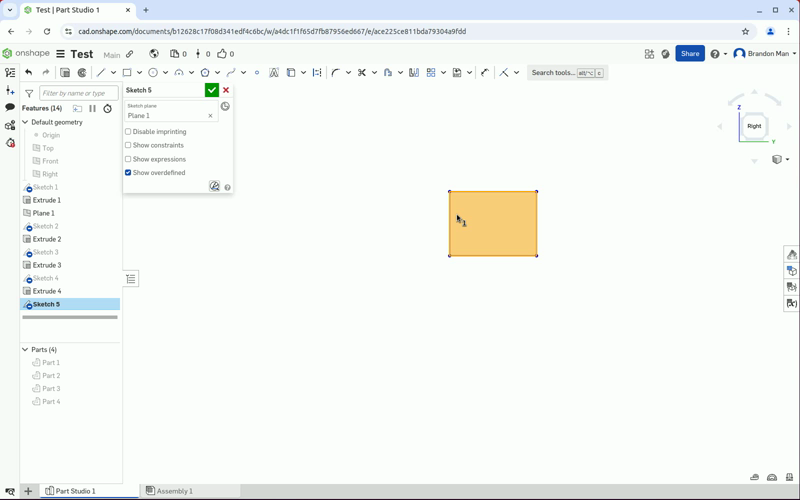
scroll(-6)
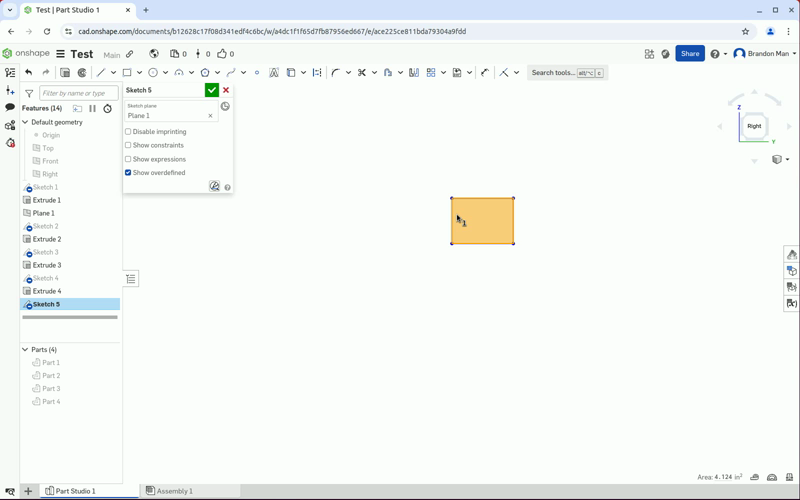
scroll(-6)
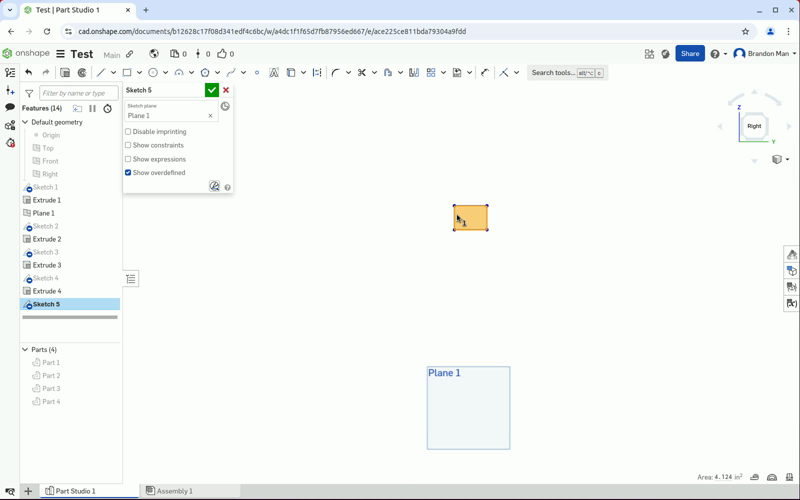
scroll(-6)
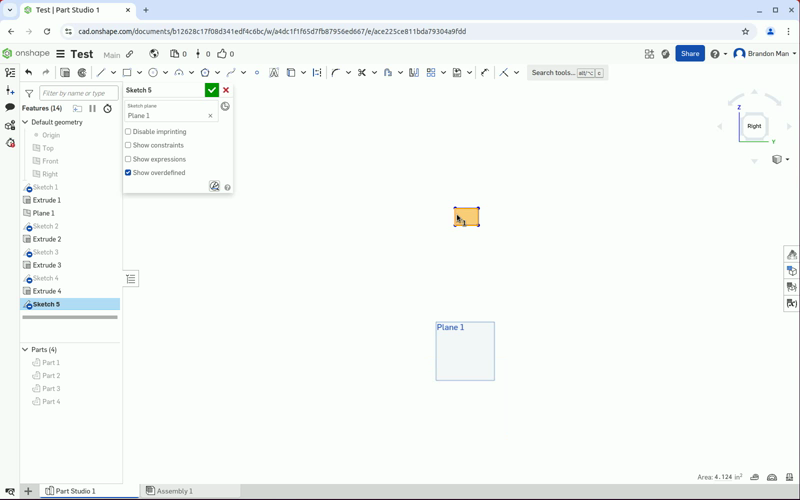
scroll(-6)
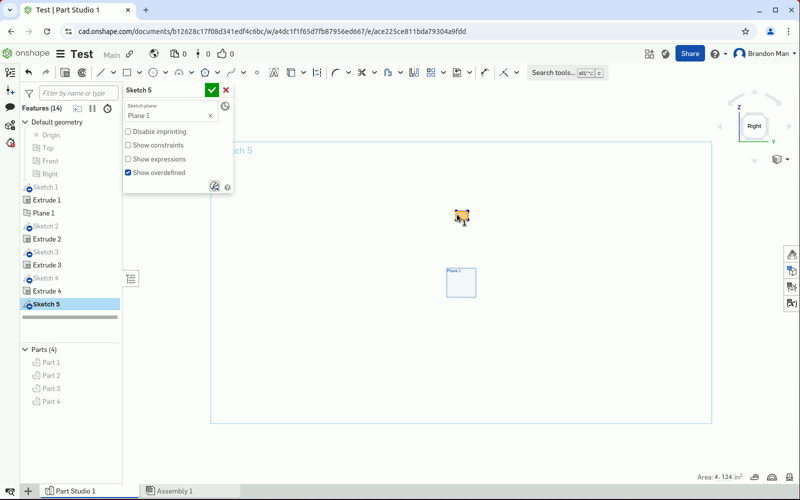
mouse_move(73, 352)
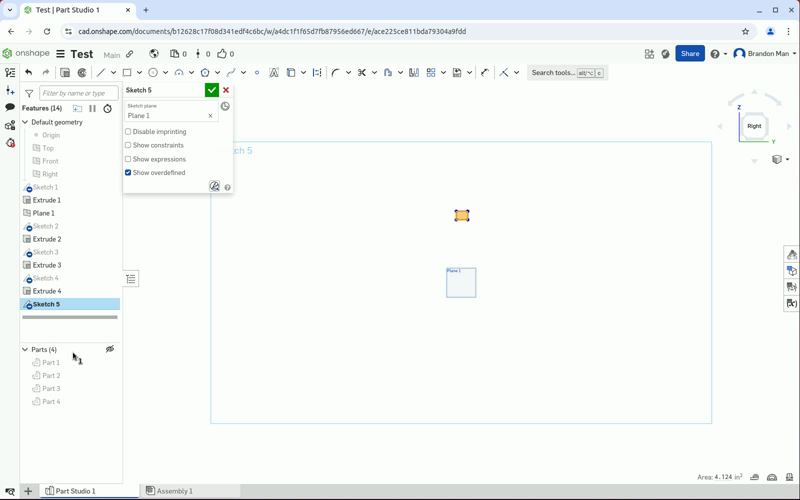
key(shift+y)
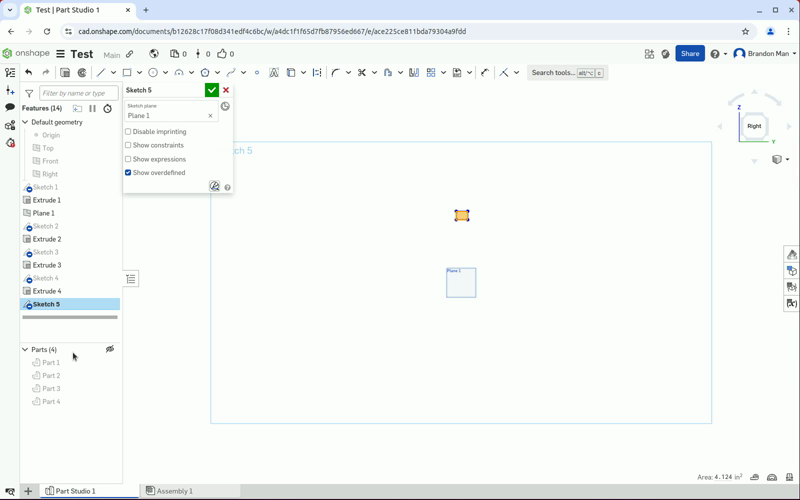
key(shift+e)
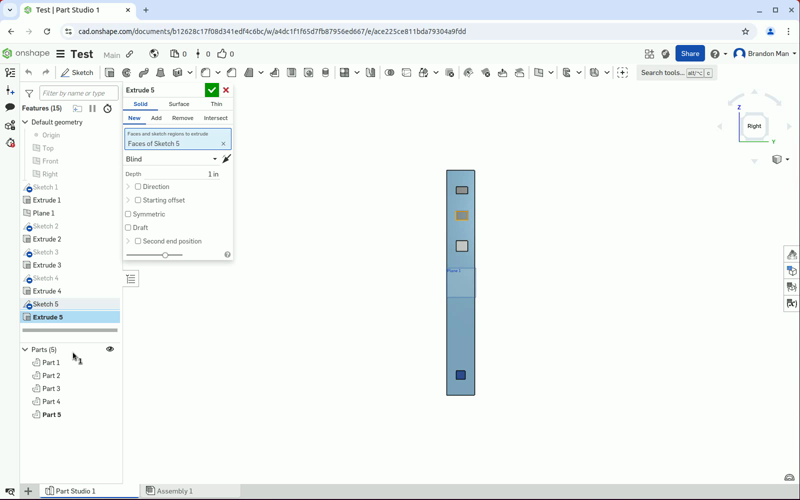
mouse_move(143, 106)
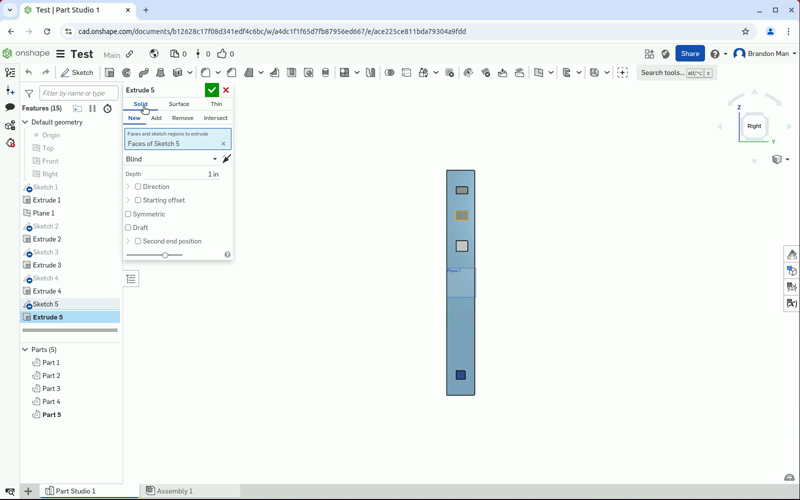
click(143, 106)
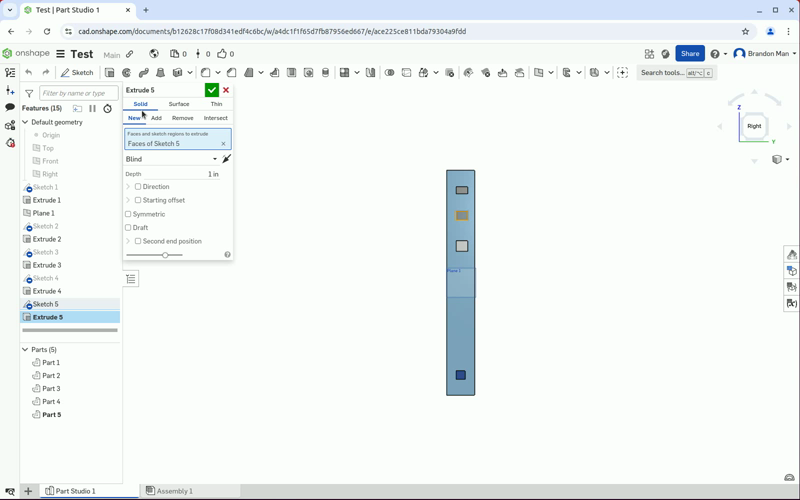
mouse_move(137, 120)
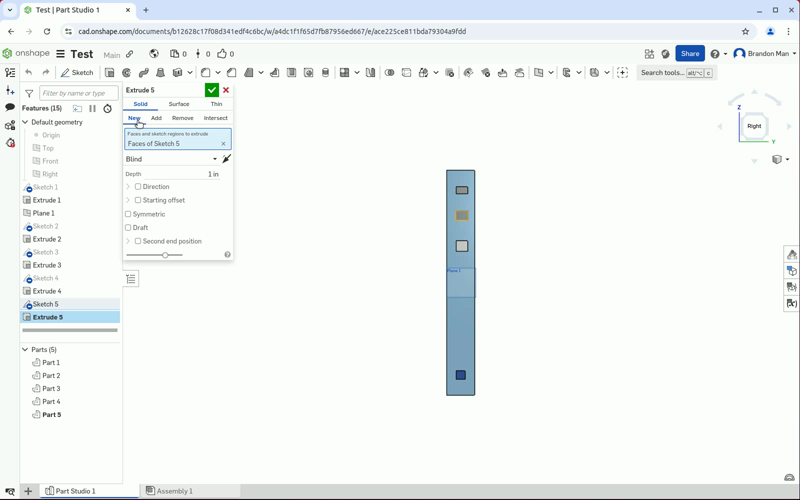
click(137, 120)
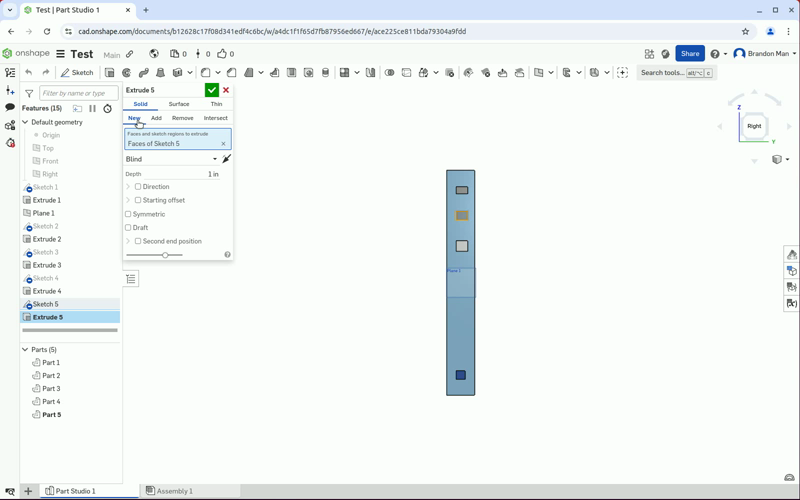
key(tab, 4)
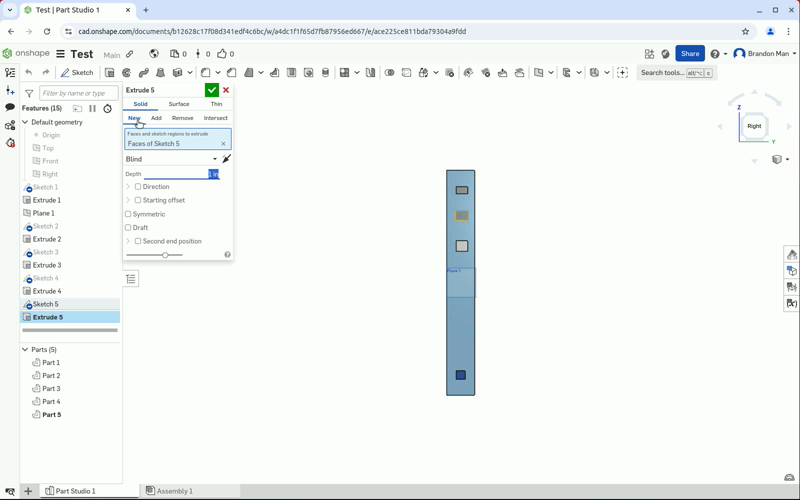
text(1.926)
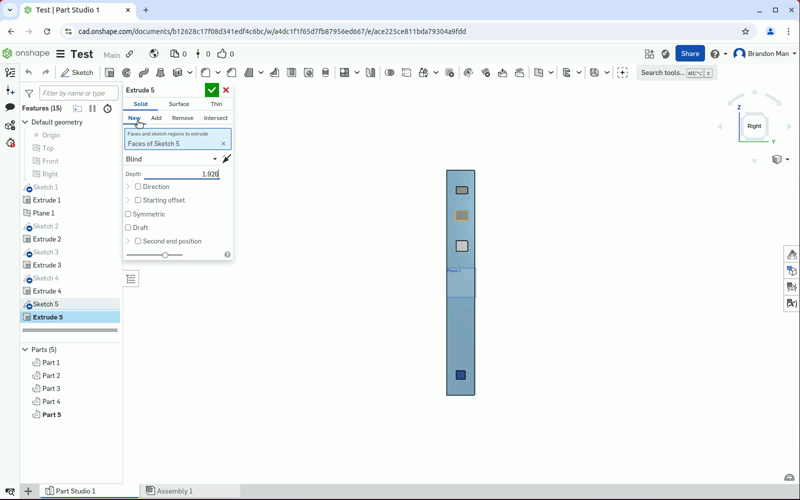
key(enter)
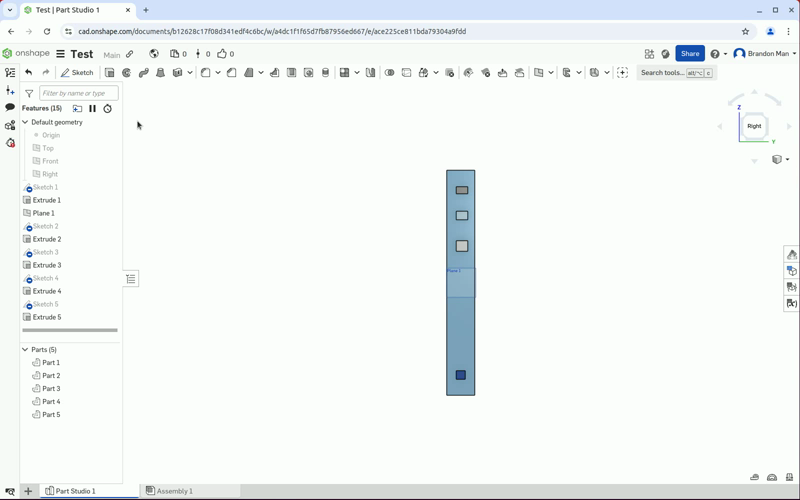
key(shift+h)
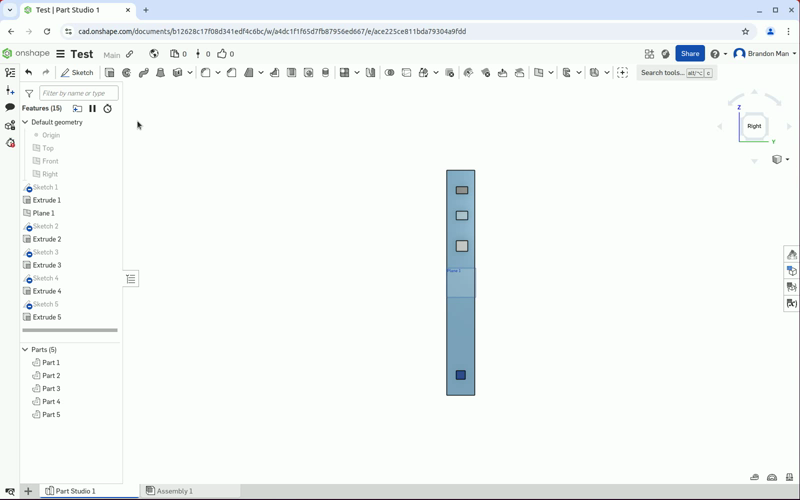
key(shift+h)
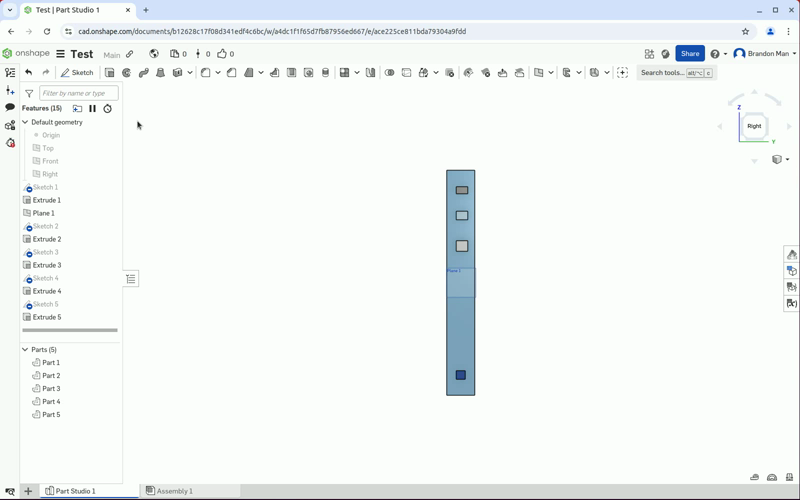
mouse_move(73, 189)
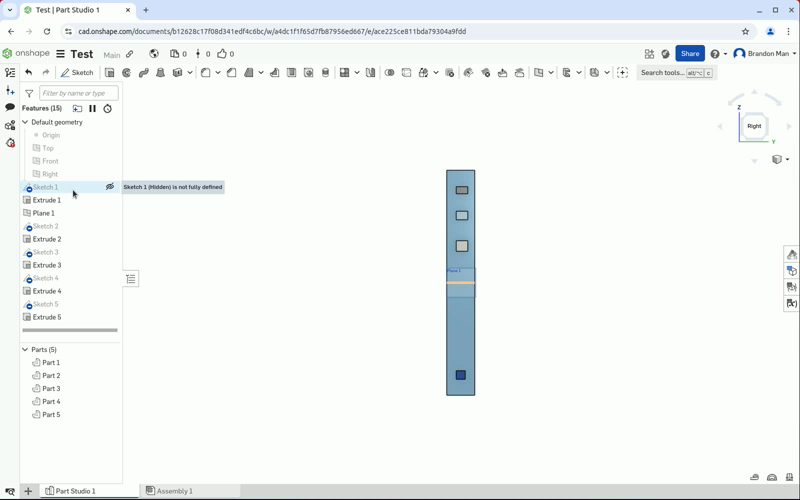
click(73, 189)
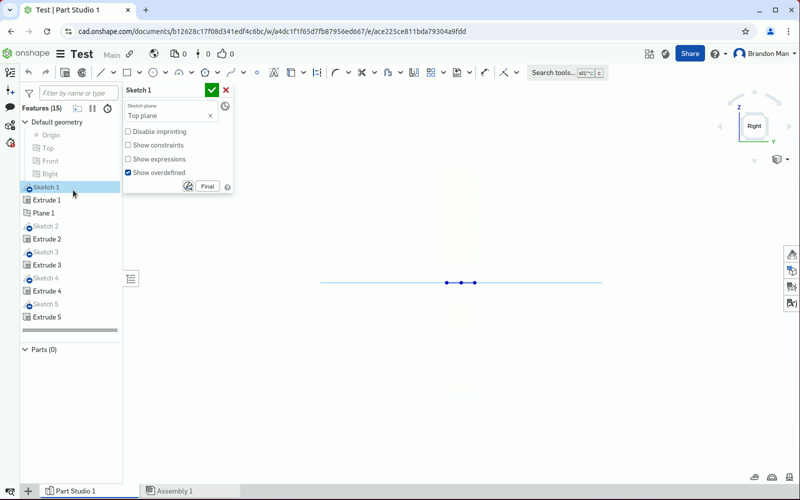
mouse_move(229, 92)
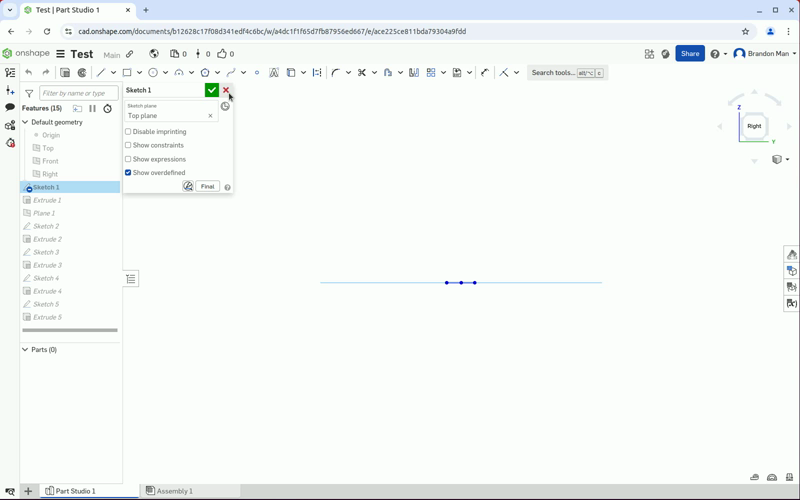
click(229, 92)
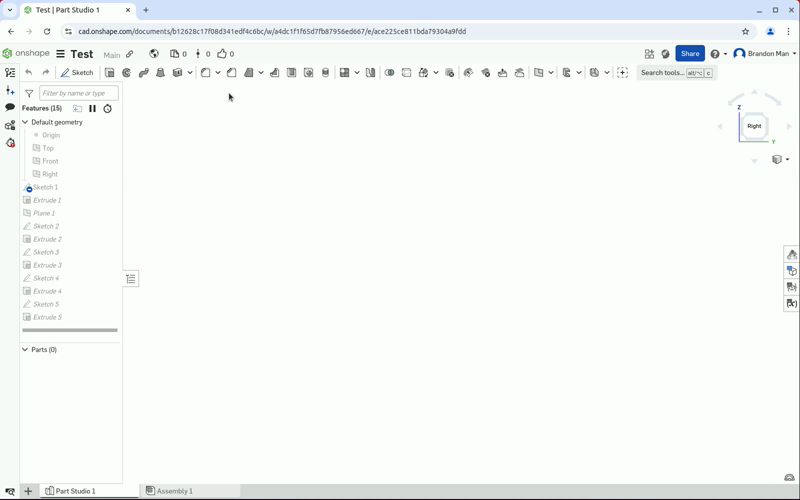
key(shift+s)
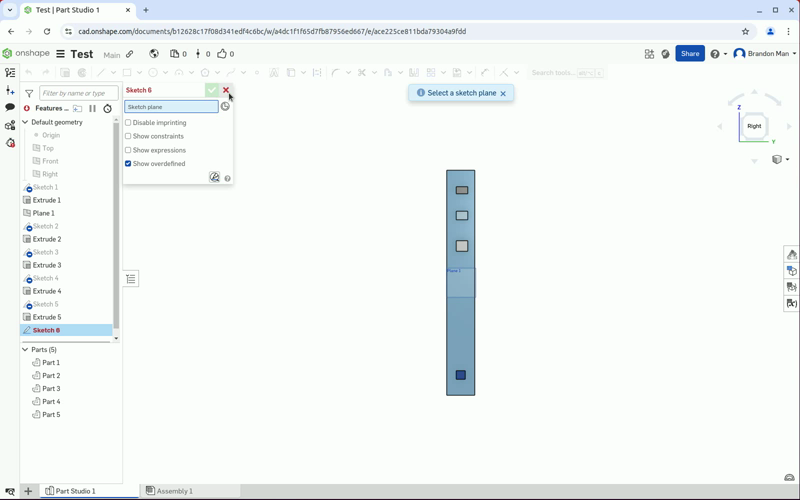
mouse_move(69, 215)
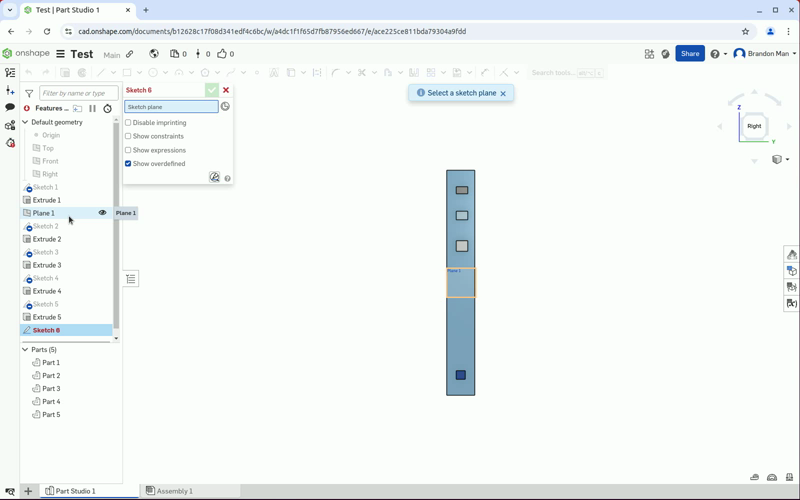
click(69, 215)
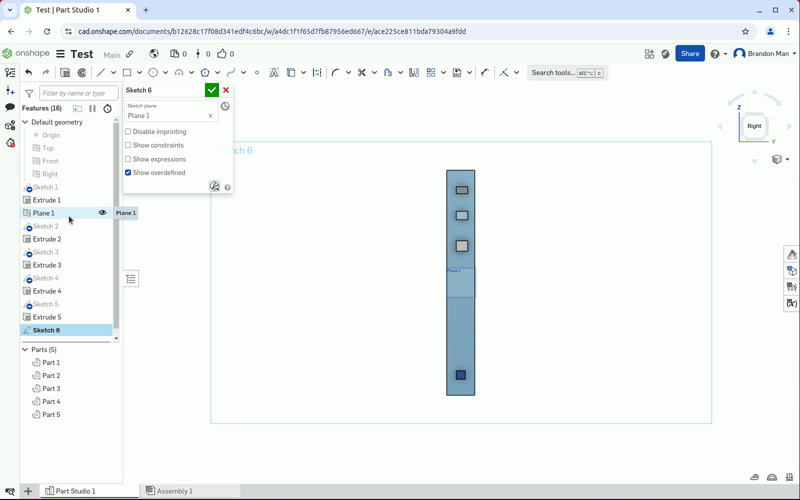
mouse_move(73, 352)
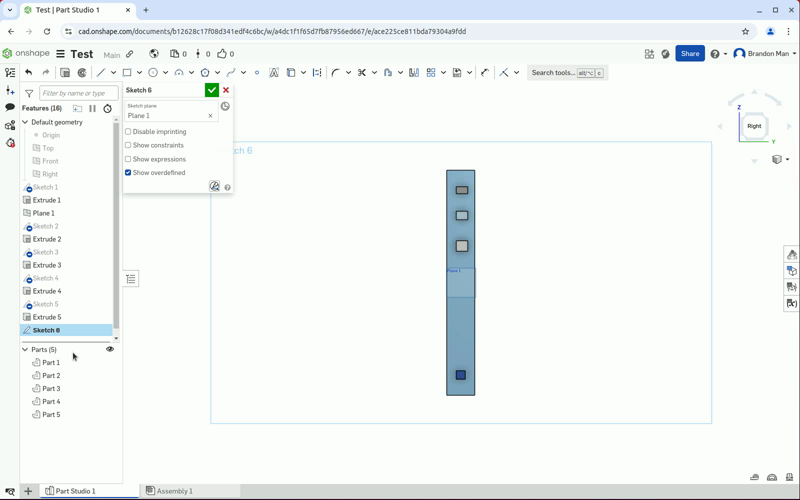
key(y)
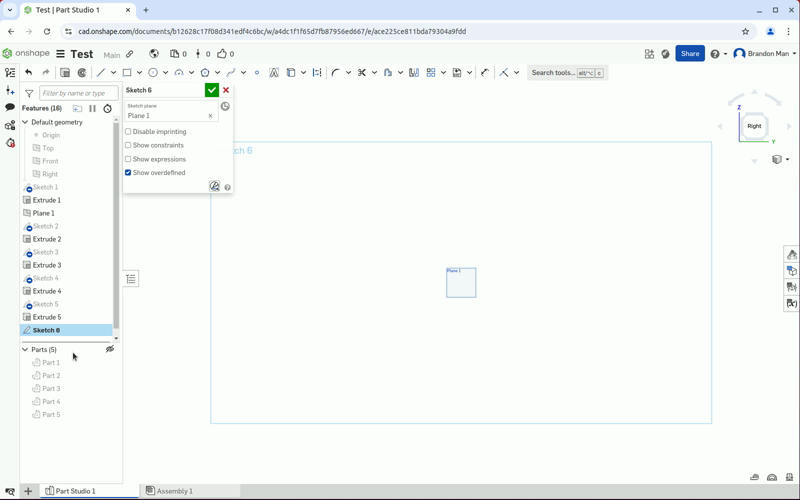
key(l)
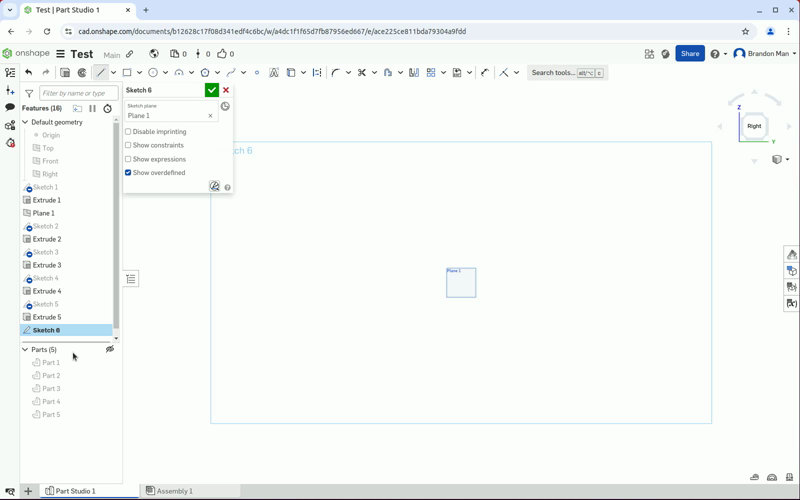
key_down(shift)
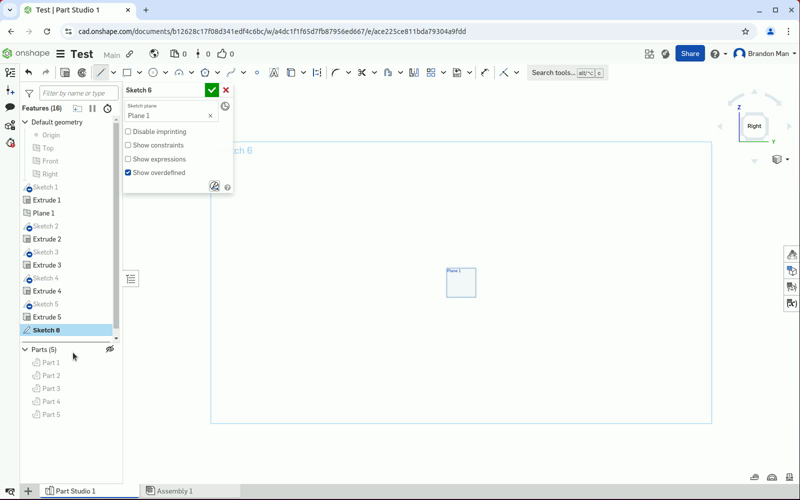
mouse_move(457, 287)
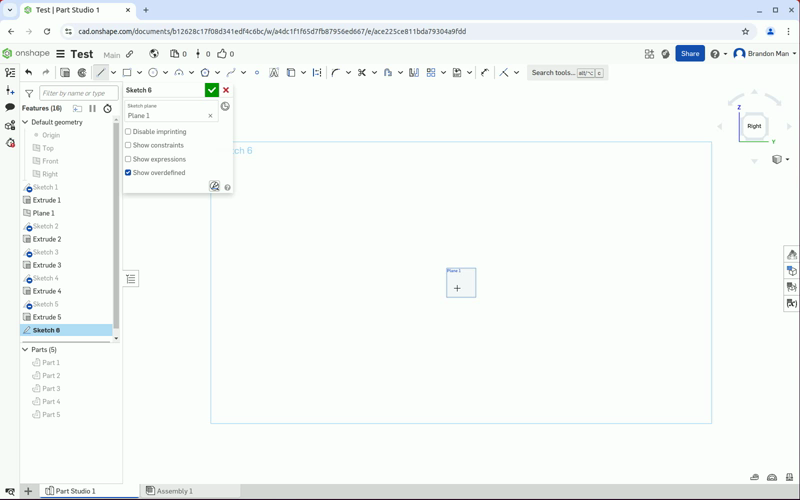
click(457, 287)
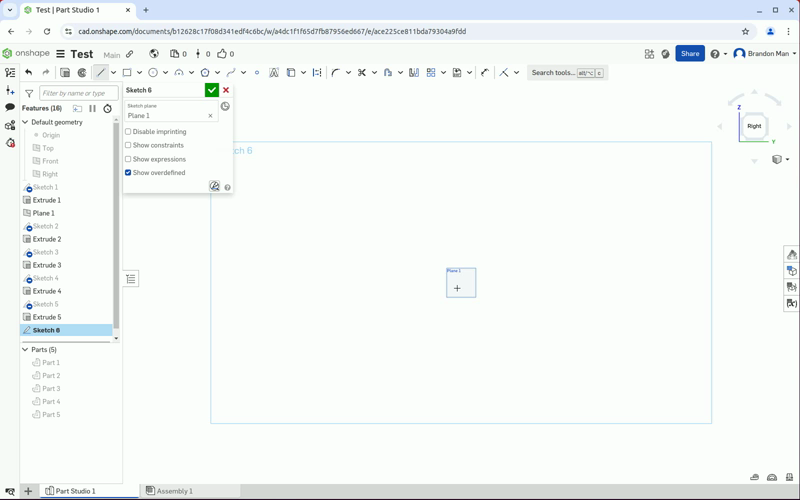
key_up(shift)
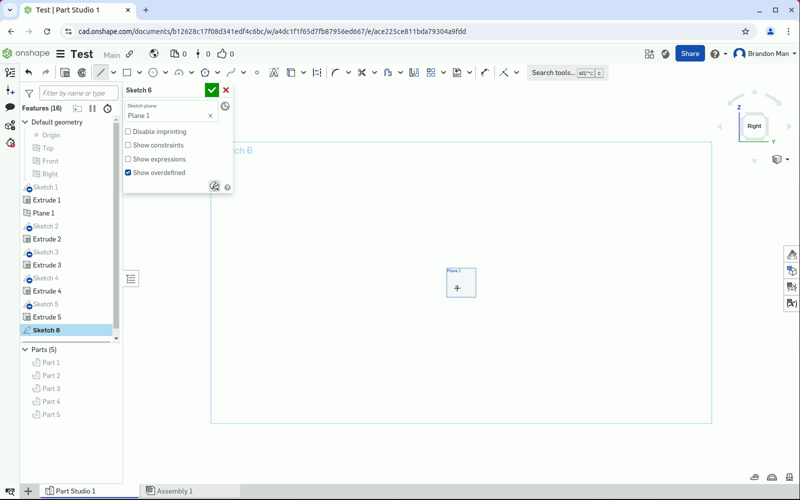
key_down(shift)
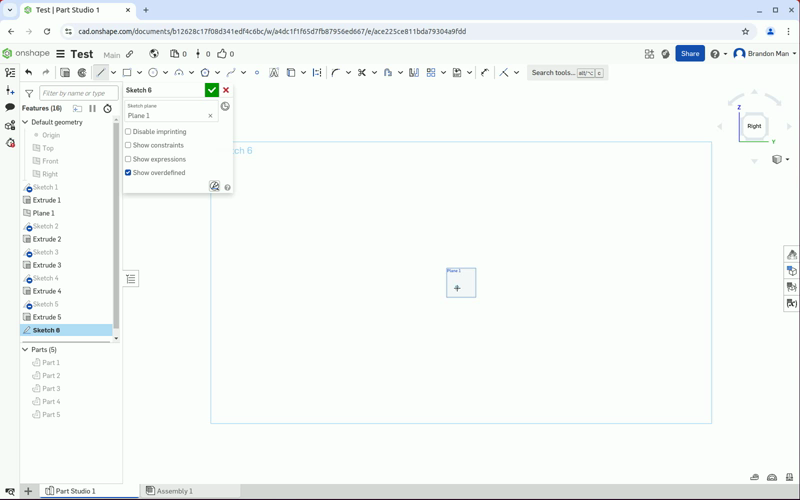
mouse_move(487, 287)
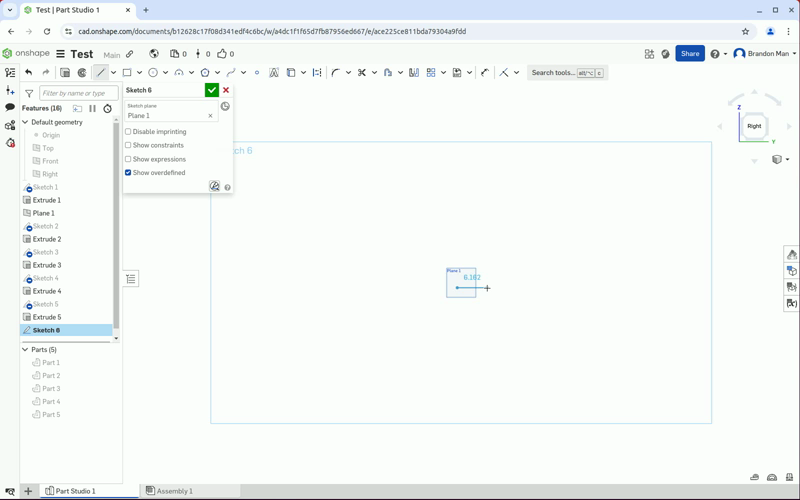
mouse_move(466, 287)
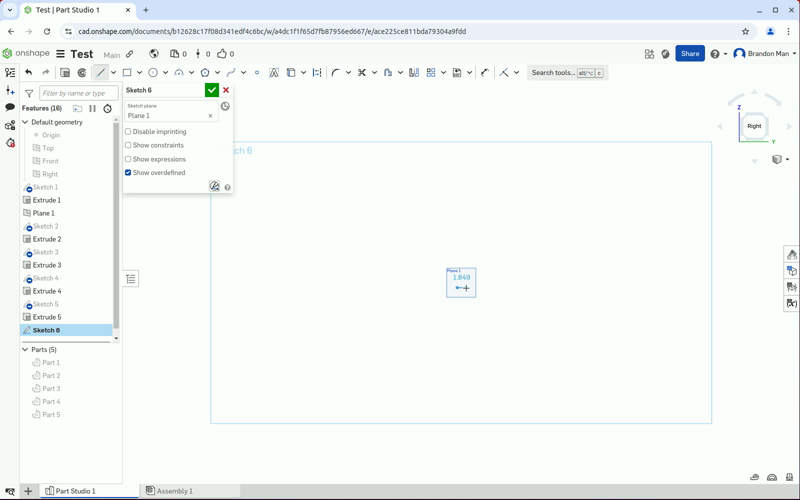
click(466, 287)
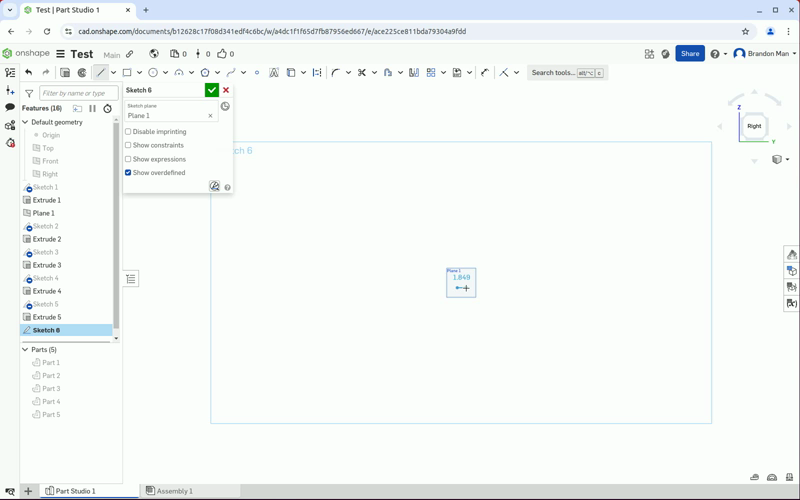
key_up(shift)
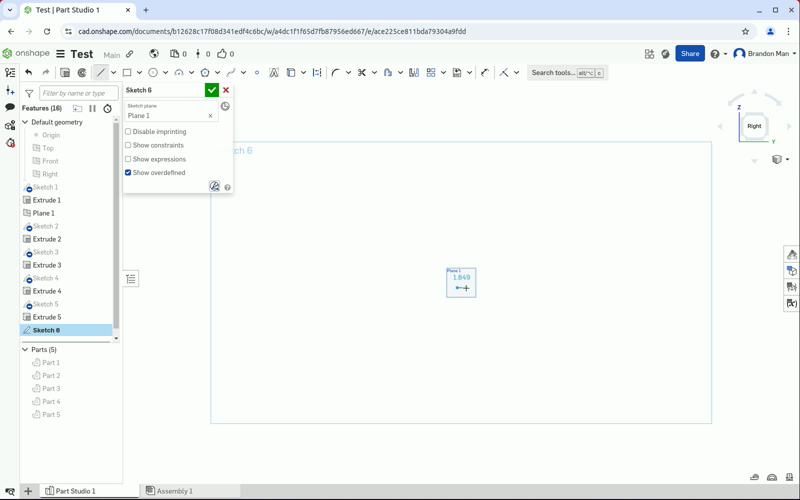
key_down(shift)
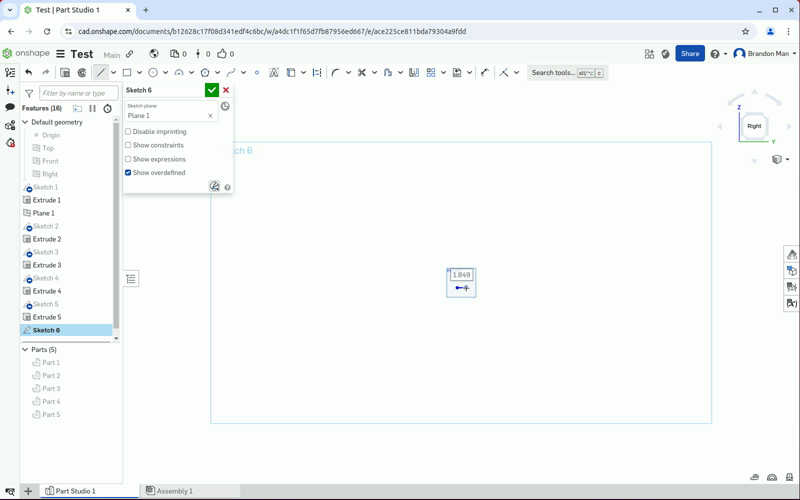
mouse_move(496, 287)
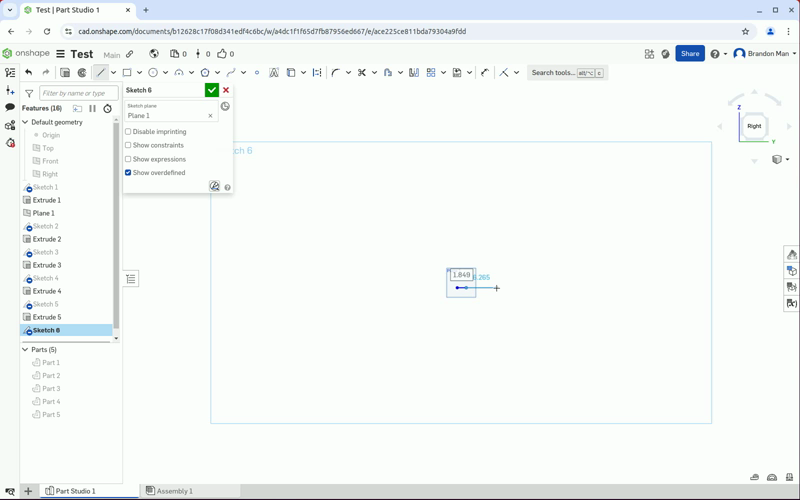
mouse_move(466, 277)
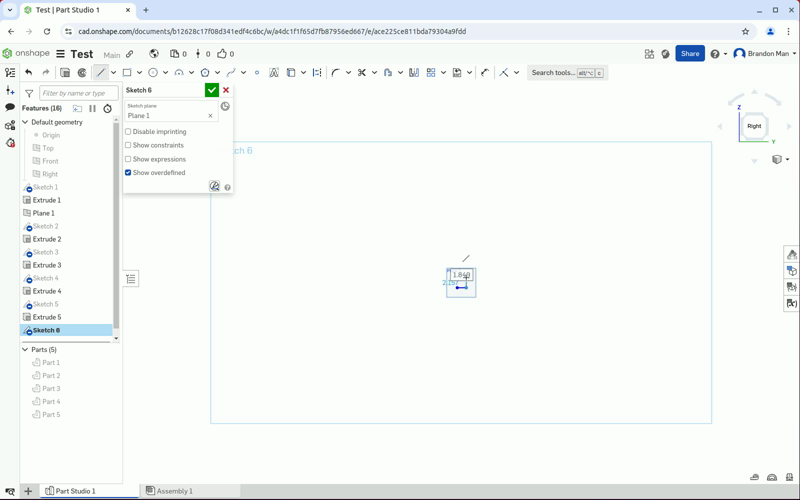
click(466, 277)
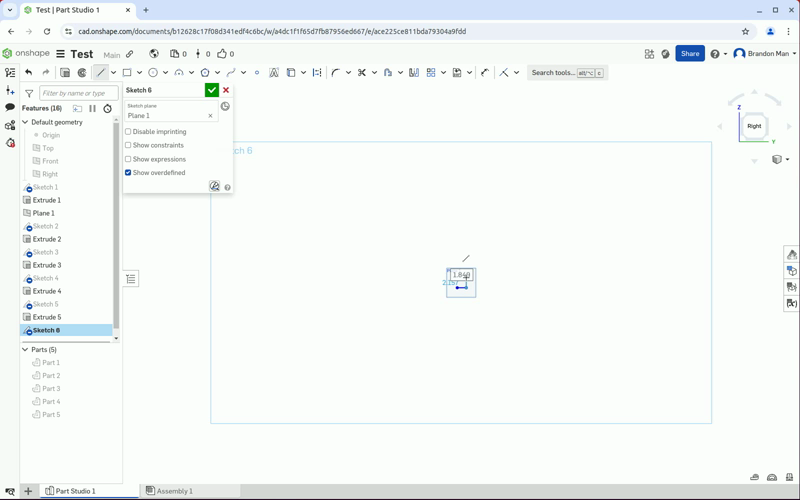
key_up(shift)
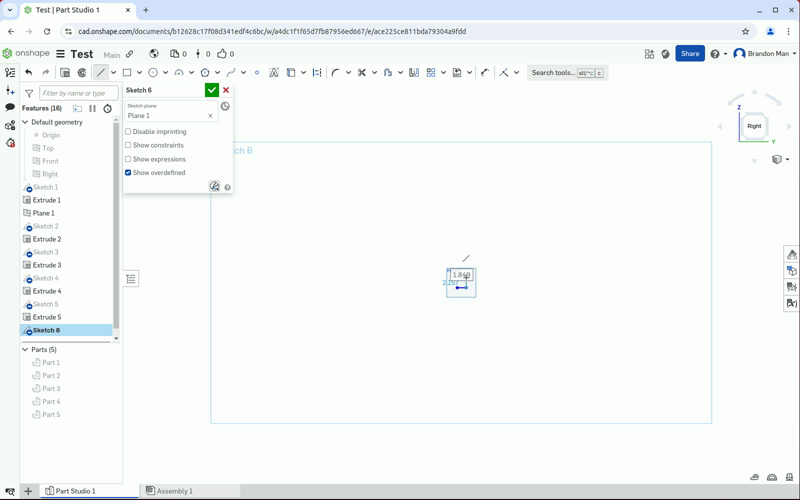
key_down(shift)
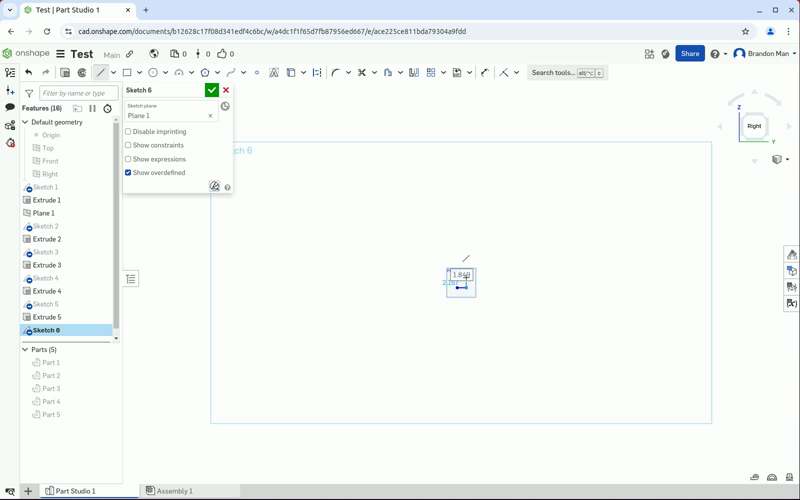
mouse_move(496, 277)
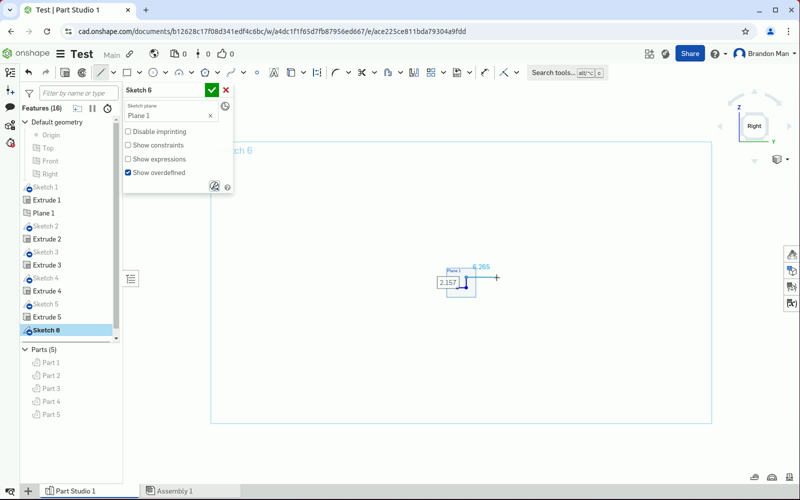
mouse_move(457, 277)
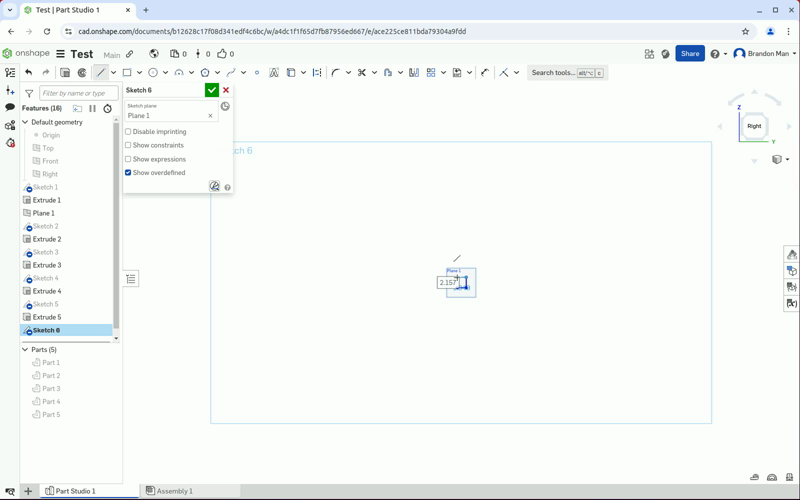
click(457, 277)
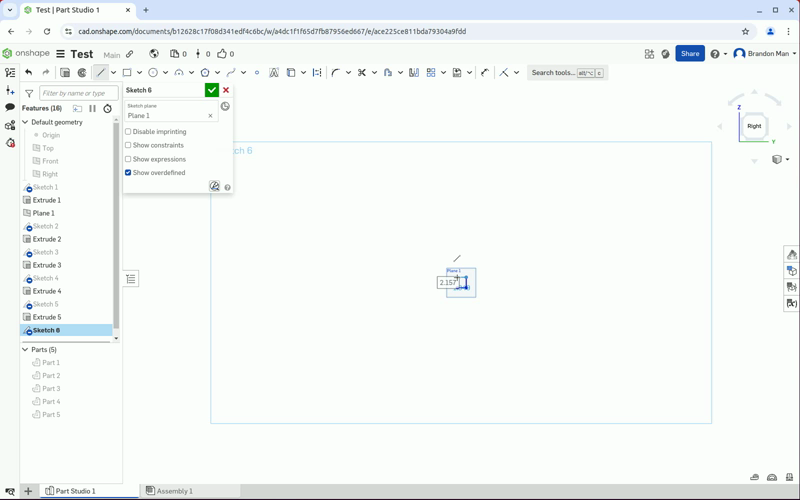
key_up(shift)
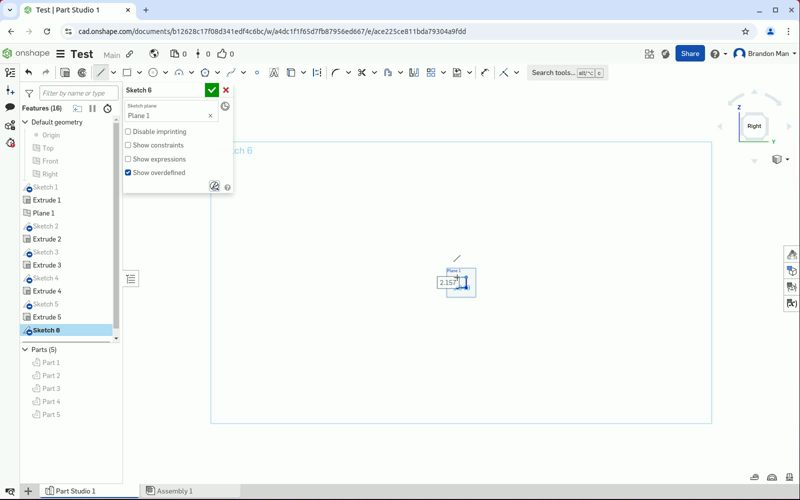
mouse_move(487, 277)
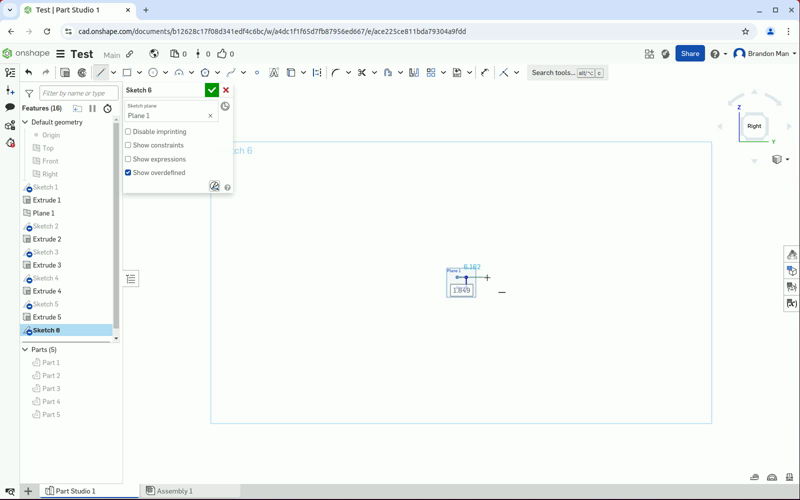
key_down(shift)
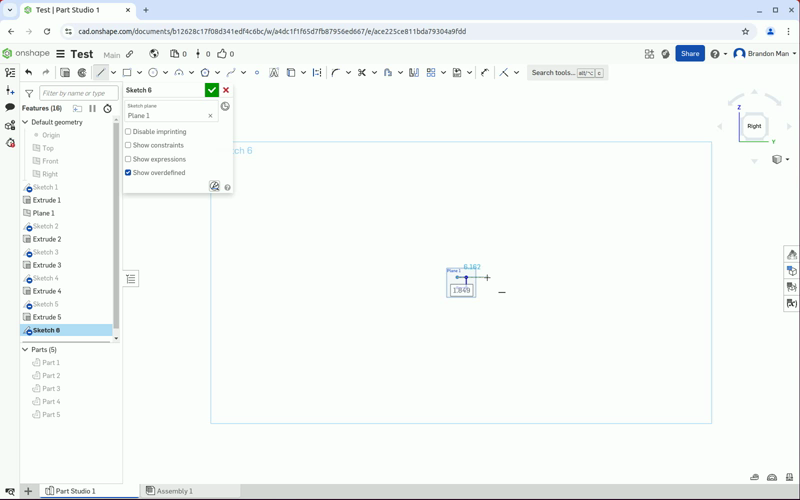
mouse_move(457, 287)
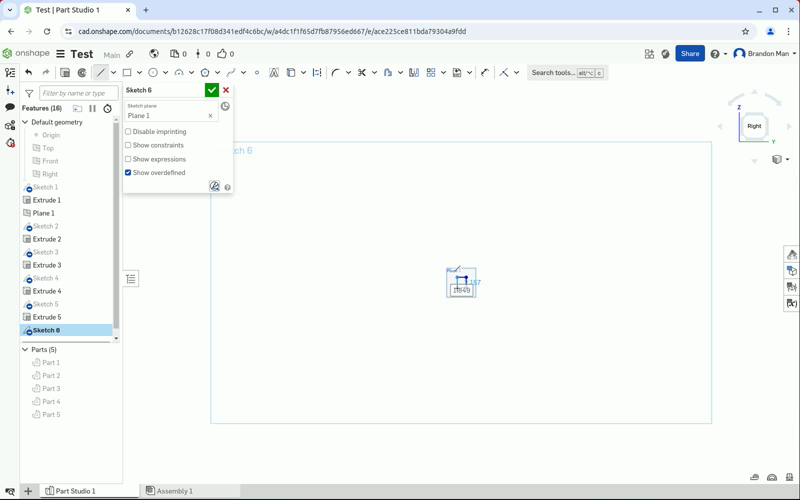
key_up(shift)
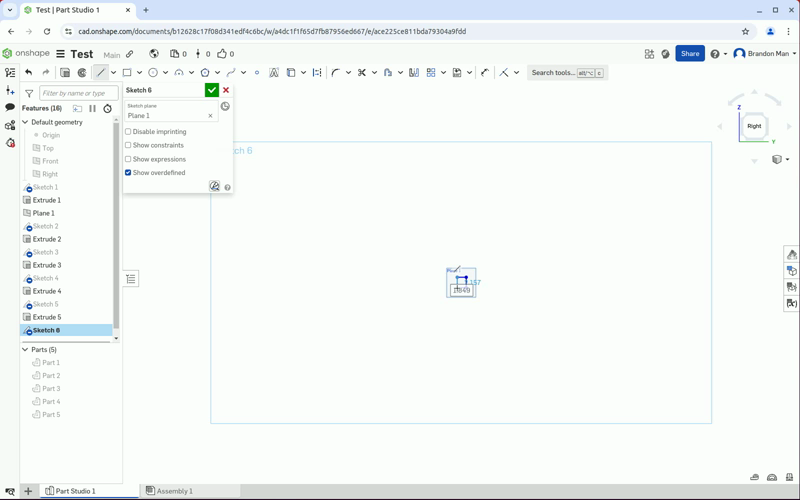
click(457, 287)
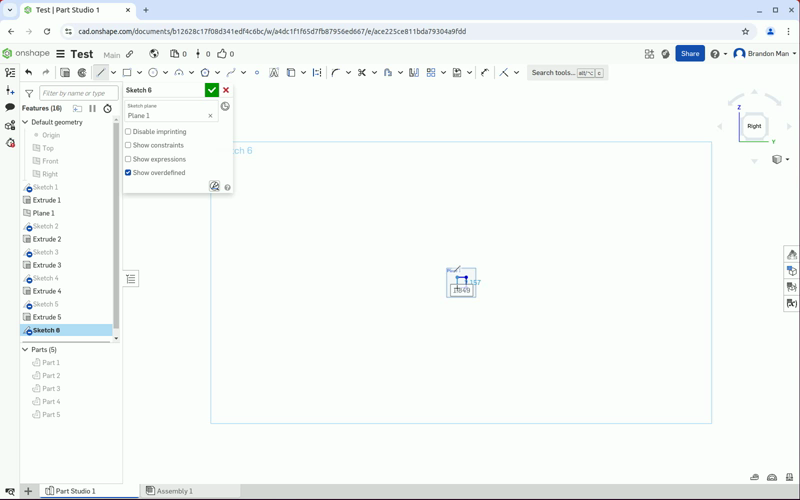
key(esc)
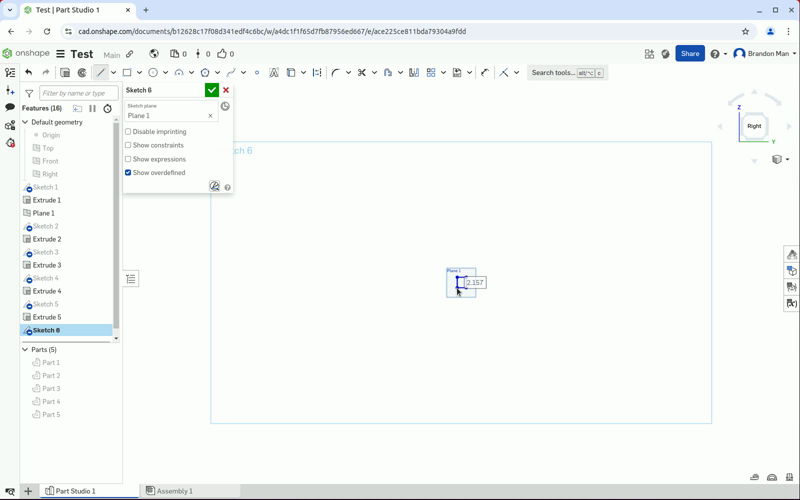
mouse_move(459, 280)
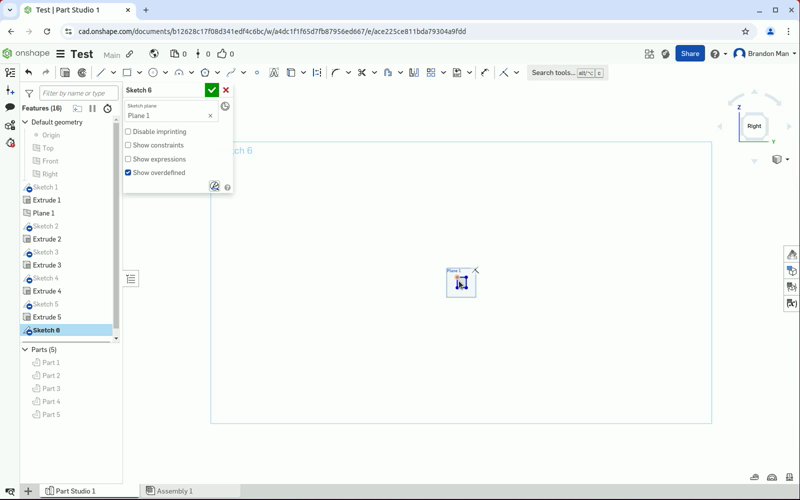
scroll(6)
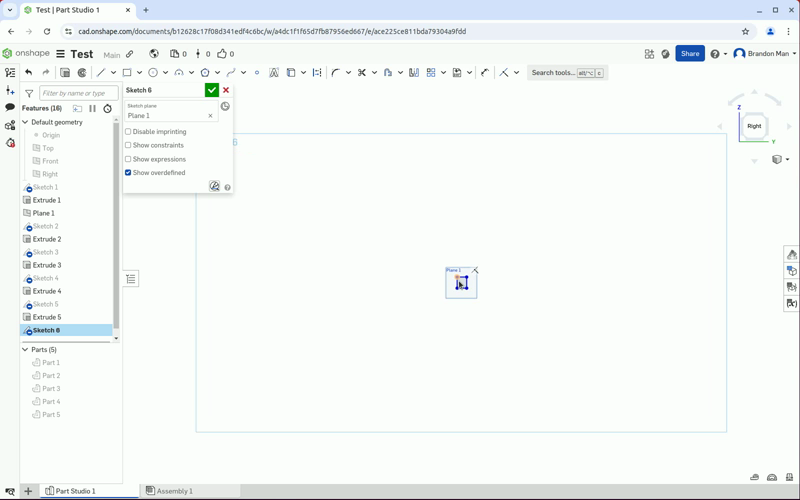
scroll(6)
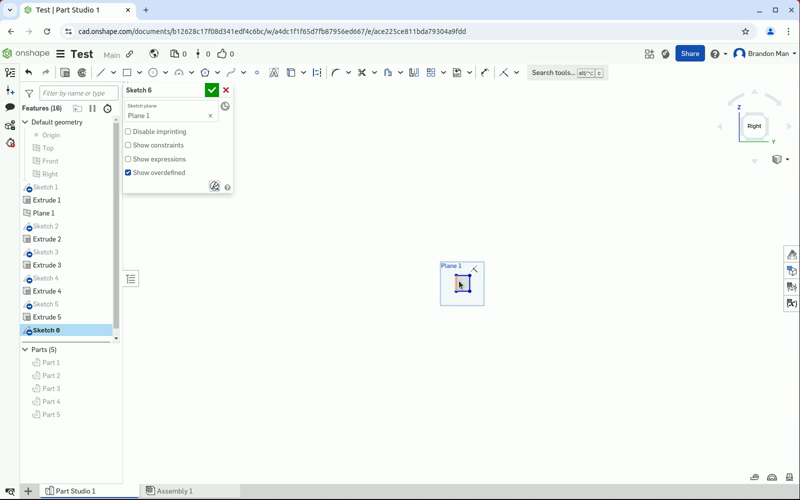
scroll(6)
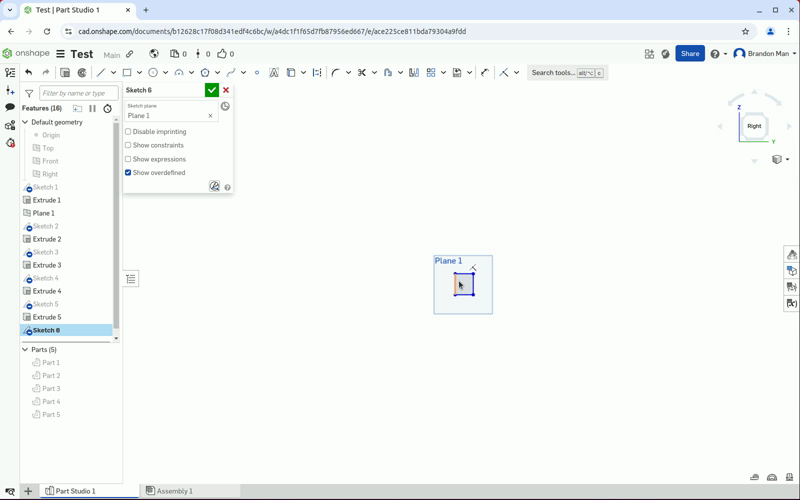
scroll(6)
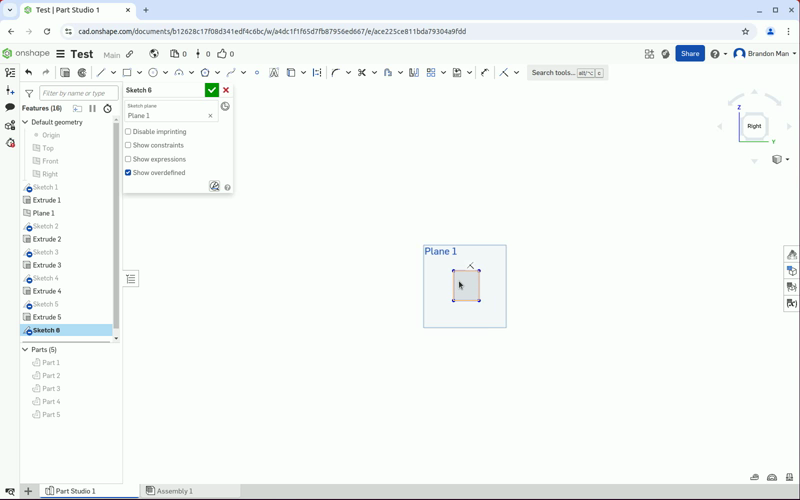
scroll(6)
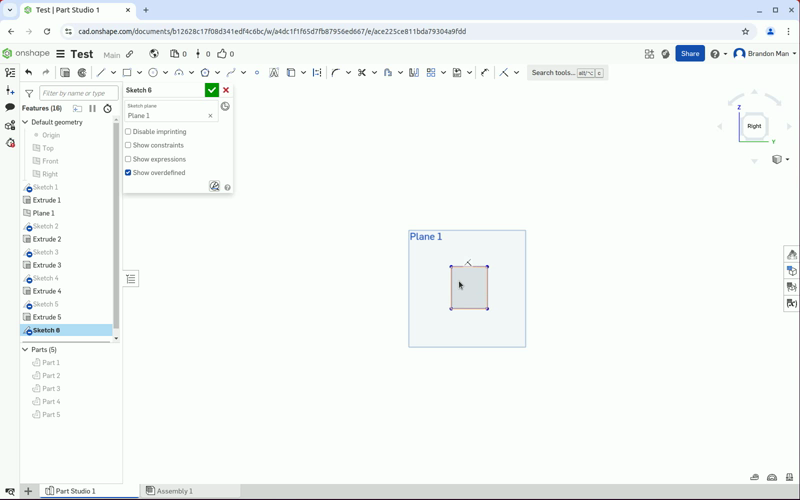
scroll(6)
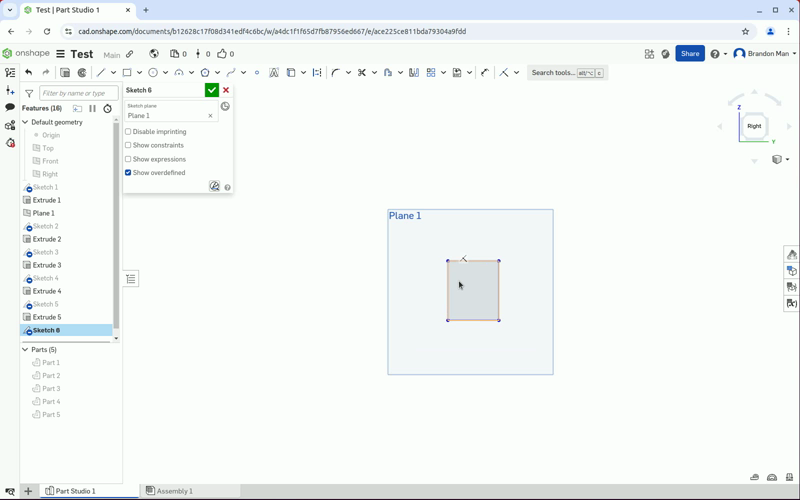
scroll(6)
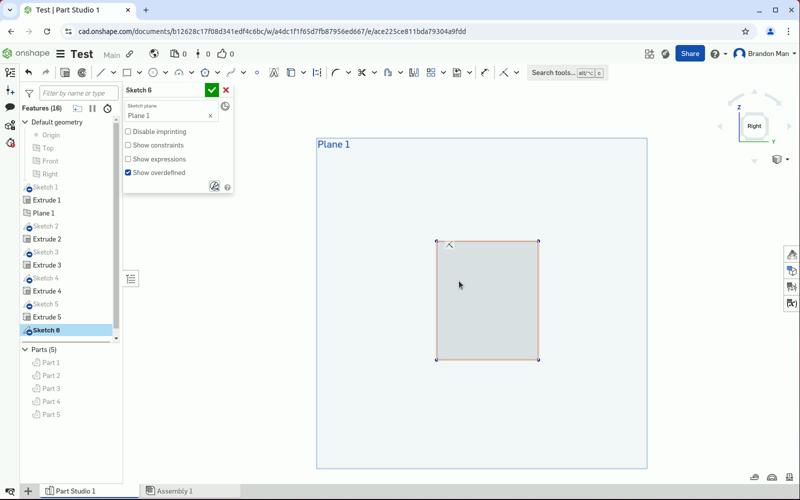
click(459, 280)
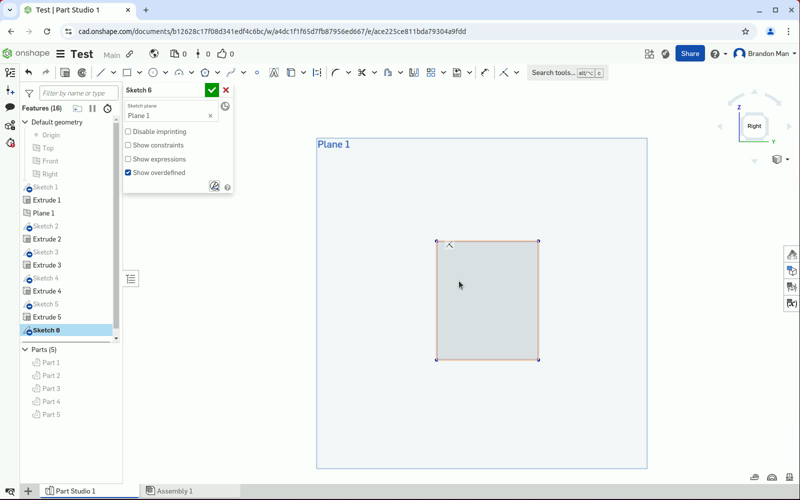
scroll(-6)
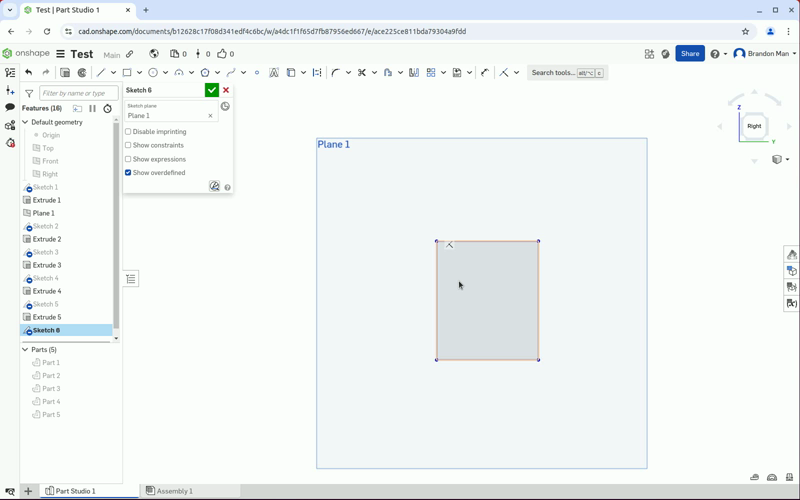
scroll(-6)
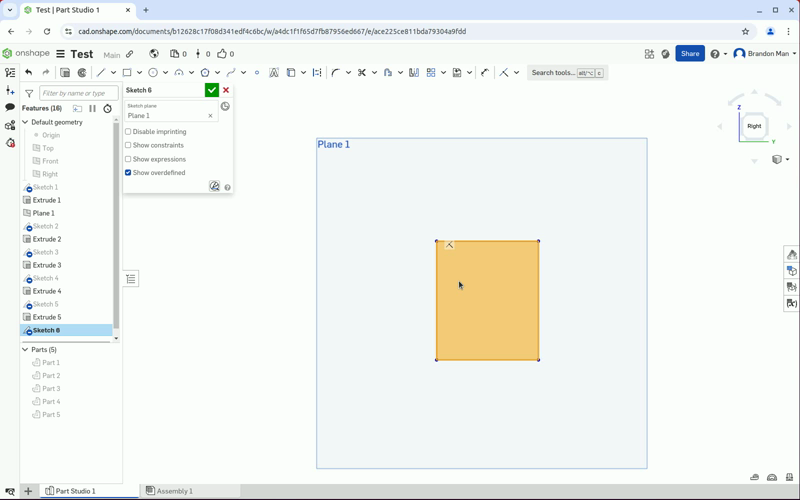
scroll(-6)
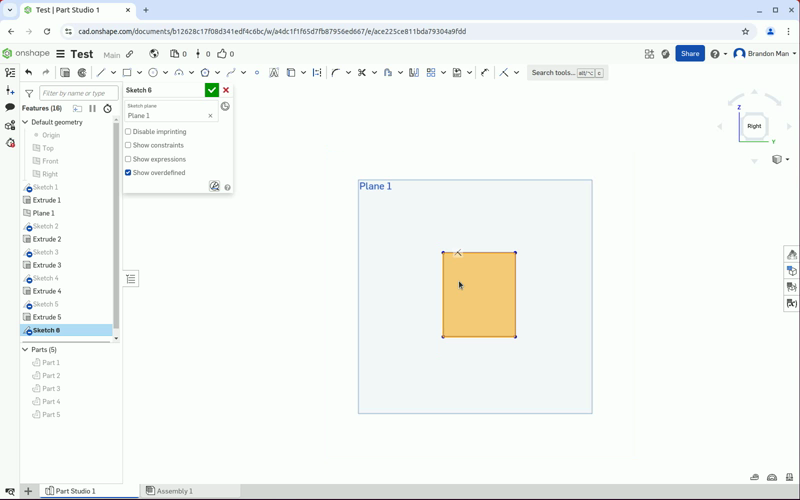
scroll(-6)
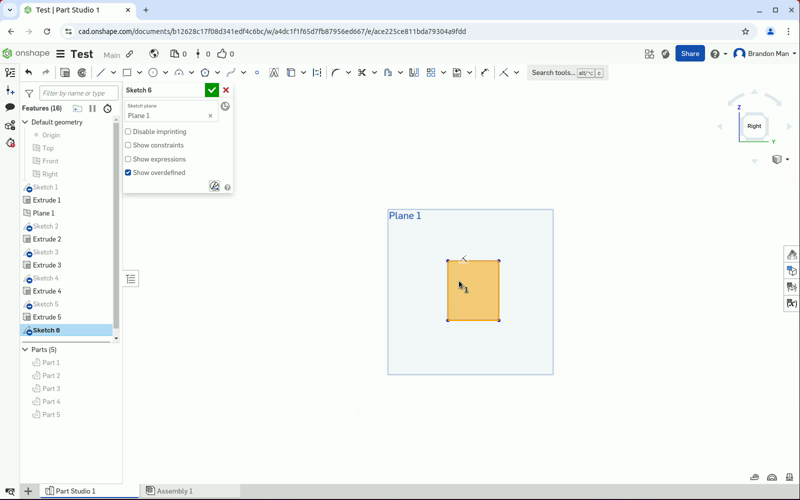
scroll(-6)
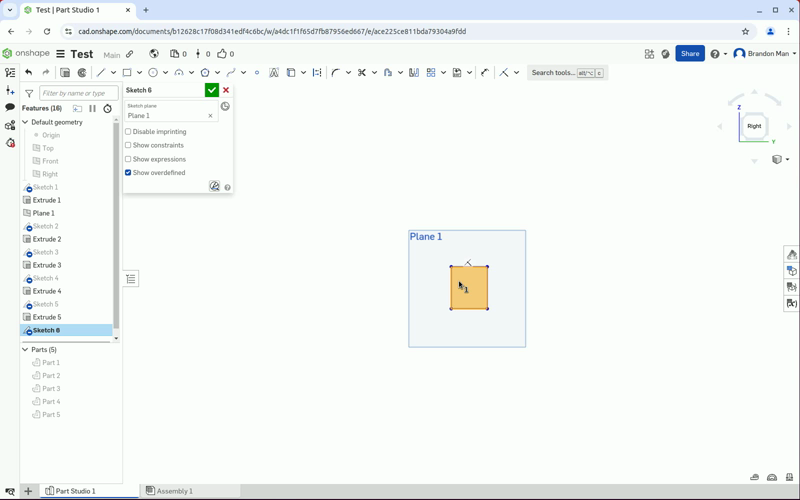
scroll(-6)
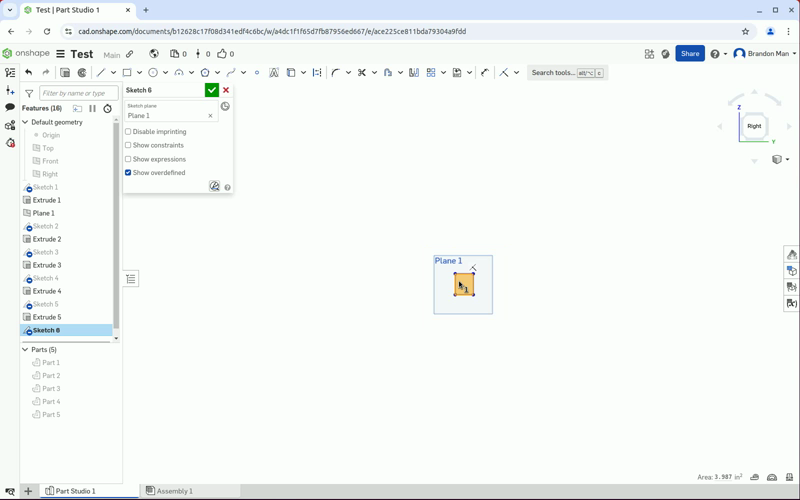
scroll(-6)
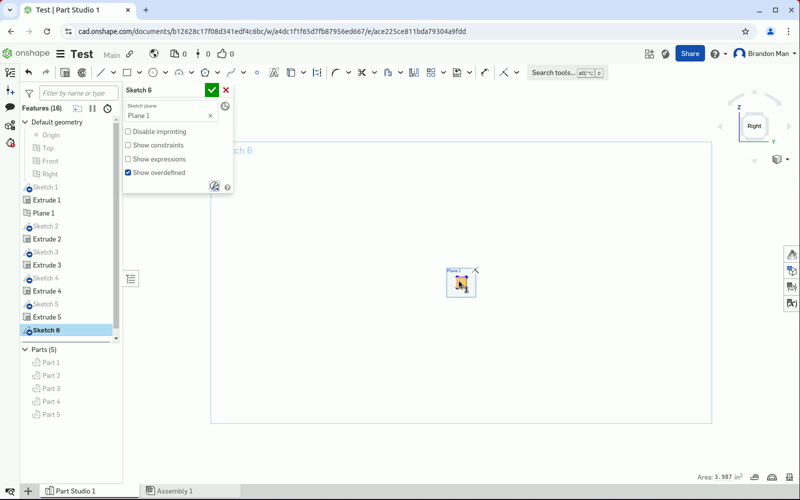
mouse_move(73, 352)
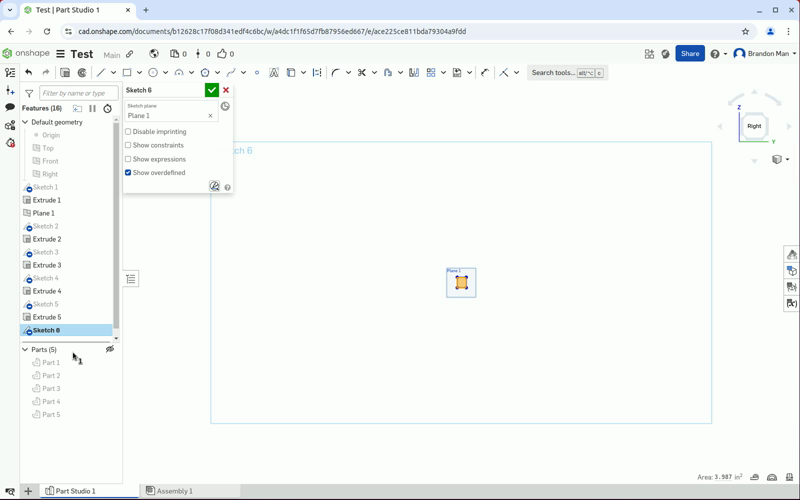
key(shift+y)
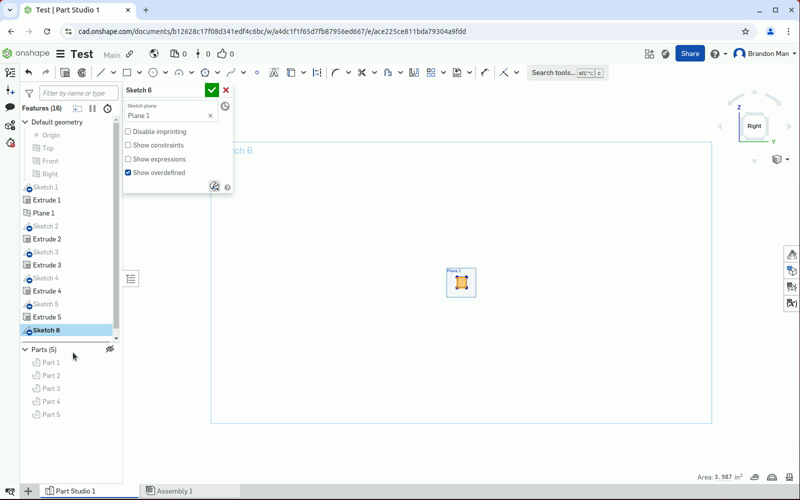
key(shift+e)
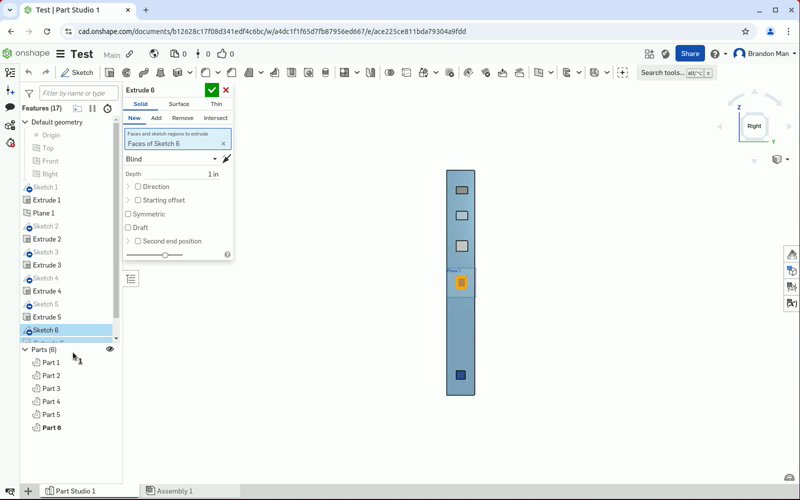
mouse_move(143, 106)
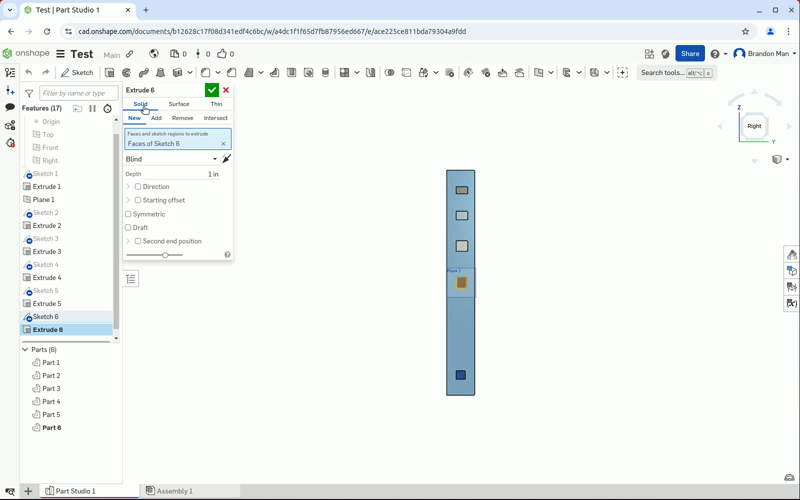
click(143, 106)
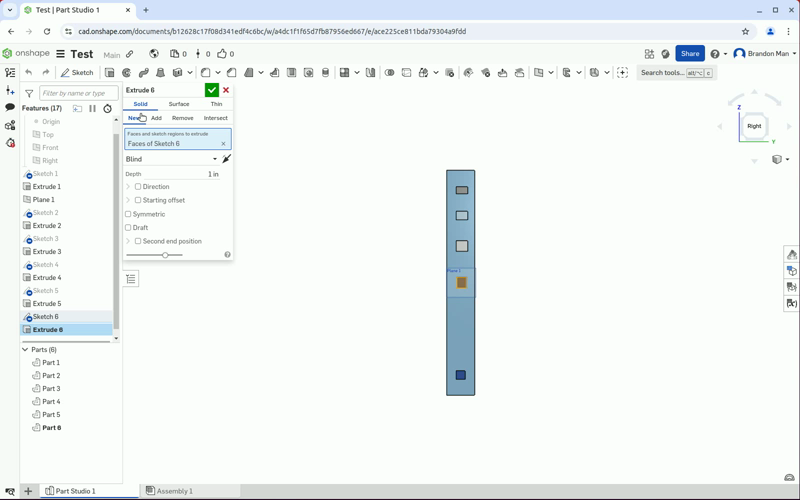
mouse_move(137, 120)
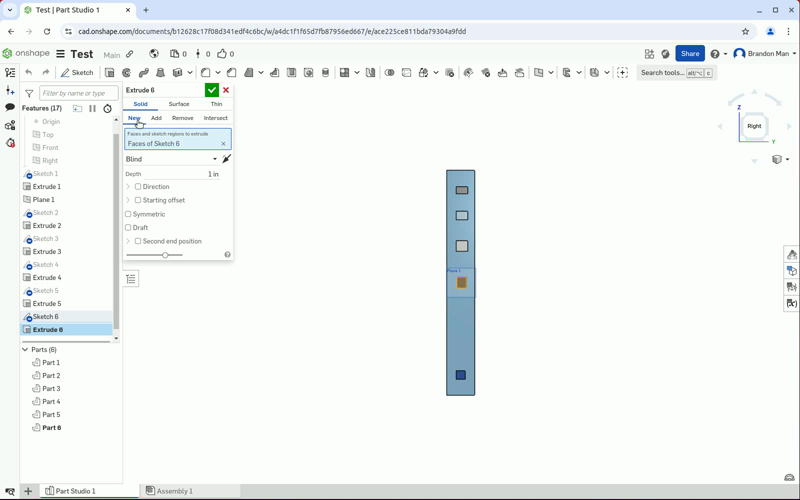
click(137, 120)
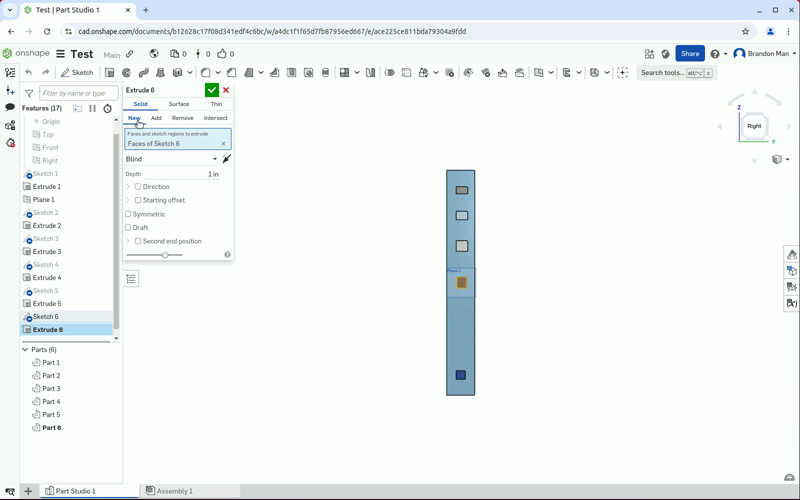
key(tab, 4)
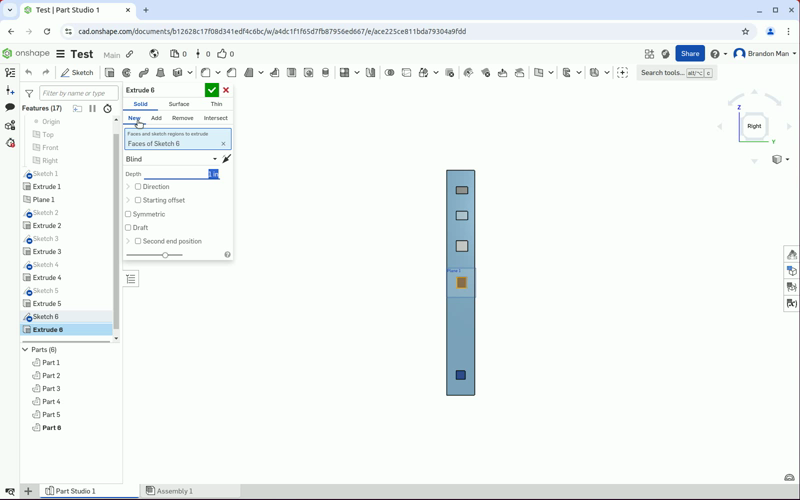
text(1.685)
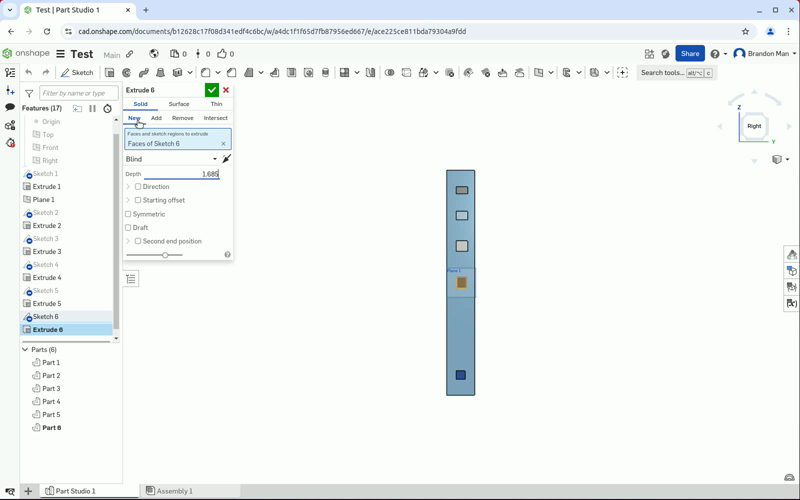
key(enter)
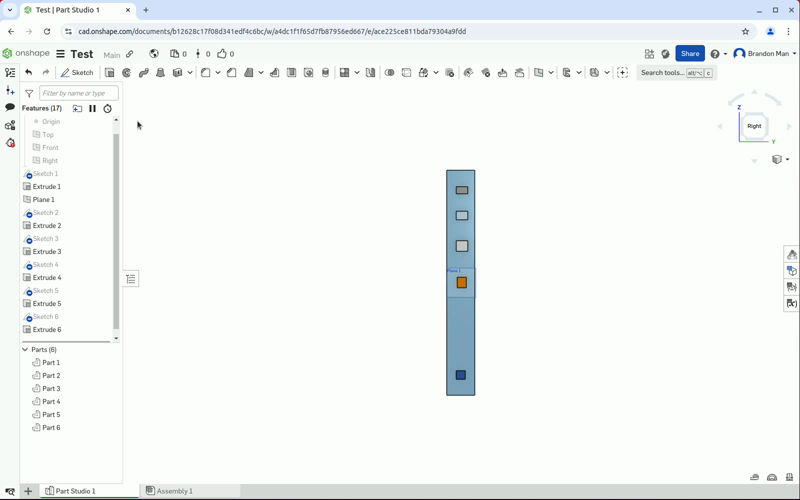
key(shift+h)
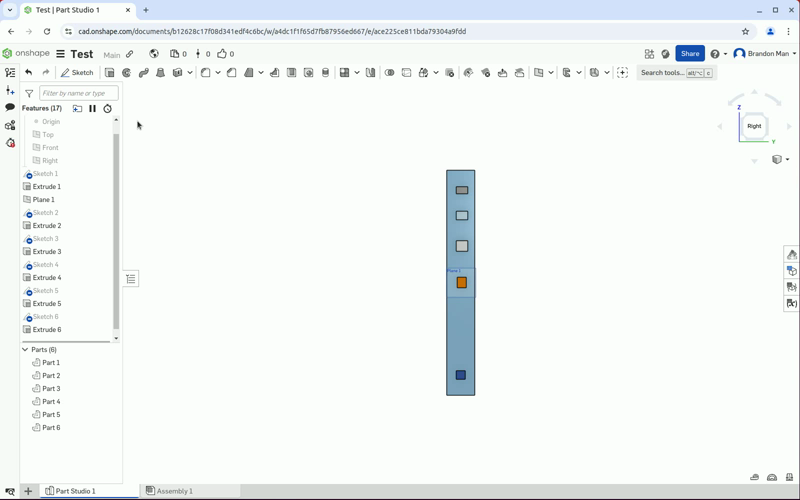
key(shift+h)
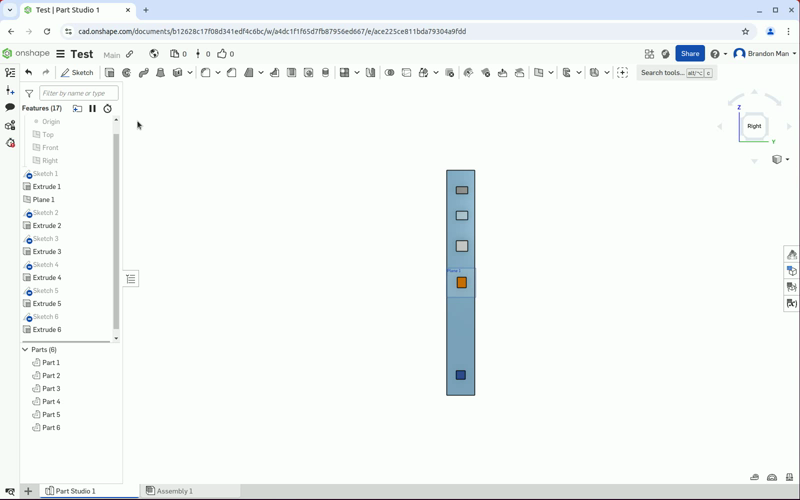
mouse_move(69, 176)
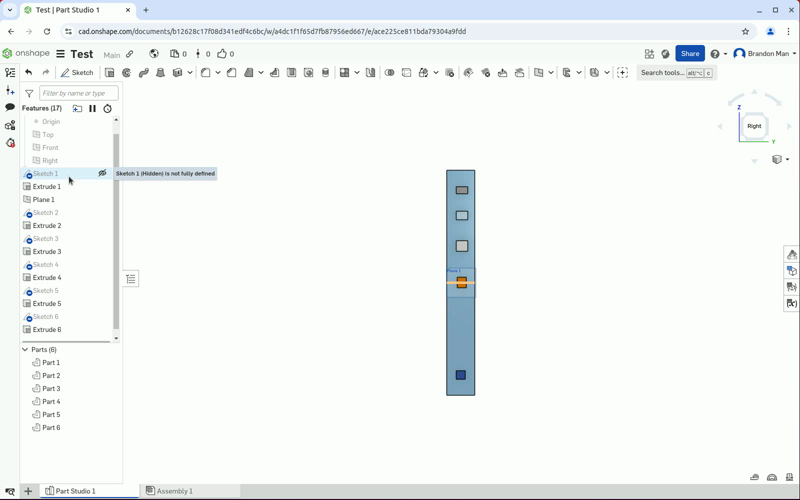
click(69, 176)
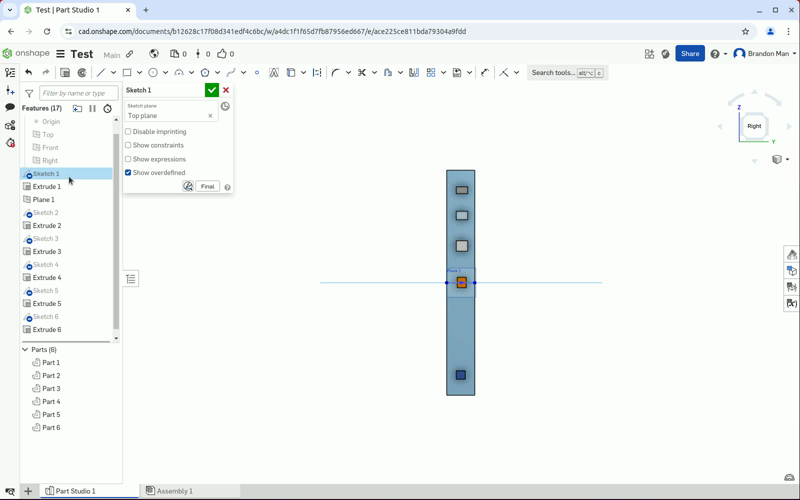
mouse_move(229, 92)
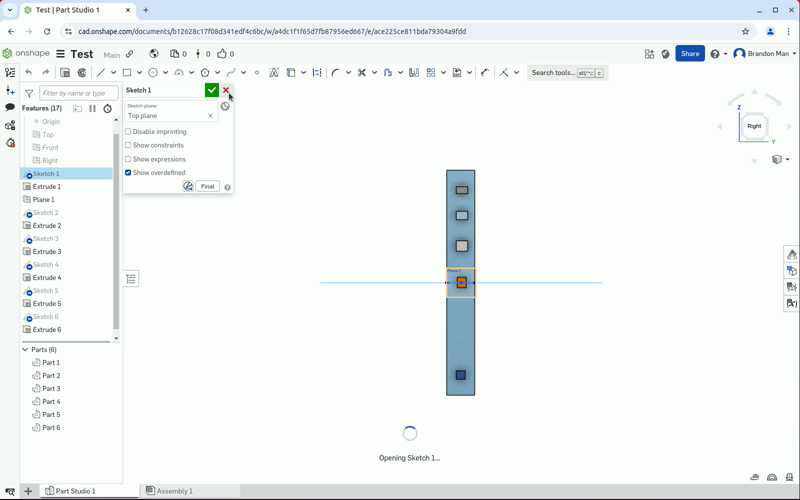
click(229, 92)
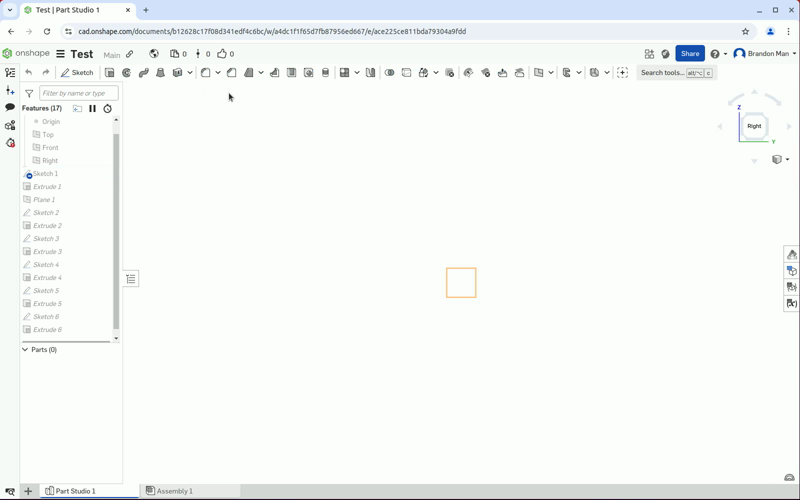
key(shift+s)
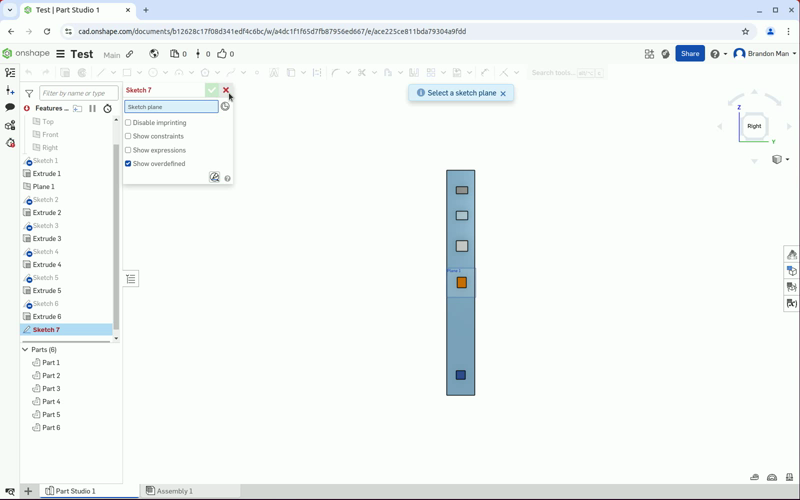
mouse_move(69, 189)
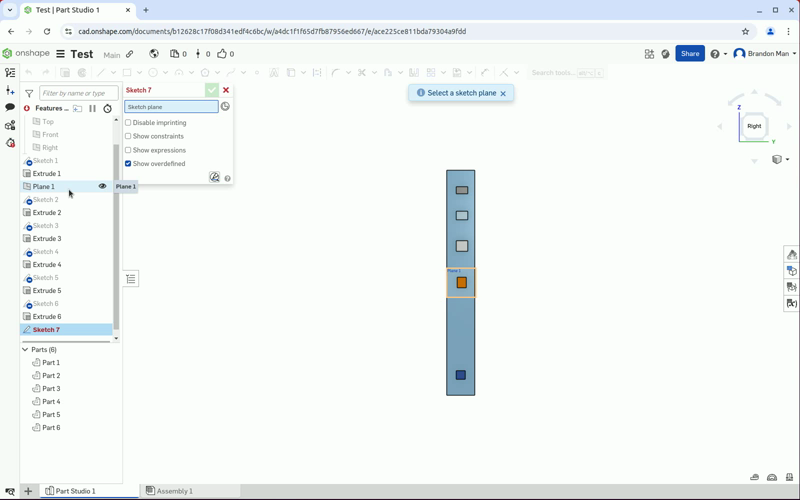
click(69, 189)
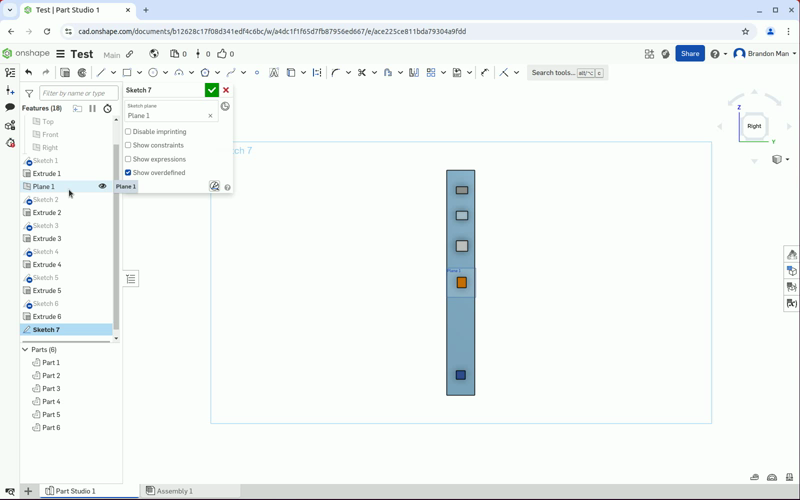
mouse_move(73, 352)
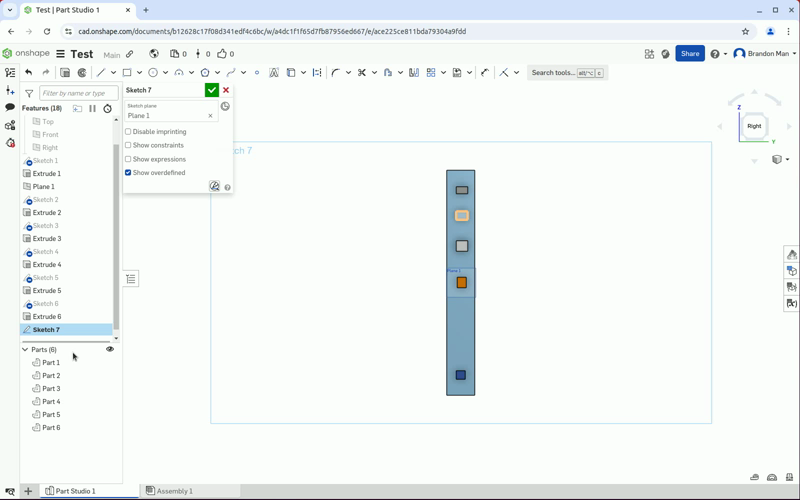
key(y)
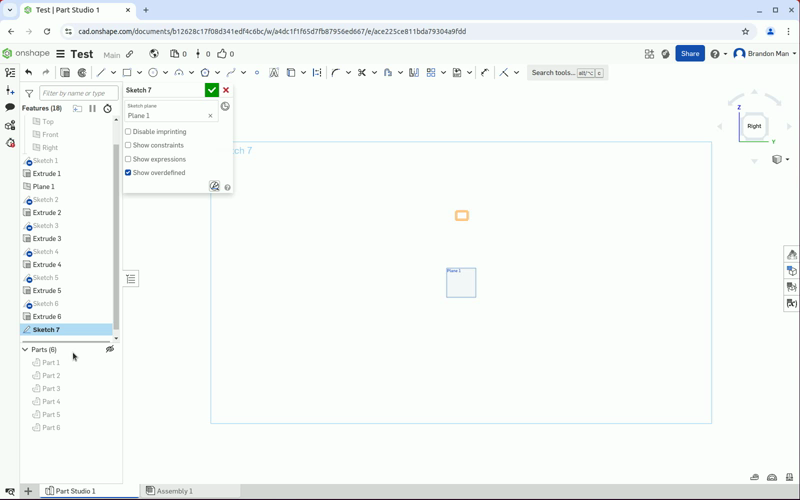
key(l)
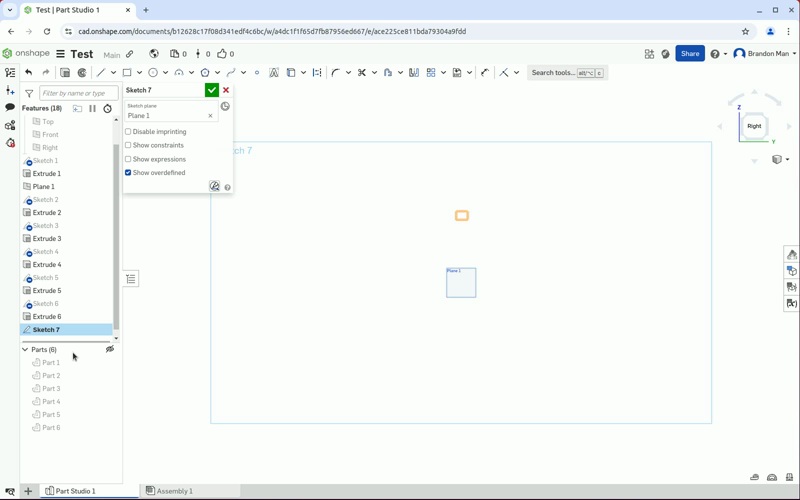
key_down(shift)
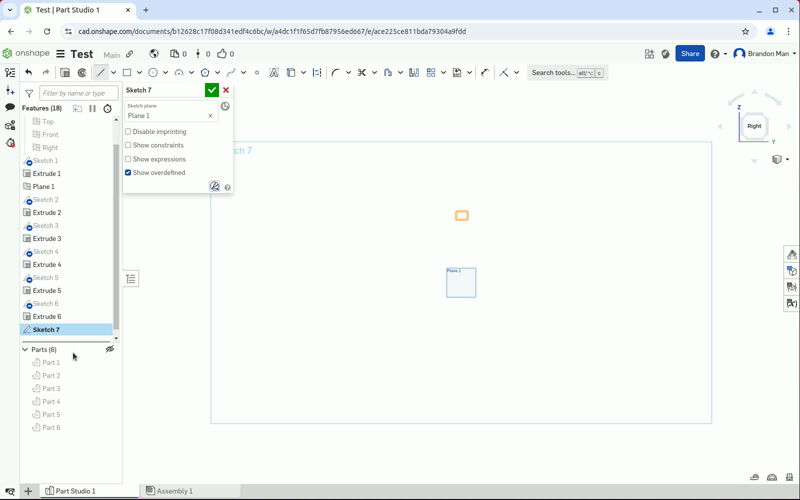
mouse_move(452, 330)
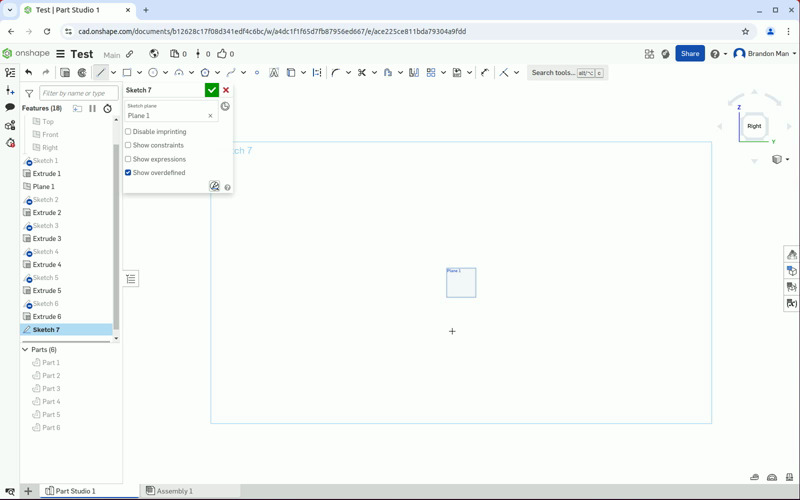
click(452, 330)
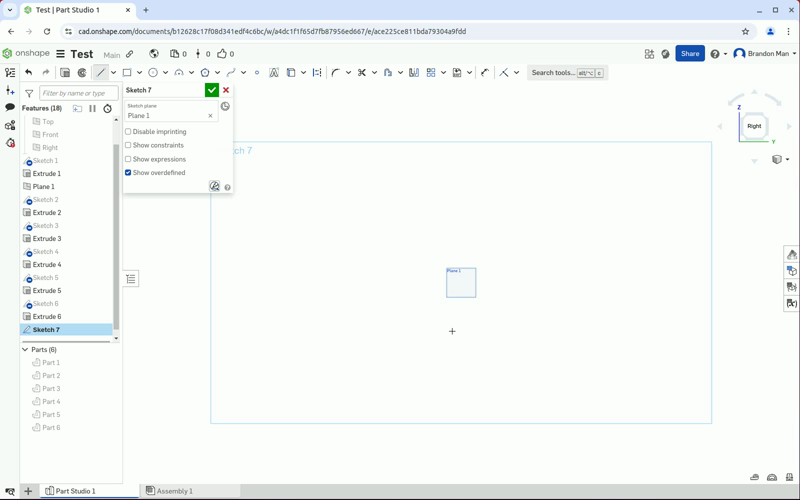
key_up(shift)
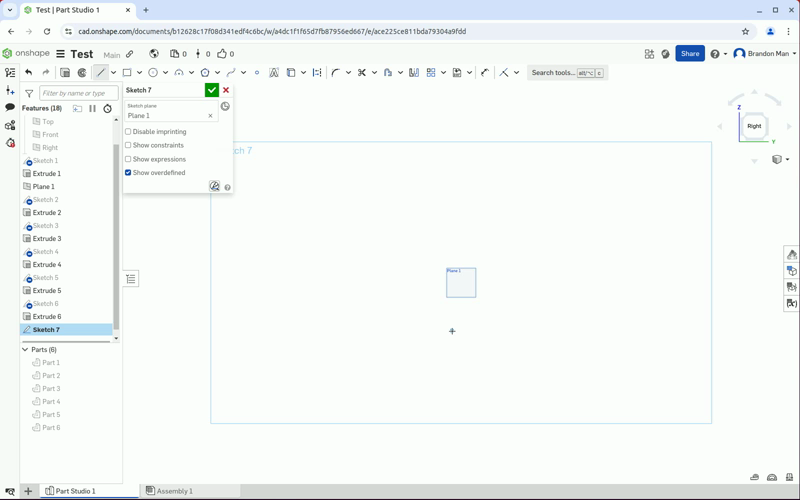
key_down(shift)
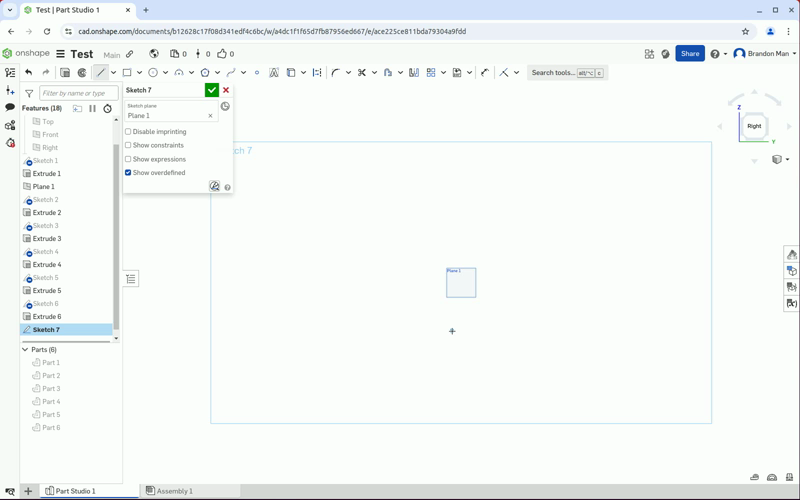
mouse_move(482, 330)
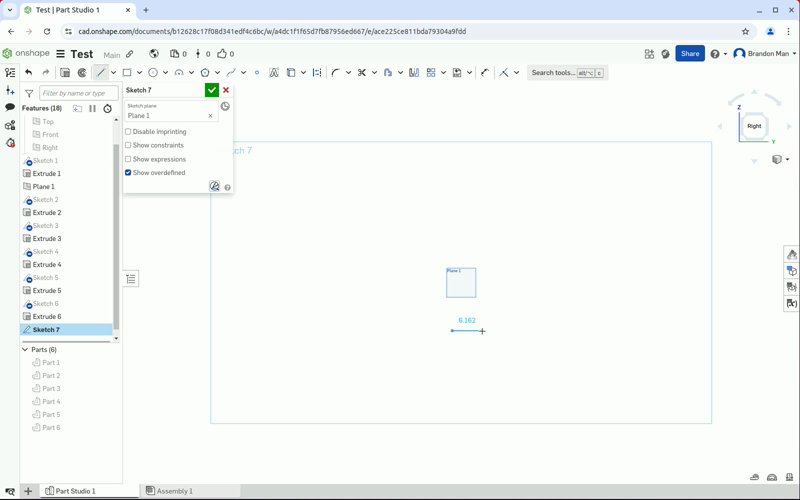
mouse_move(461, 330)
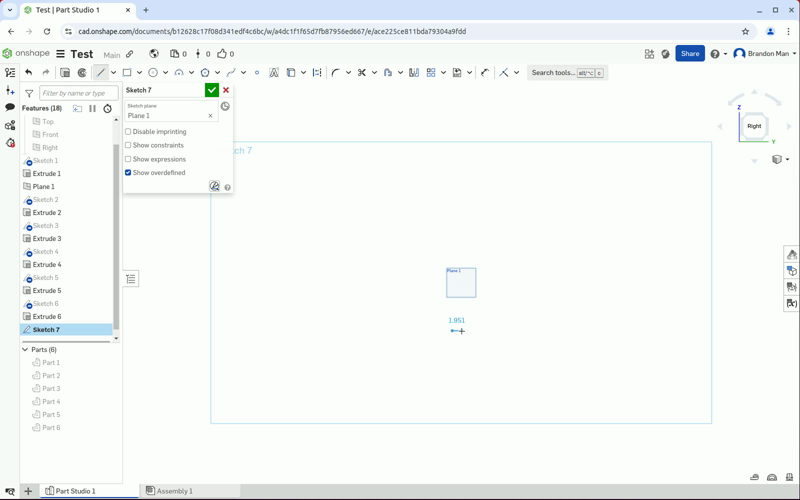
click(461, 330)
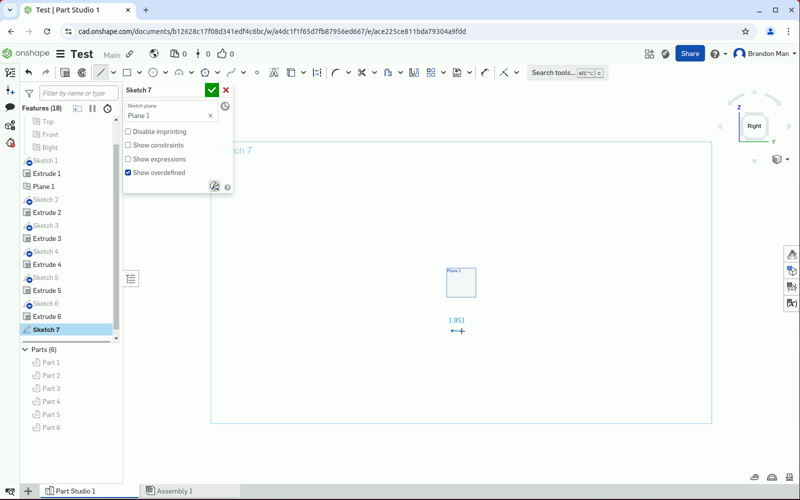
key_up(shift)
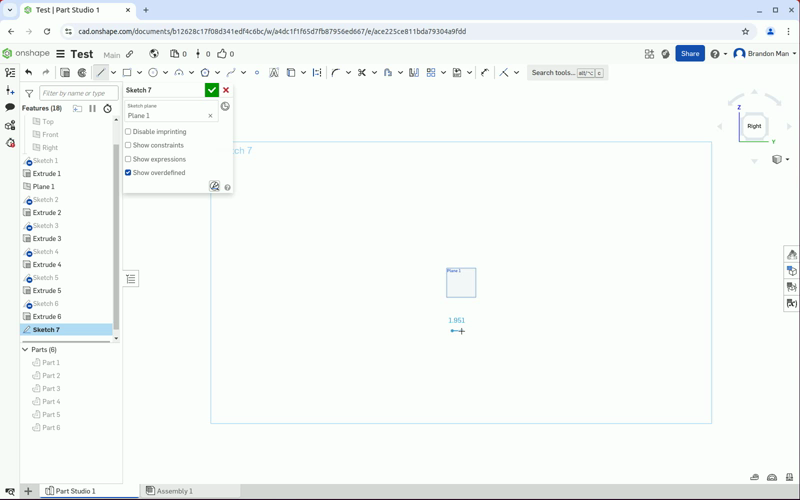
key_down(shift)
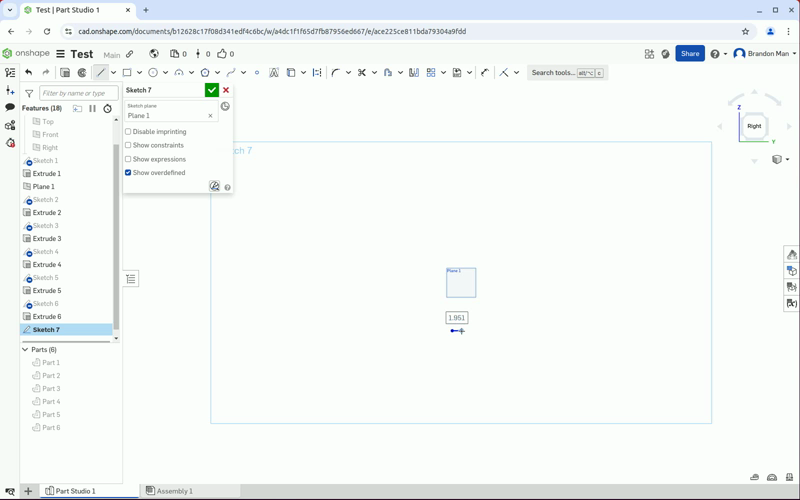
mouse_move(491, 330)
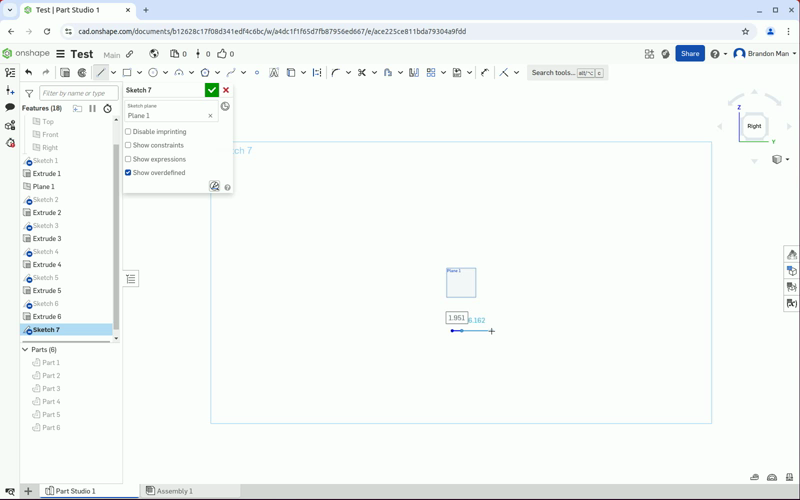
mouse_move(461, 322)
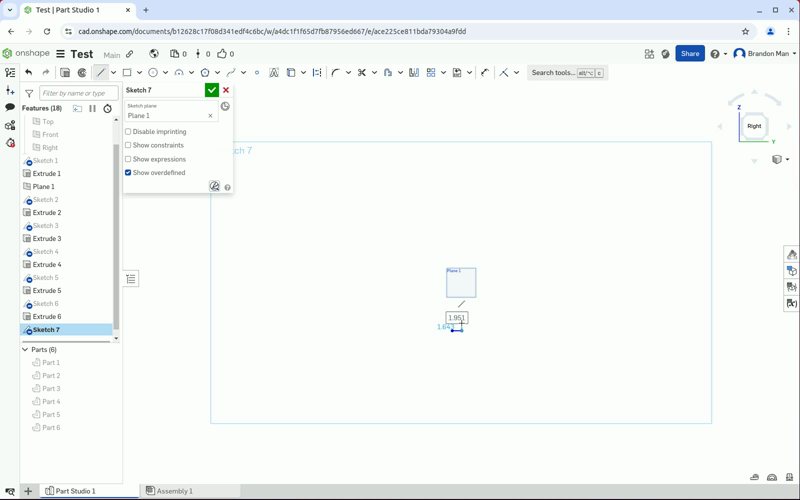
click(461, 322)
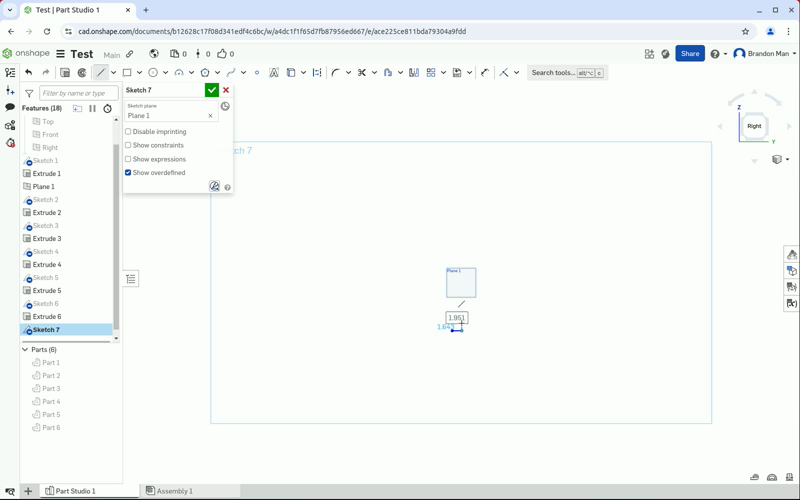
key_up(shift)
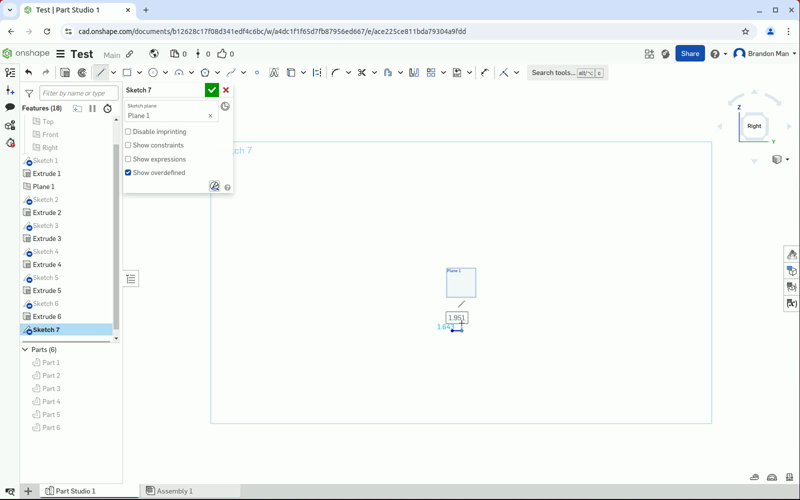
key_down(shift)
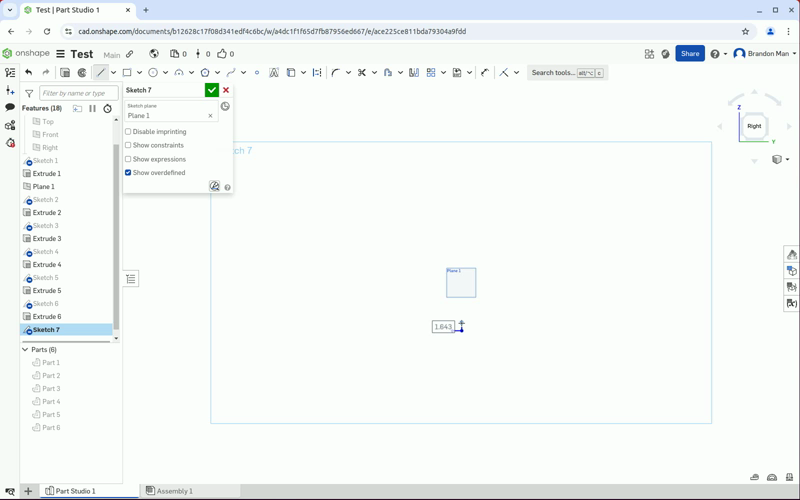
mouse_move(491, 322)
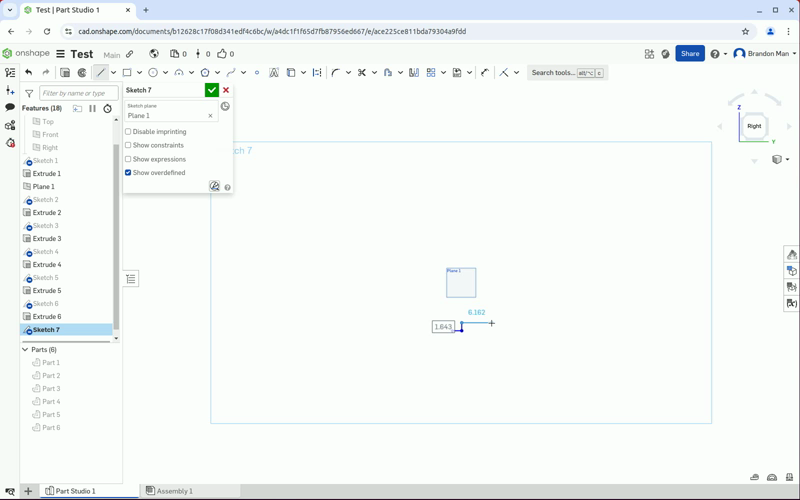
mouse_move(452, 322)
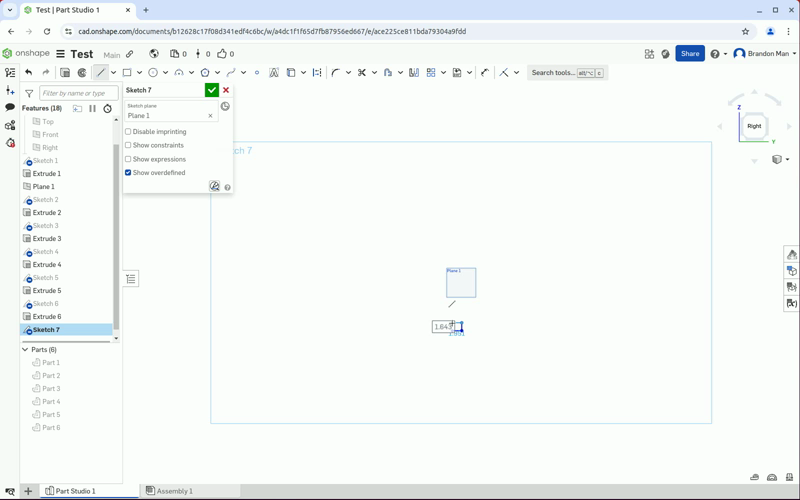
click(452, 322)
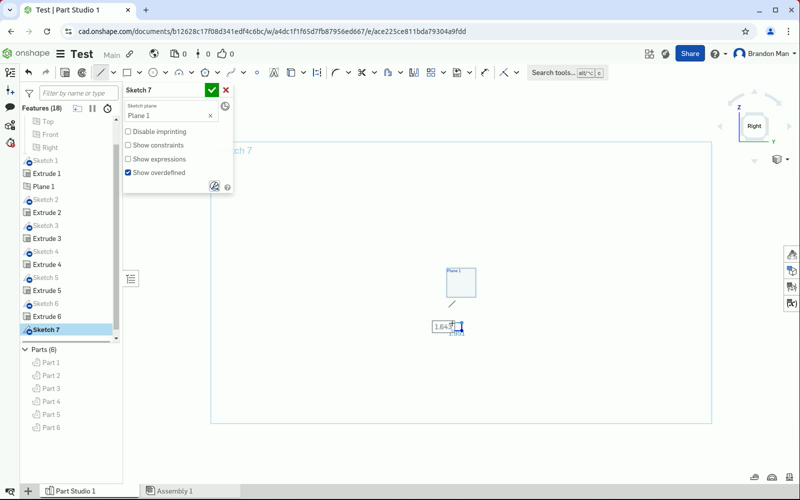
key_up(shift)
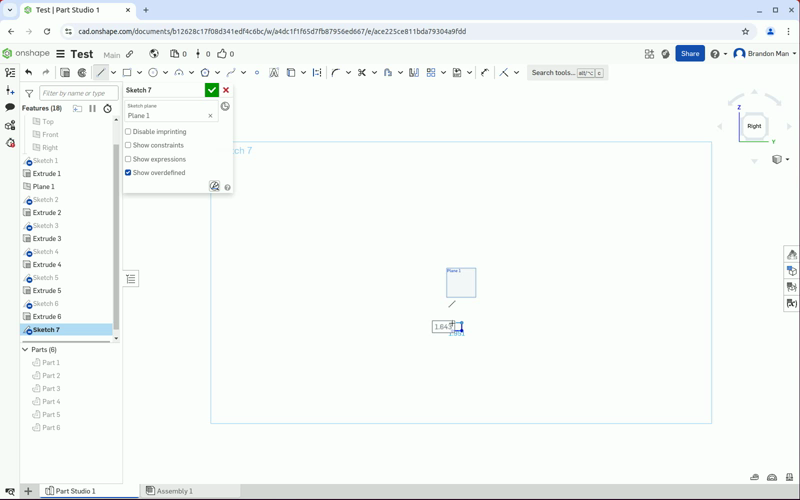
mouse_move(482, 322)
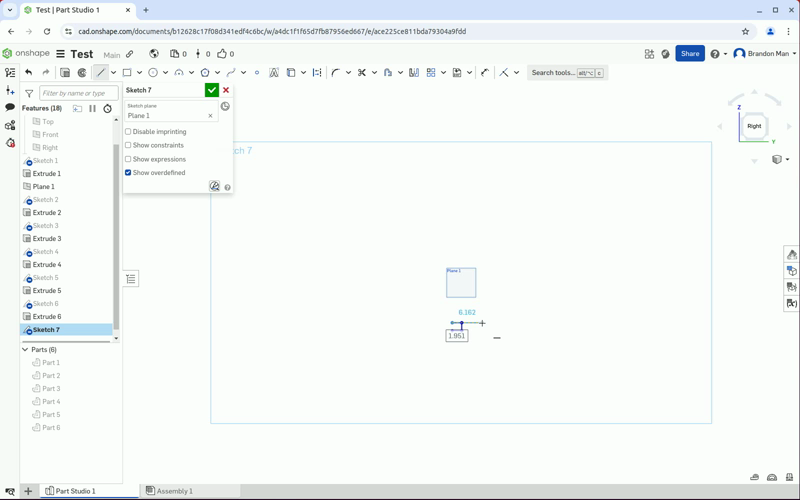
key_down(shift)
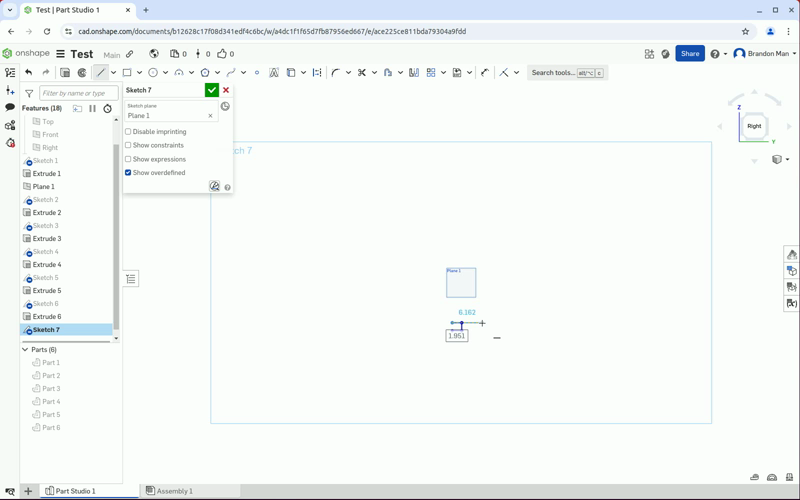
mouse_move(452, 330)
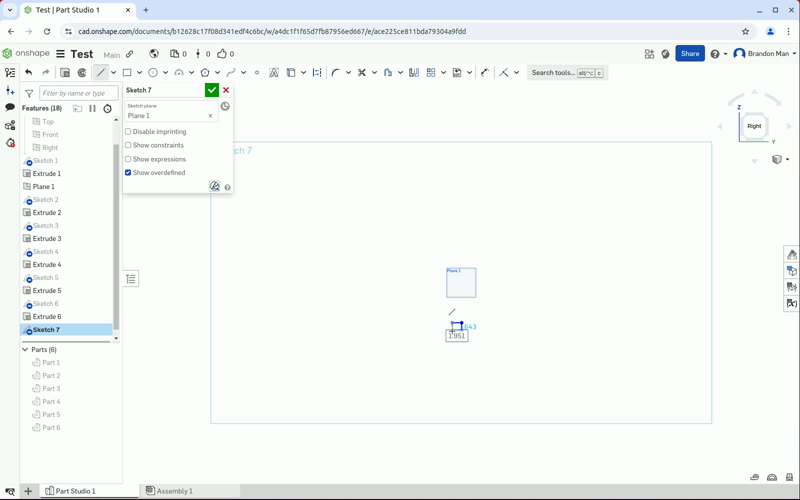
key_up(shift)
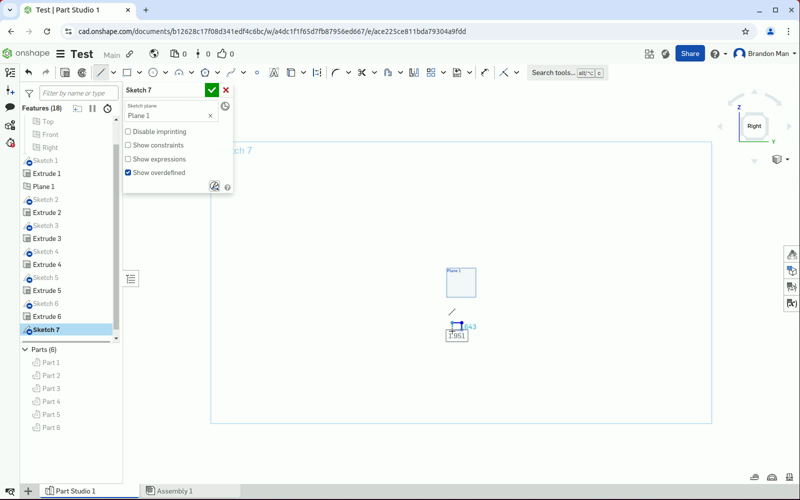
click(452, 330)
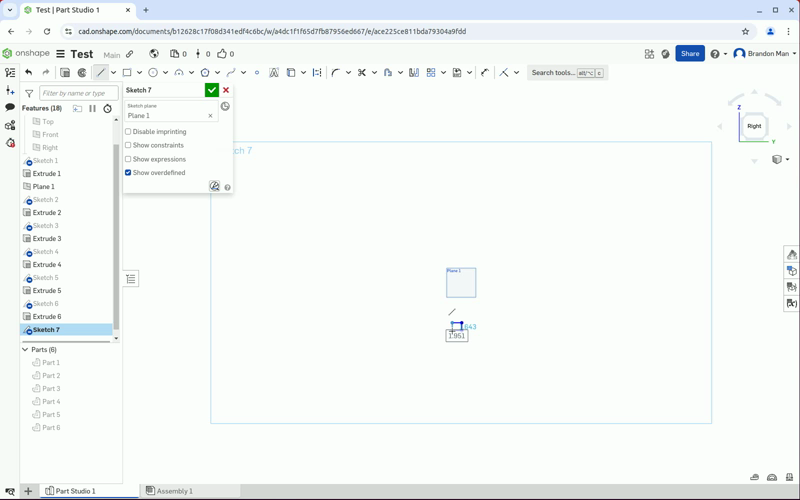
key(esc)
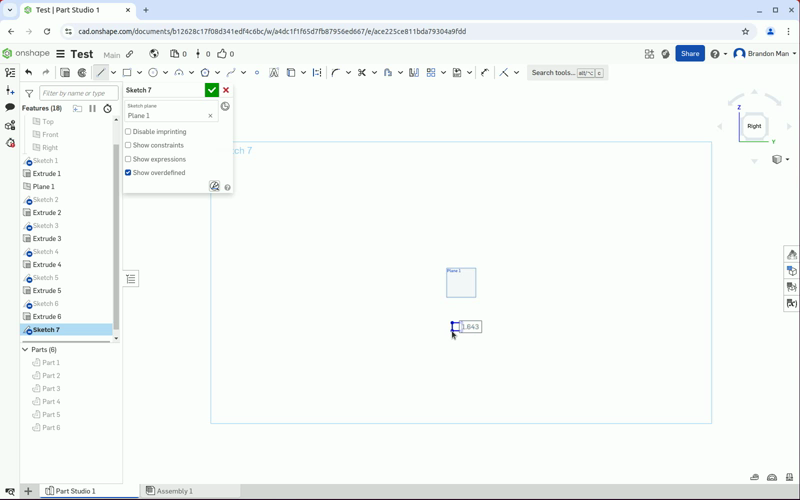
mouse_move(455, 327)
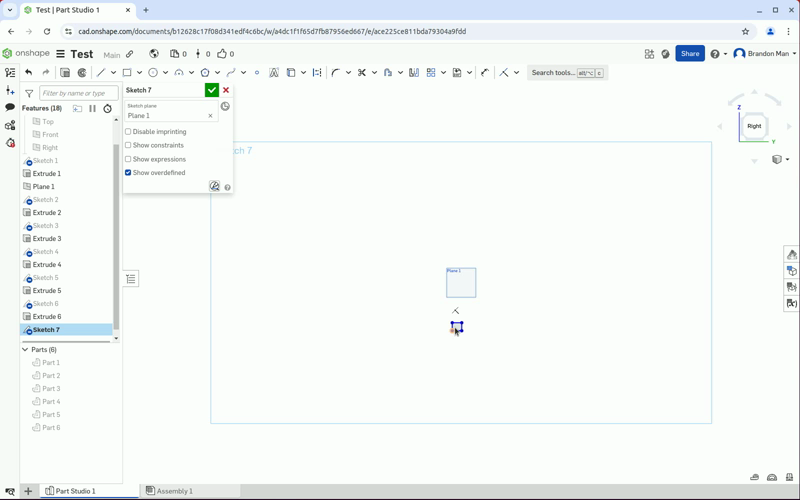
scroll(6)
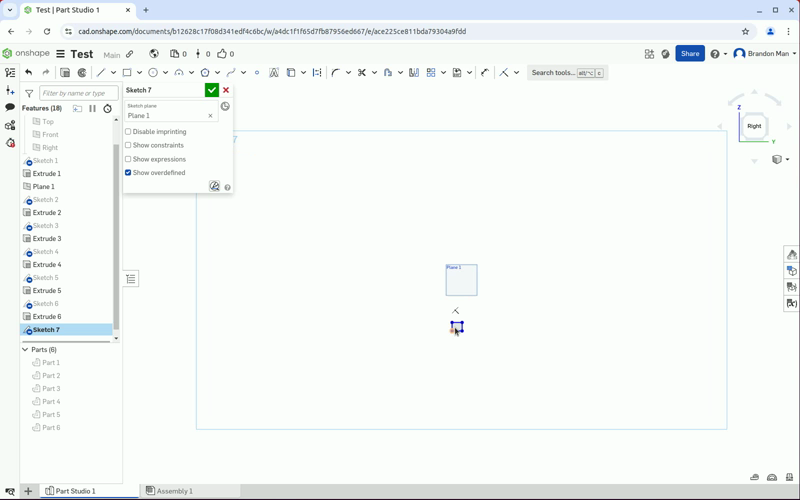
scroll(6)
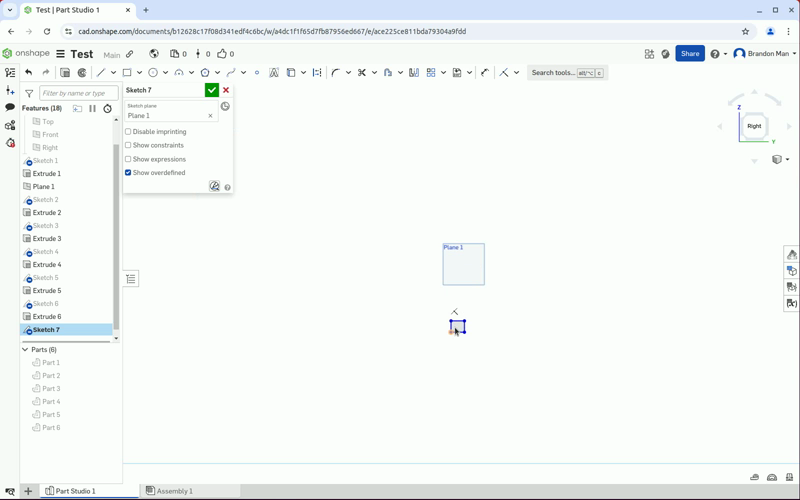
scroll(6)
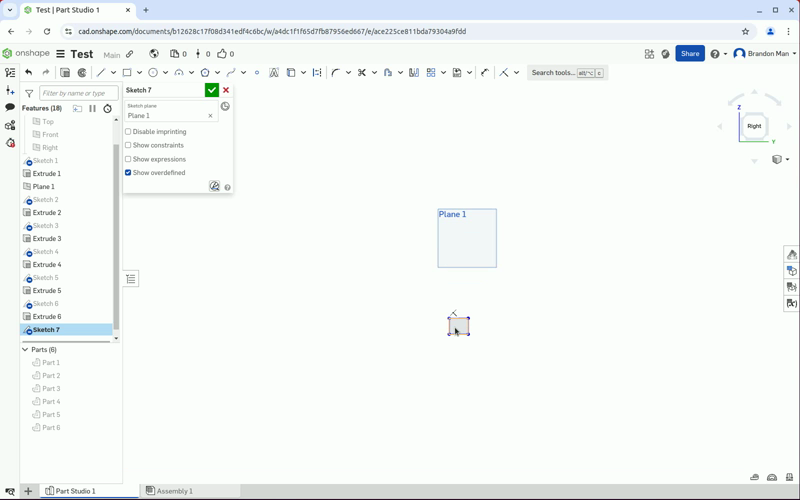
scroll(6)
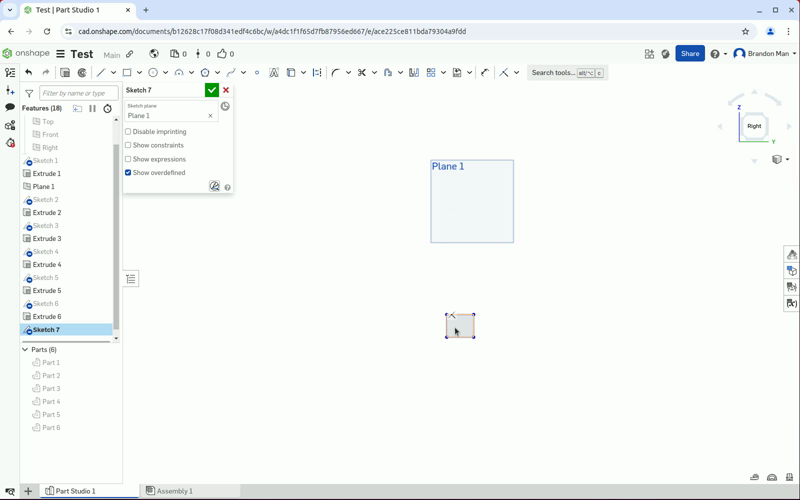
scroll(6)
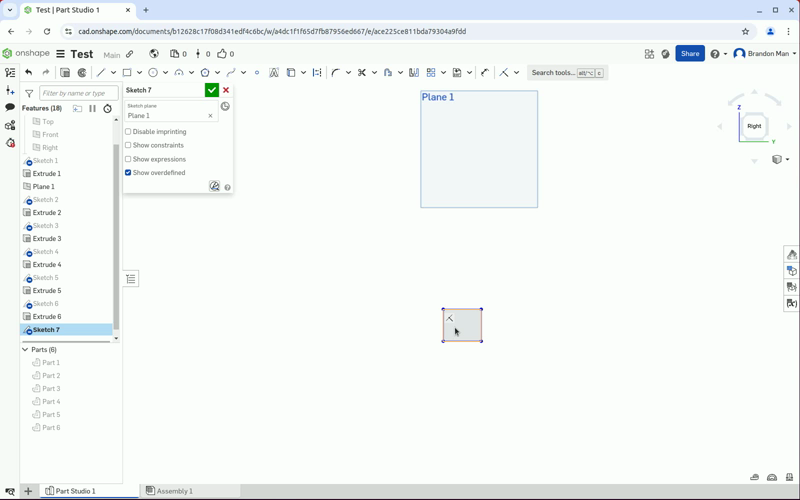
scroll(6)
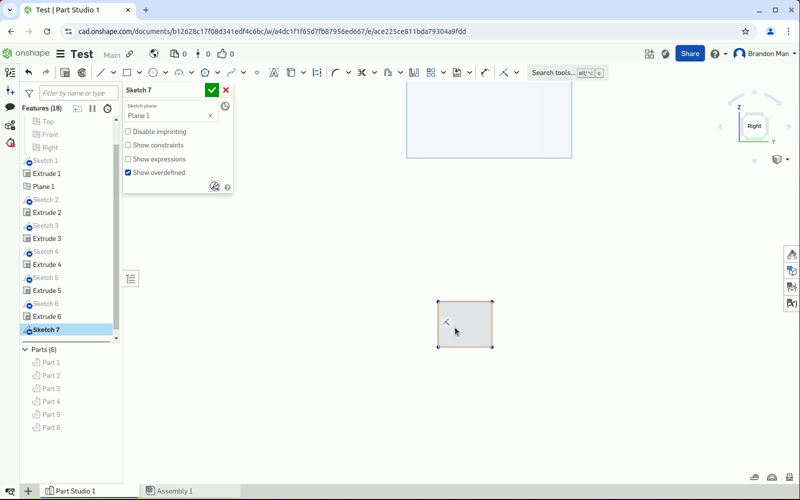
scroll(6)
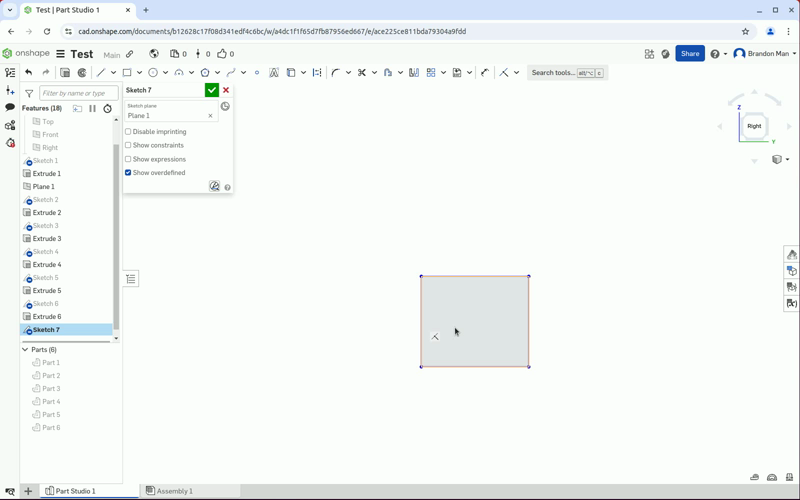
click(455, 327)
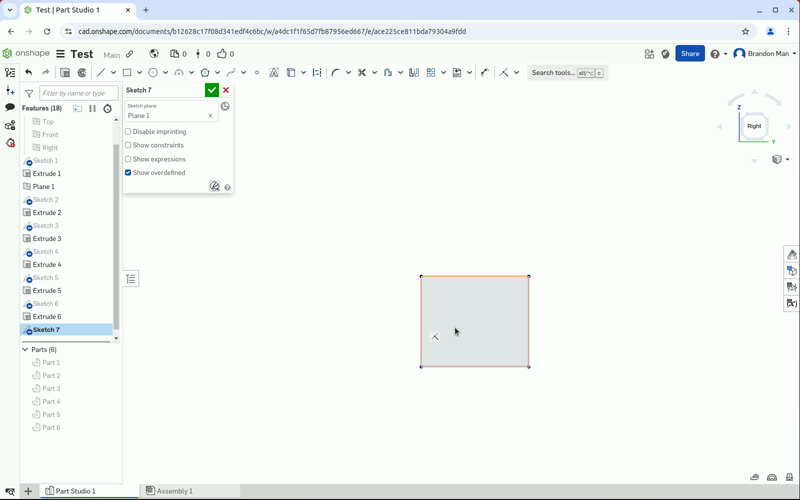
scroll(-6)
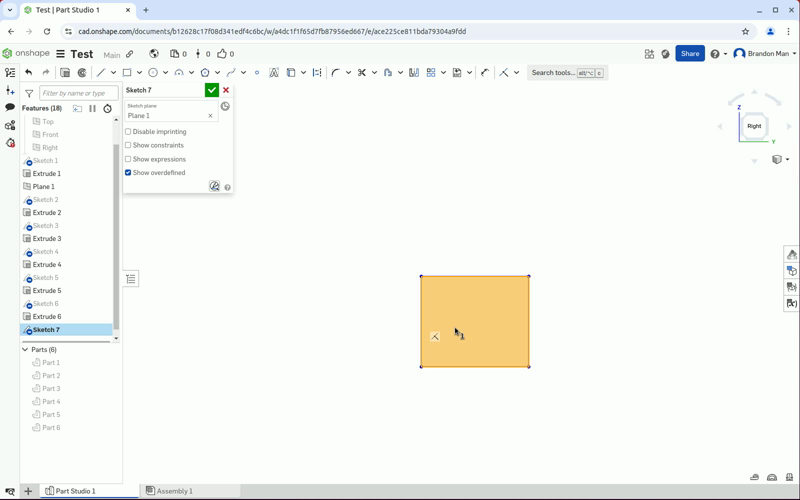
scroll(-6)
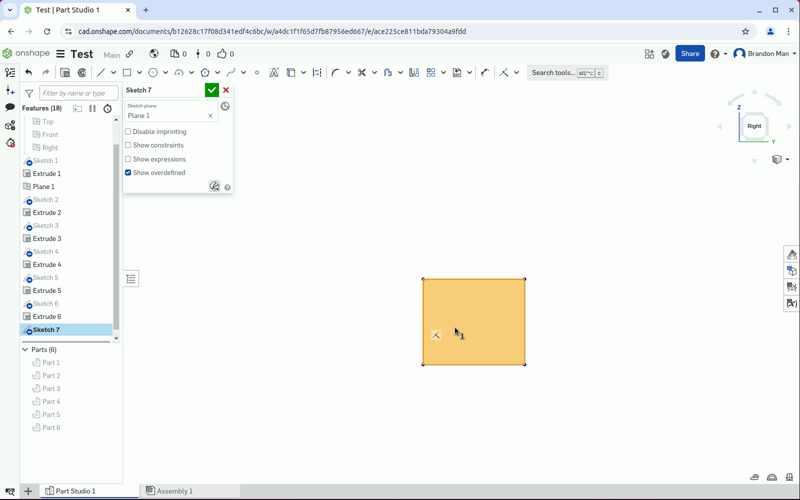
scroll(-6)
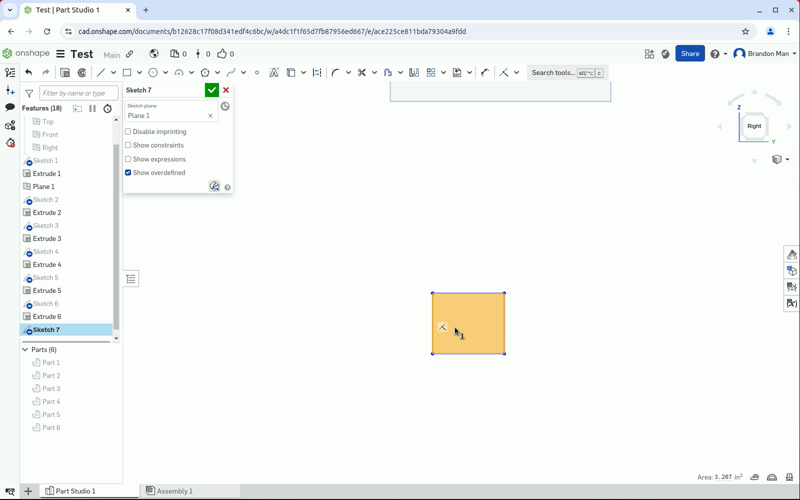
scroll(-6)
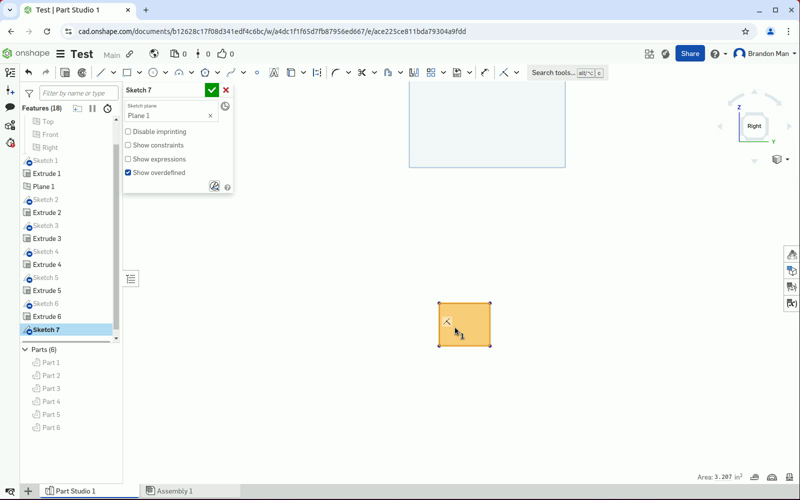
scroll(-6)
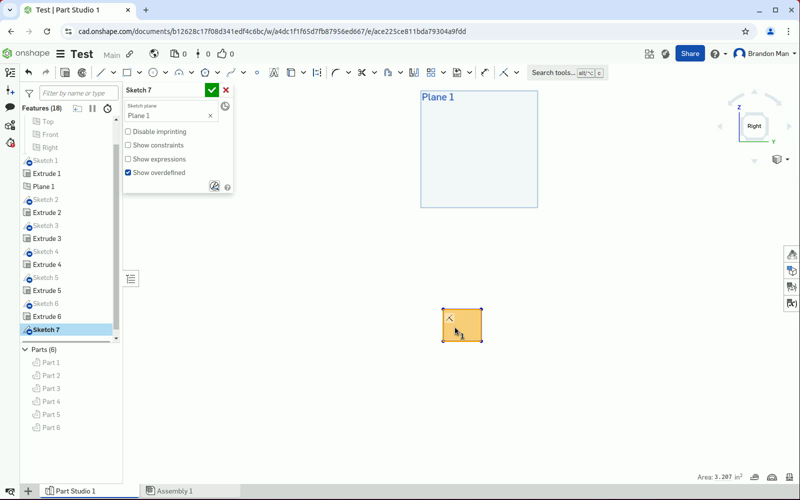
scroll(-6)
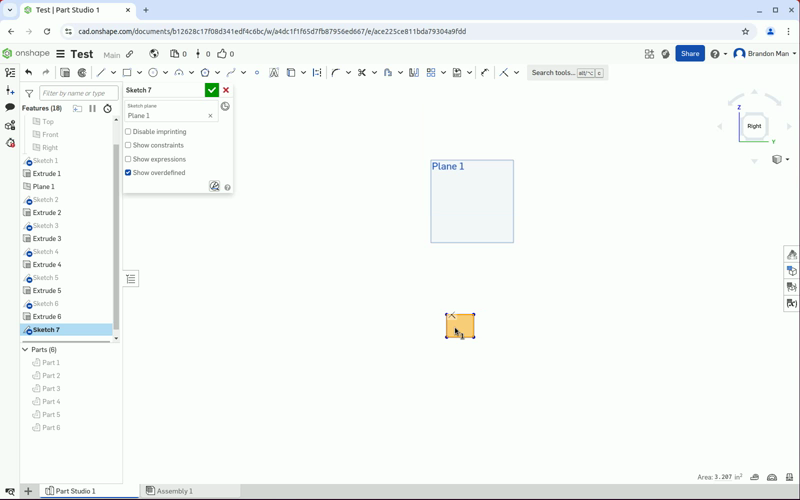
scroll(-6)
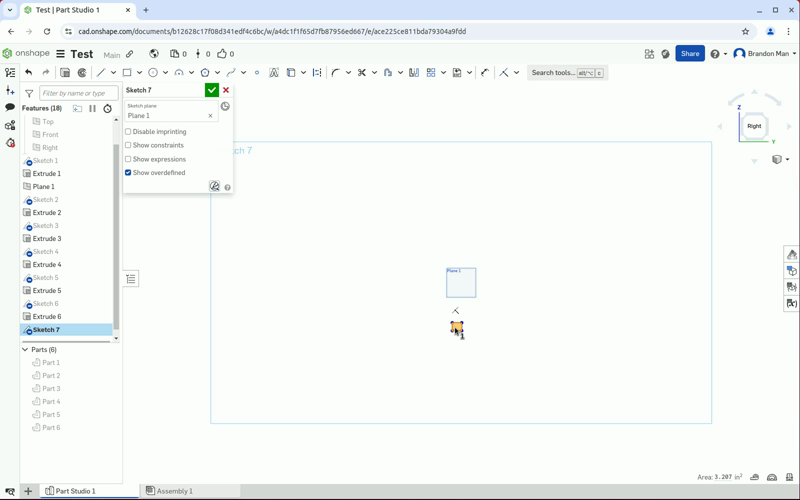
mouse_move(73, 352)
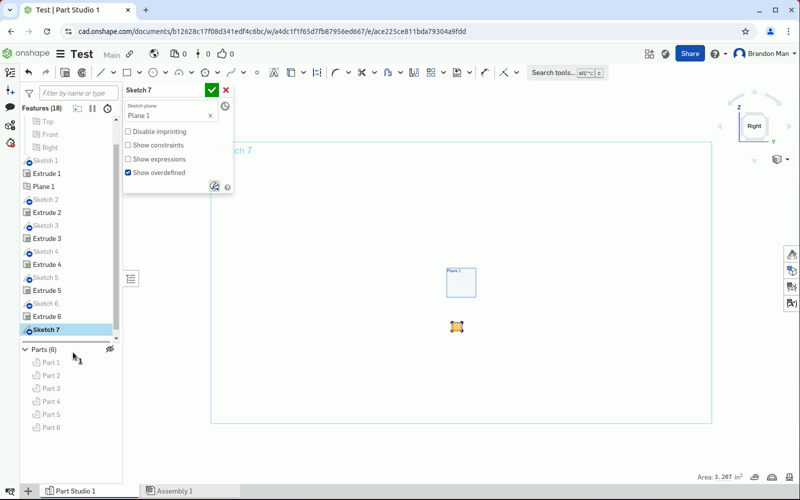
key(shift+y)
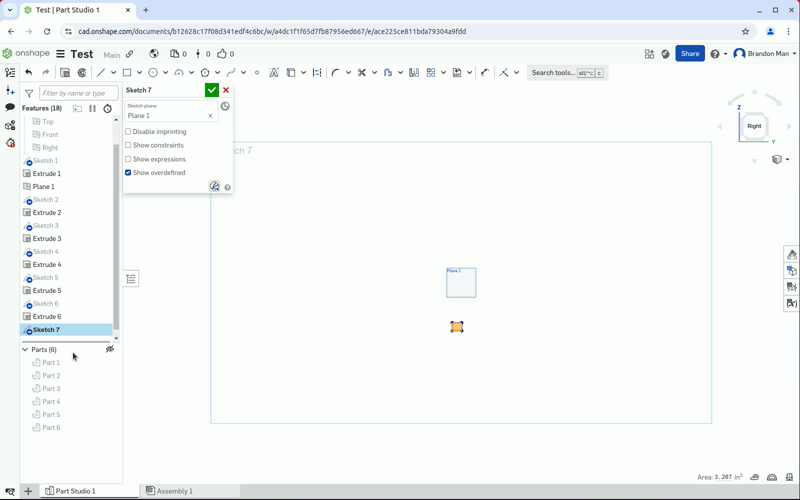
key(shift+e)
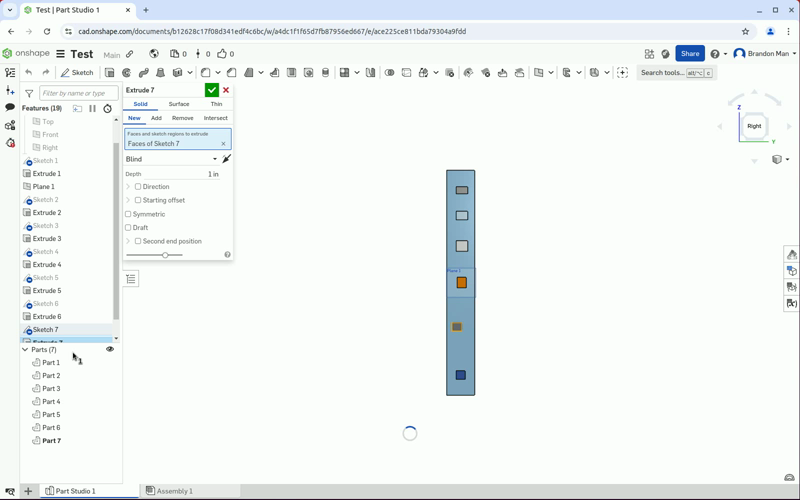
mouse_move(143, 106)
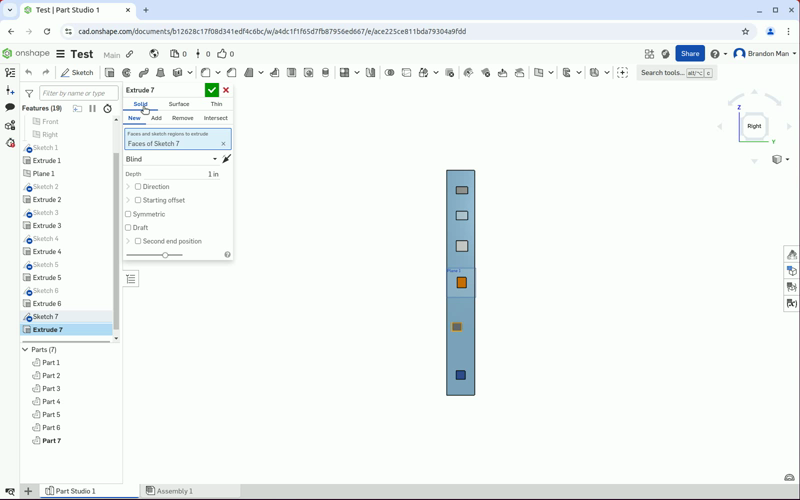
click(143, 106)
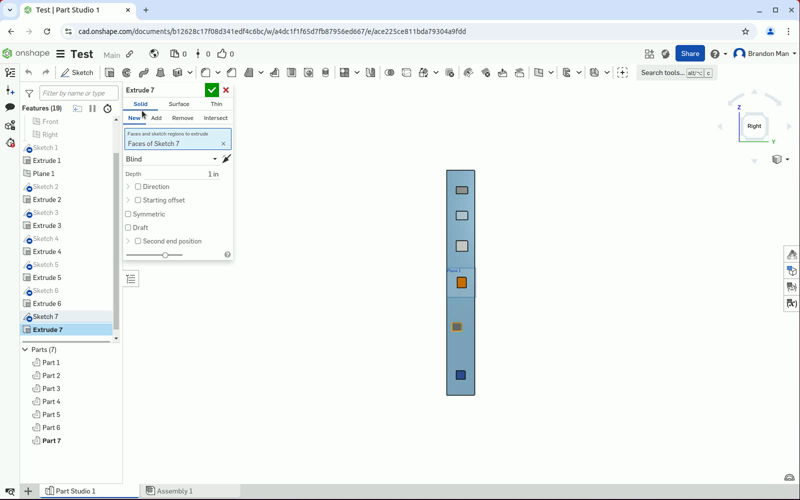
mouse_move(137, 120)
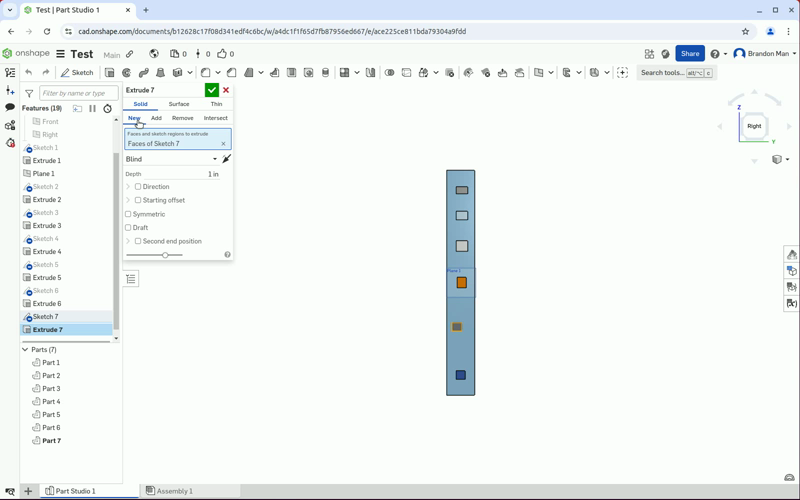
click(137, 120)
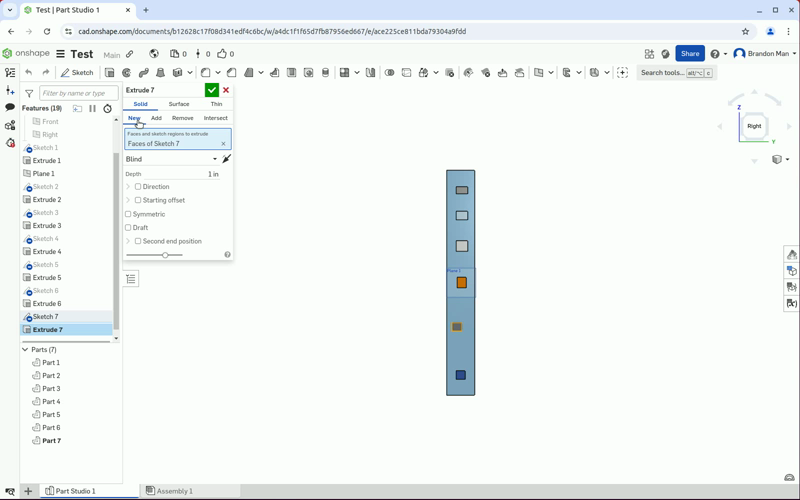
key(tab, 4)
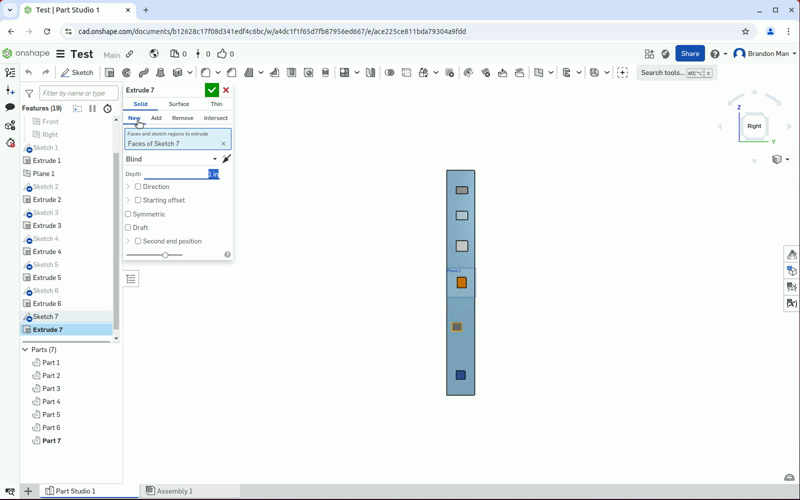
text(1.685)
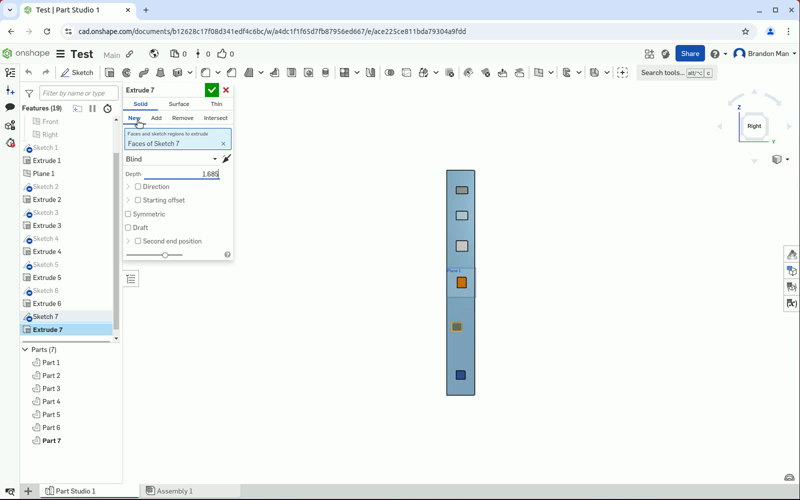
key(enter)
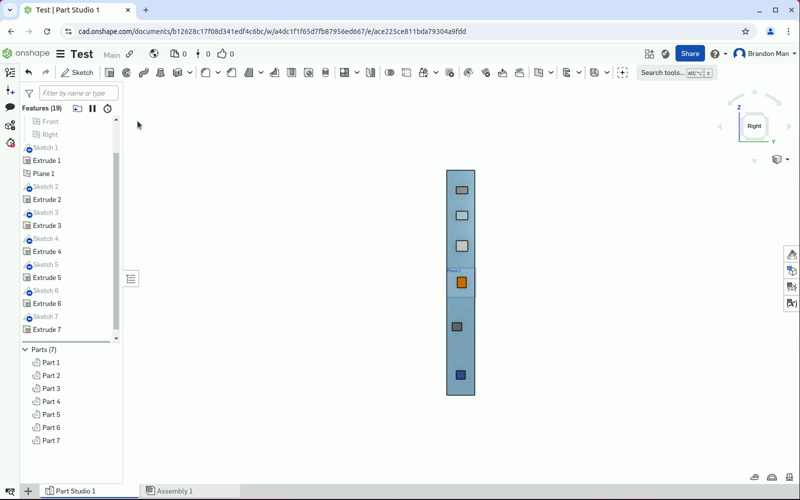
key(shift+h)
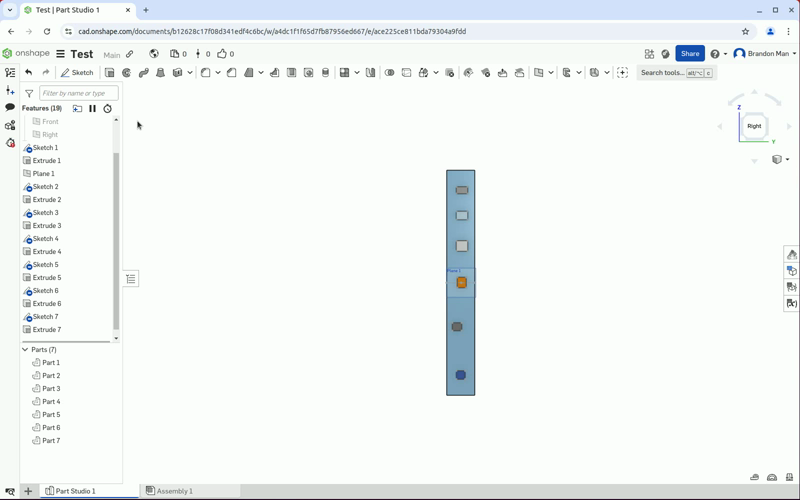
key(shift+h)
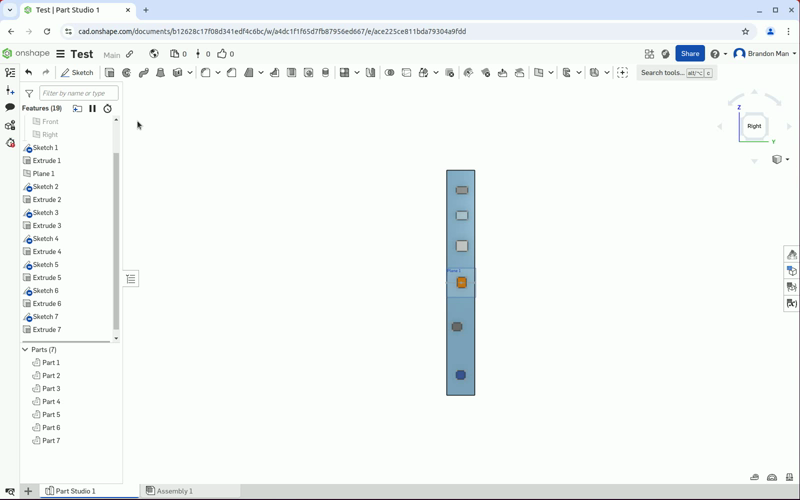
key(shift+7)
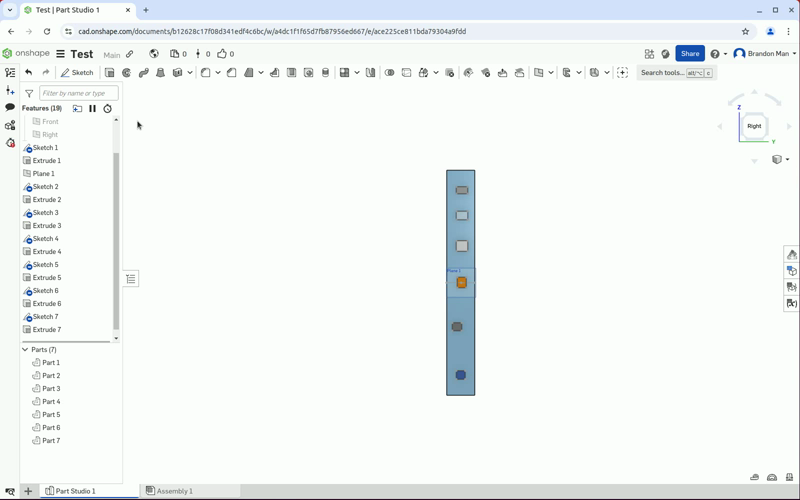
key(right, 2)
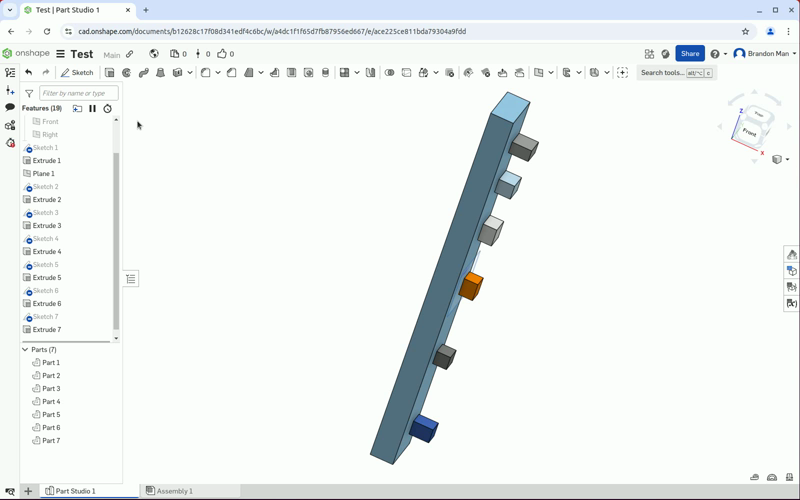
key(down, 2)
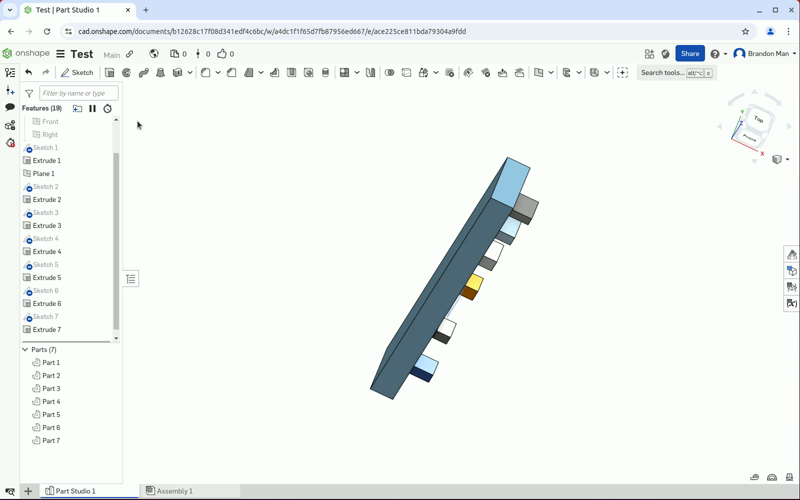
key(up, 2)
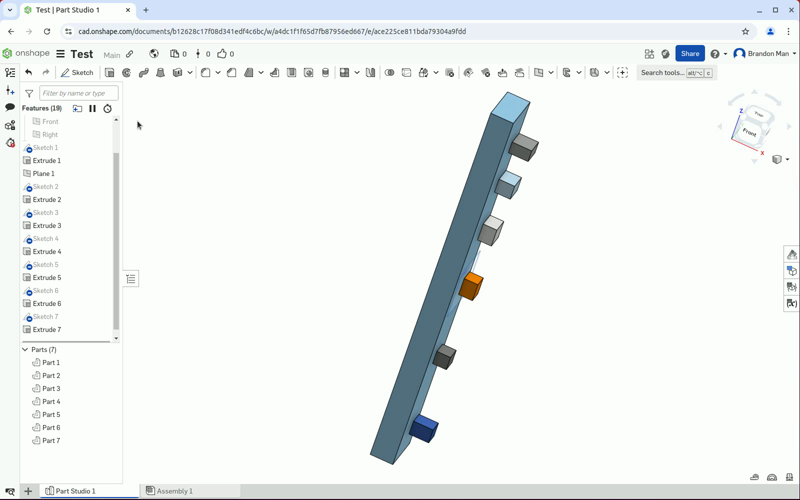
key(left, 2)
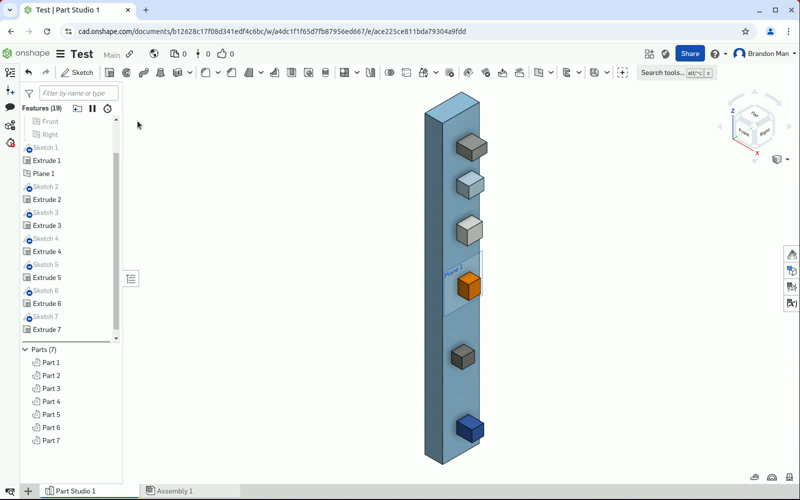
mouse_move(69, 150)
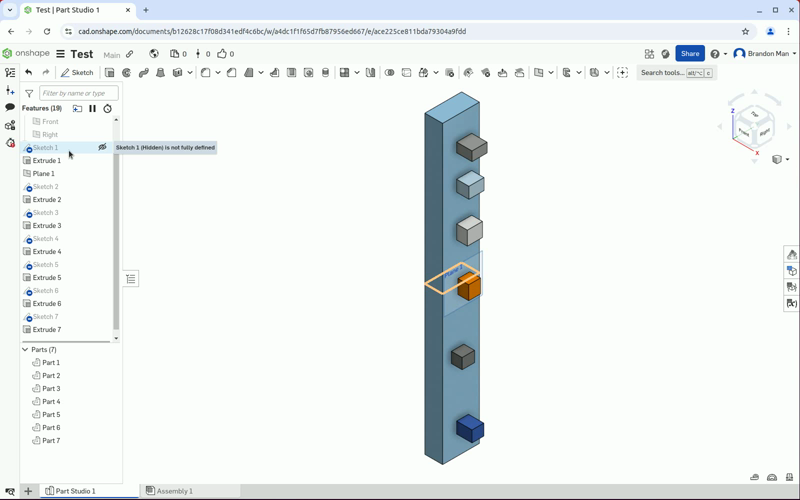
click(69, 150)